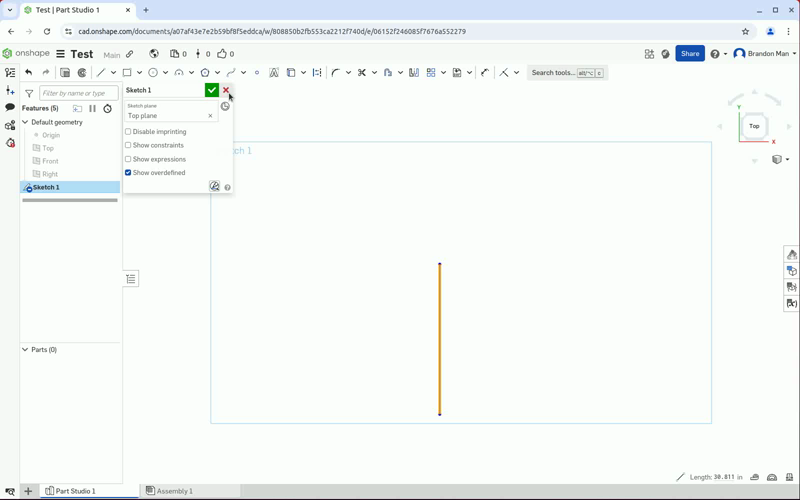
key(shift+h)
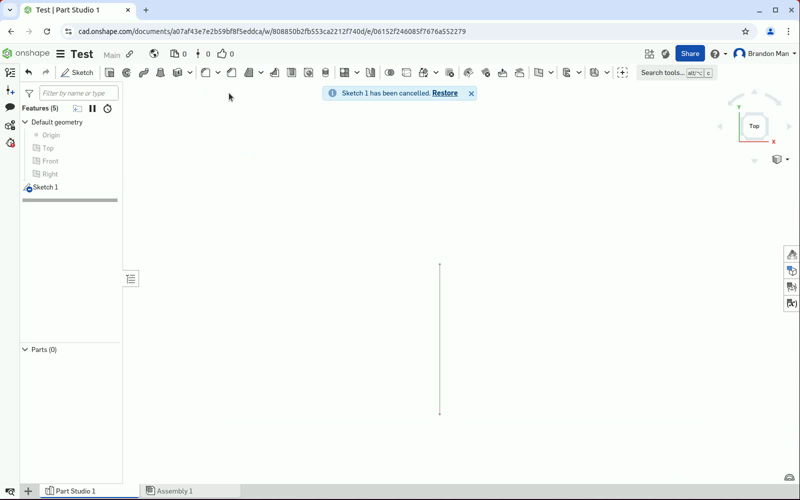
key(shift+s)
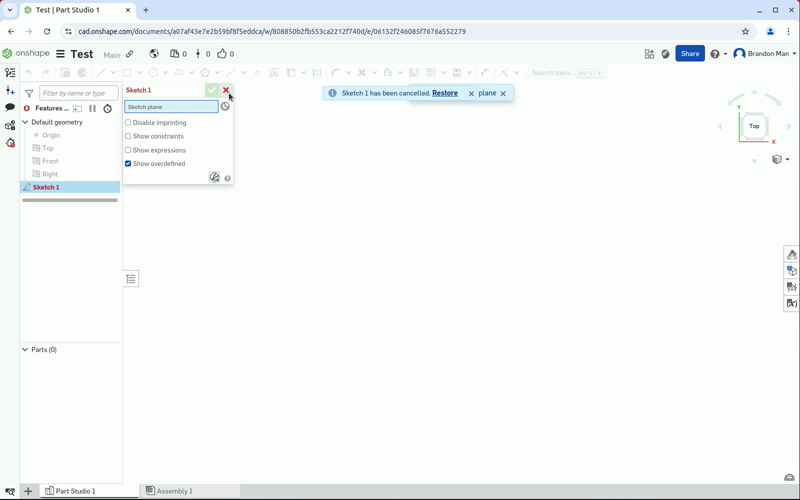
mouse_move(73, 150)
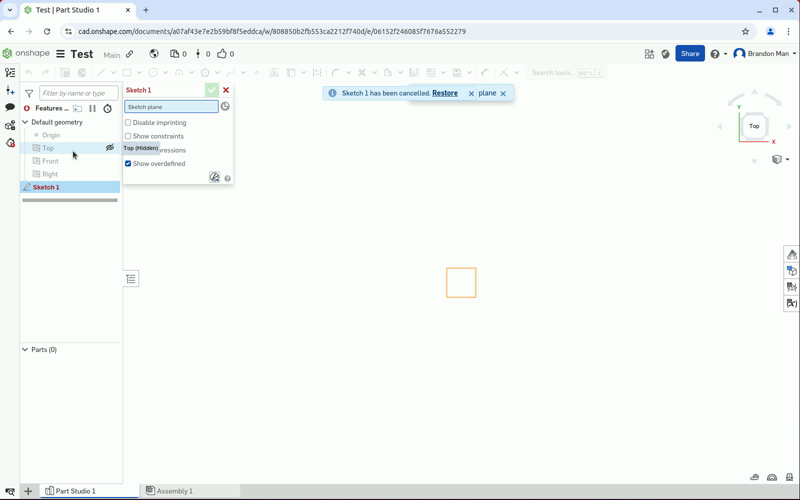
click(73, 150)
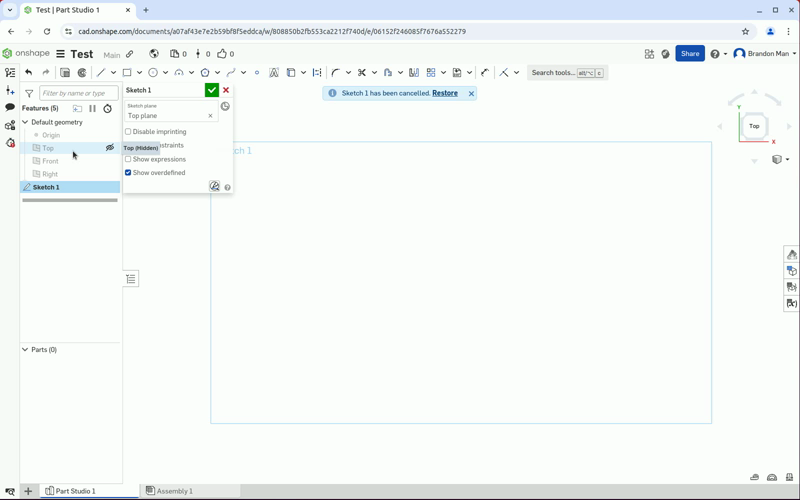
mouse_move(73, 352)
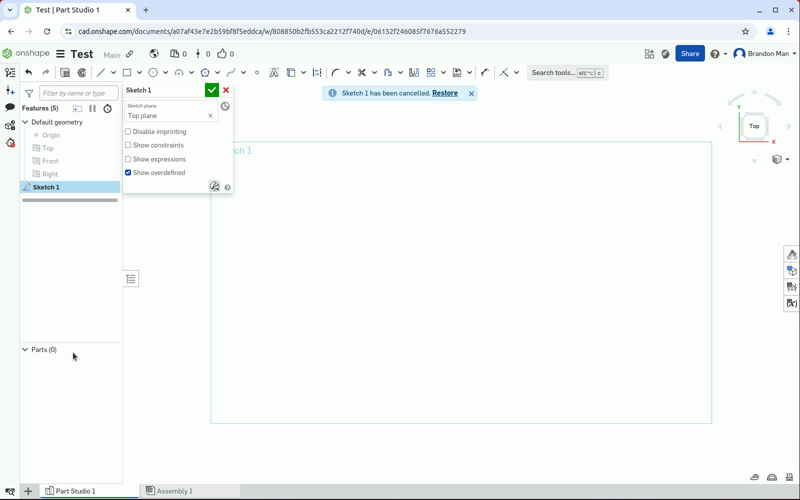
key(y)
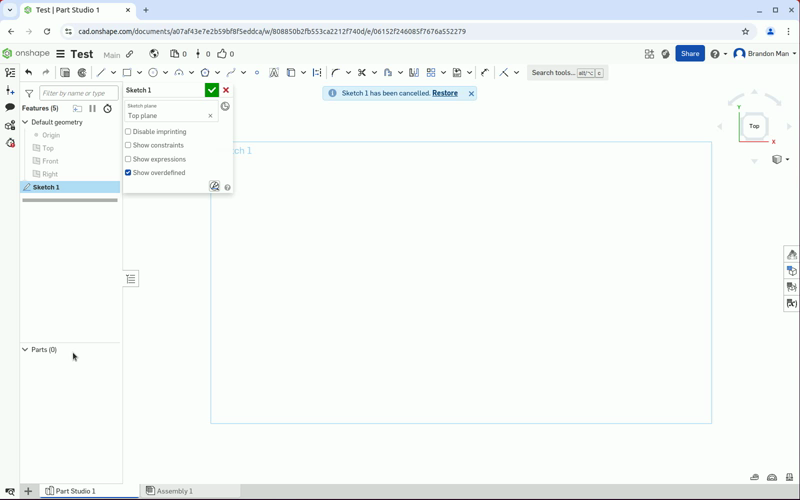
key(l)
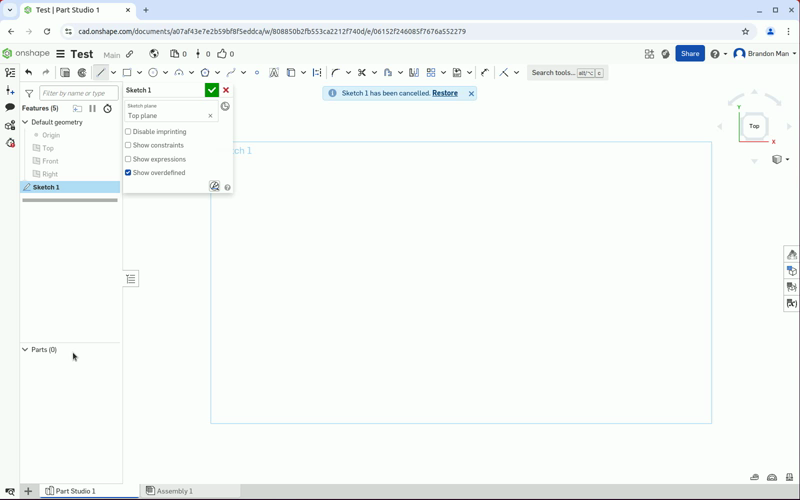
key_down(shift)
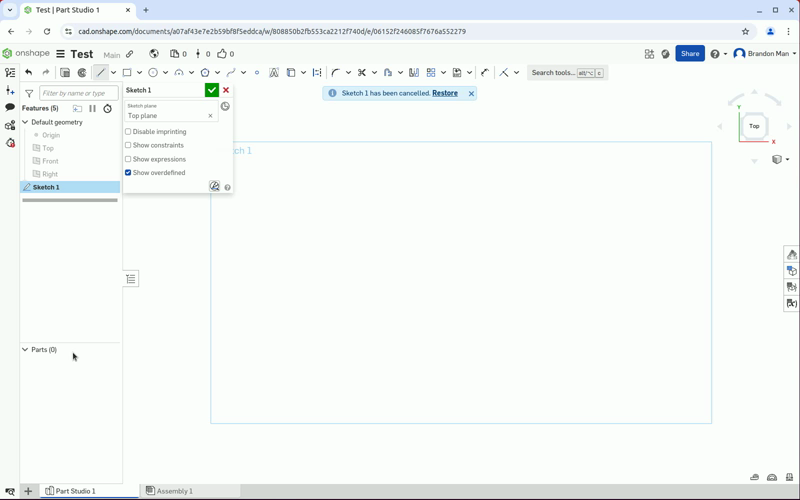
mouse_move(351, 196)
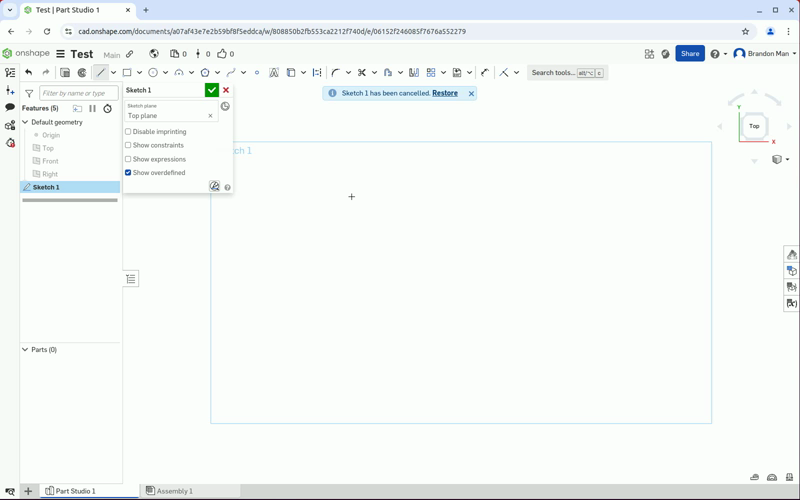
click(351, 196)
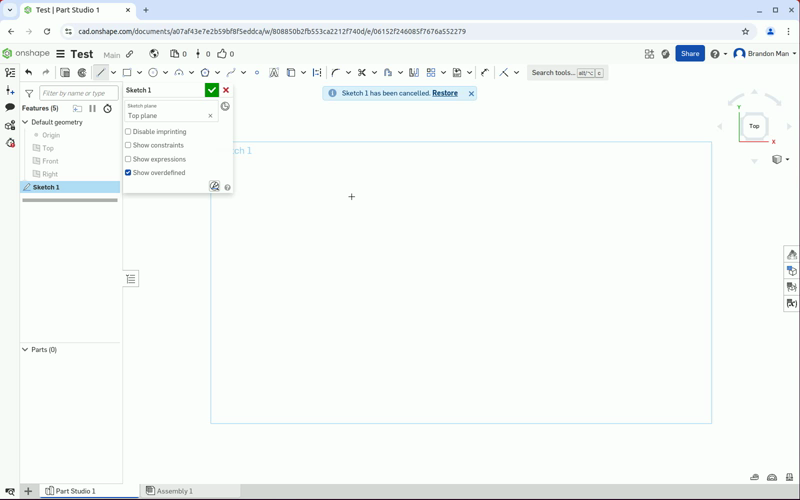
key_up(shift)
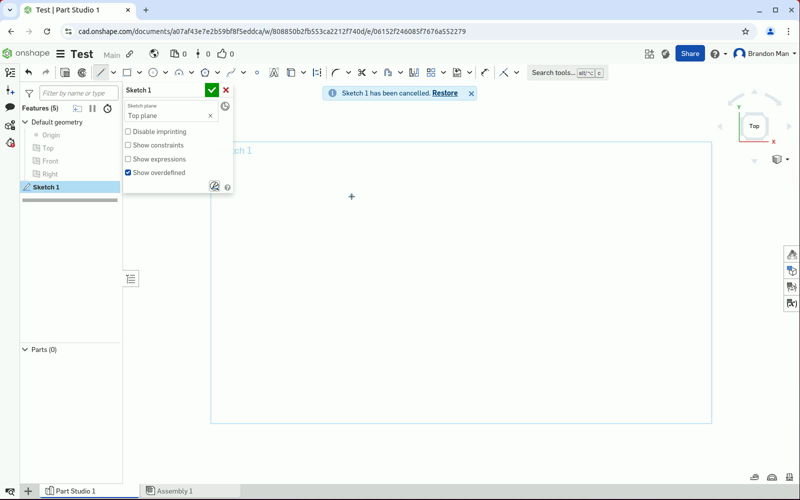
key_down(shift)
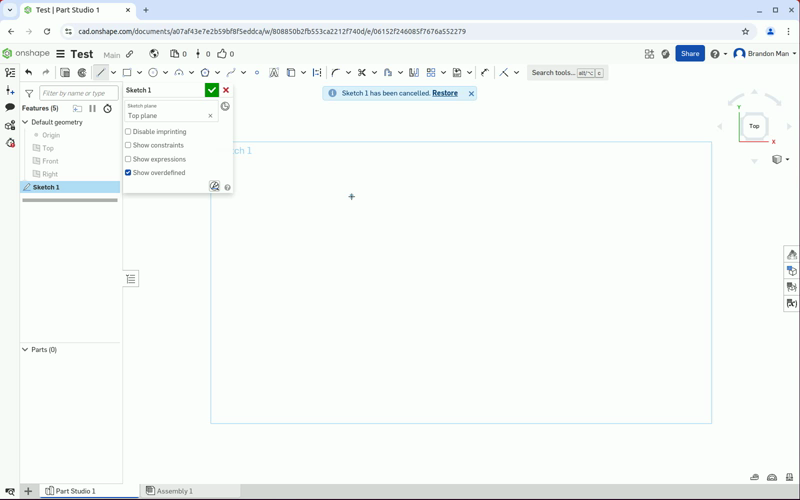
mouse_move(381, 196)
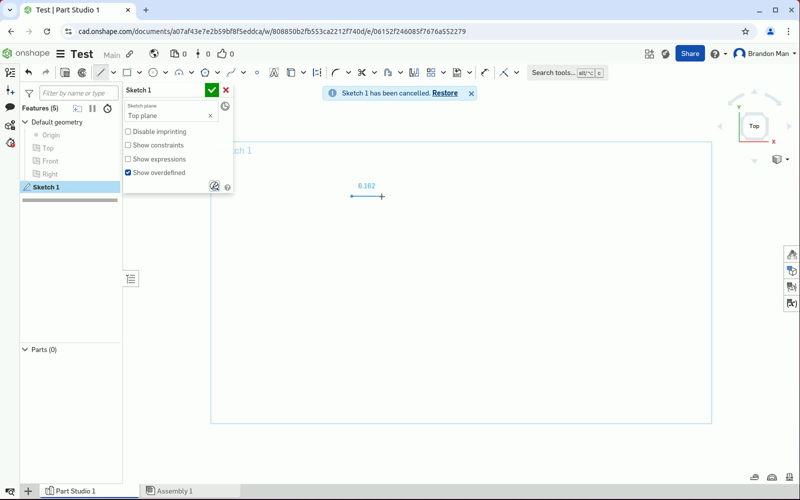
mouse_move(353, 229)
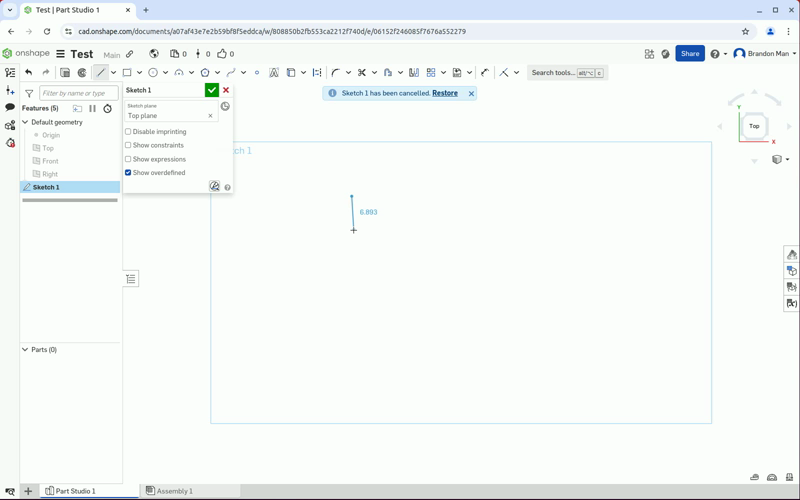
click(353, 229)
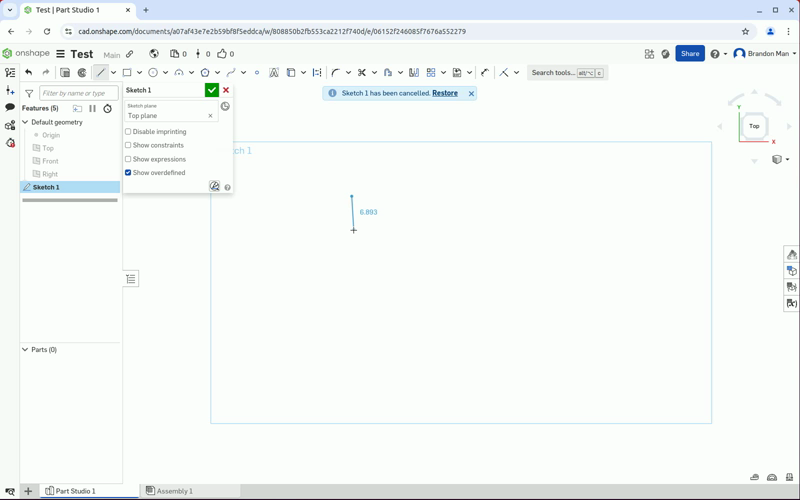
key_up(shift)
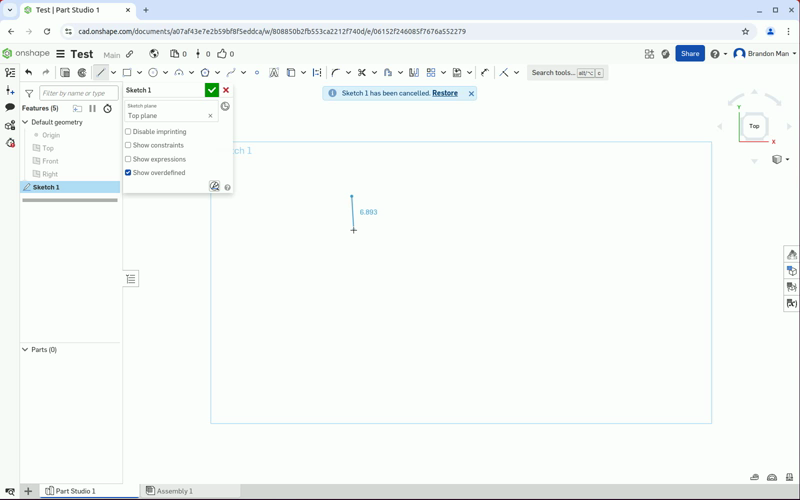
key_down(shift)
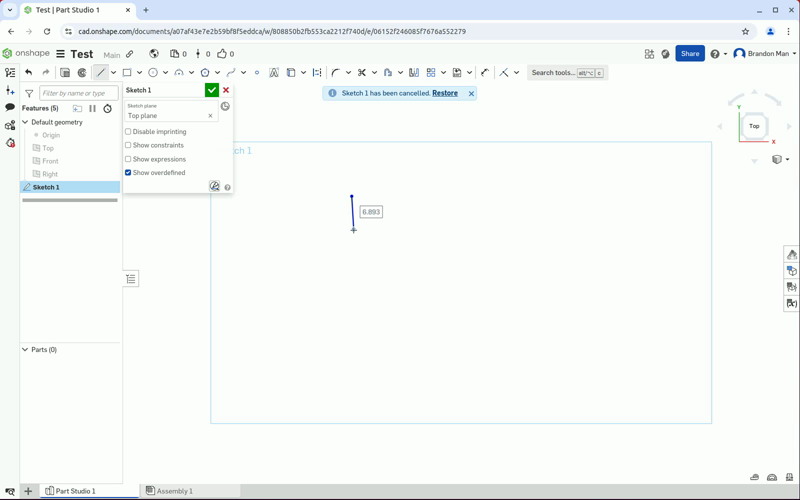
mouse_move(383, 229)
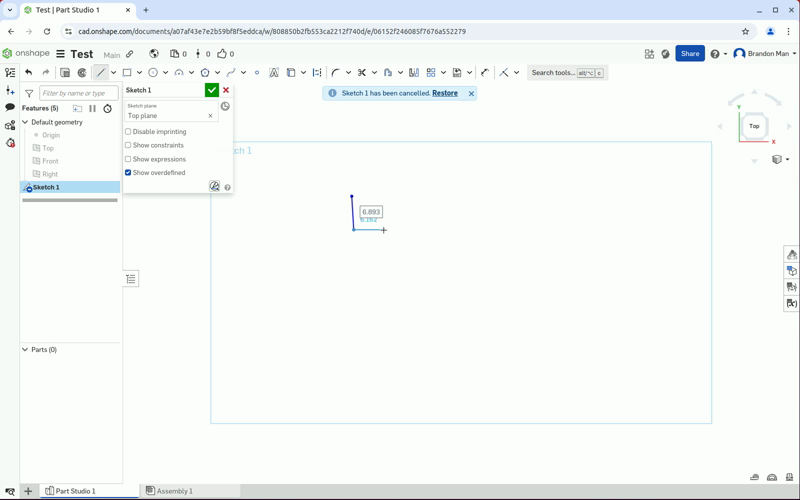
mouse_move(387, 229)
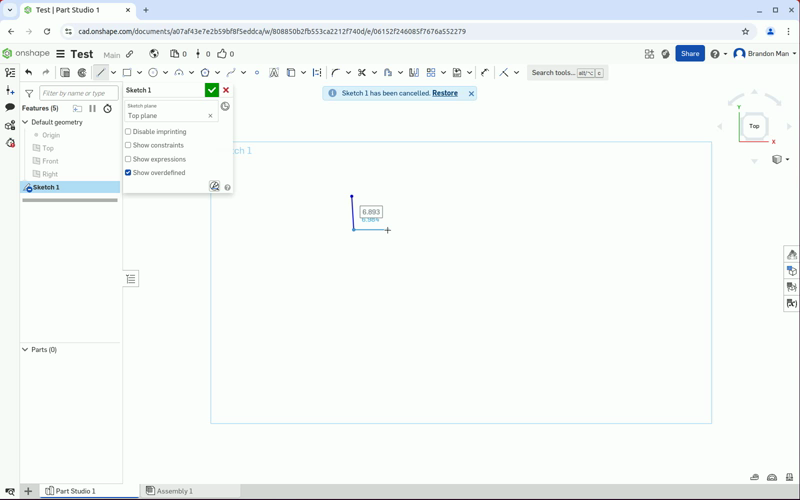
click(387, 229)
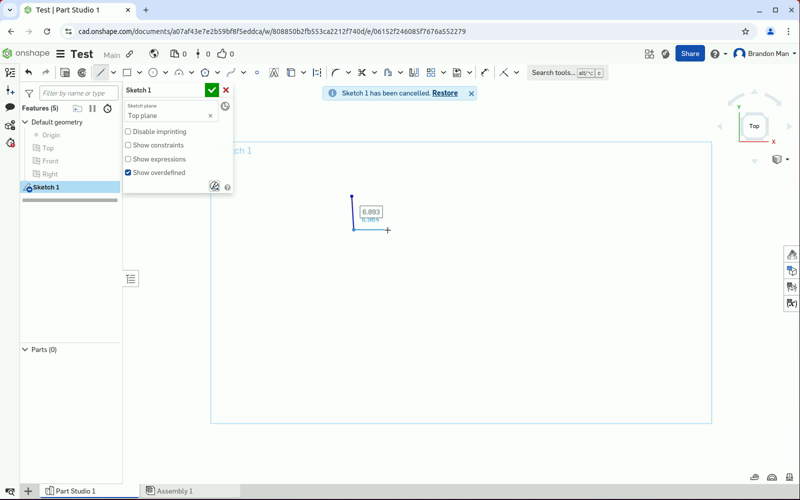
key_up(shift)
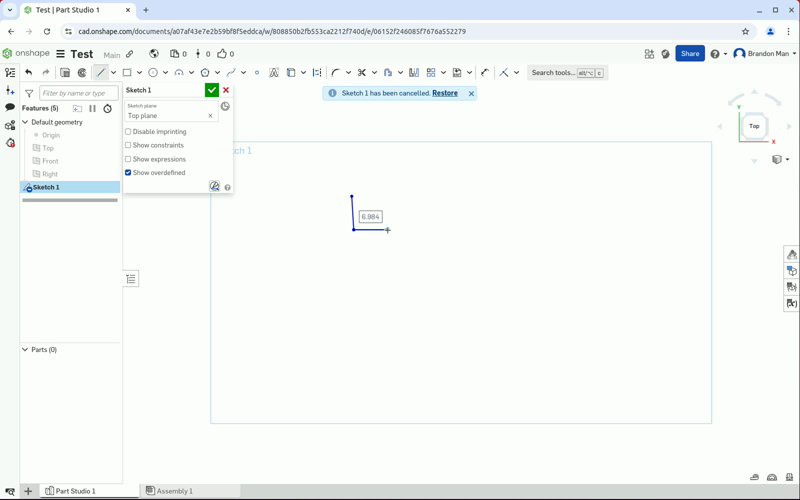
key_down(shift)
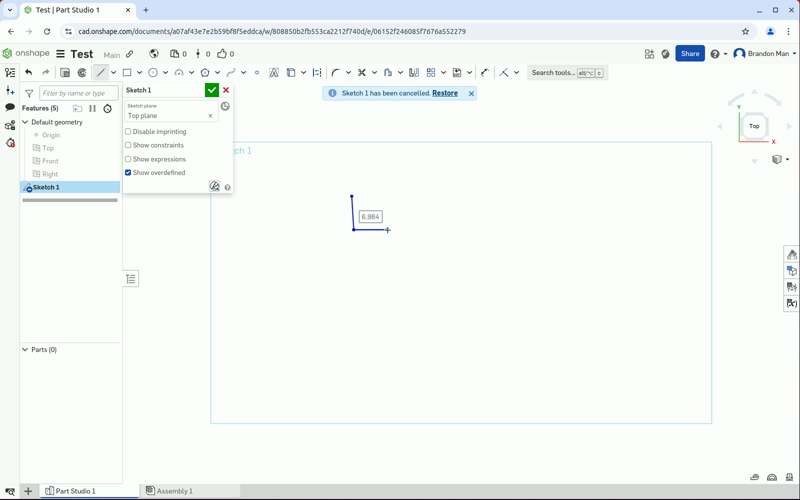
mouse_move(417, 229)
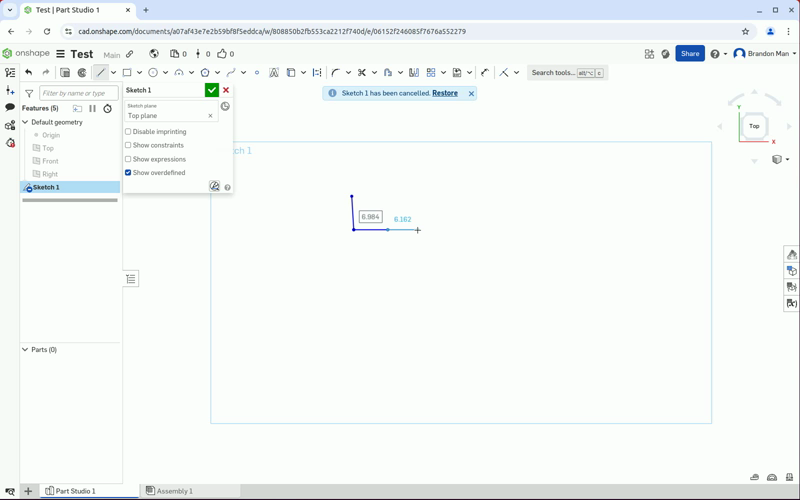
mouse_move(432, 229)
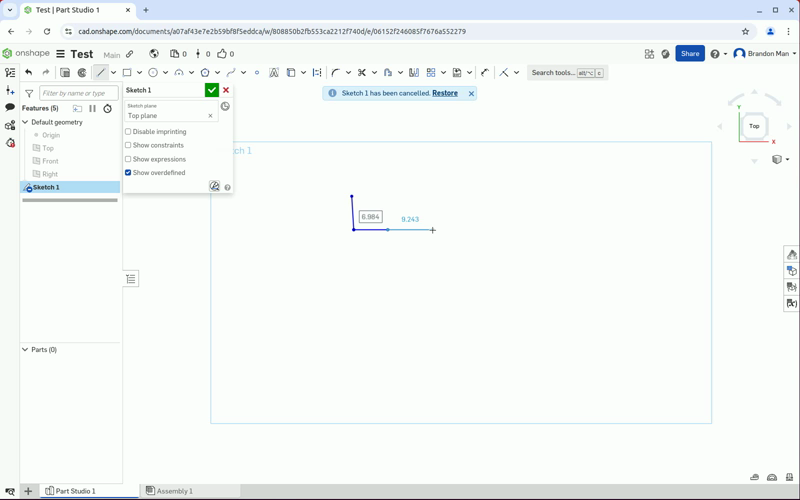
click(432, 229)
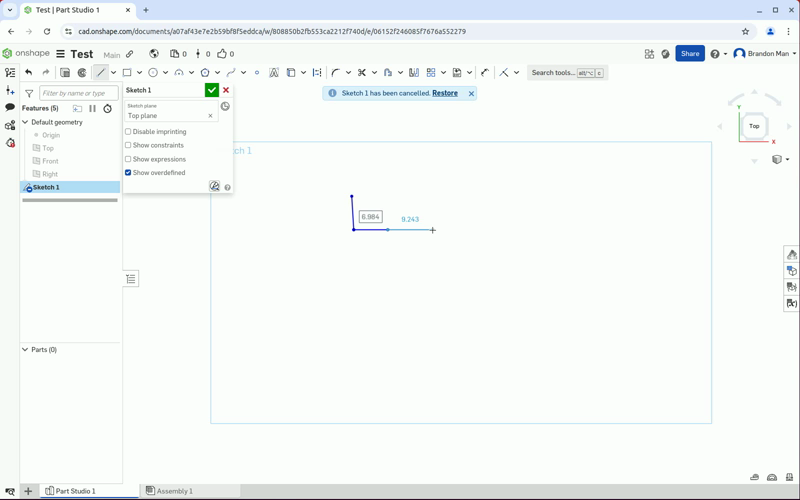
key_up(shift)
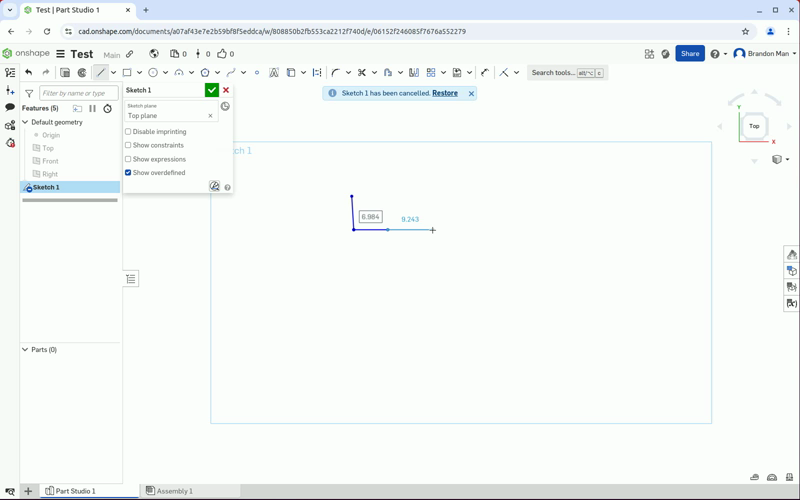
key_down(shift)
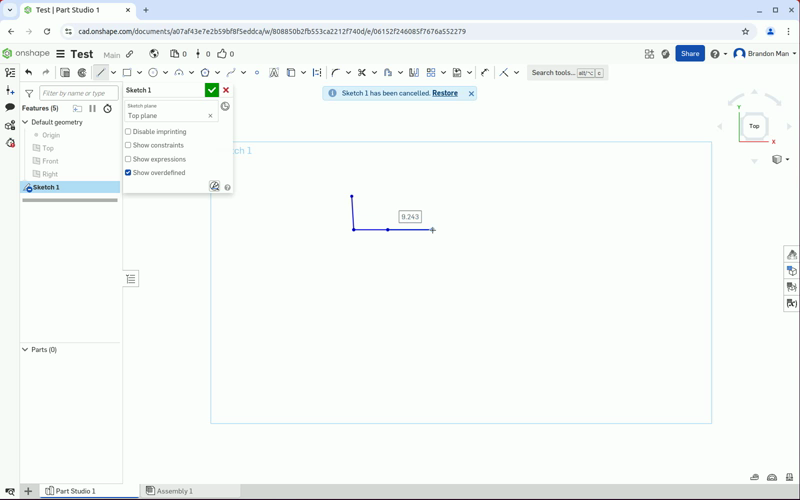
mouse_move(462, 229)
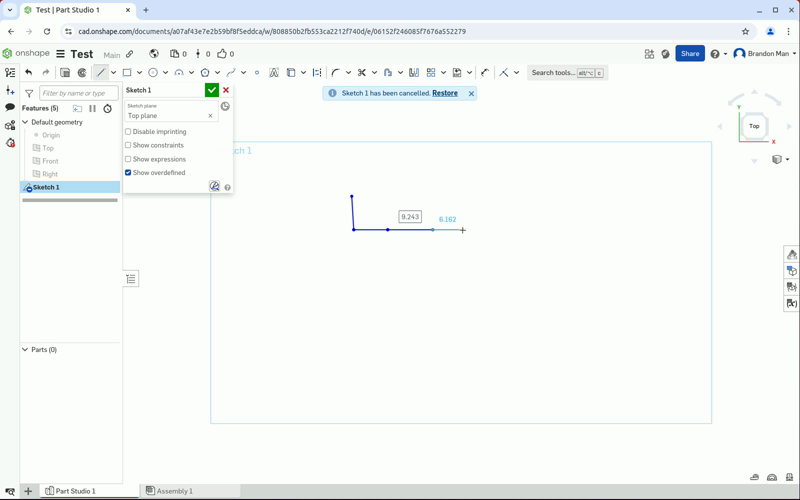
mouse_move(486, 229)
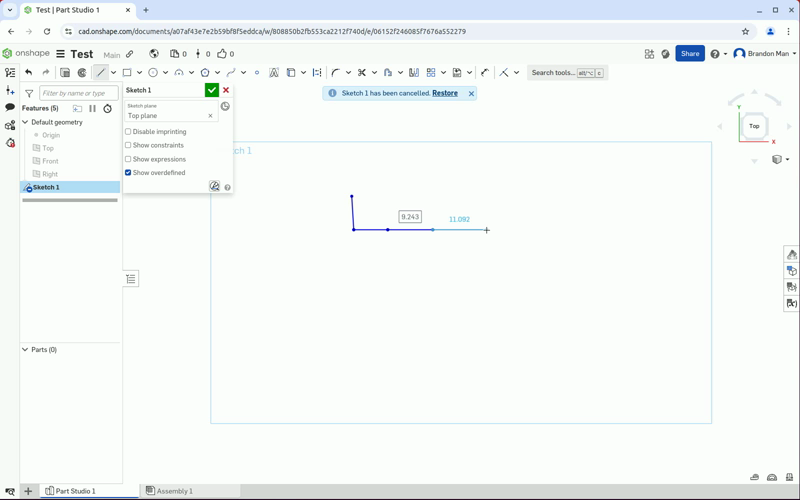
click(486, 229)
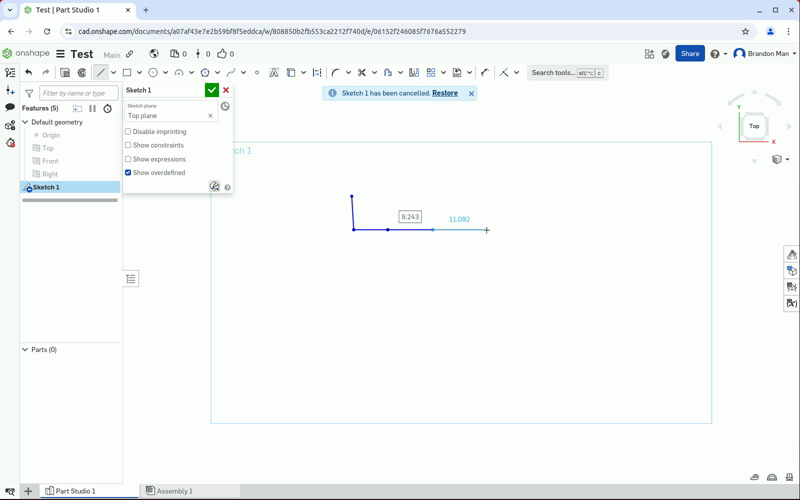
key_up(shift)
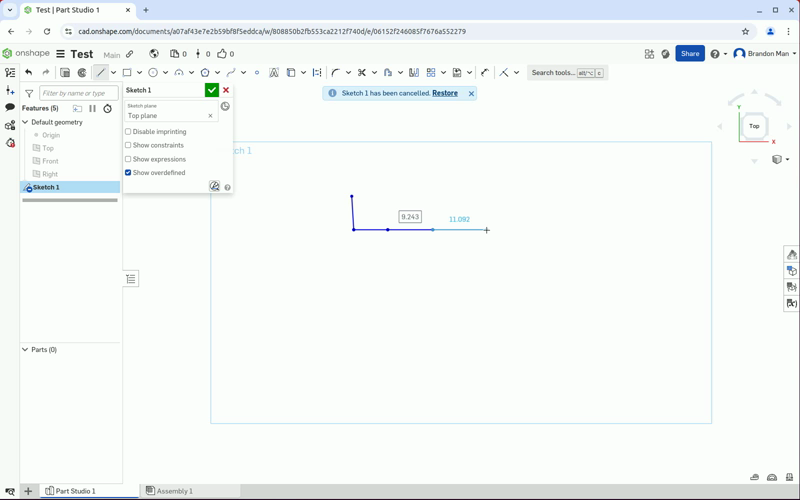
key_down(shift)
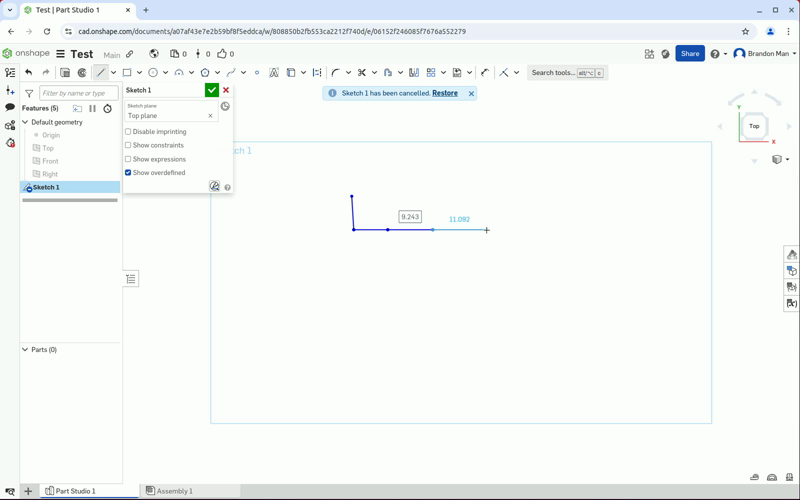
mouse_move(516, 229)
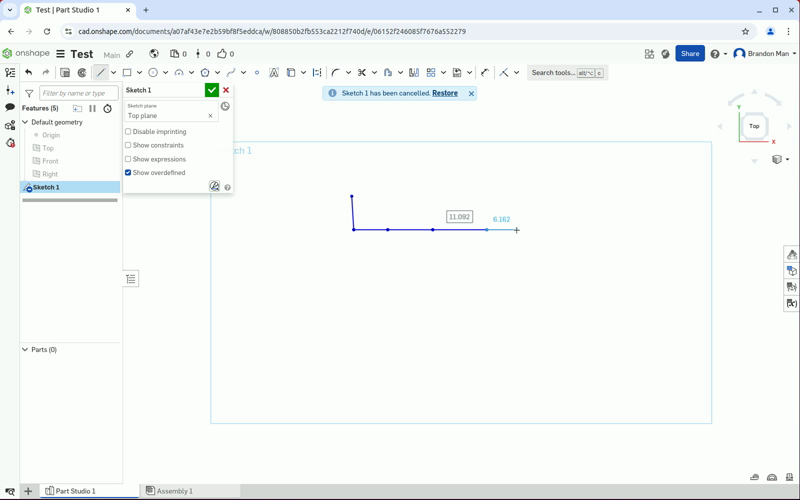
mouse_move(531, 229)
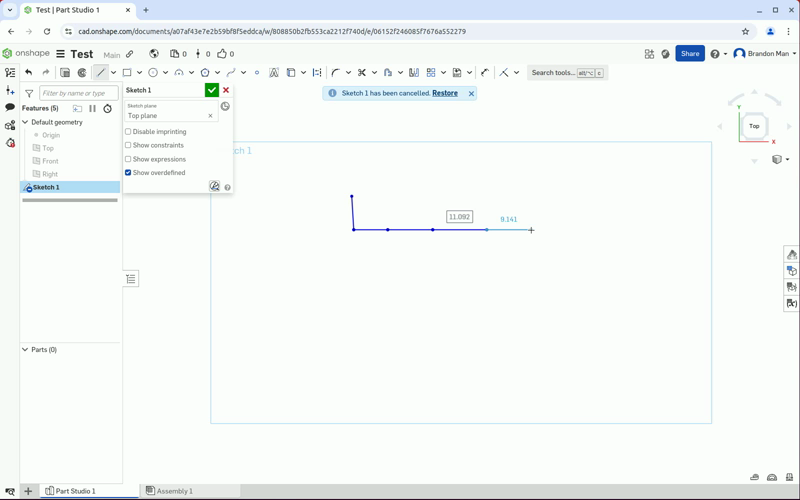
click(531, 229)
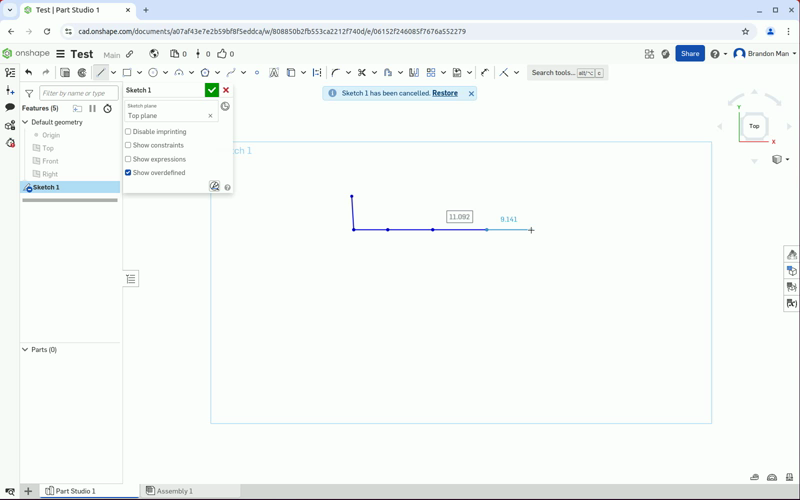
key_up(shift)
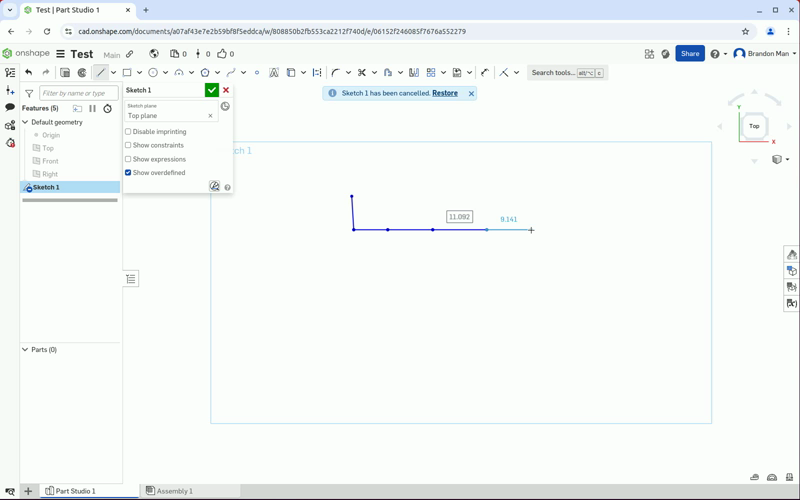
key_down(shift)
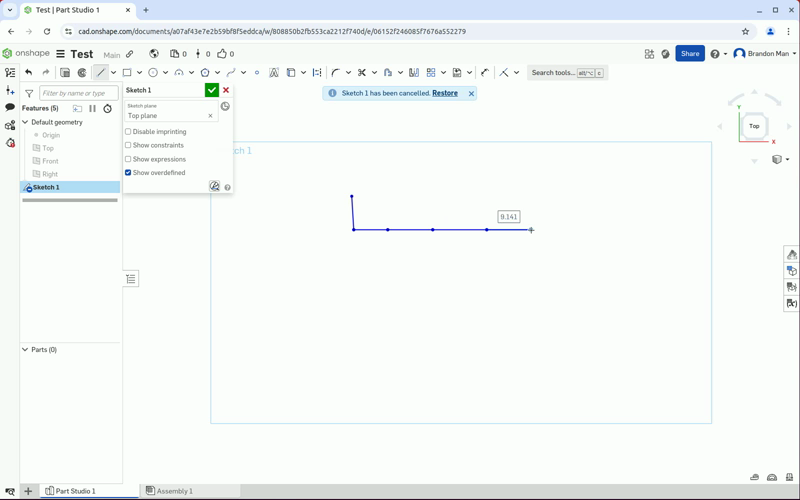
mouse_move(531, 335)
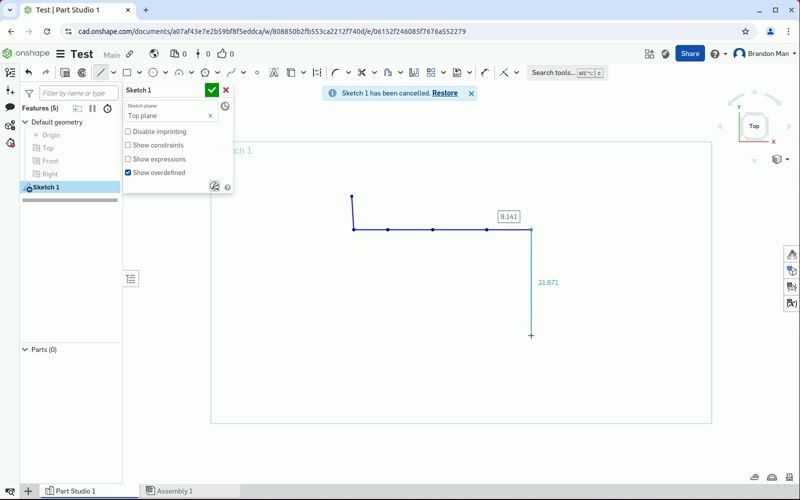
click(531, 335)
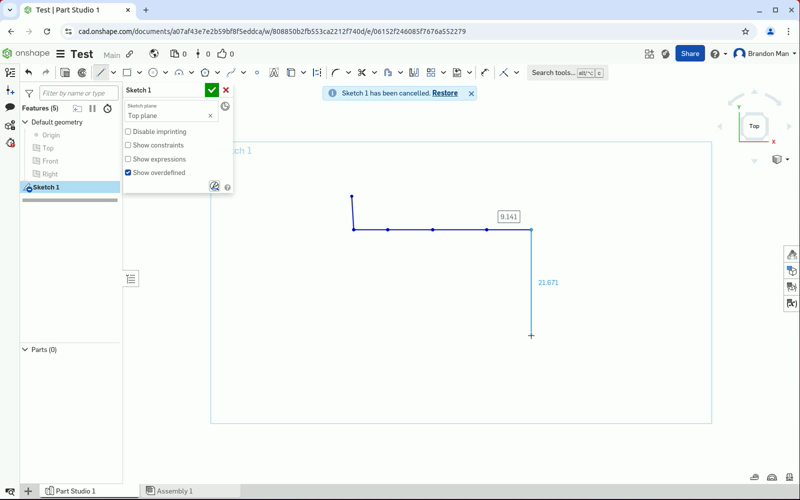
key_up(shift)
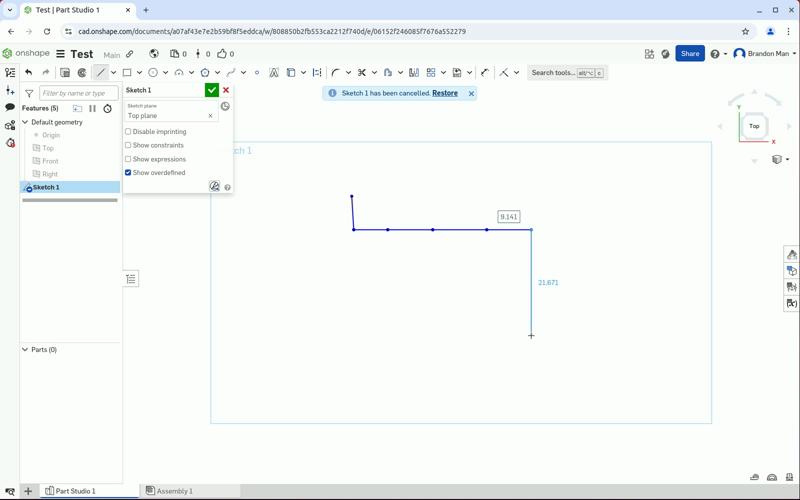
key_down(shift)
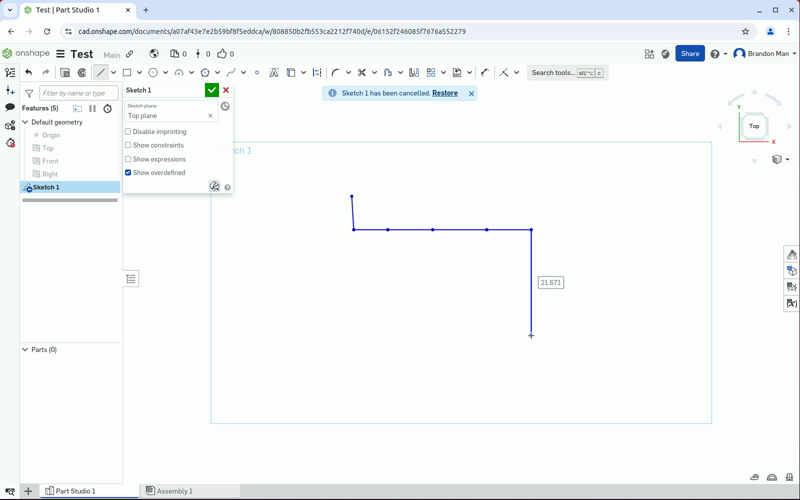
mouse_move(561, 335)
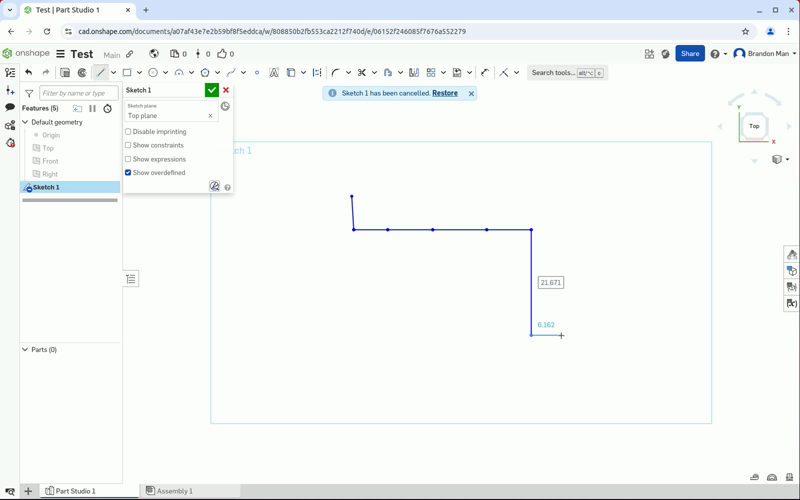
mouse_move(486, 335)
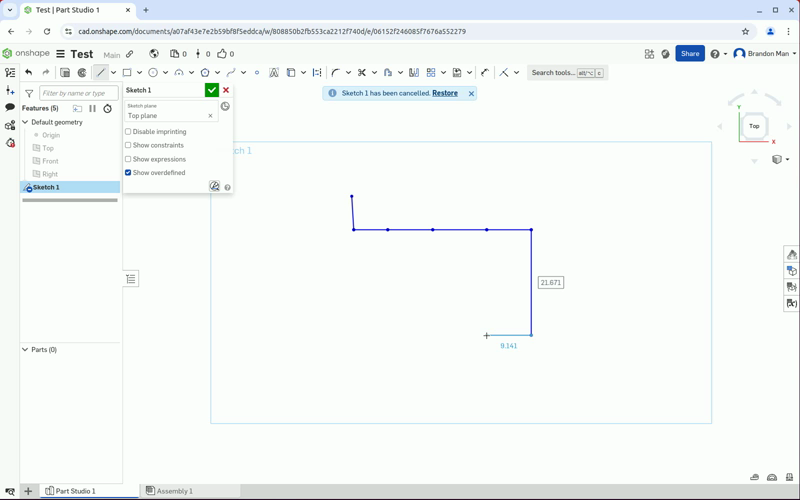
click(486, 335)
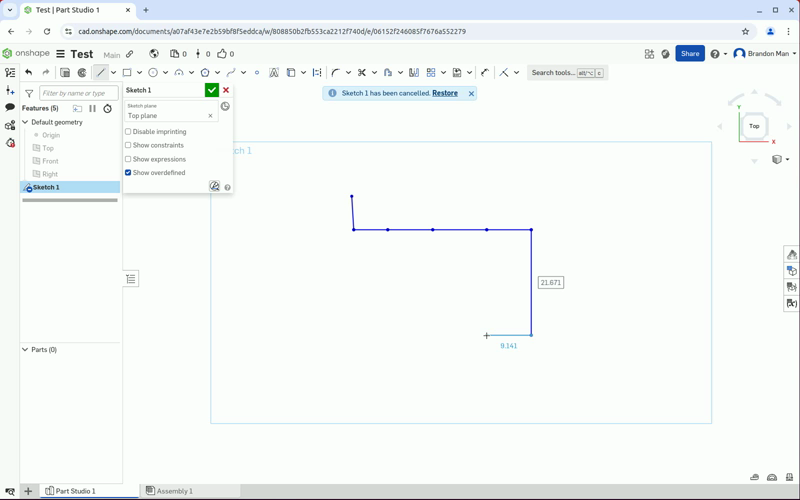
key_up(shift)
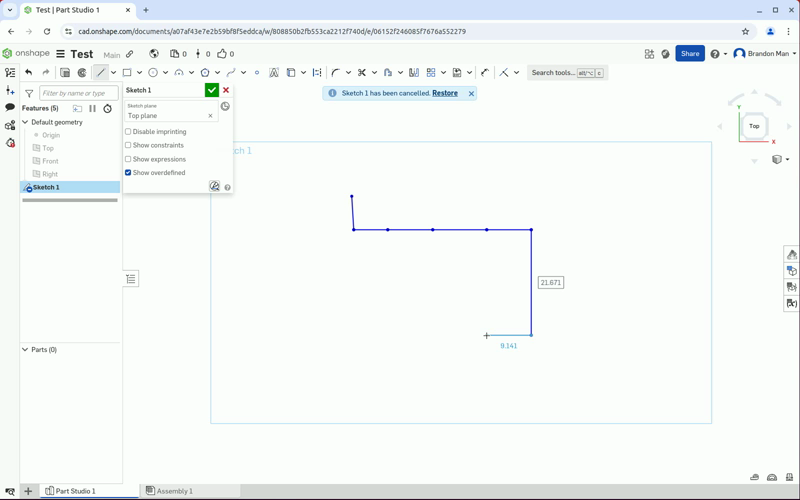
key_down(shift)
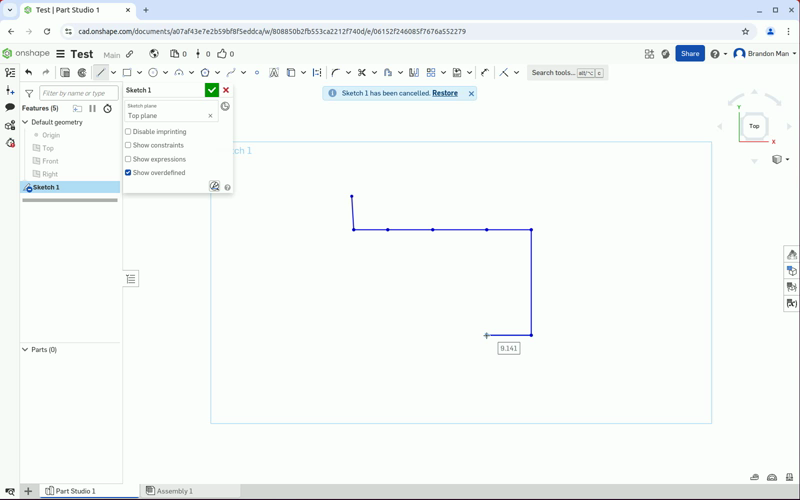
mouse_move(516, 335)
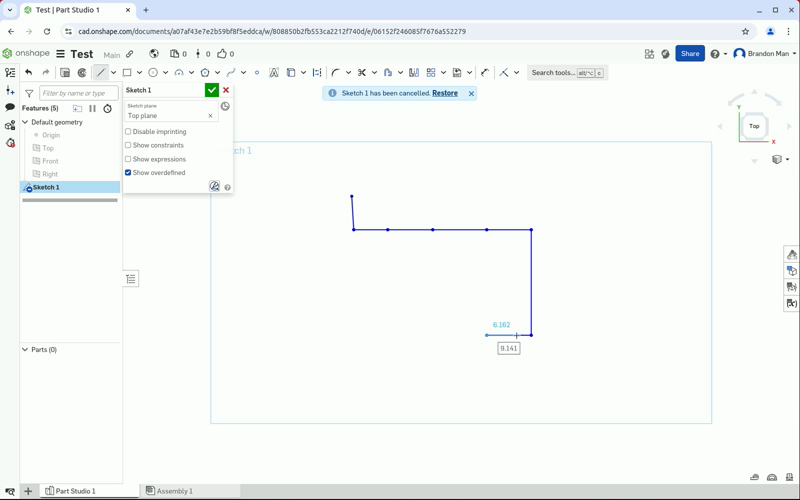
mouse_move(486, 378)
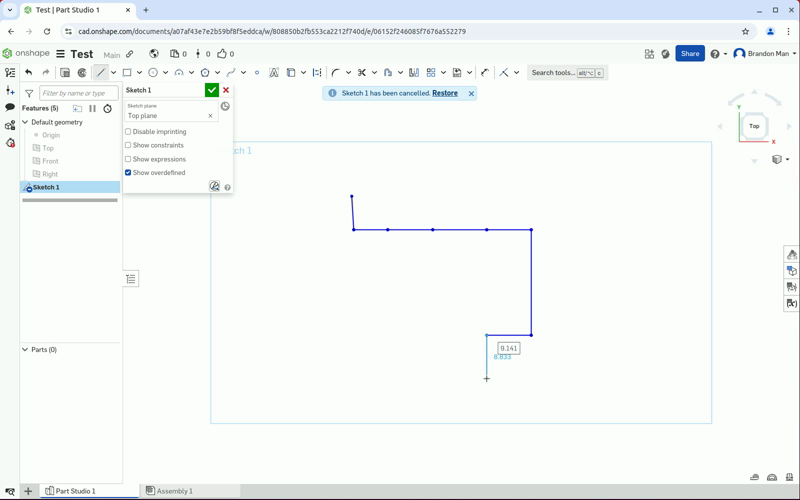
click(486, 378)
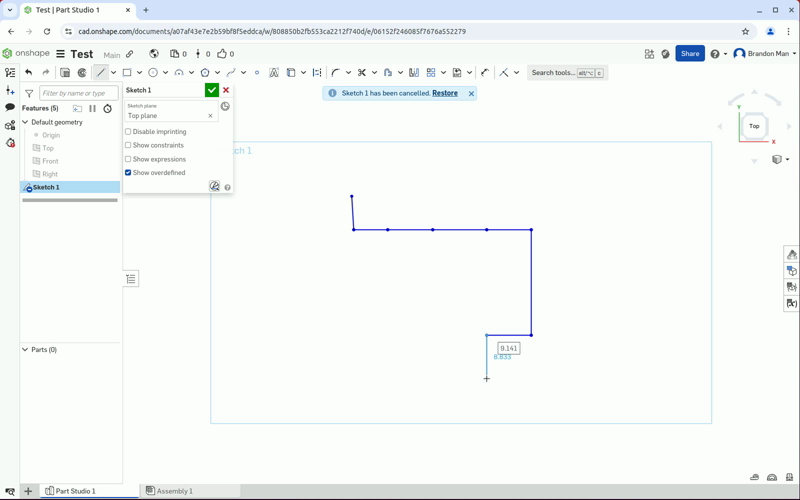
key_up(shift)
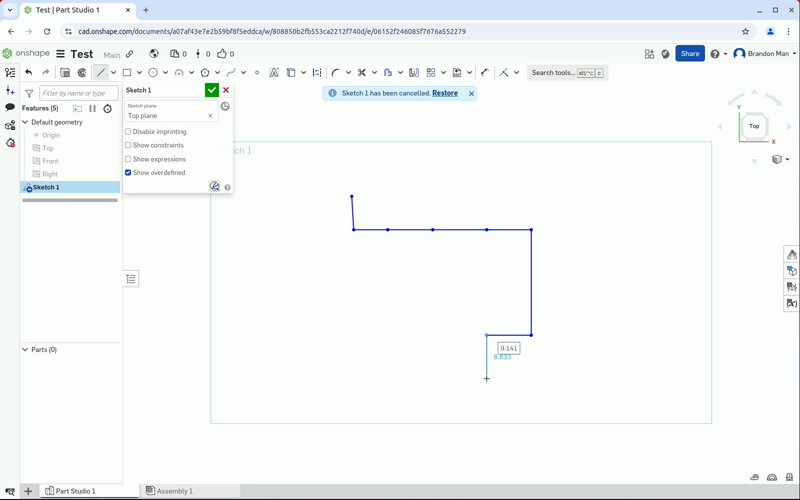
key_down(shift)
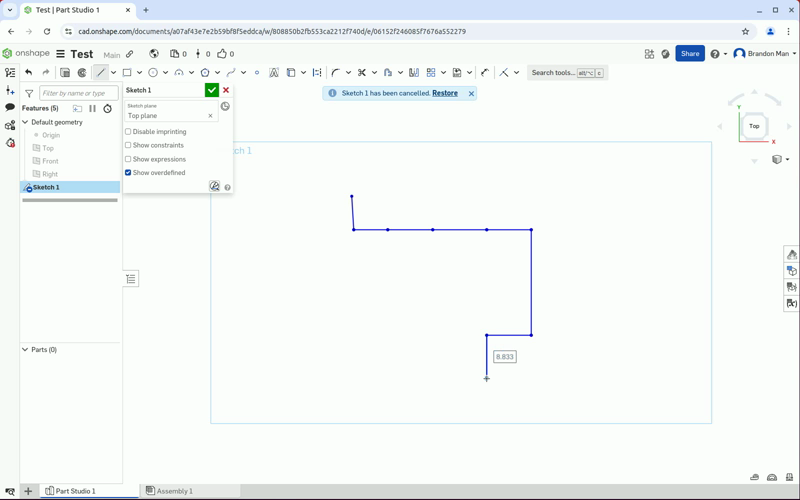
mouse_move(565, 393)
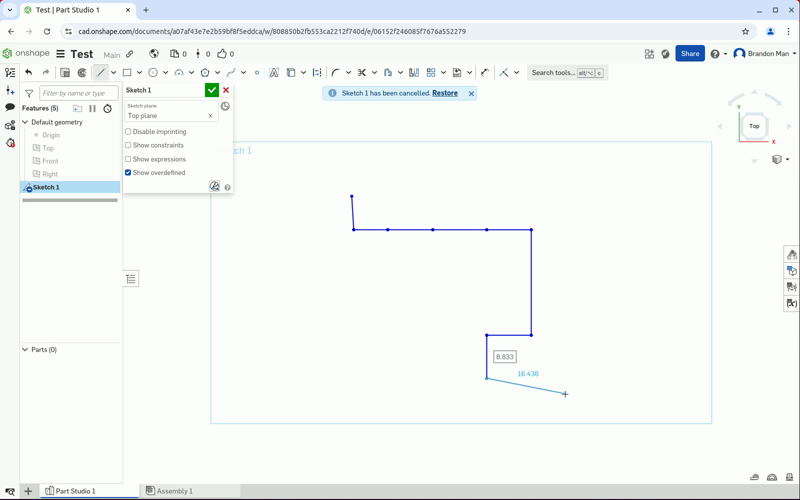
click(565, 393)
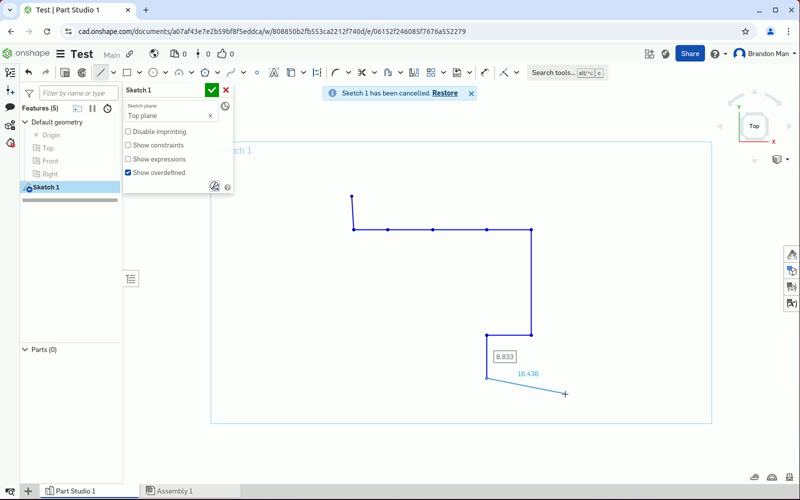
key_up(shift)
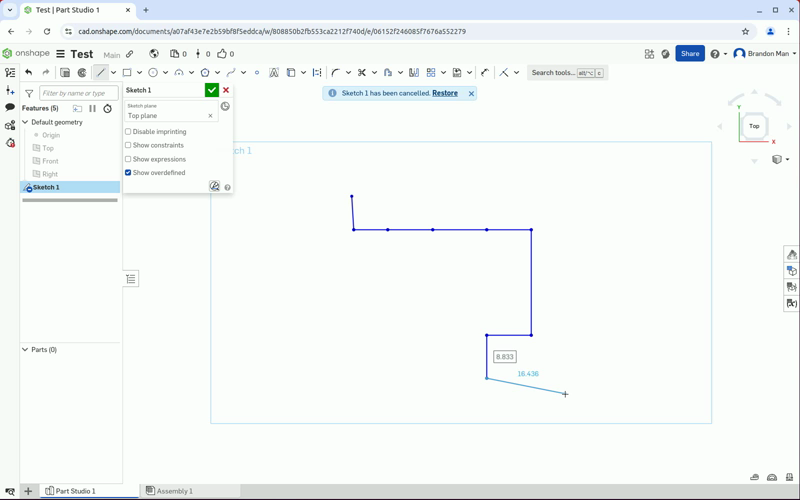
key_down(shift)
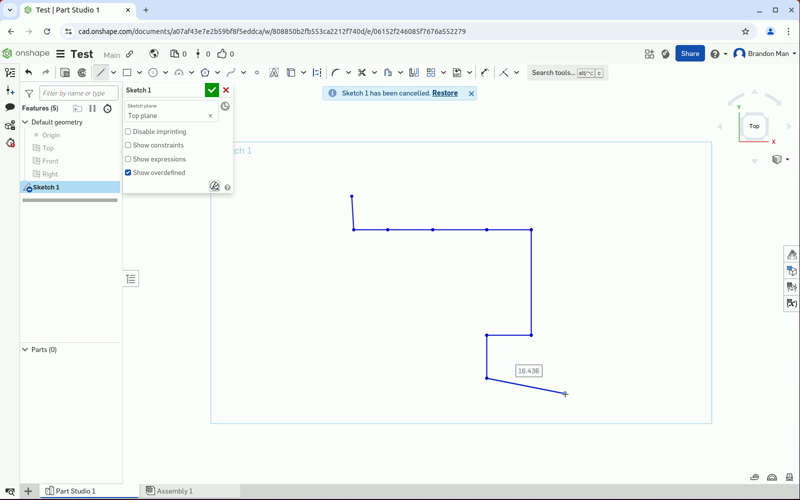
mouse_move(565, 196)
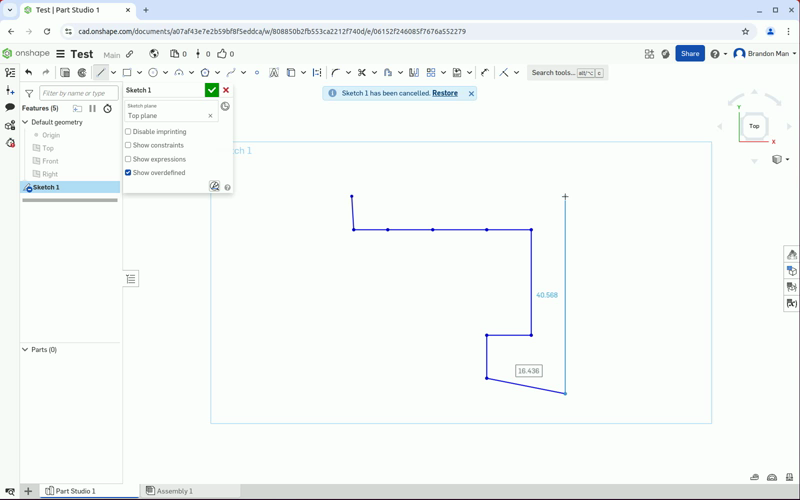
click(565, 196)
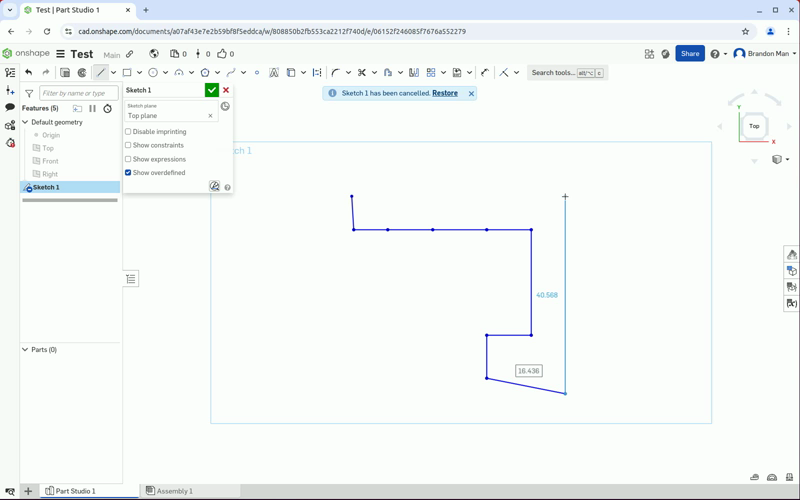
key_up(shift)
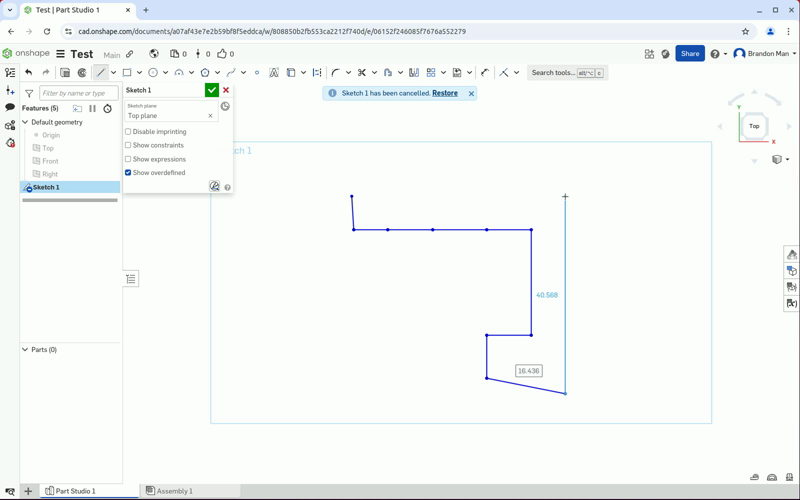
key_down(shift)
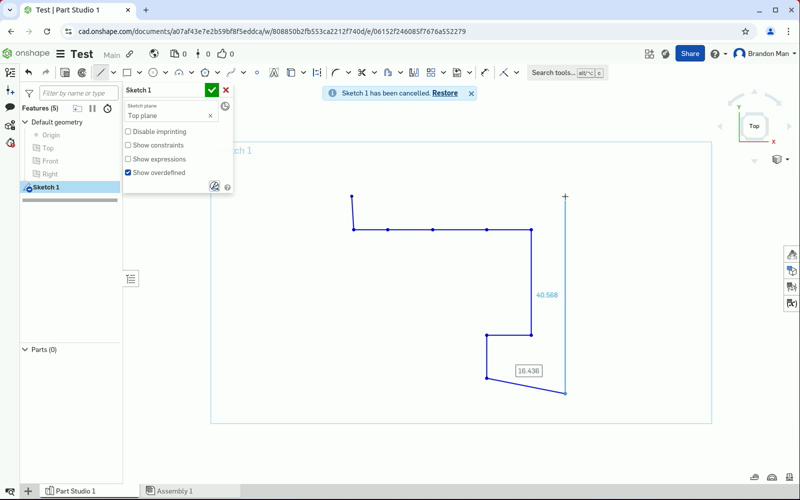
mouse_move(351, 196)
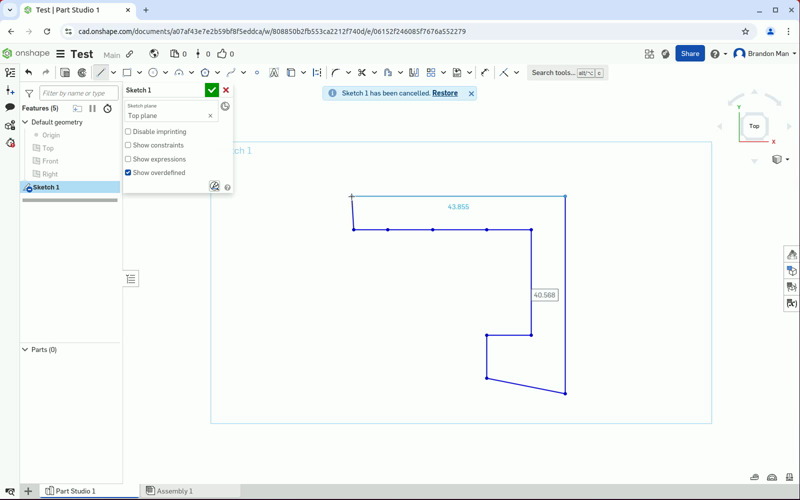
key_up(shift)
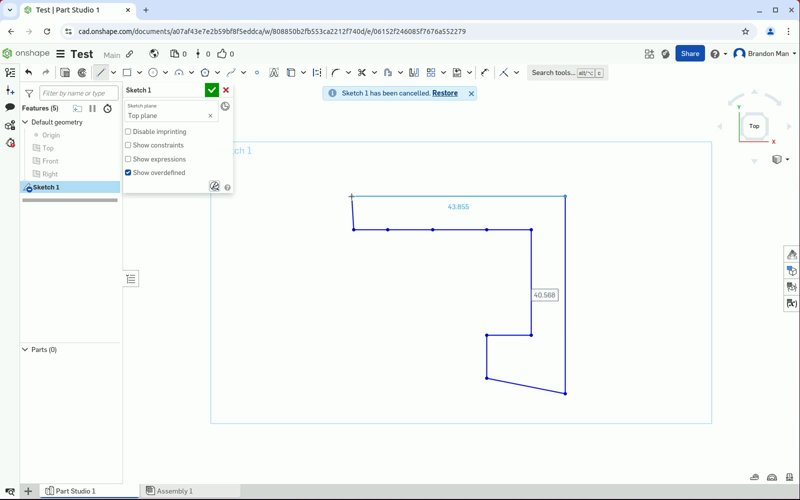
click(351, 196)
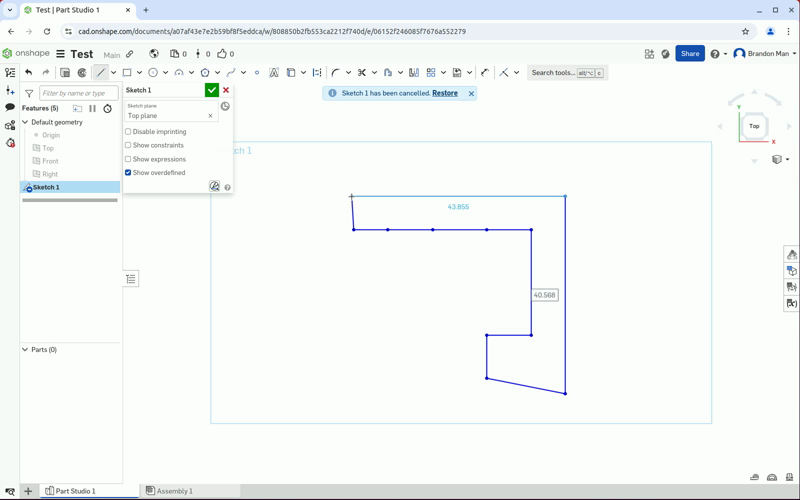
key(esc)
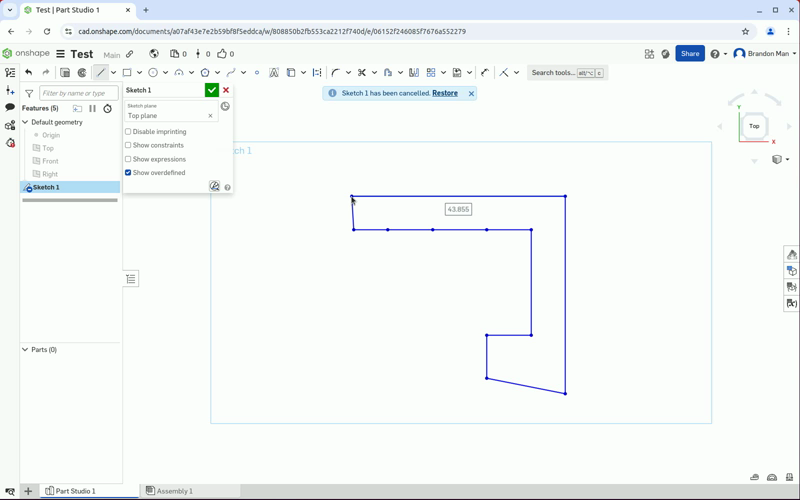
mouse_move(542, 301)
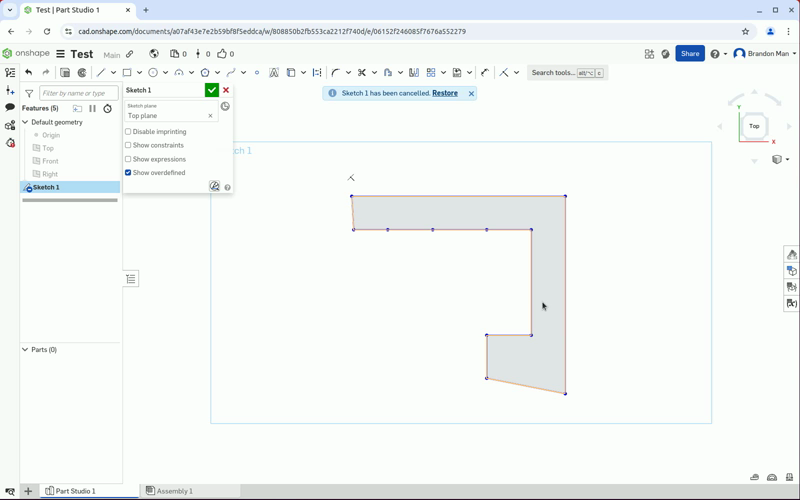
click(542, 301)
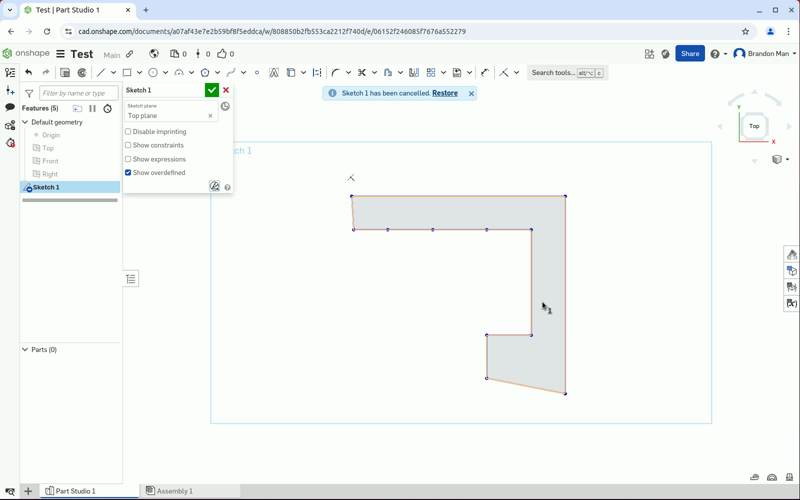
mouse_move(73, 352)
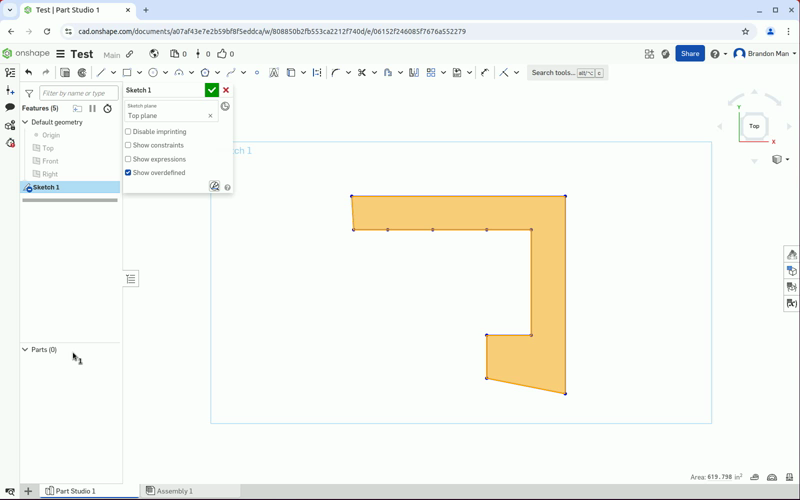
key(shift+y)
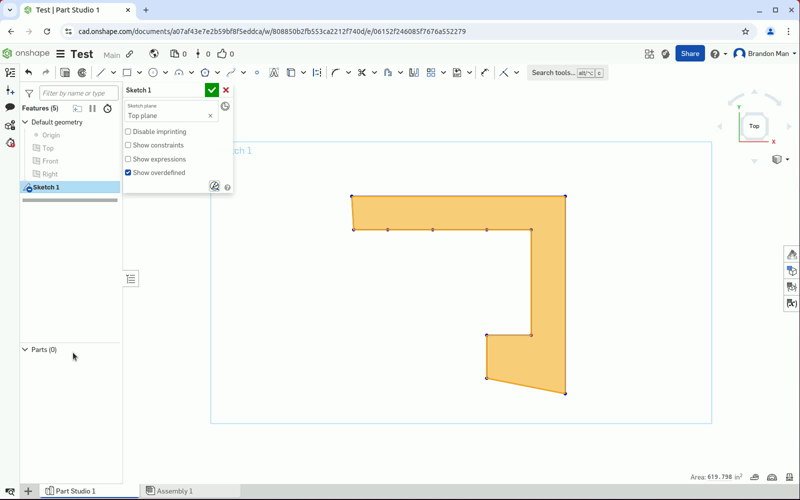
key(shift+e)
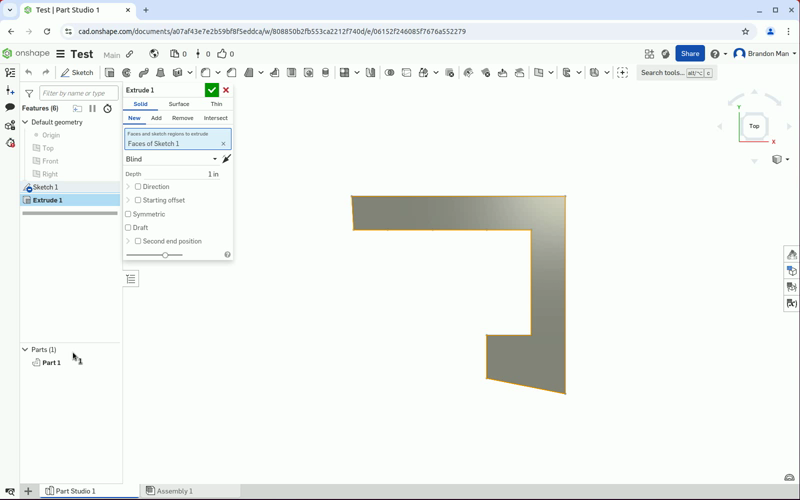
mouse_move(143, 106)
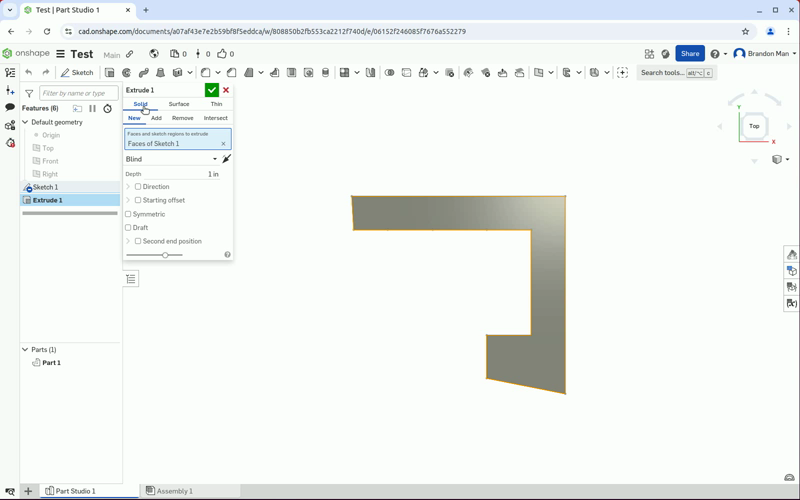
click(143, 106)
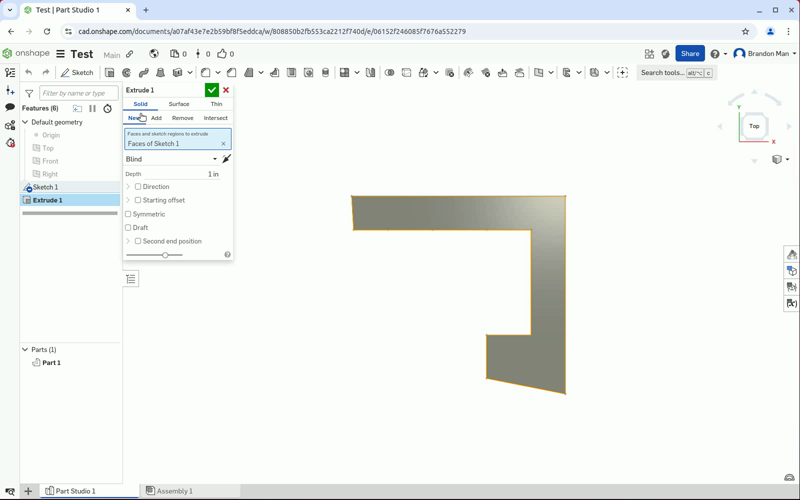
mouse_move(137, 120)
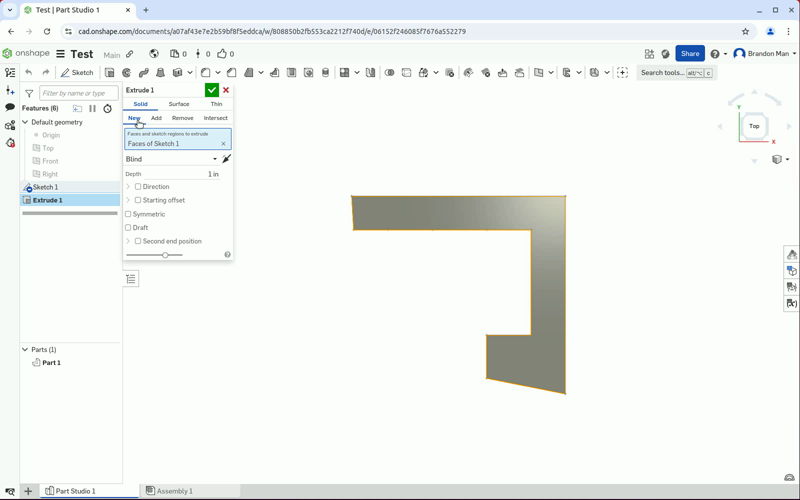
click(137, 120)
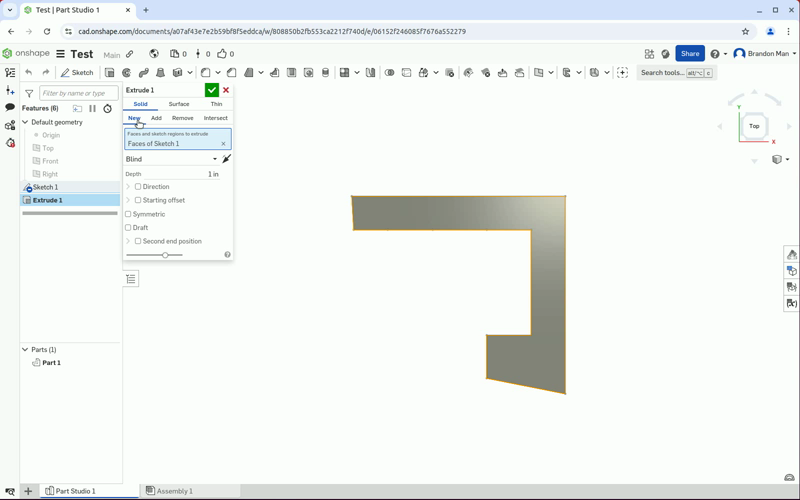
key(tab, 4)
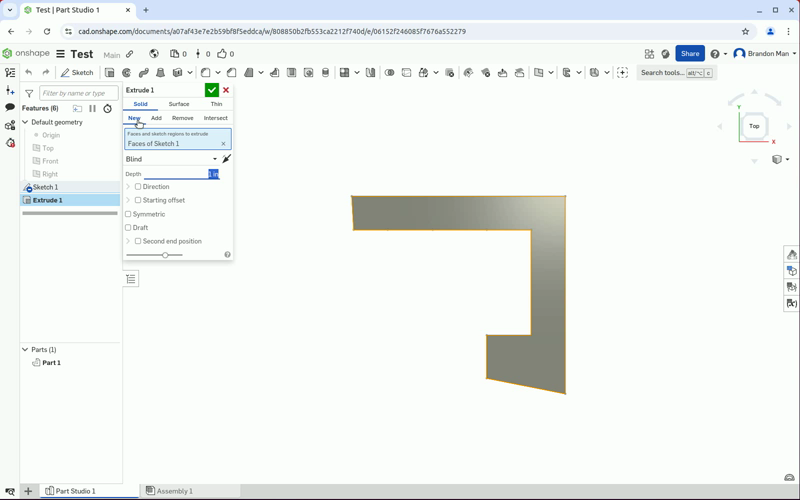
text(9.147)
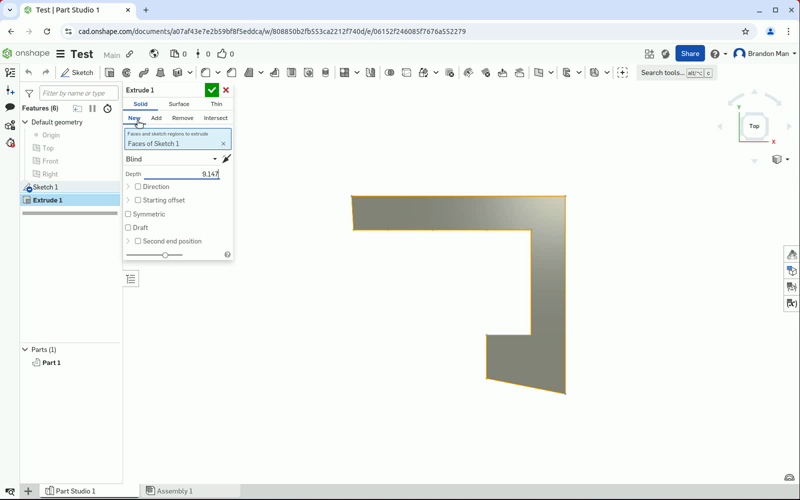
key(enter)
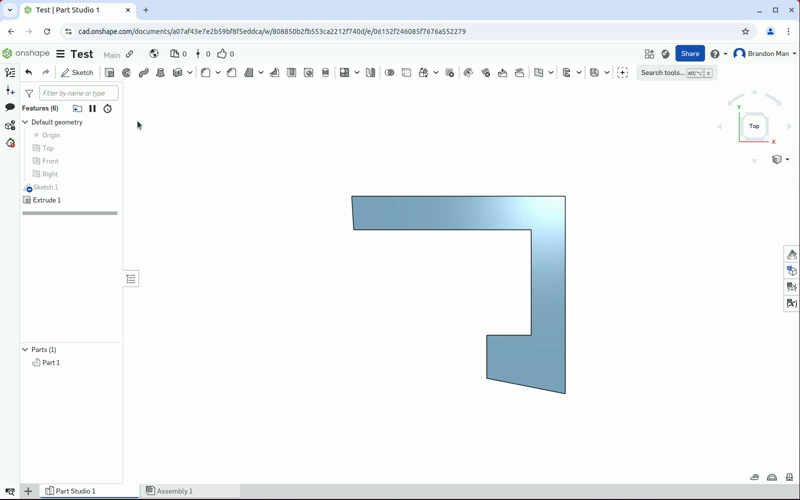
key(shift+h)
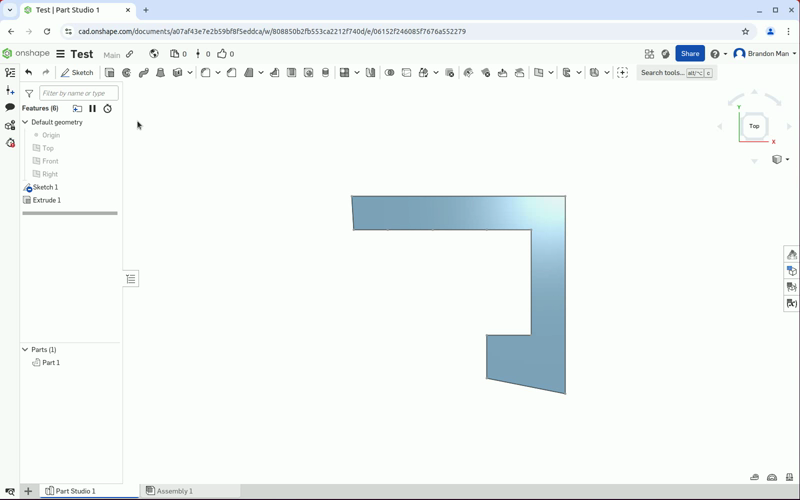
key(shift+h)
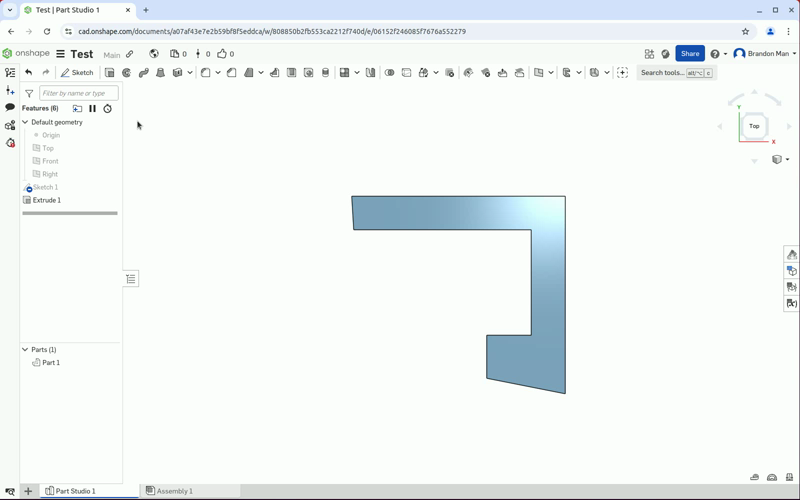
mouse_move(73, 189)
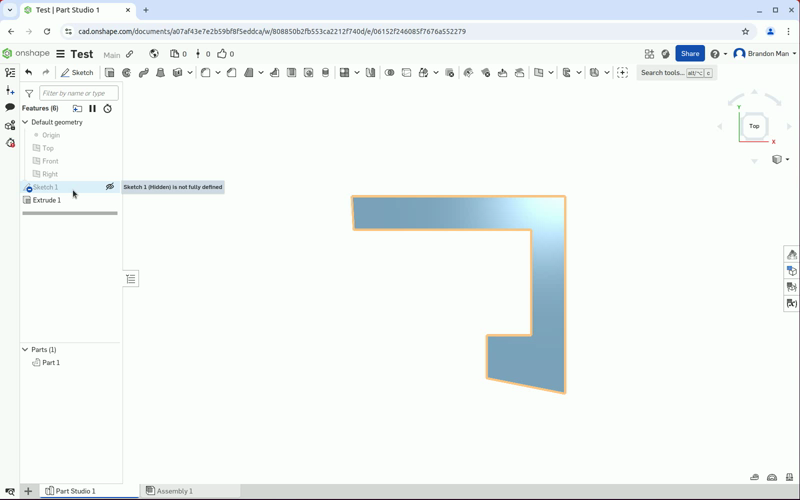
click(73, 189)
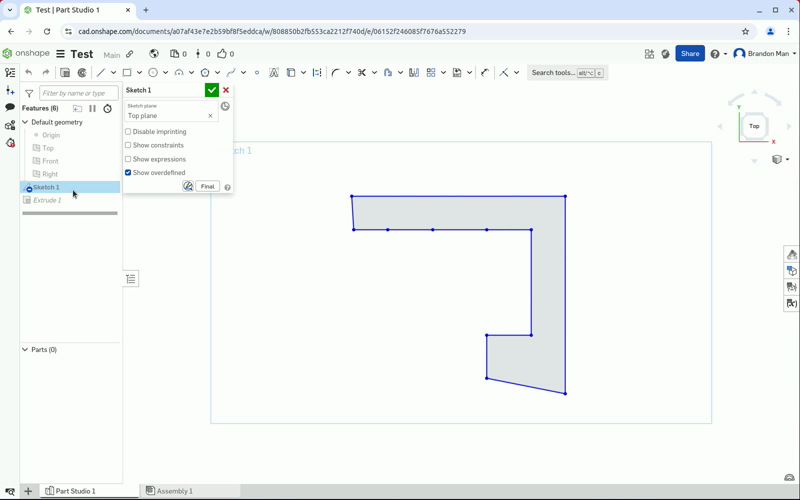
mouse_move(229, 92)
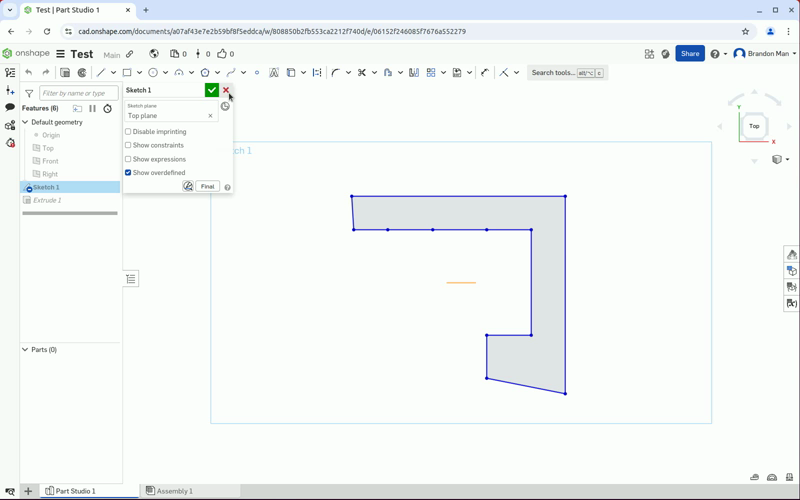
click(229, 92)
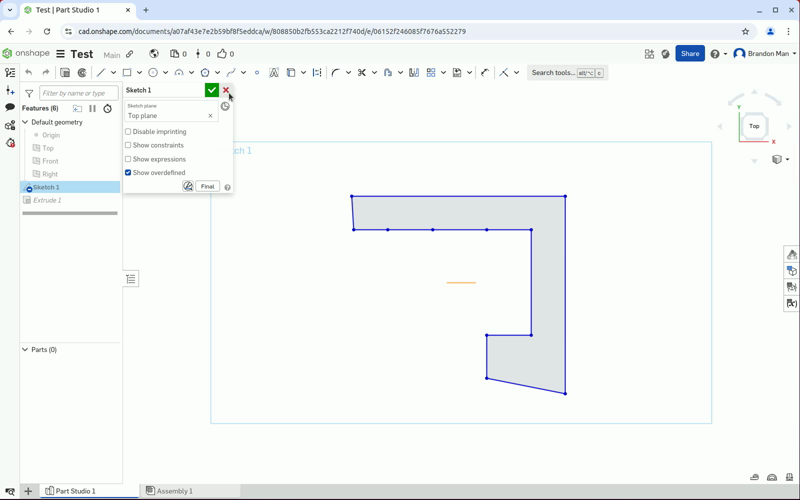
key(shift+s)
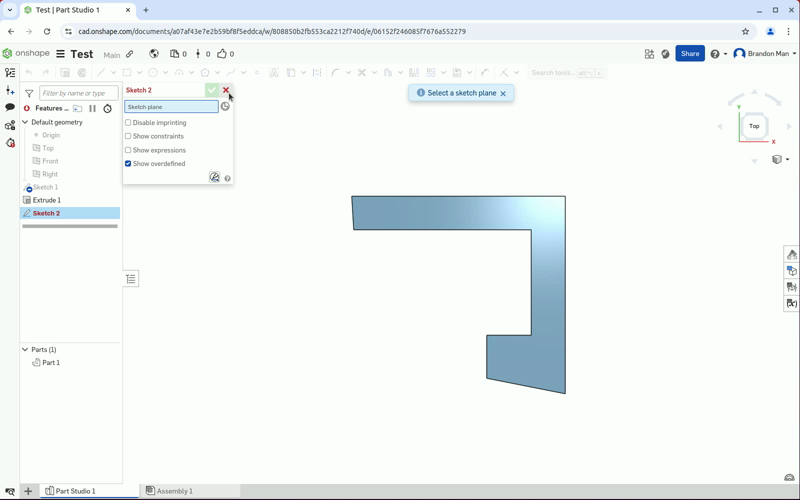
mouse_move(73, 150)
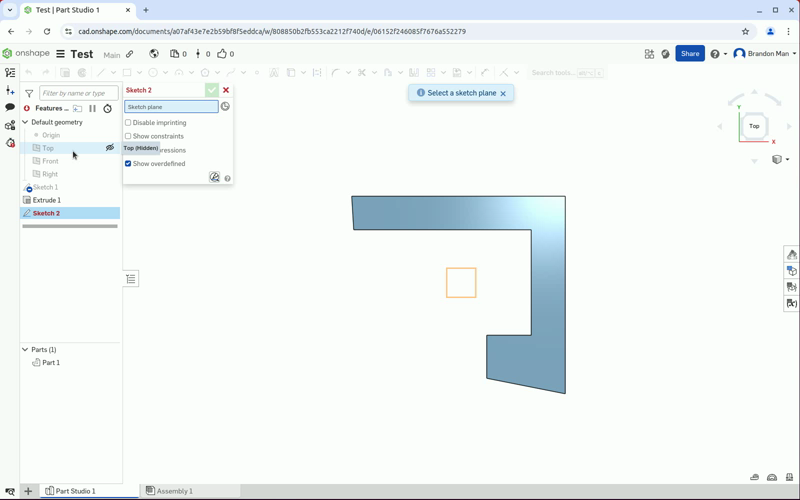
click(73, 150)
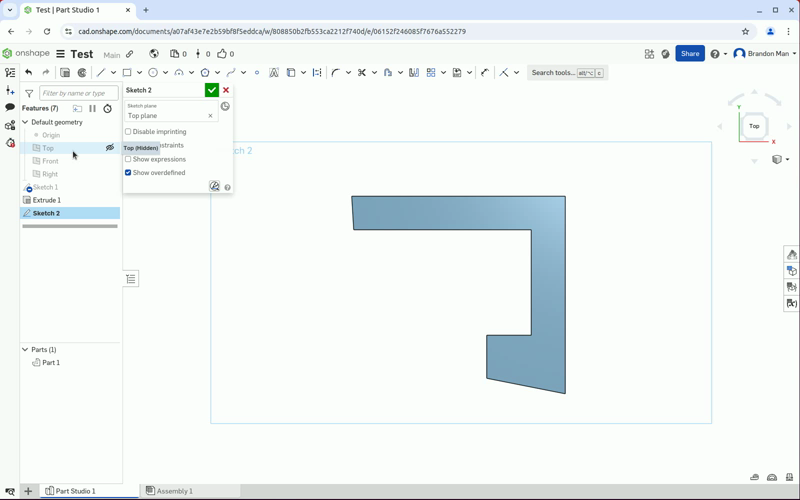
mouse_move(73, 352)
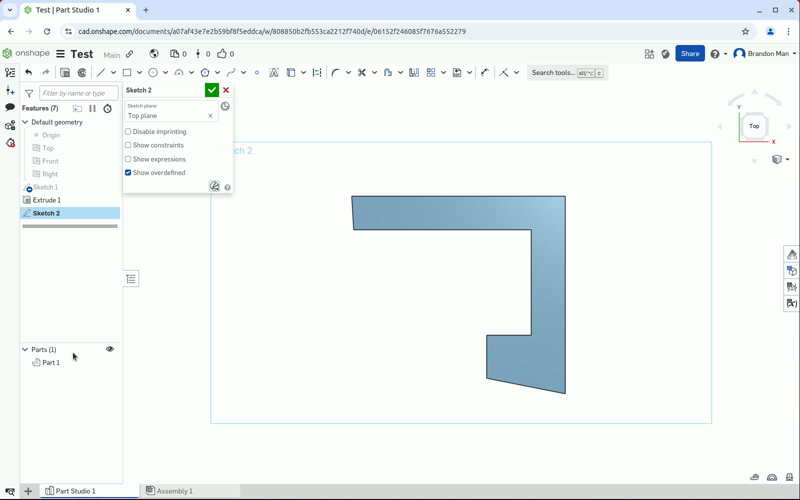
key(y)
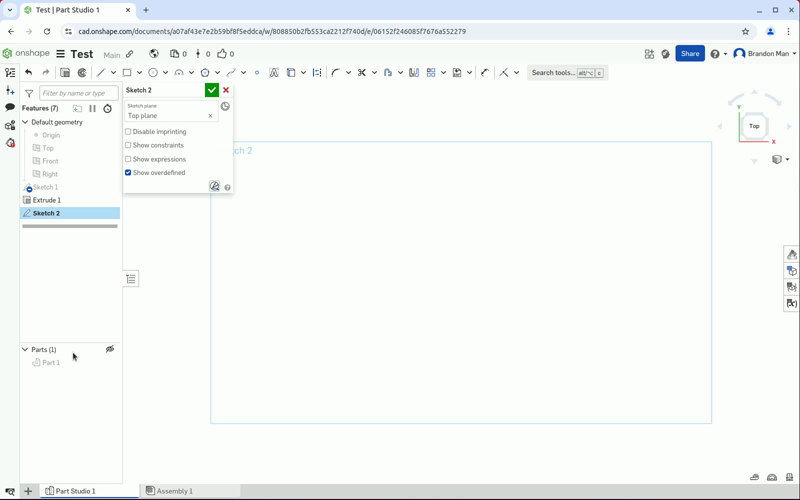
key(l)
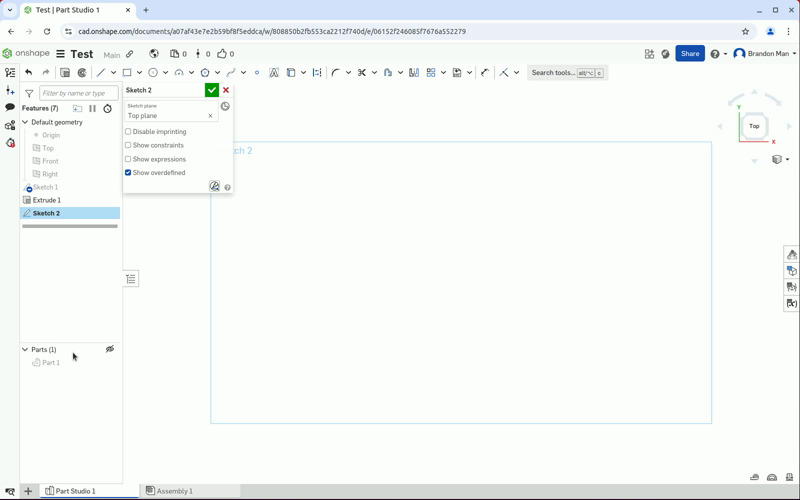
key_down(shift)
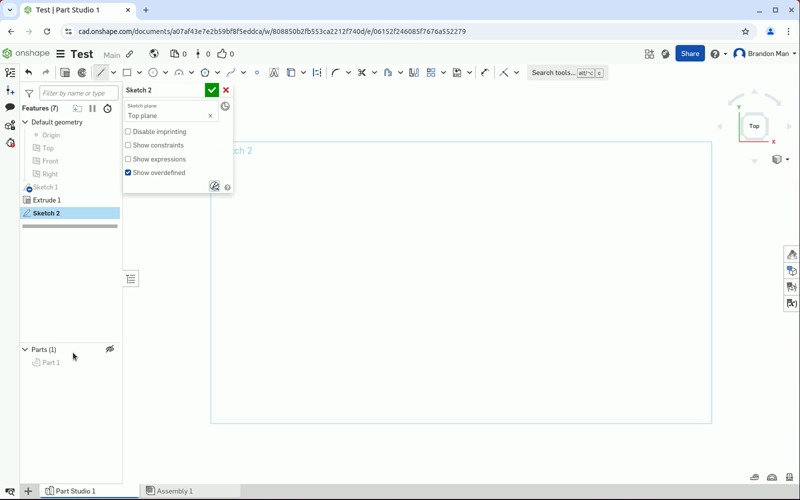
mouse_move(487, 336)
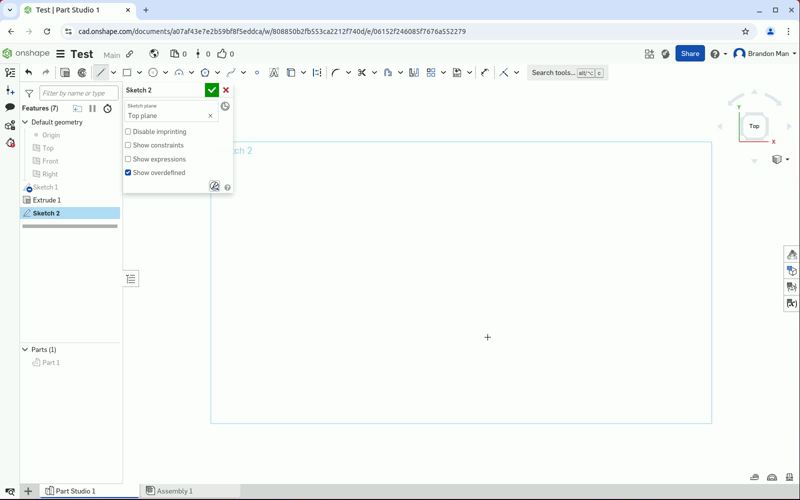
click(487, 336)
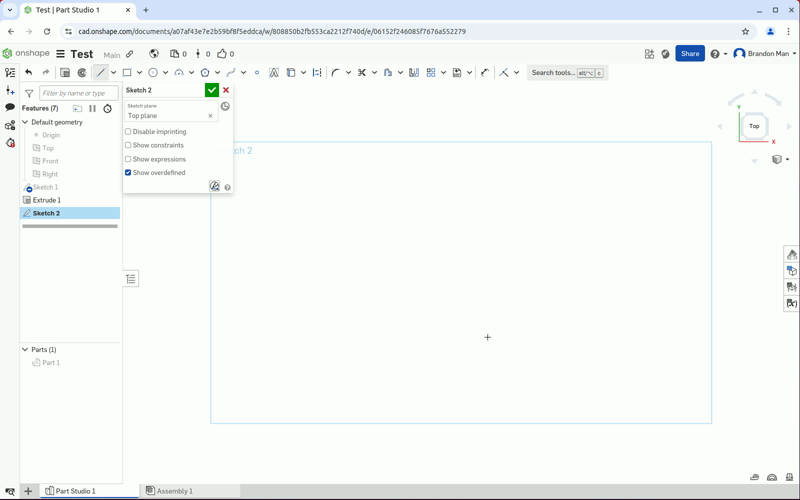
key_up(shift)
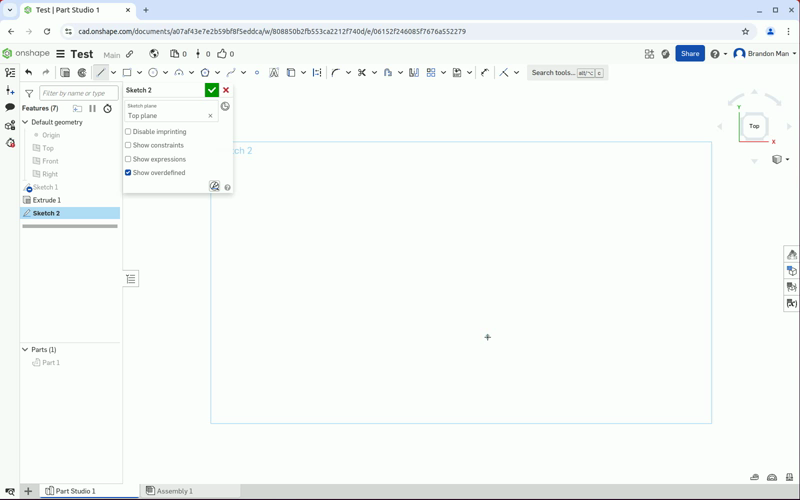
key_down(shift)
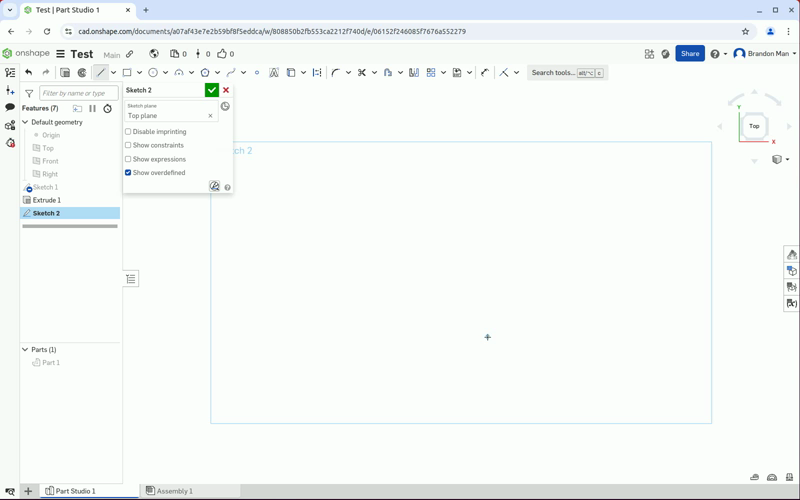
mouse_move(517, 336)
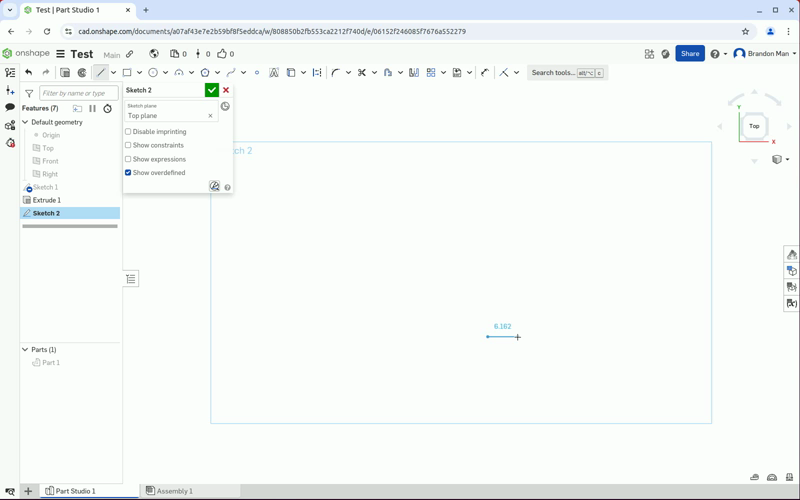
mouse_move(532, 336)
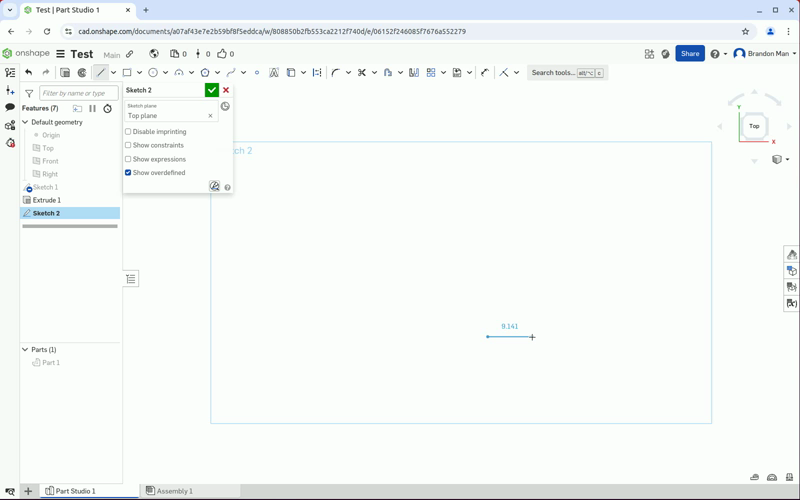
click(532, 336)
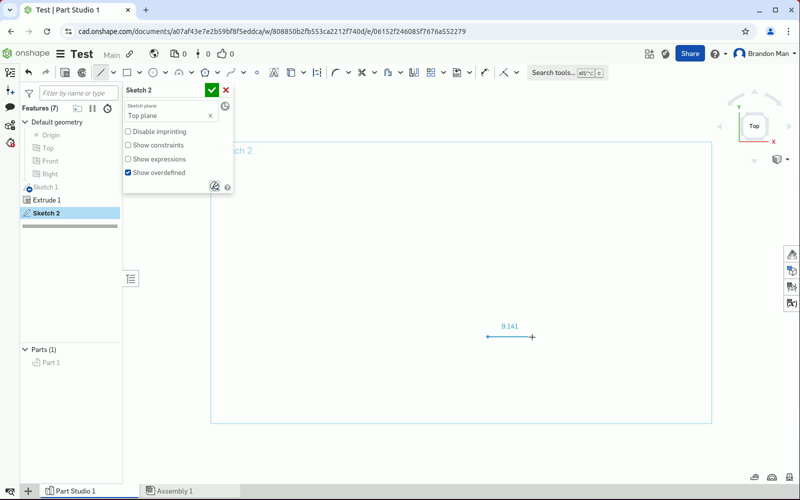
key_up(shift)
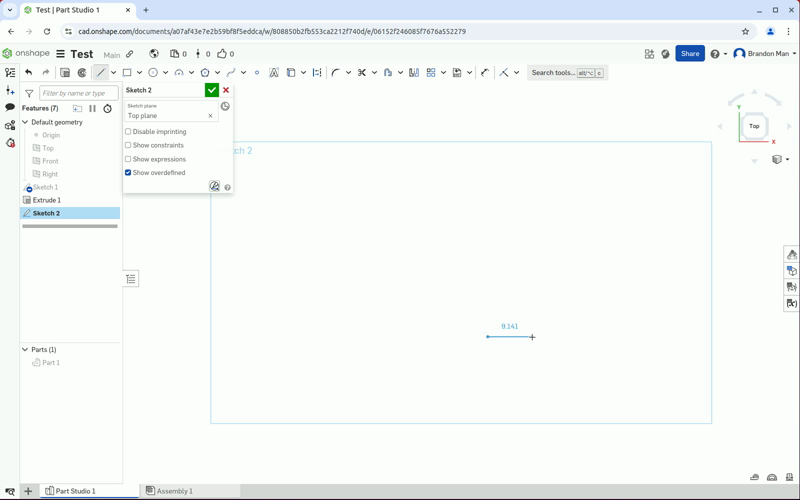
key_down(shift)
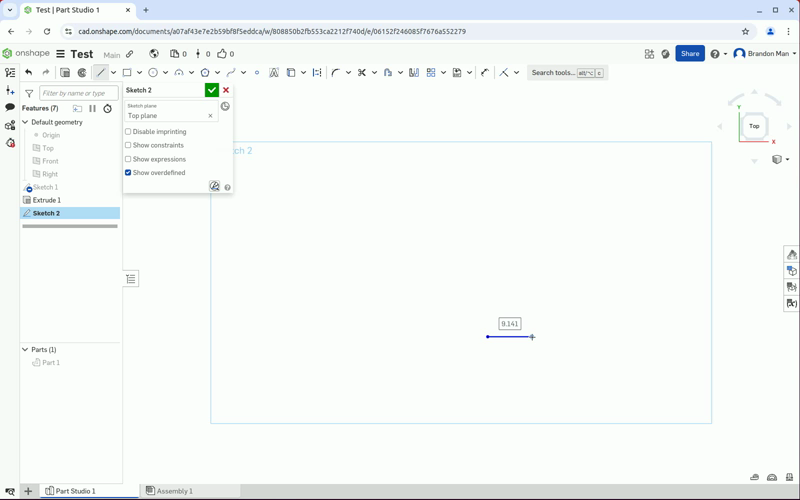
mouse_move(532, 228)
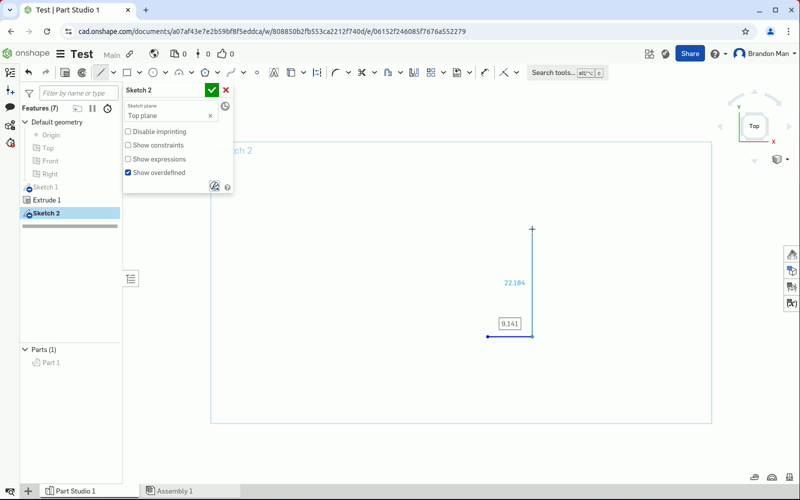
click(532, 228)
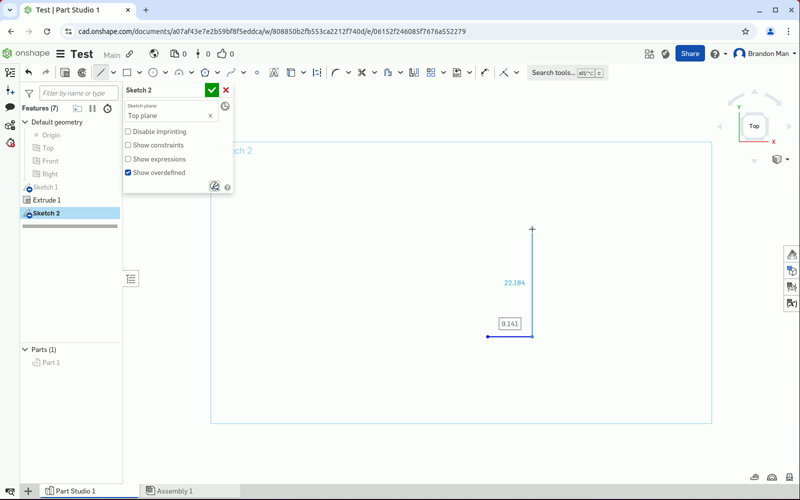
key_up(shift)
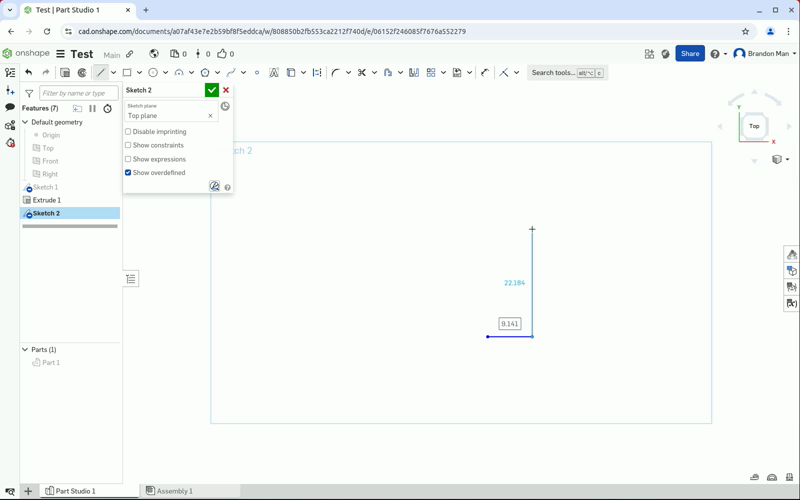
key_down(shift)
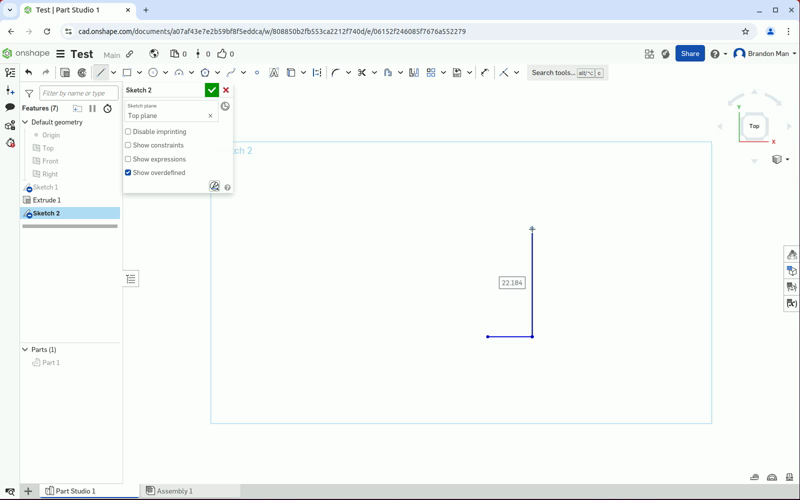
mouse_move(562, 228)
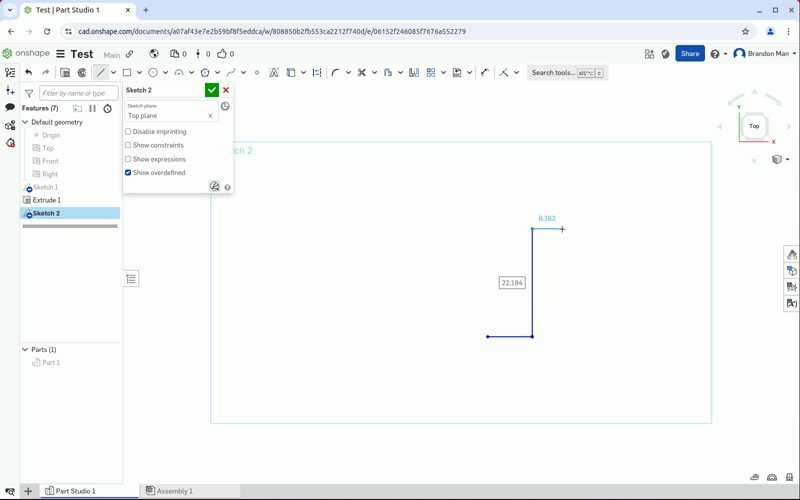
mouse_move(487, 228)
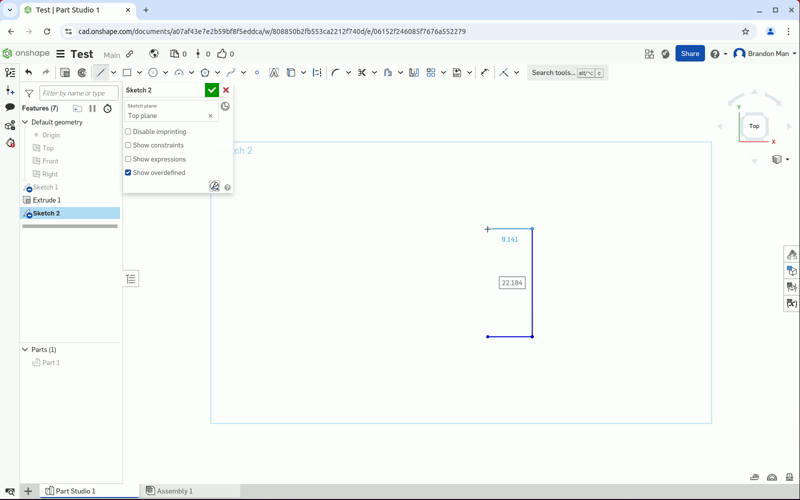
click(487, 228)
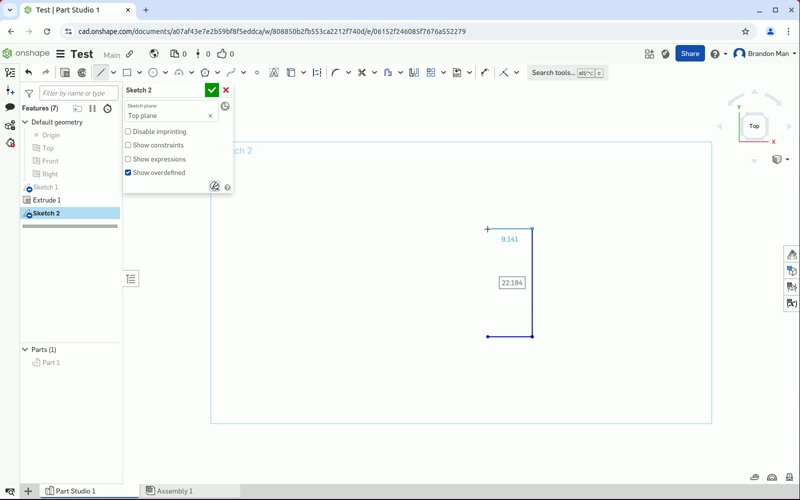
key_up(shift)
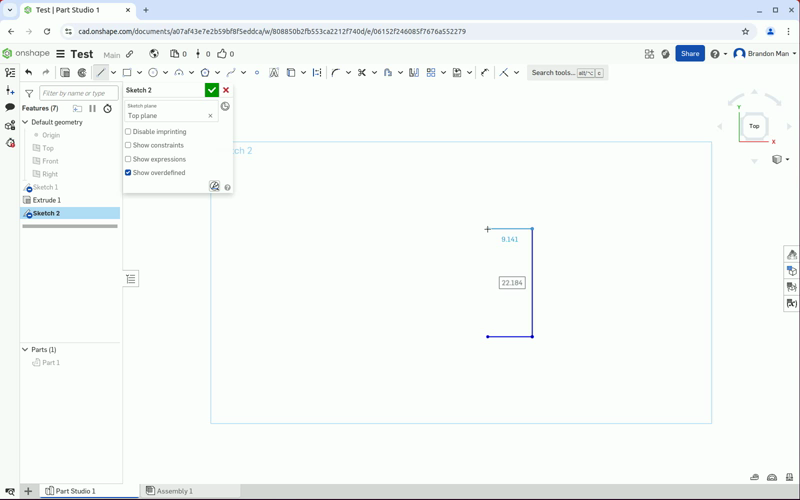
key_down(shift)
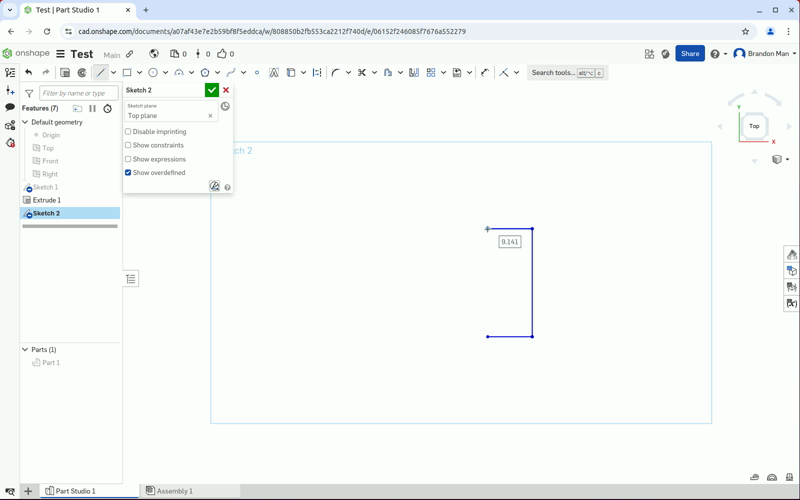
mouse_move(487, 300)
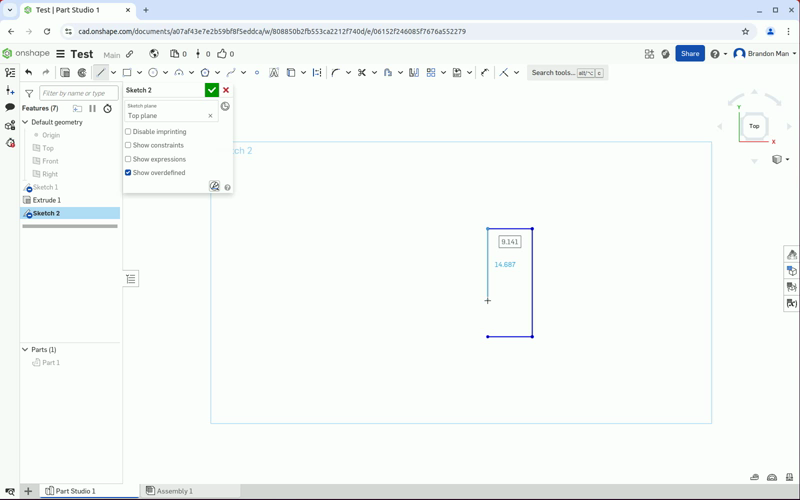
click(487, 300)
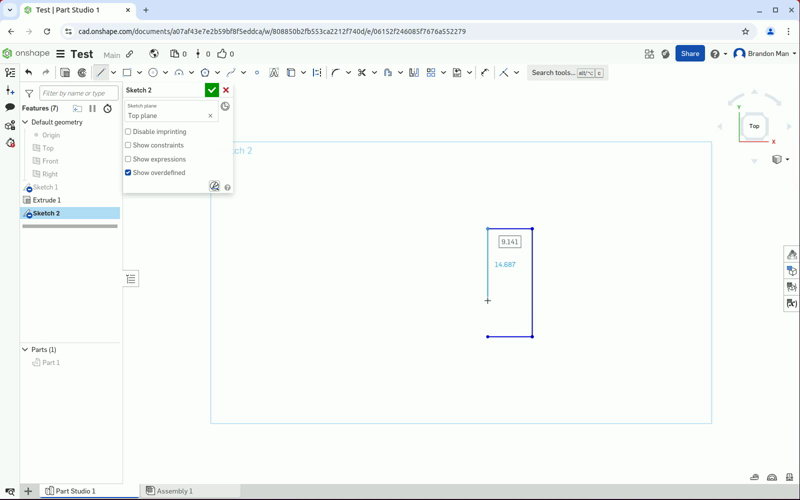
key_up(shift)
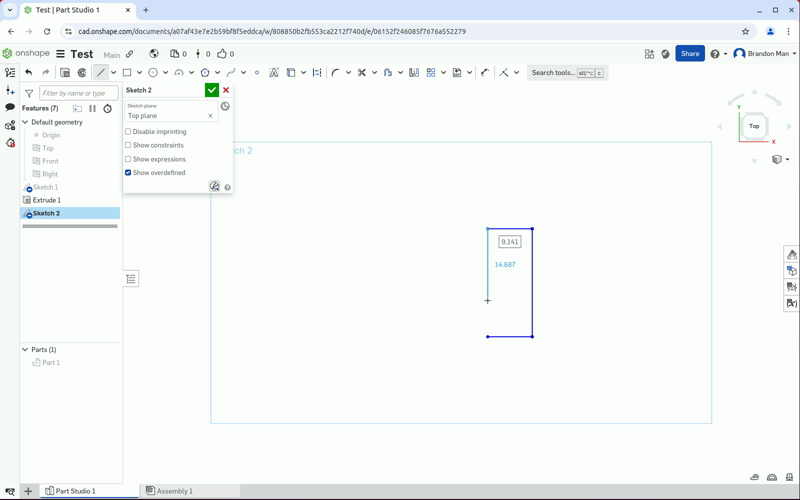
mouse_move(517, 300)
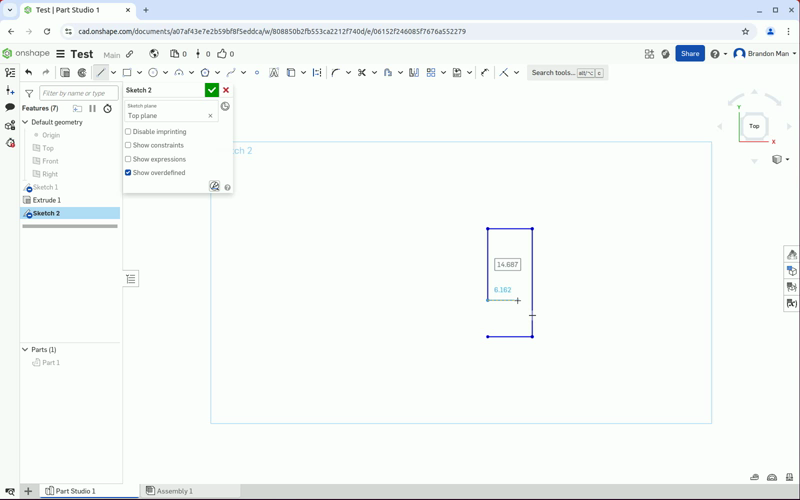
key_down(shift)
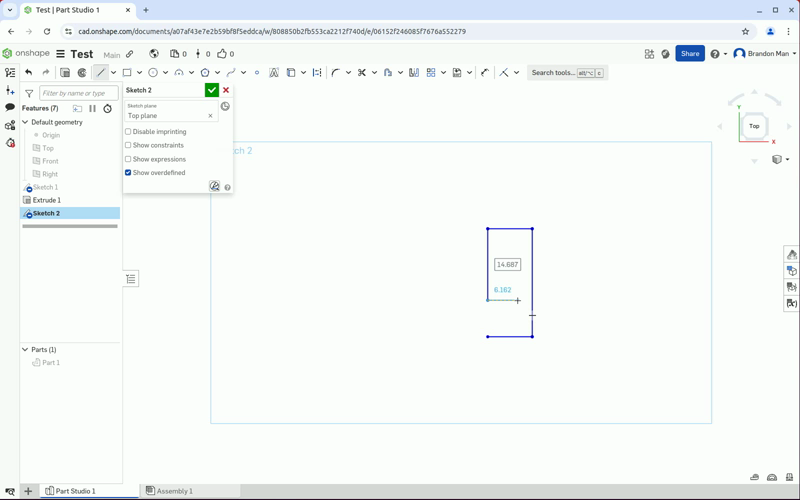
mouse_move(487, 336)
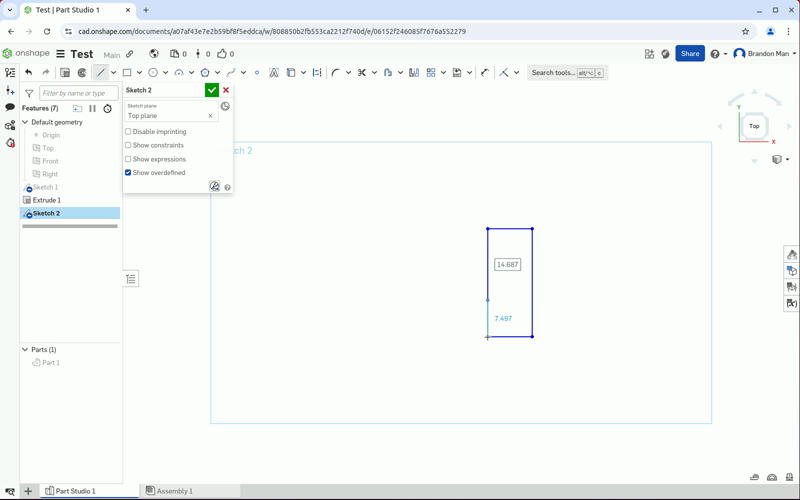
key_up(shift)
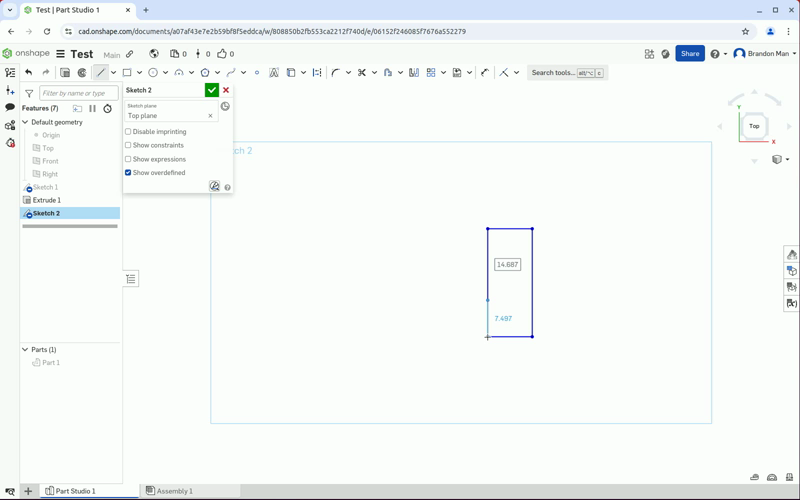
click(487, 336)
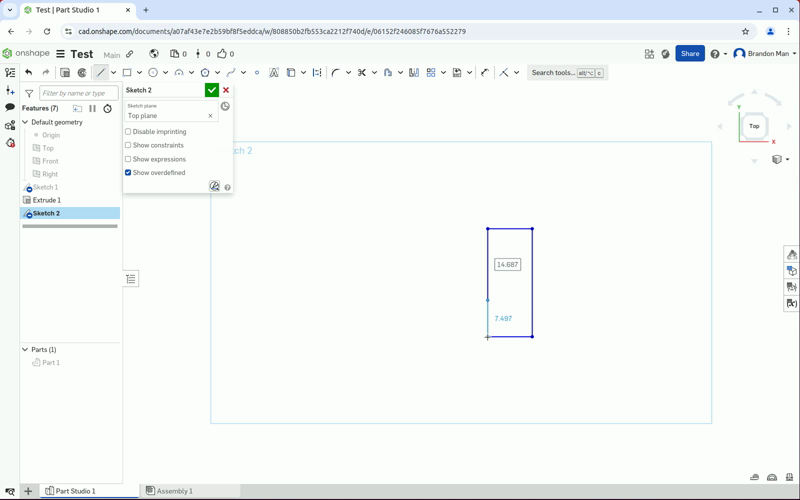
key(esc)
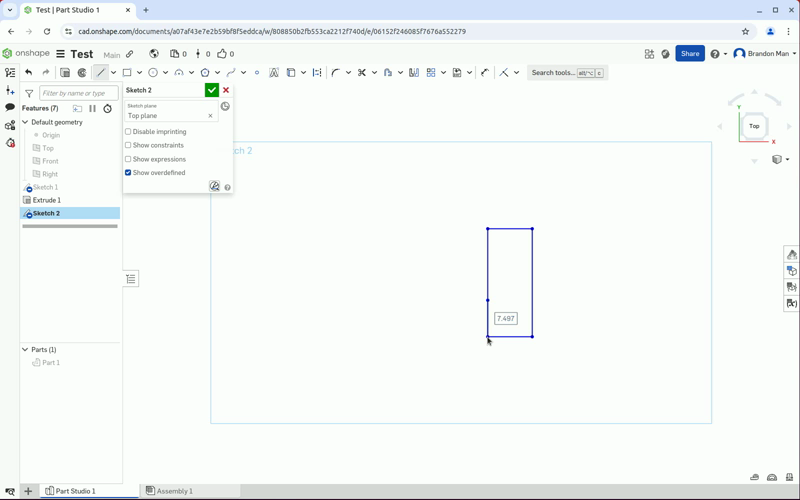
mouse_move(512, 296)
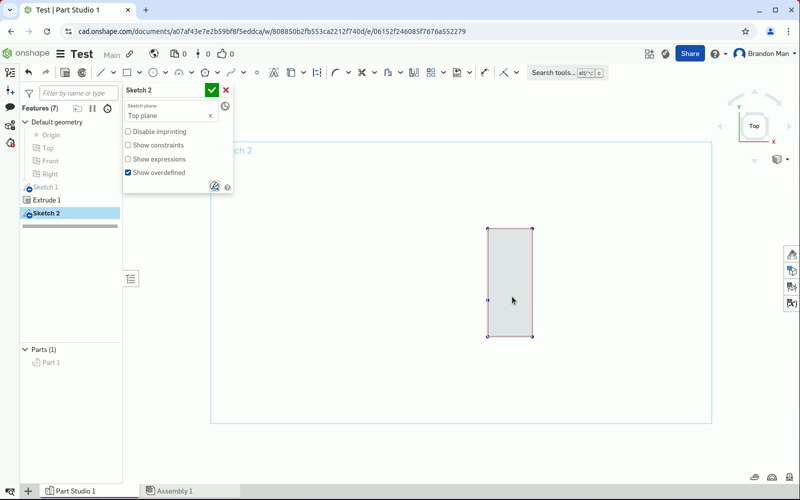
click(512, 296)
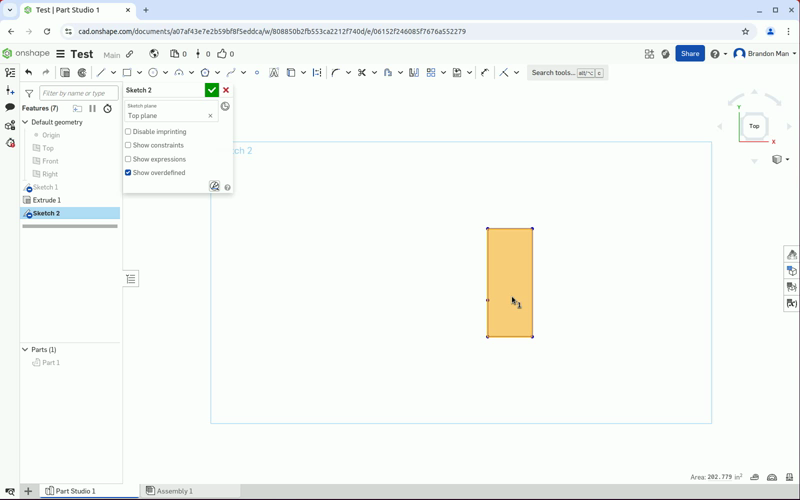
mouse_move(73, 352)
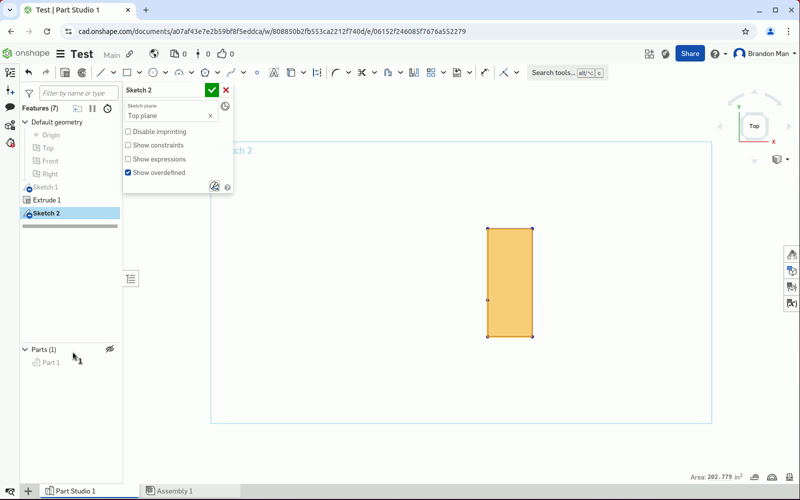
key(shift+y)
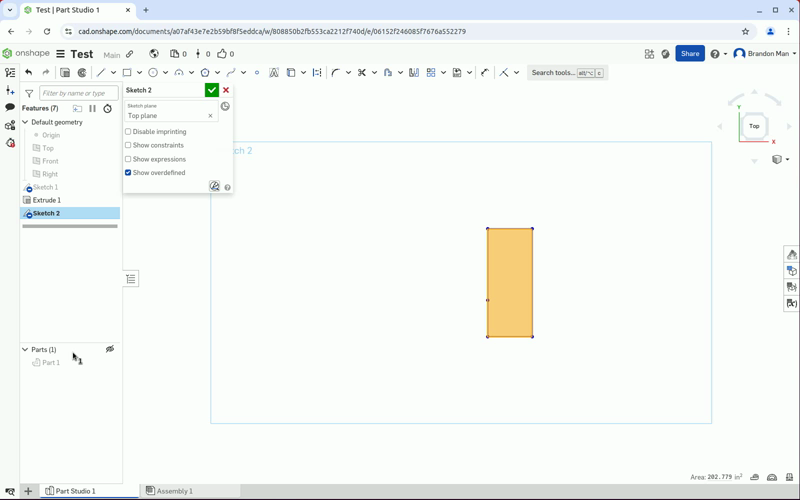
key(shift+e)
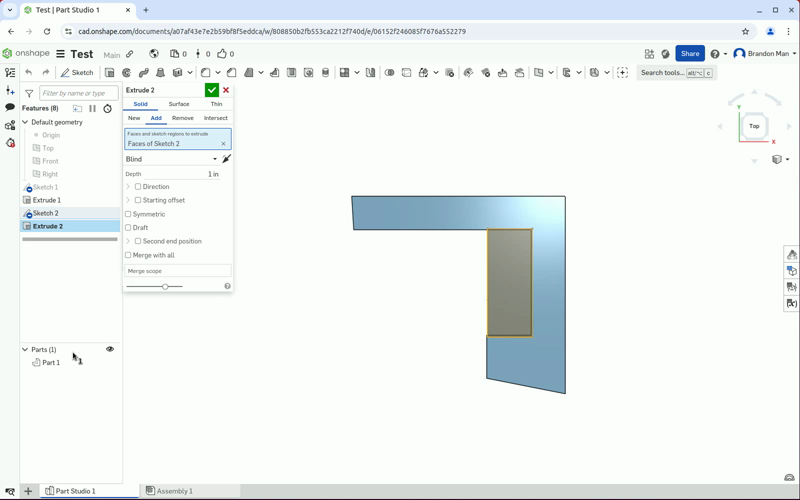
mouse_move(143, 106)
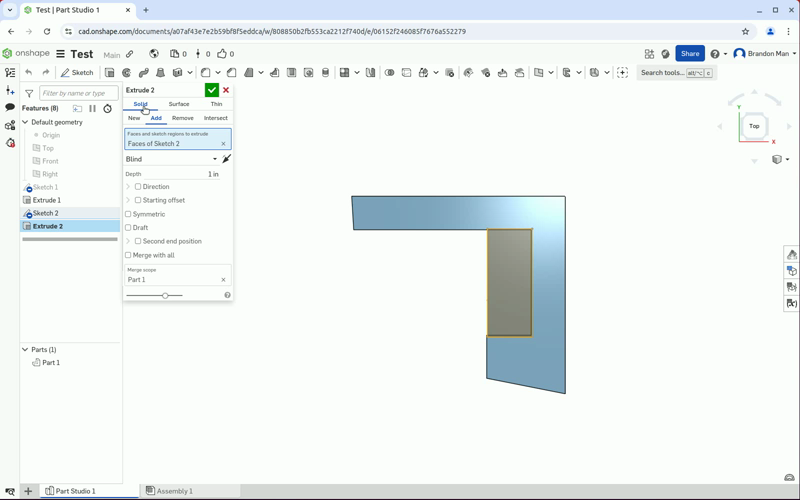
click(143, 106)
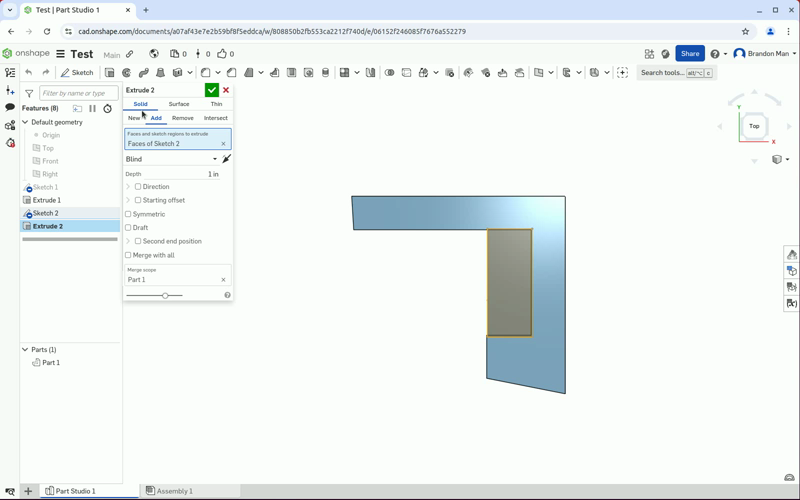
mouse_move(137, 120)
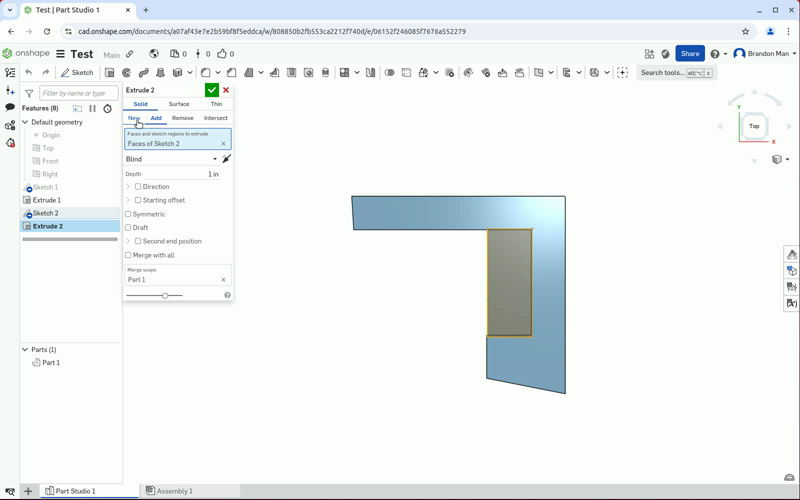
click(137, 120)
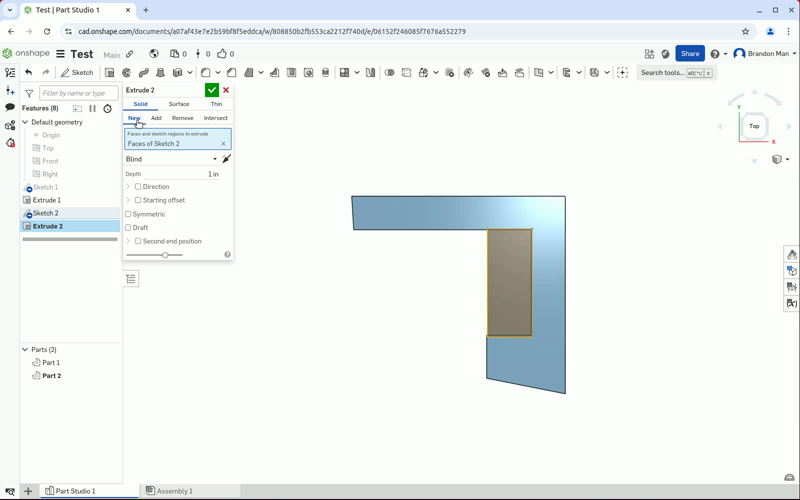
key(tab, 4)
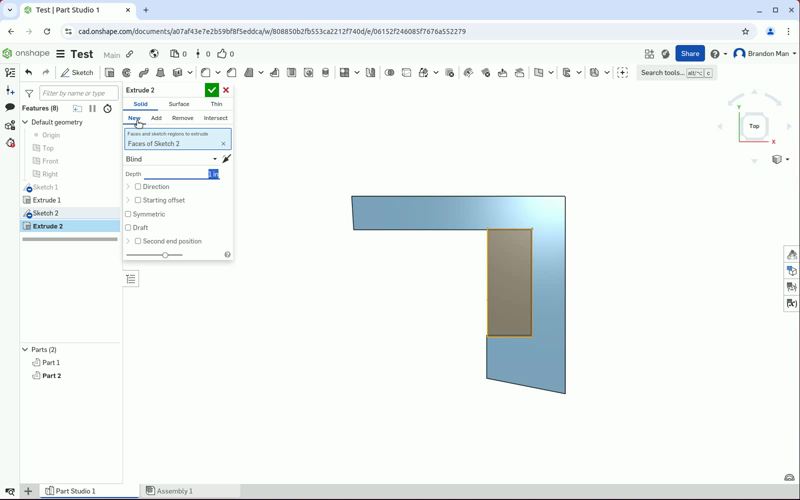
text(9.147)
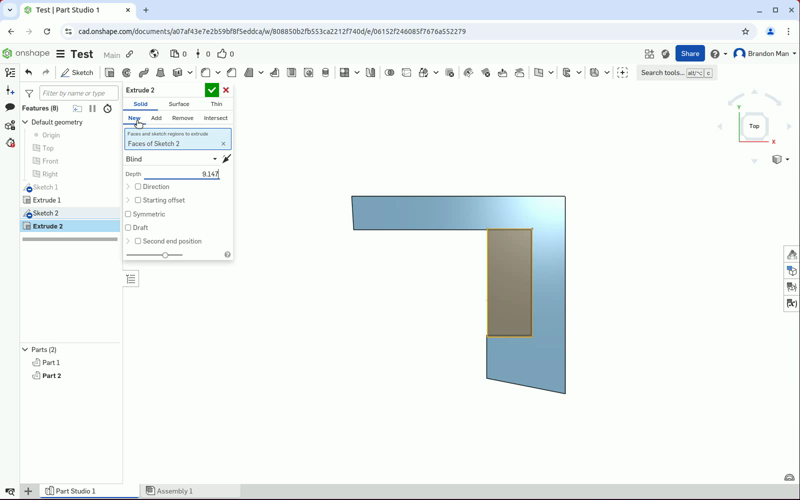
key(enter)
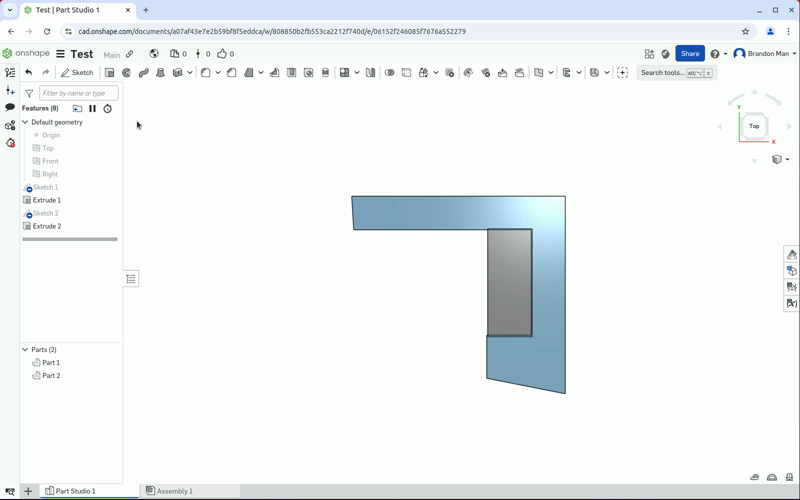
key(shift+h)
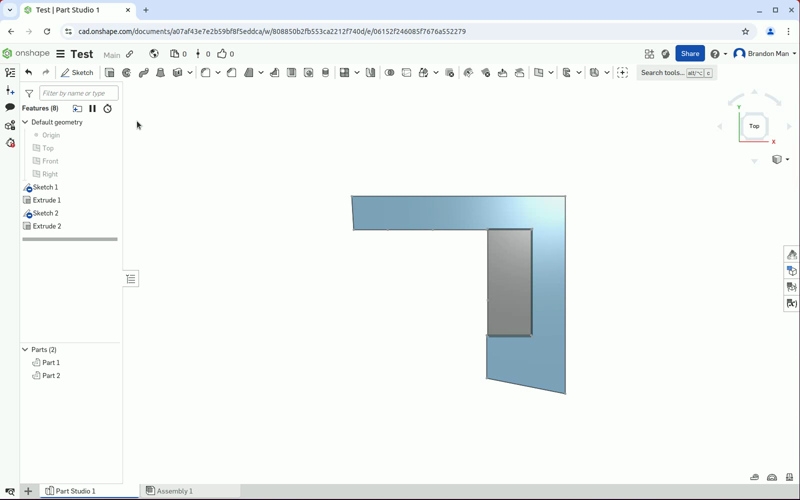
key(shift+h)
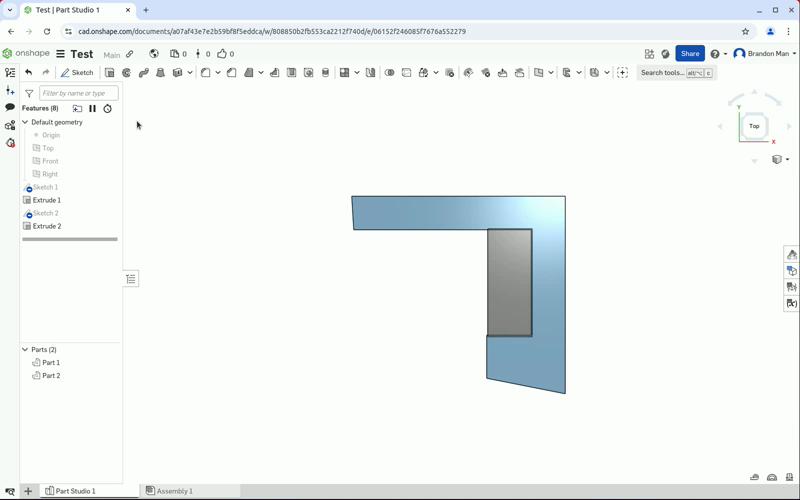
mouse_move(73, 189)
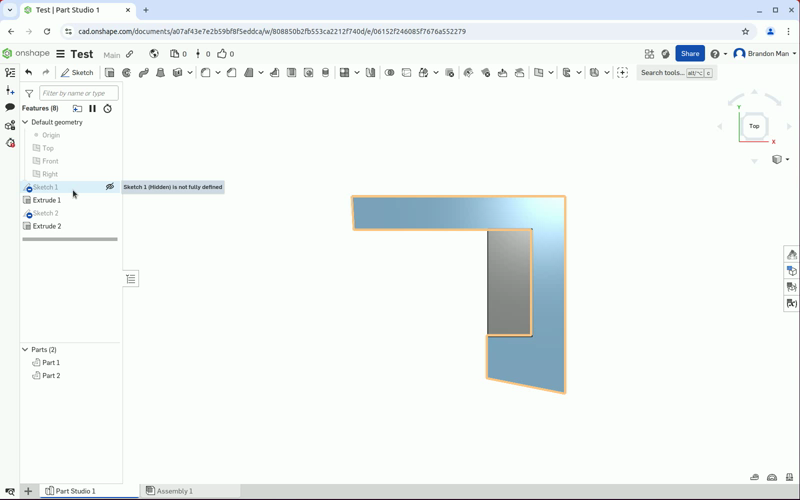
click(73, 189)
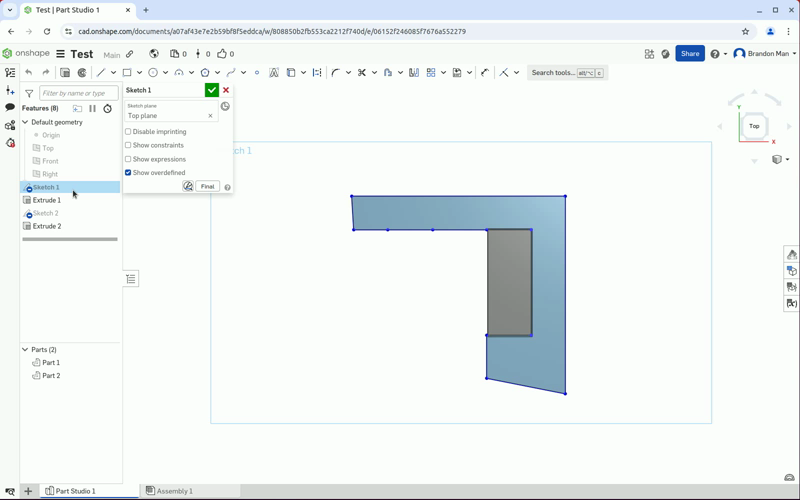
mouse_move(229, 92)
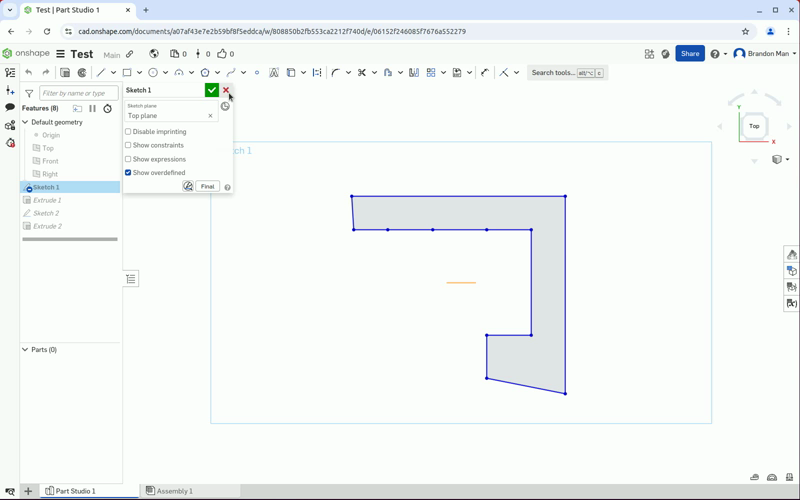
click(229, 92)
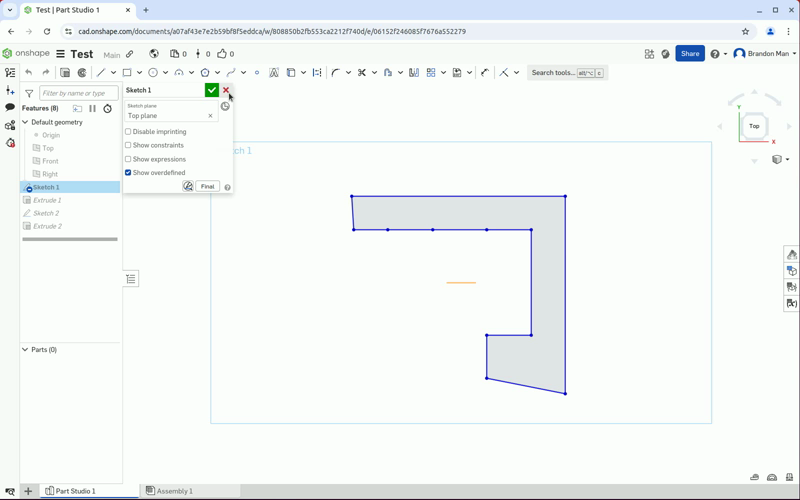
key(shift+s)
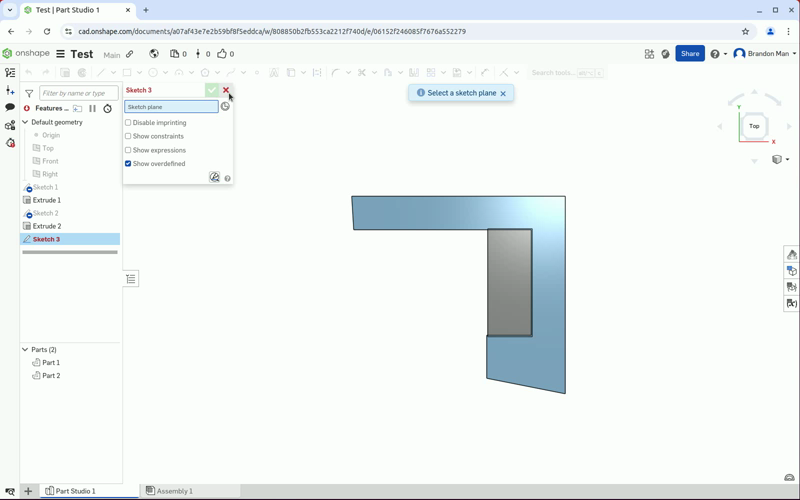
mouse_move(73, 150)
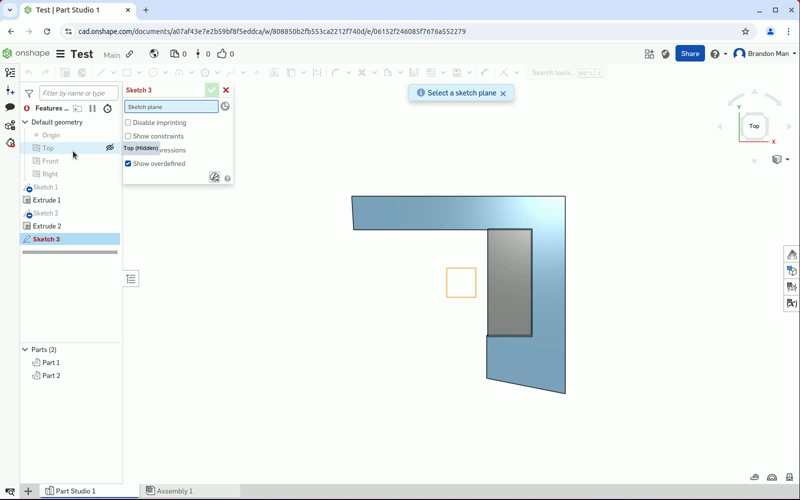
click(73, 150)
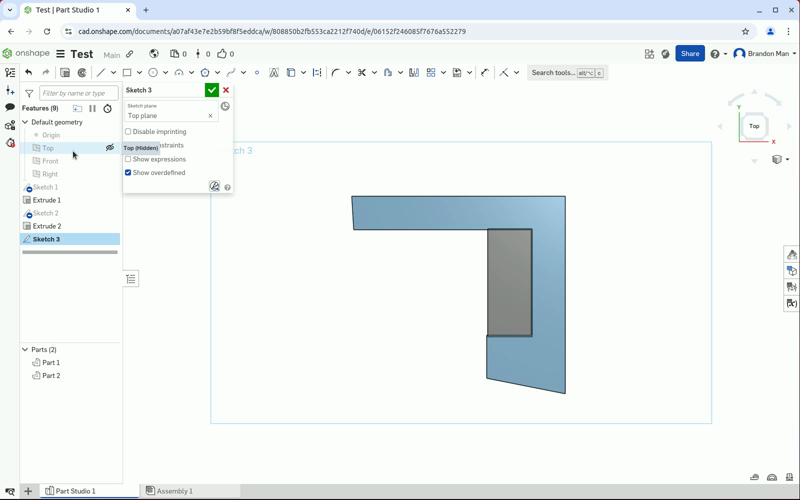
mouse_move(73, 352)
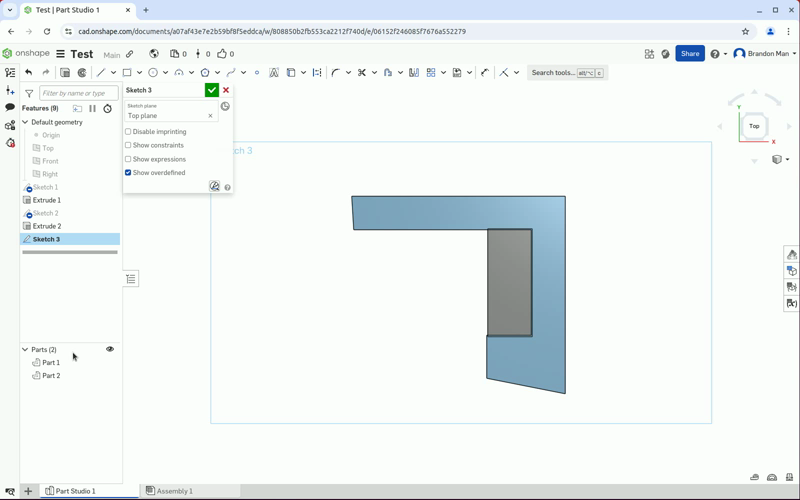
key(y)
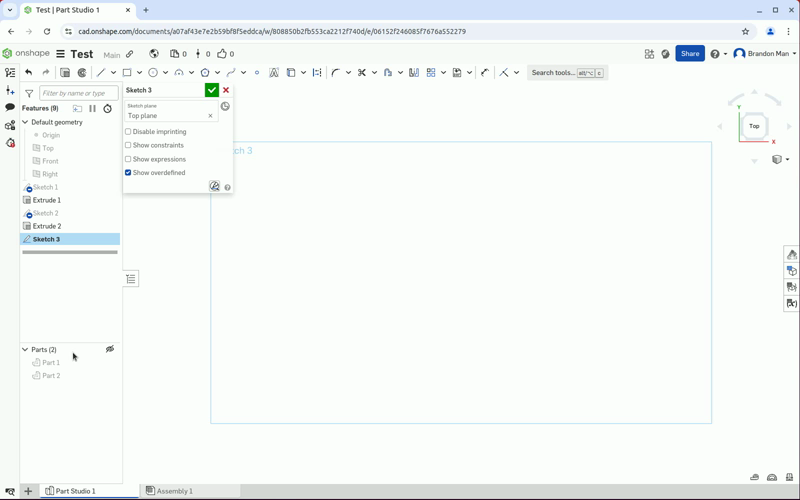
key(l)
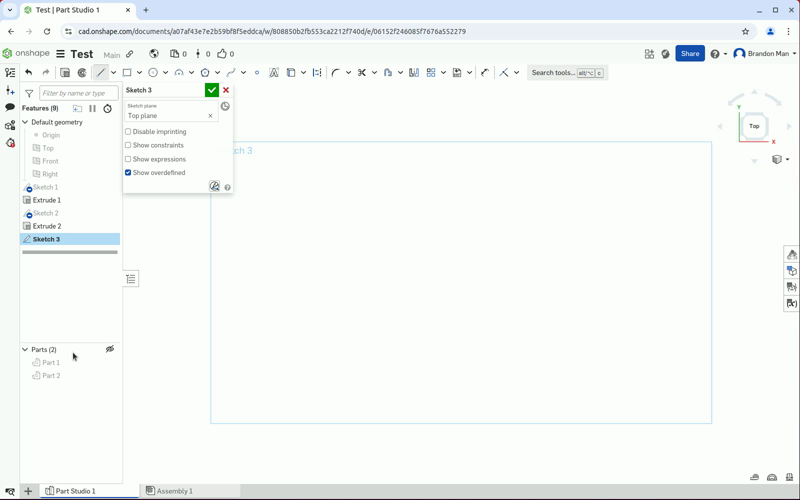
key_down(shift)
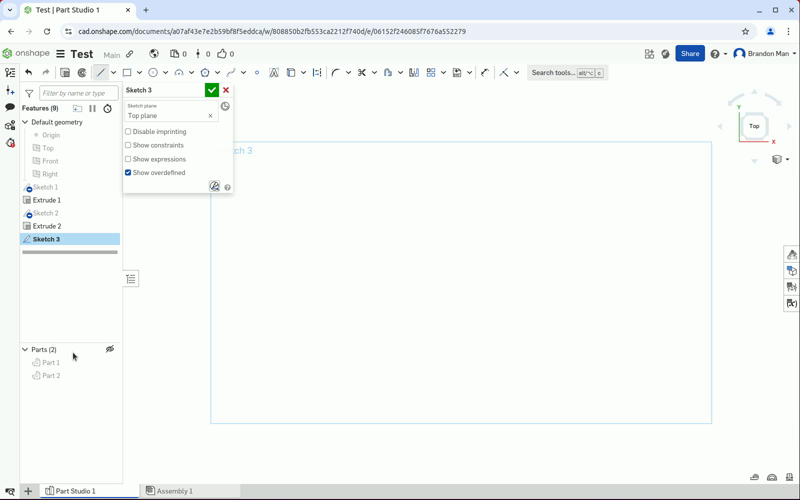
mouse_move(389, 291)
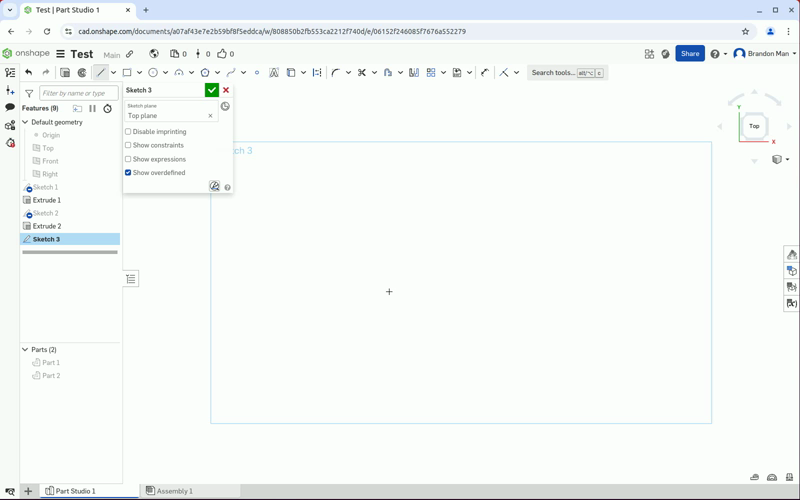
click(389, 291)
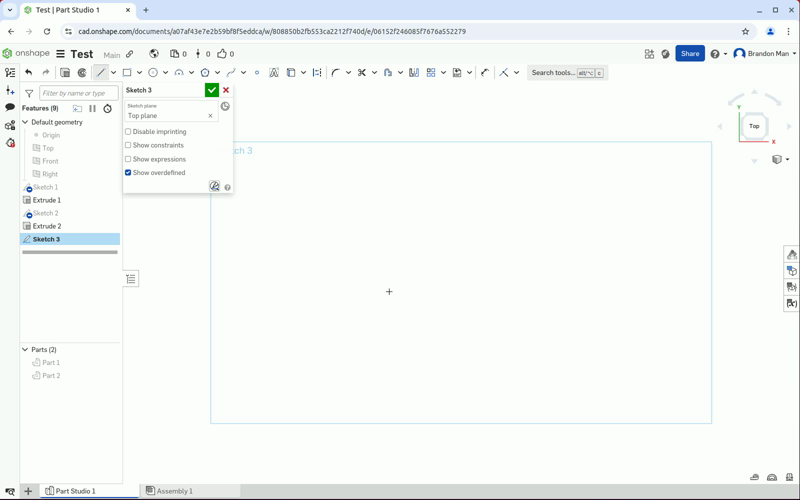
key_up(shift)
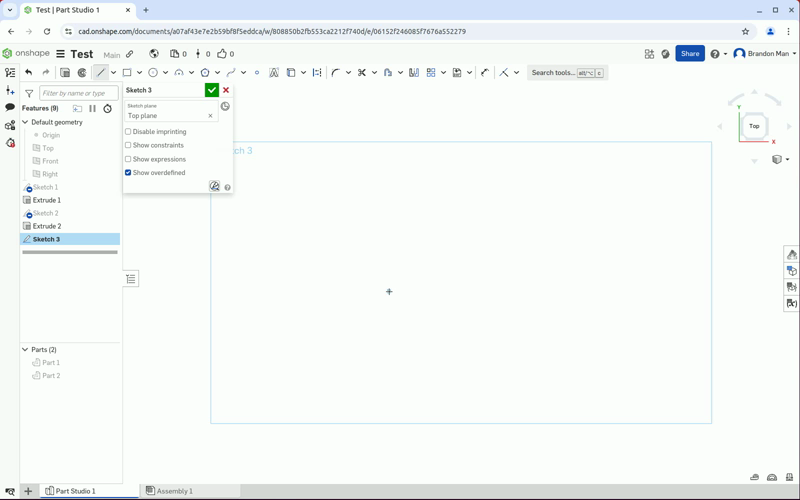
key_down(shift)
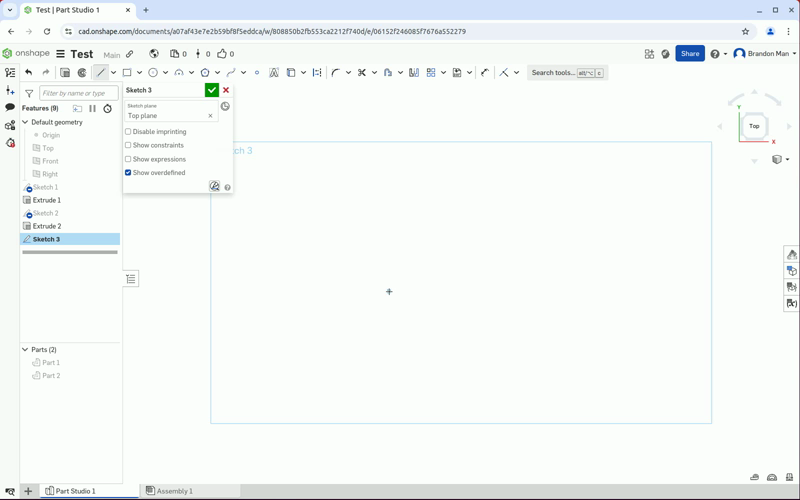
mouse_move(419, 291)
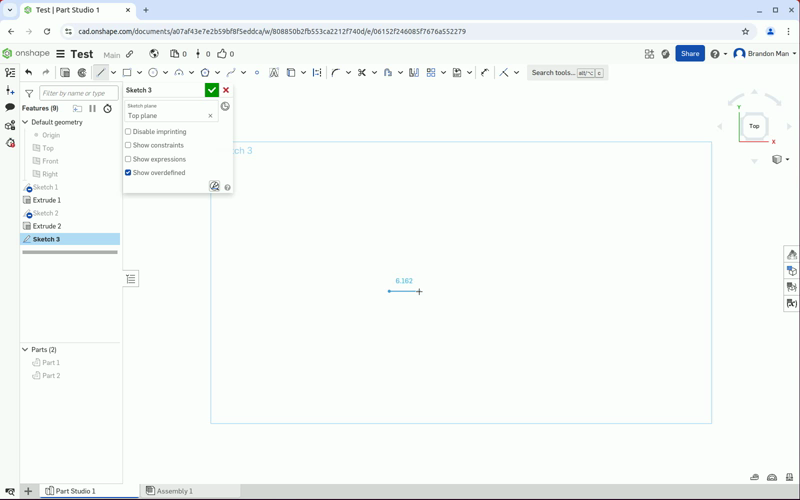
mouse_move(434, 300)
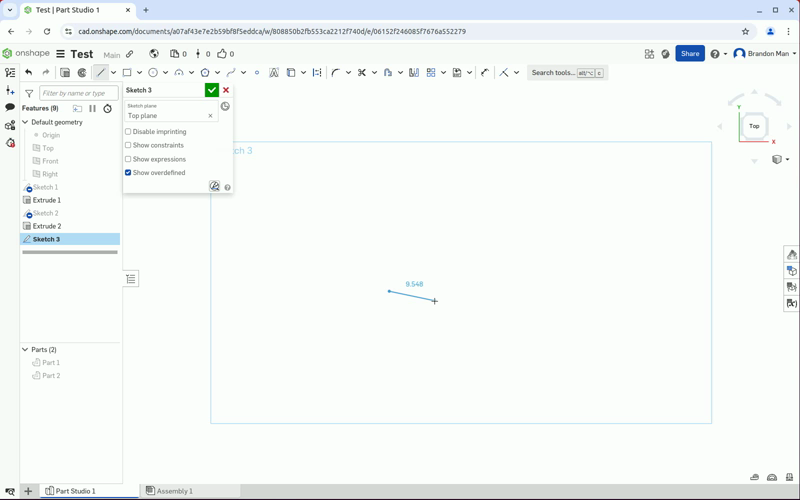
click(434, 300)
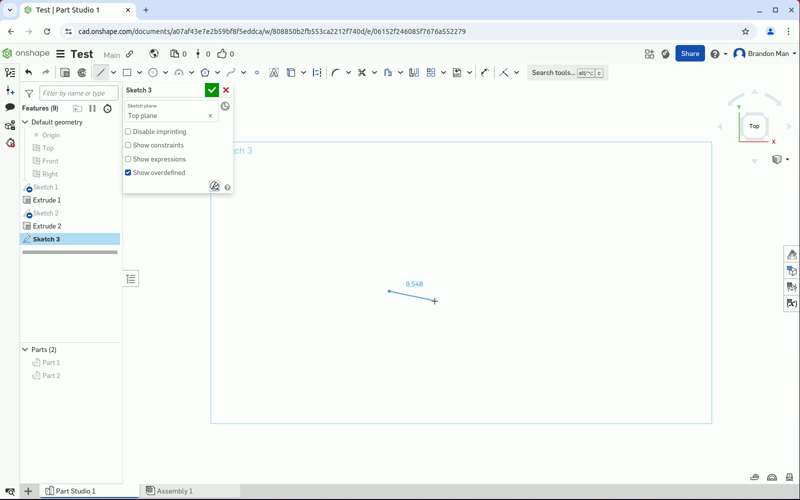
key_up(shift)
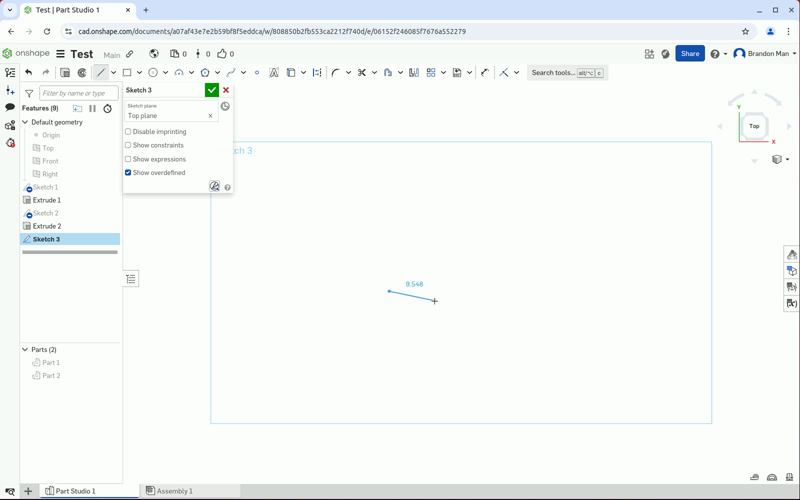
key_down(shift)
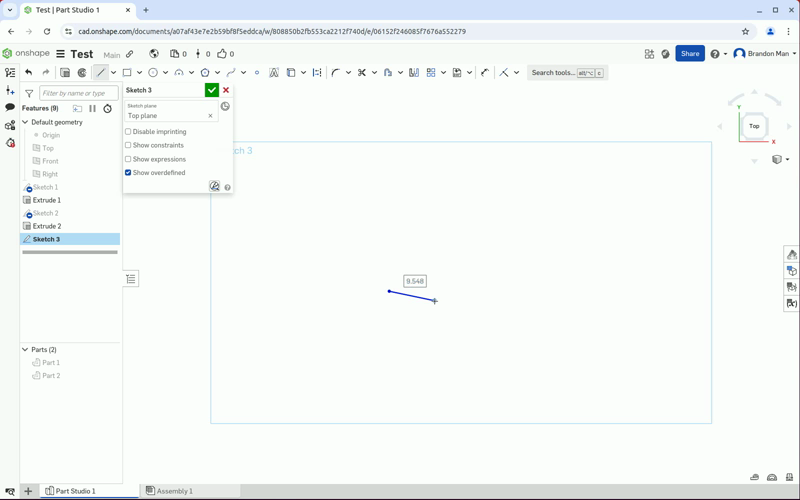
mouse_move(434, 228)
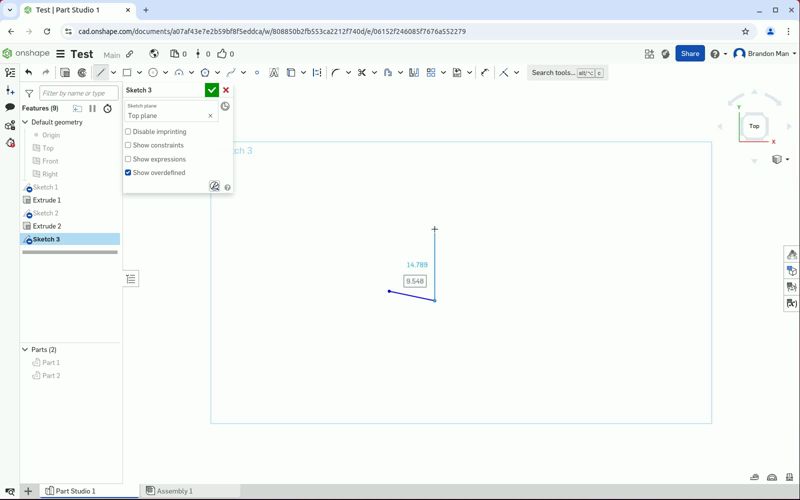
click(434, 228)
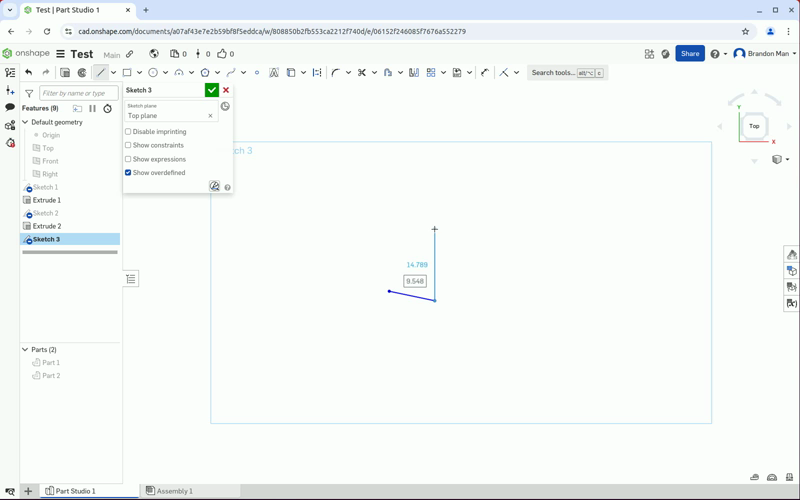
key_up(shift)
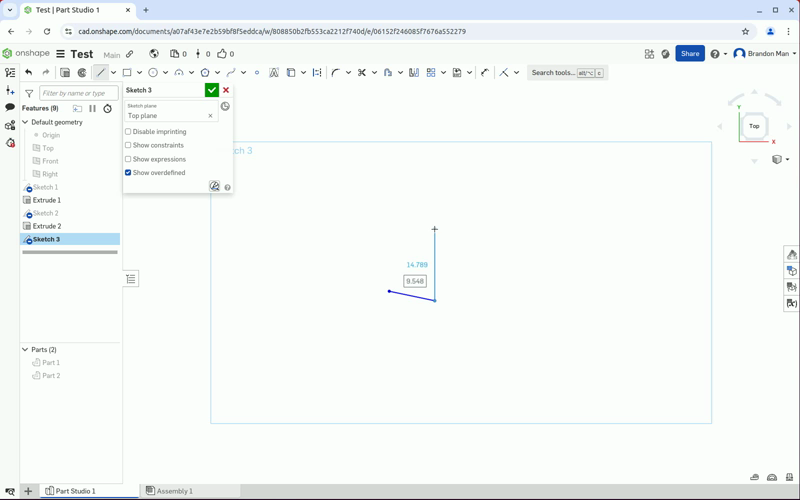
key_down(shift)
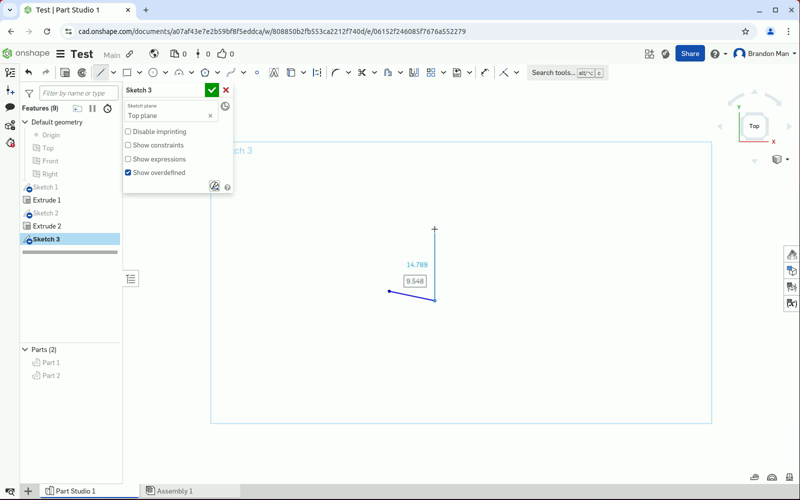
mouse_move(464, 228)
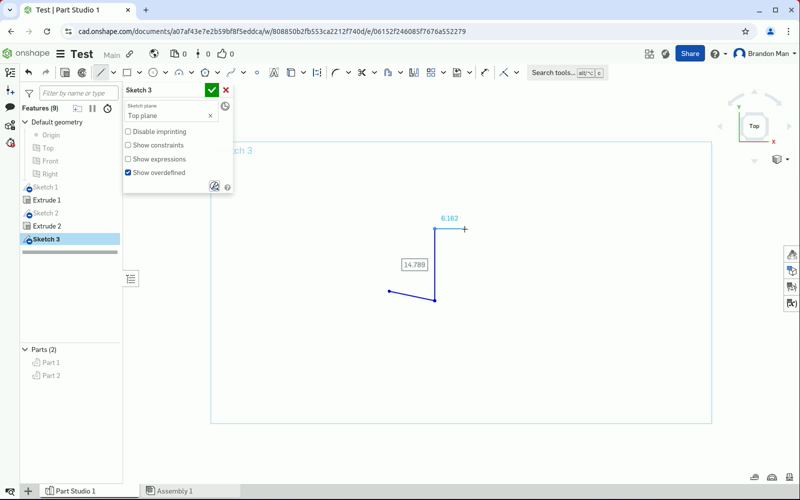
mouse_move(389, 228)
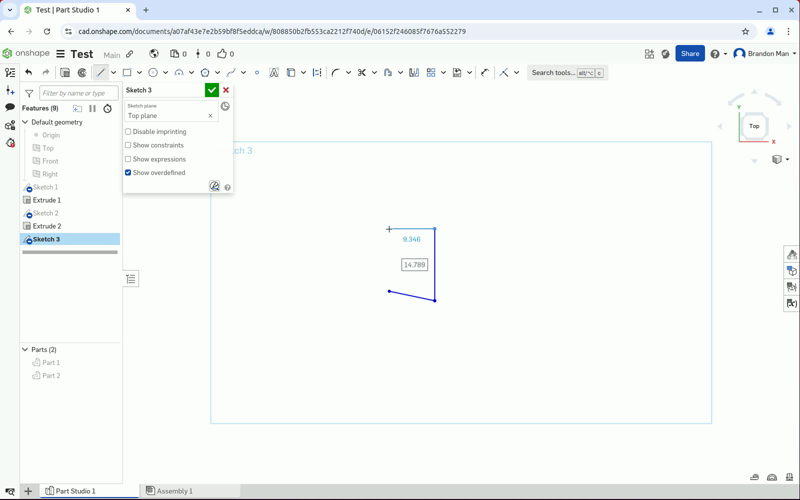
click(389, 228)
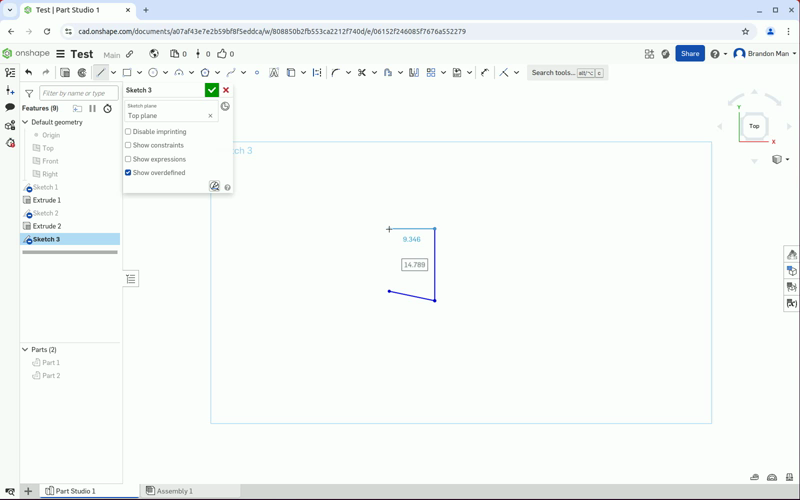
key_up(shift)
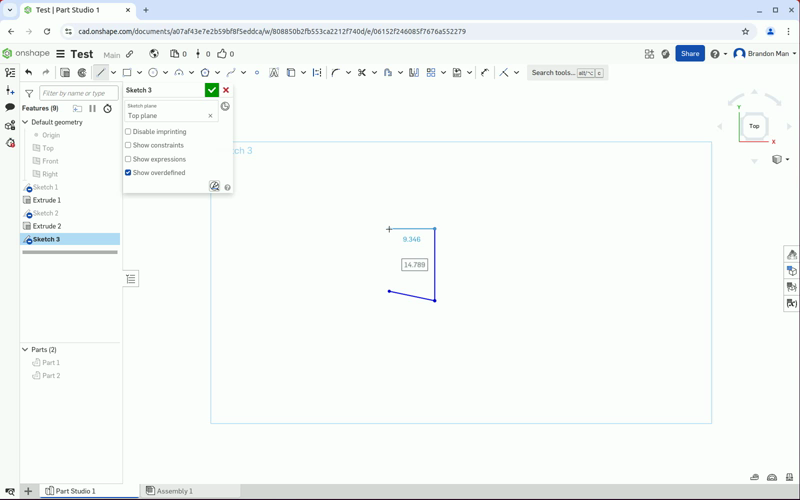
key_down(shift)
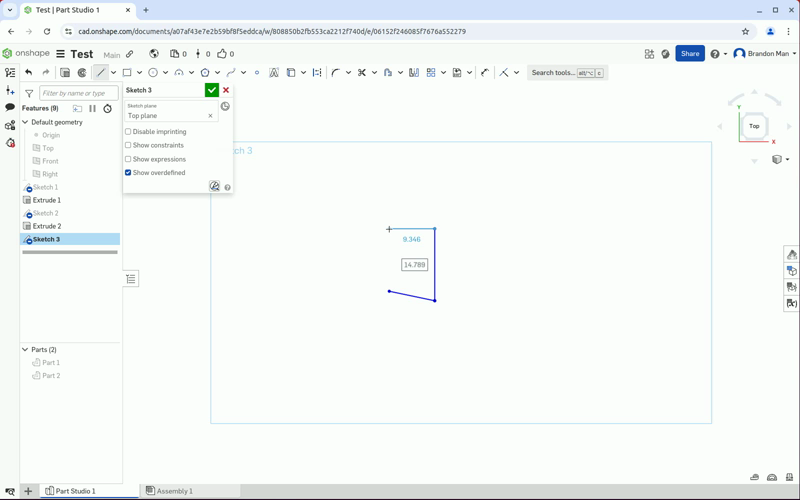
mouse_move(389, 291)
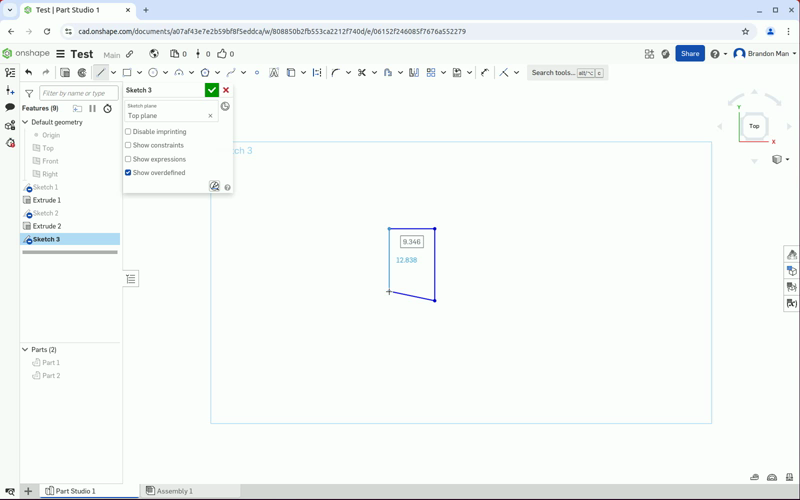
key_up(shift)
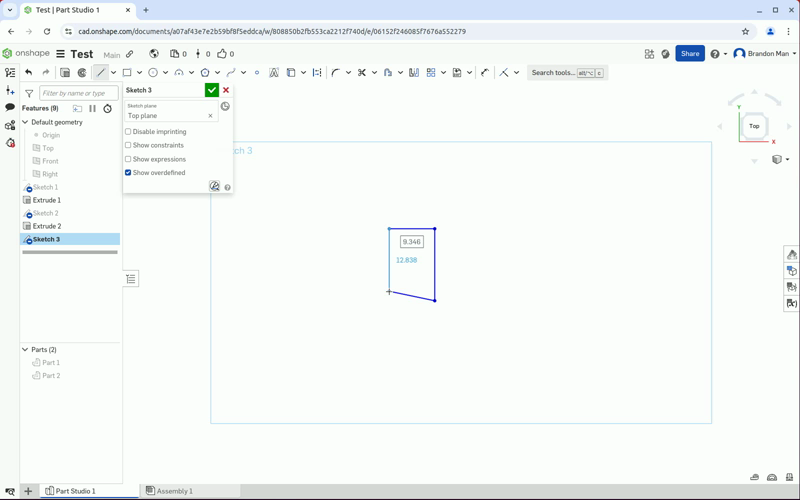
click(389, 291)
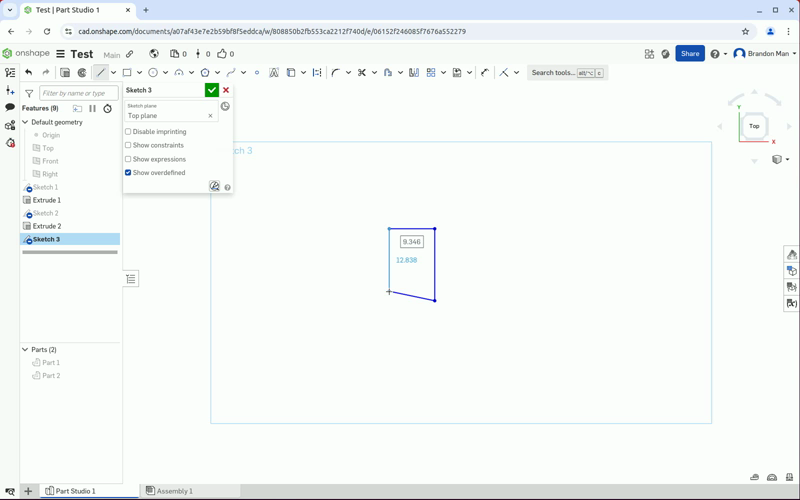
key(esc)
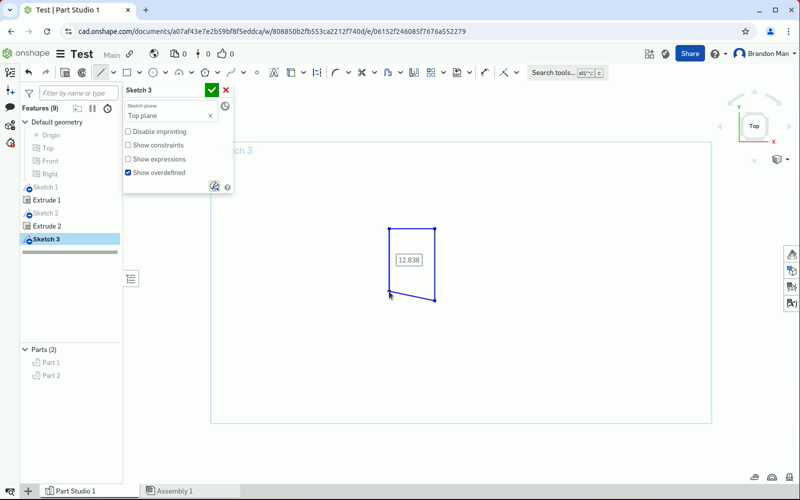
mouse_move(400, 282)
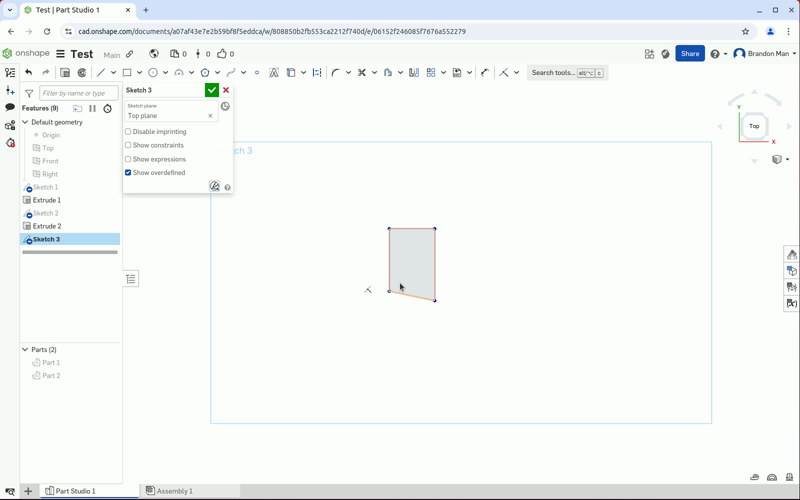
click(400, 282)
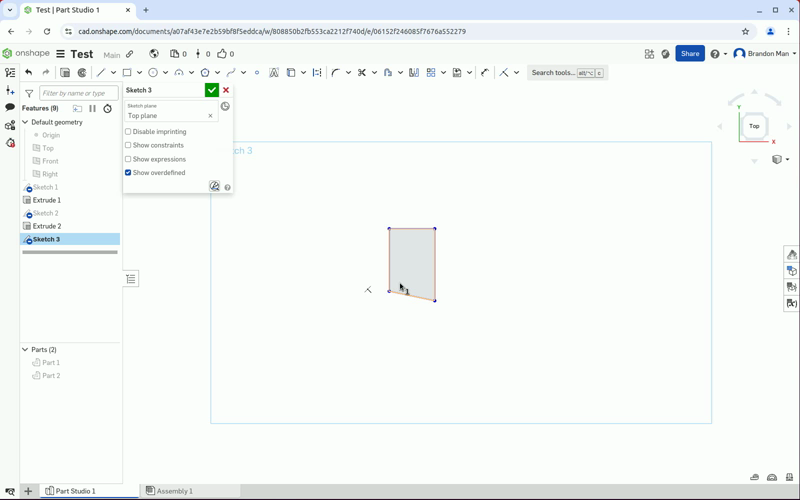
mouse_move(73, 352)
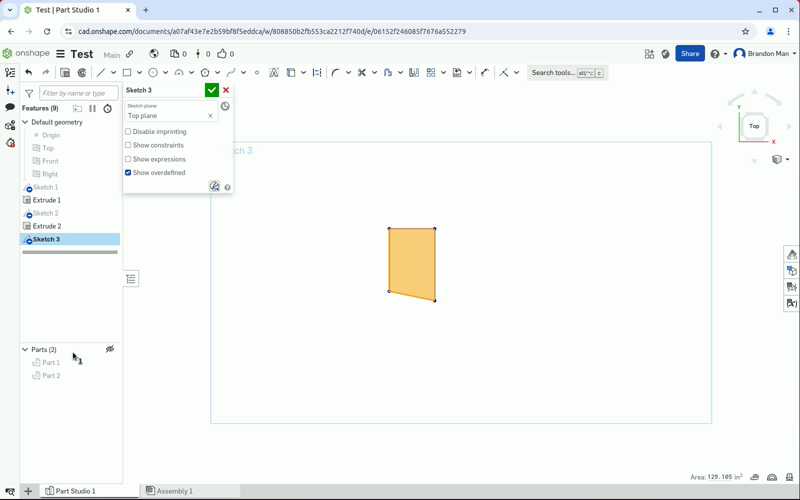
key(shift+y)
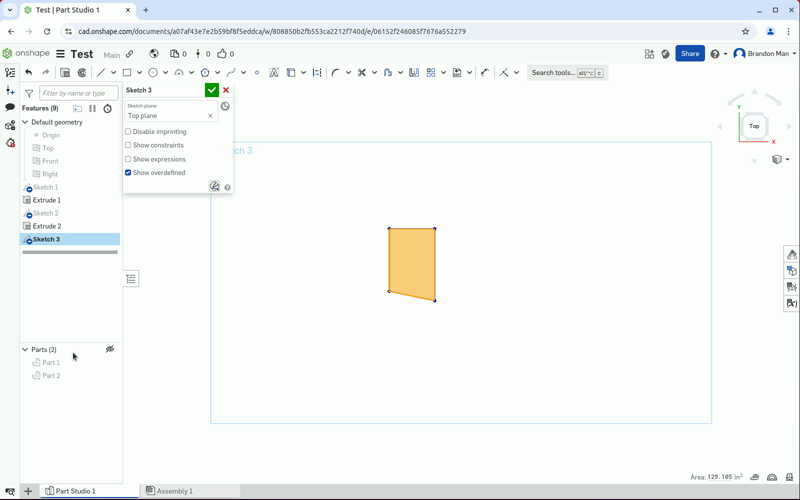
key(shift+e)
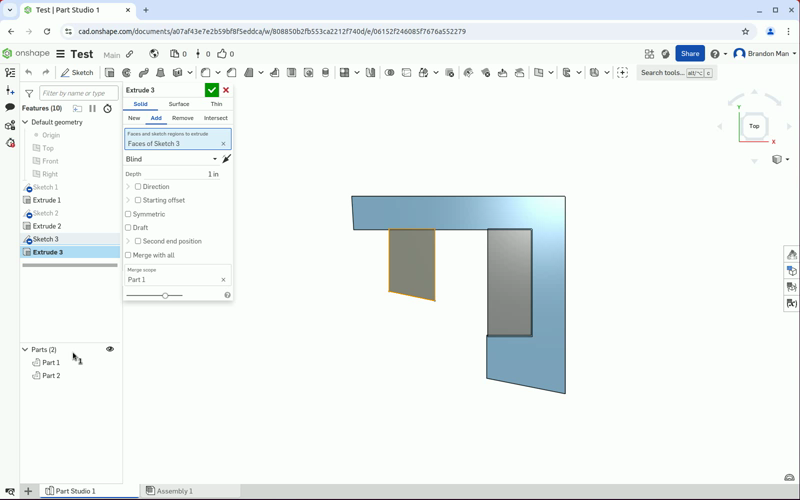
mouse_move(143, 106)
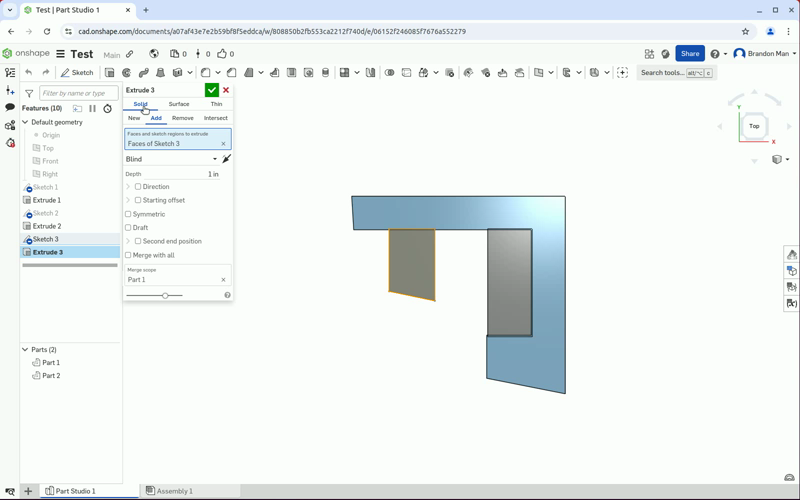
click(143, 106)
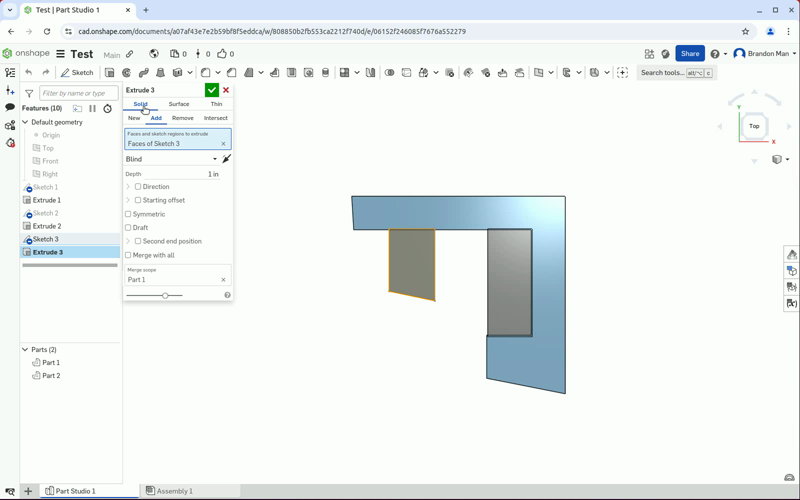
mouse_move(137, 120)
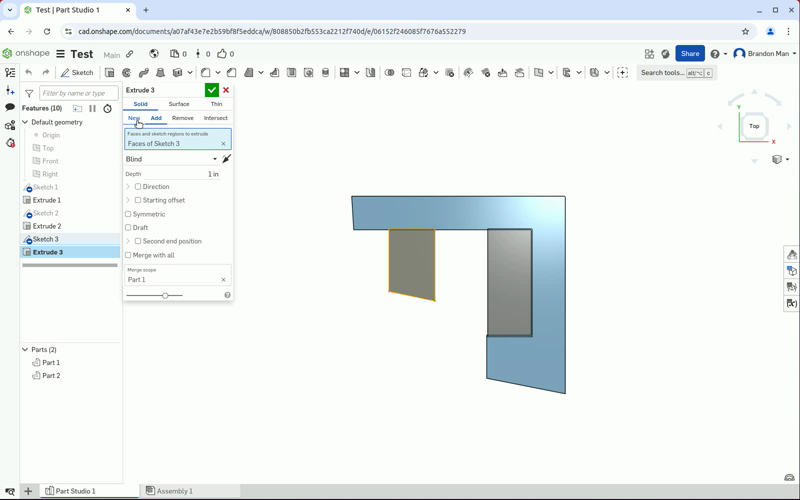
click(137, 120)
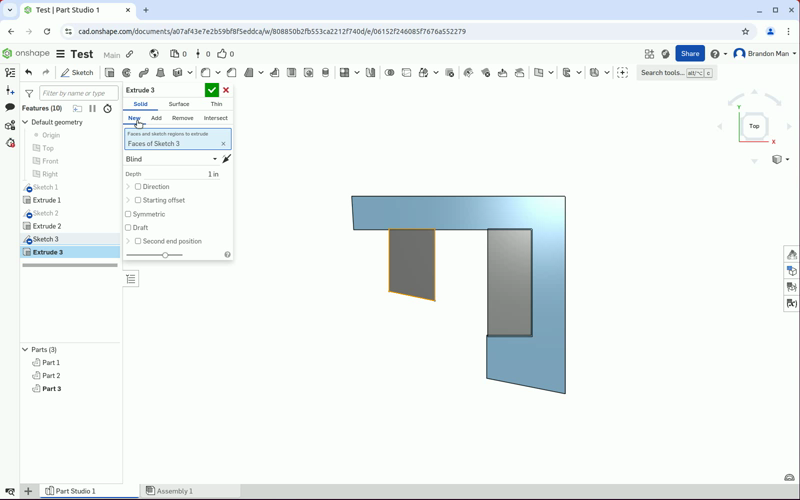
key(tab, 4)
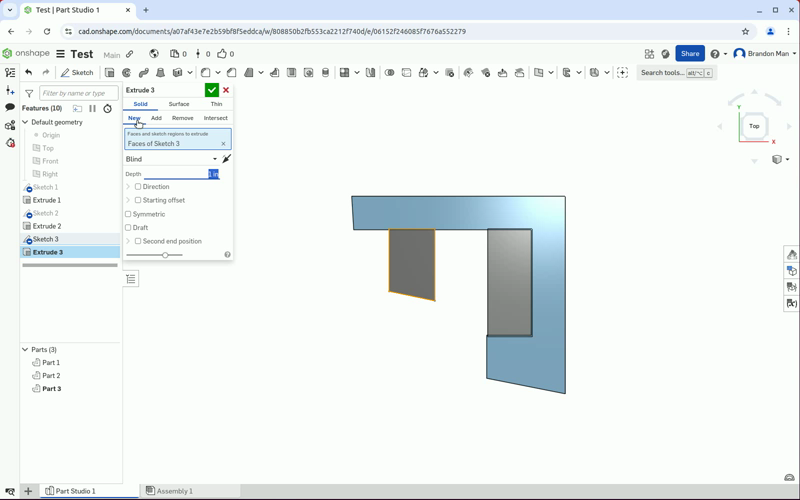
text(9.147)
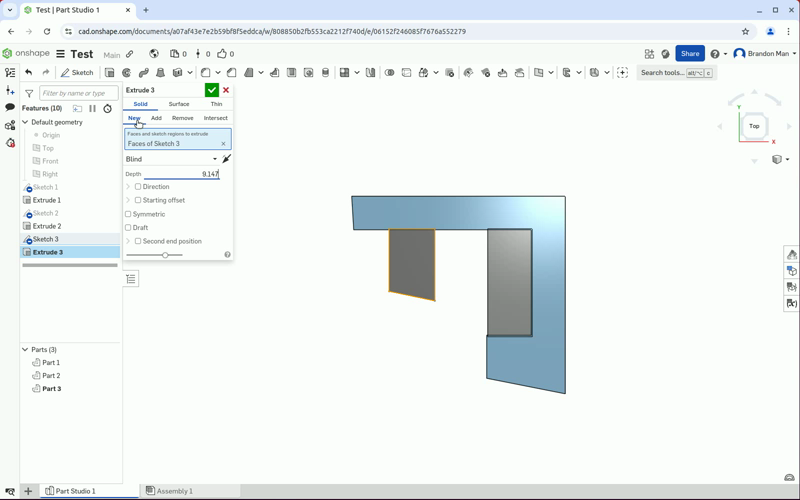
key(enter)
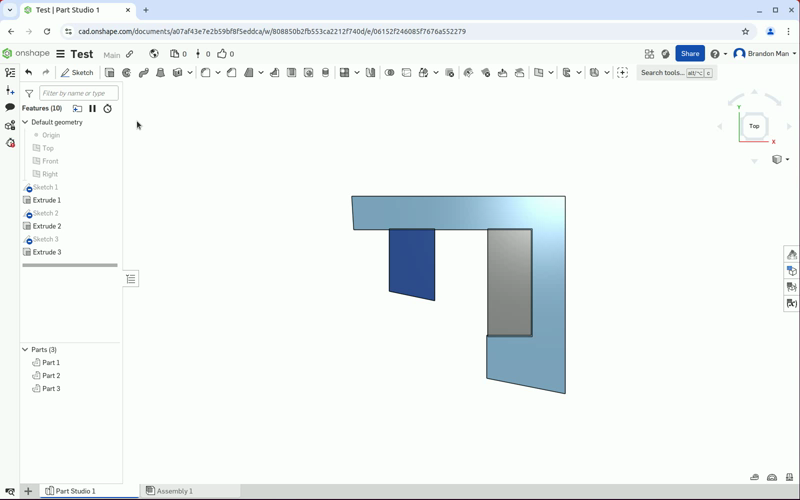
key(shift+h)
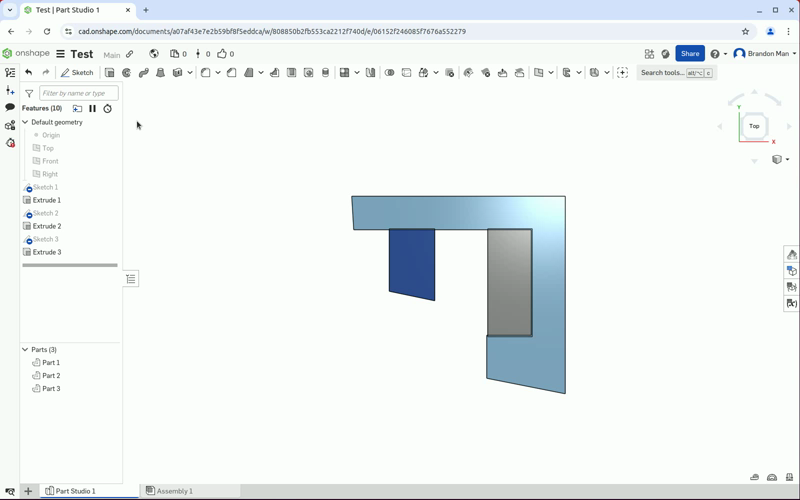
key(shift+h)
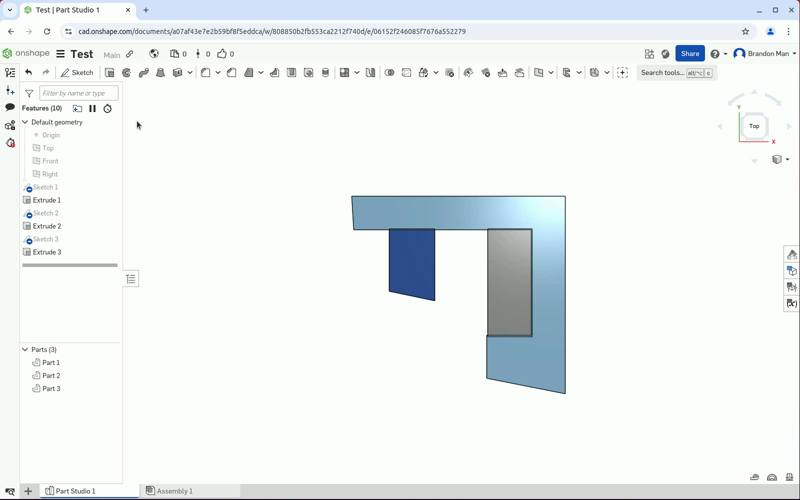
mouse_move(73, 189)
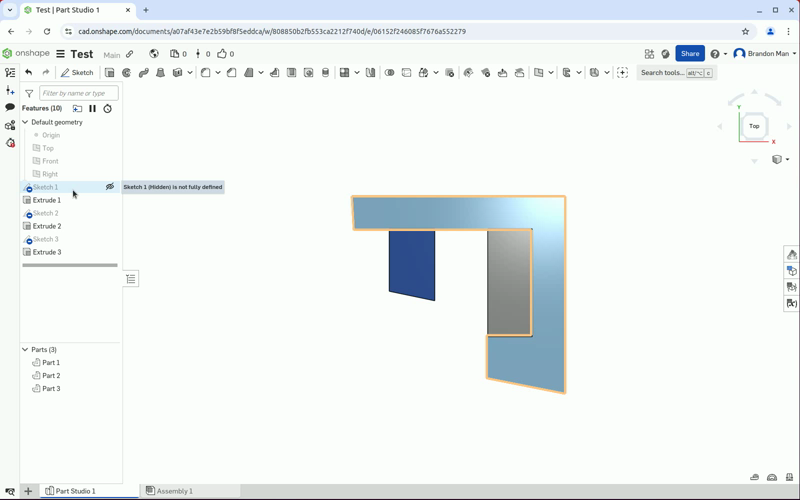
click(73, 189)
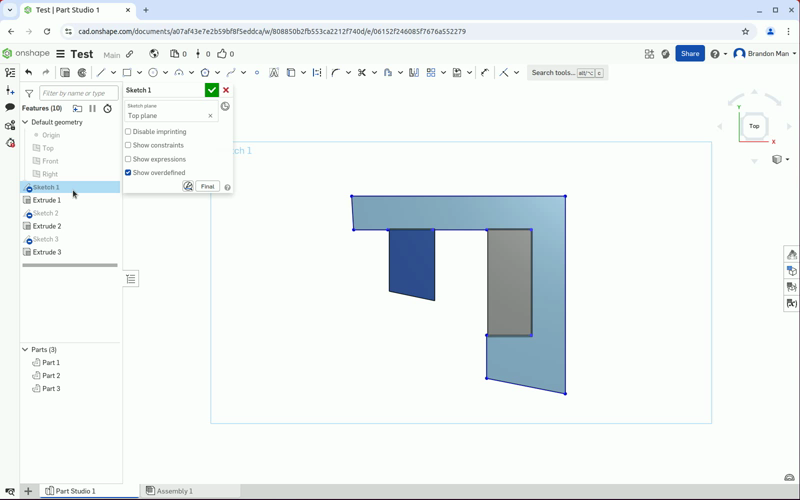
mouse_move(229, 92)
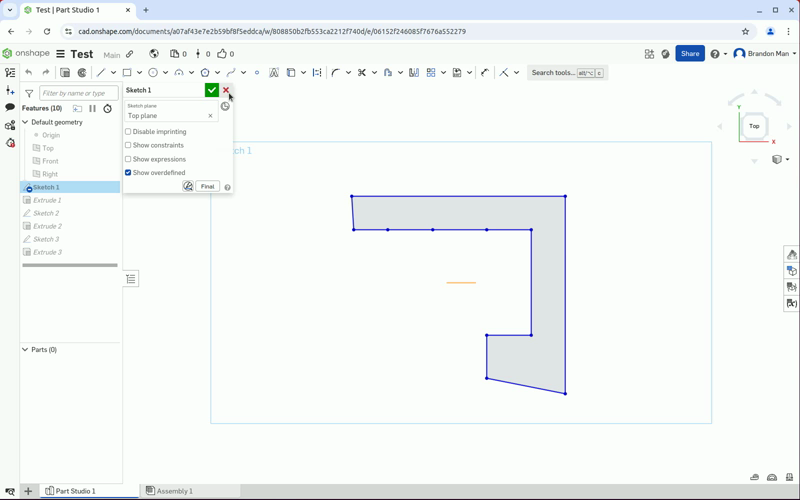
click(229, 92)
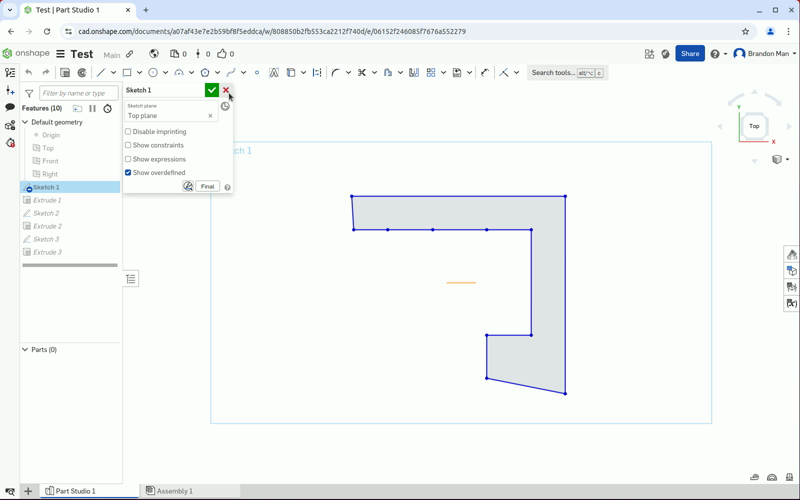
key(shift+s)
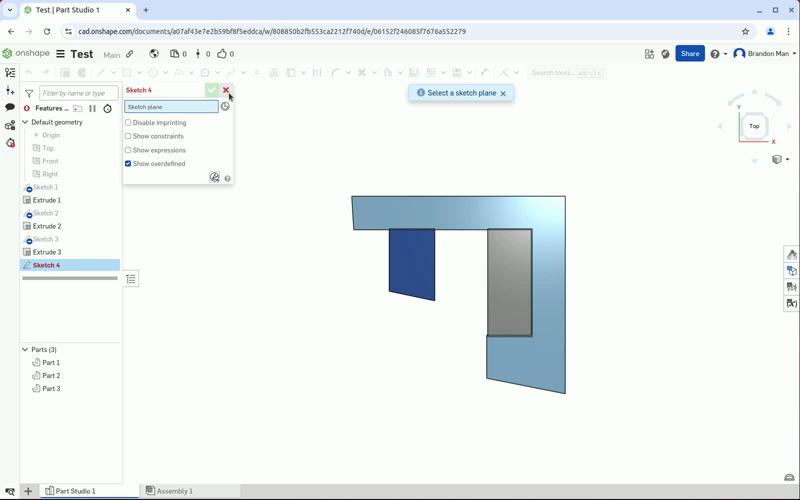
mouse_move(73, 150)
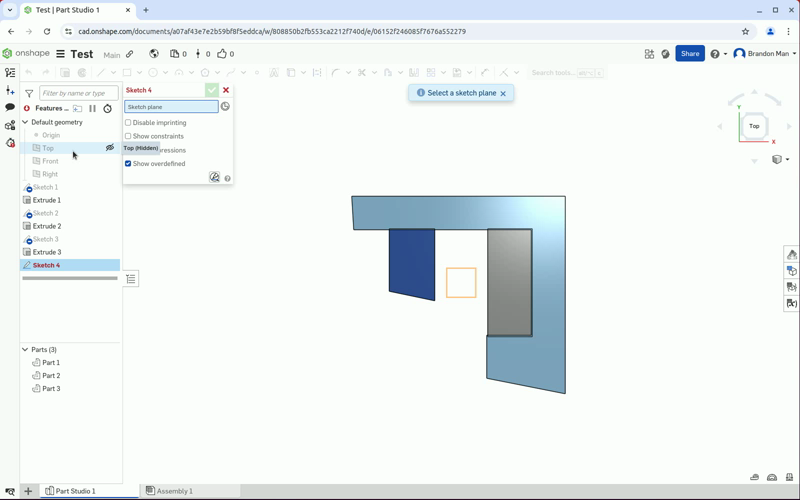
click(73, 150)
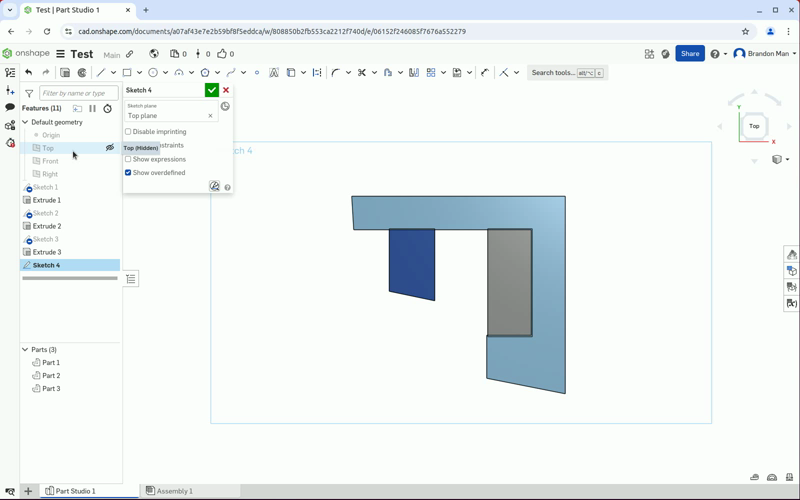
mouse_move(73, 352)
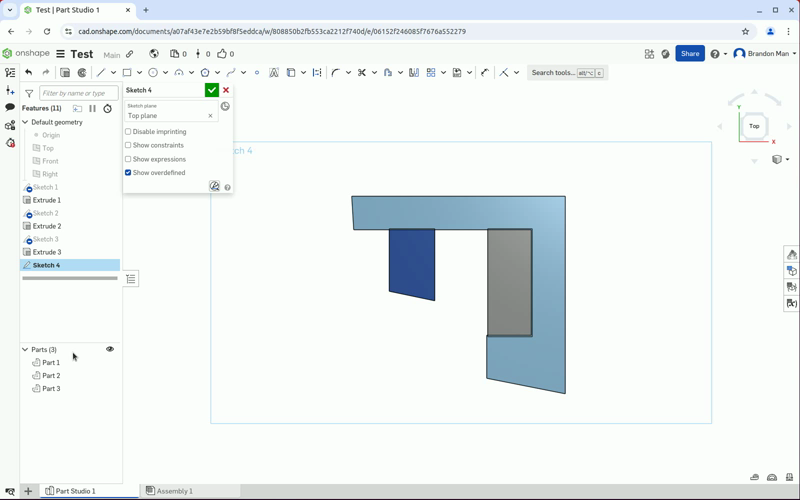
key(y)
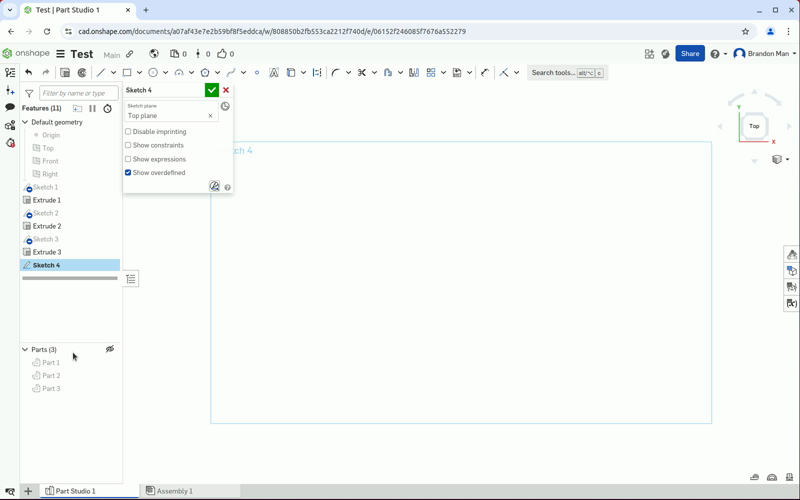
key(l)
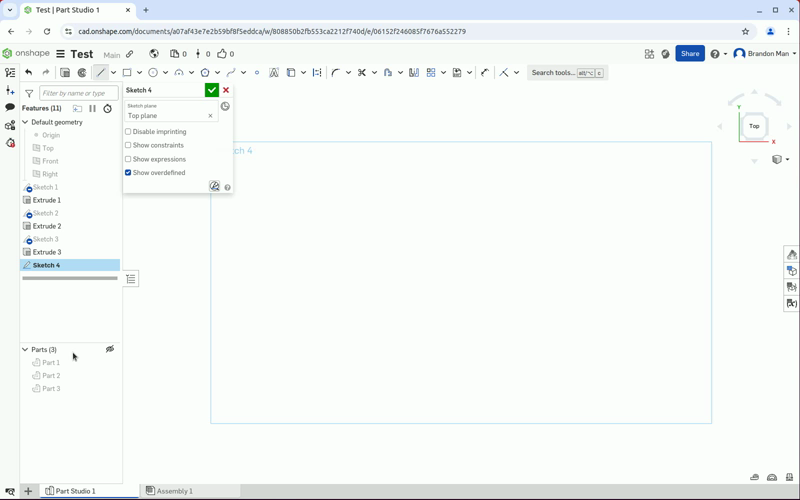
key_down(shift)
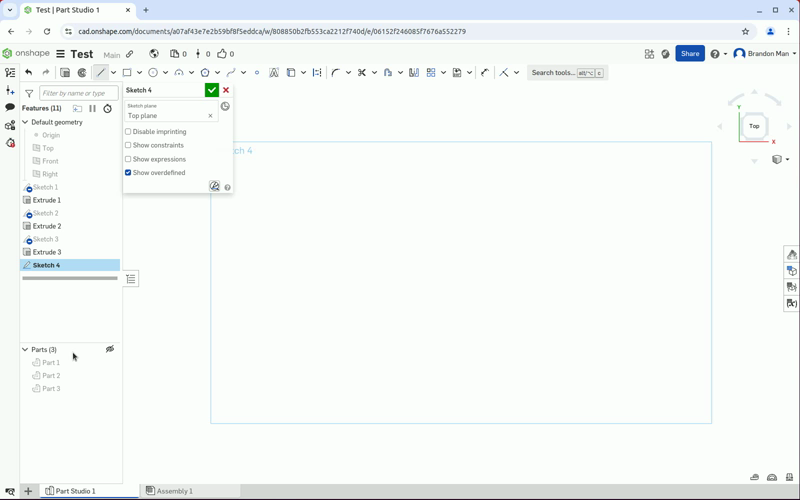
mouse_move(389, 336)
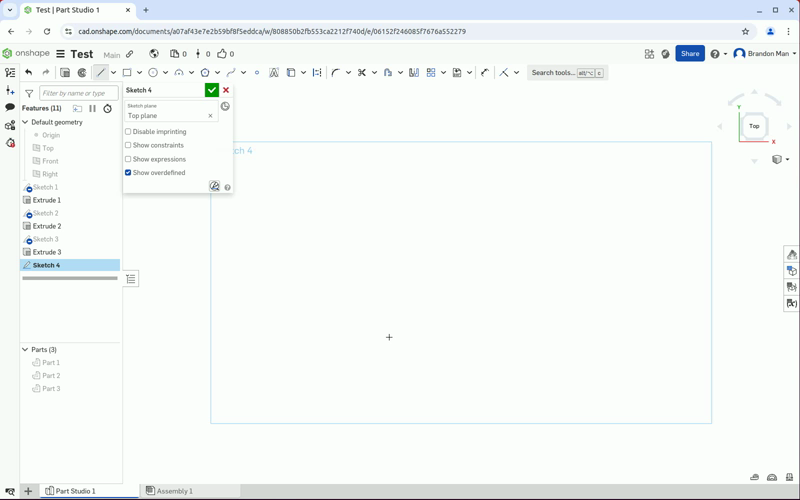
click(389, 336)
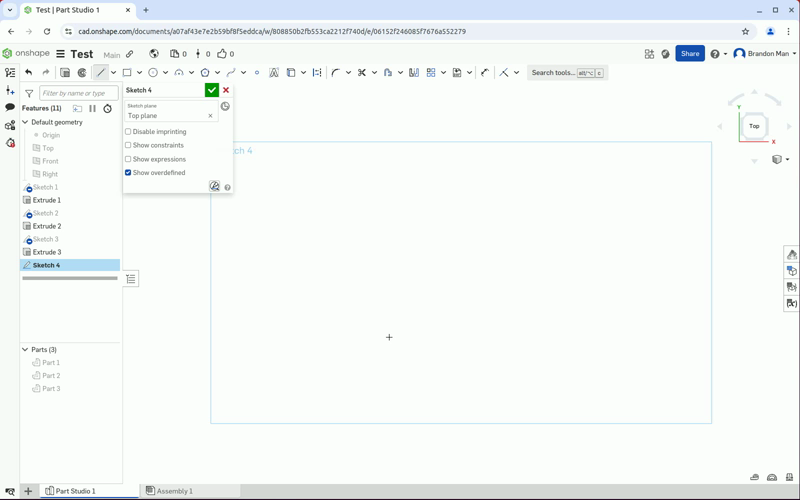
key_up(shift)
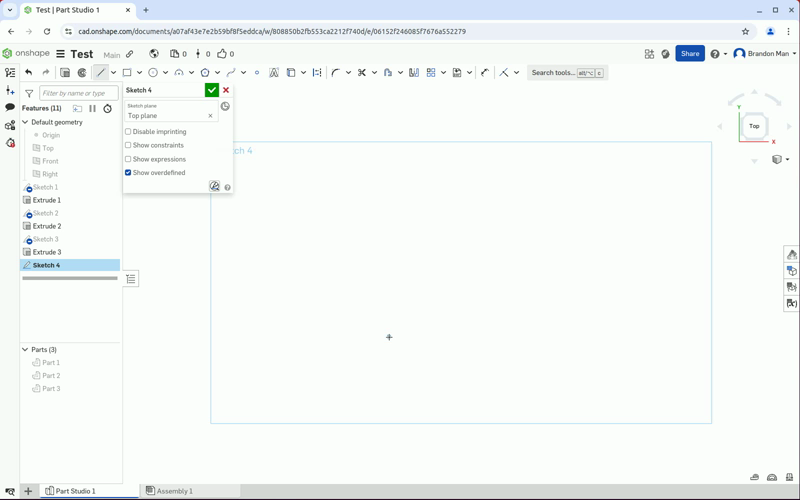
key_down(shift)
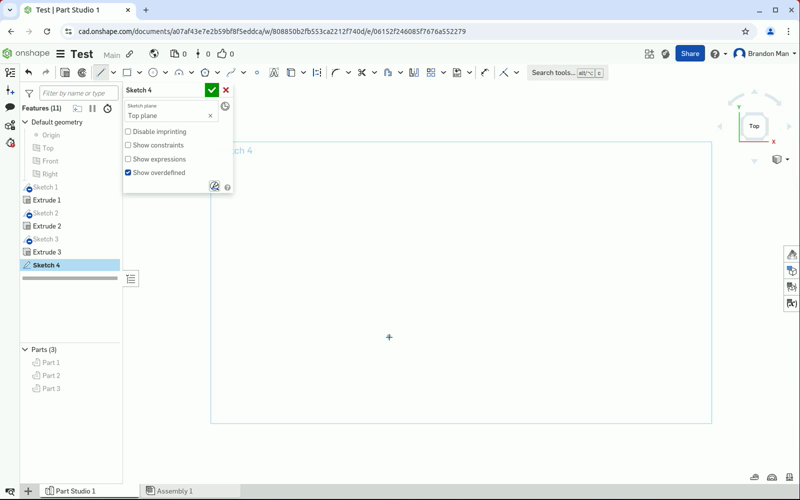
mouse_move(419, 336)
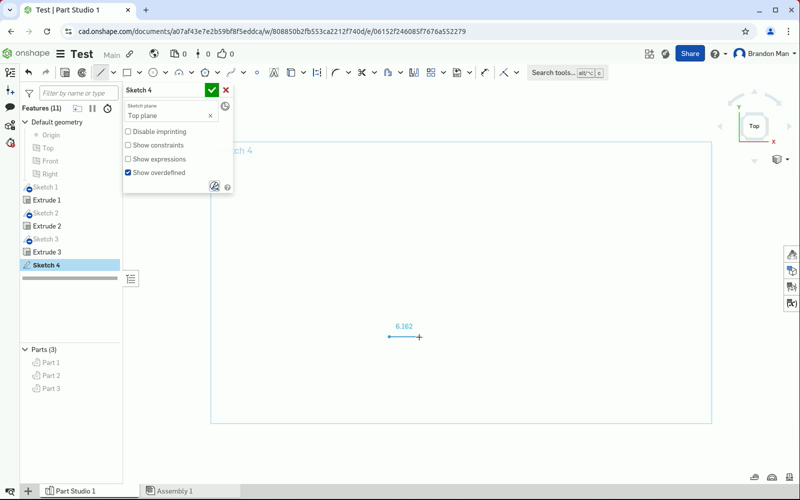
mouse_move(434, 336)
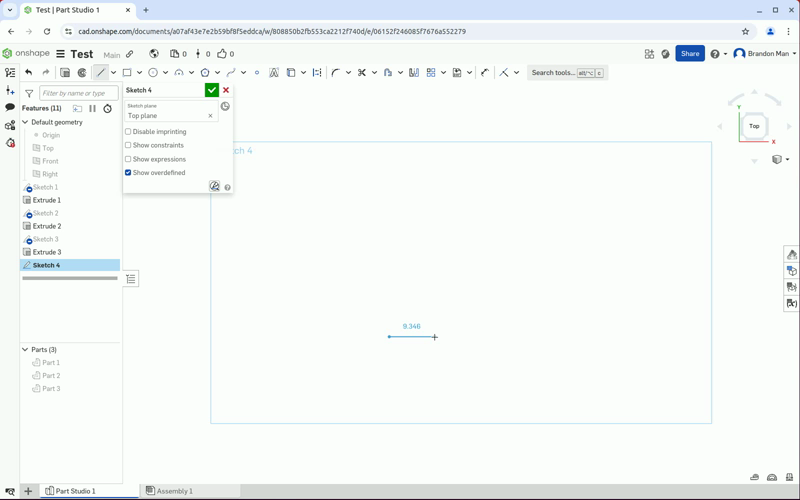
click(434, 336)
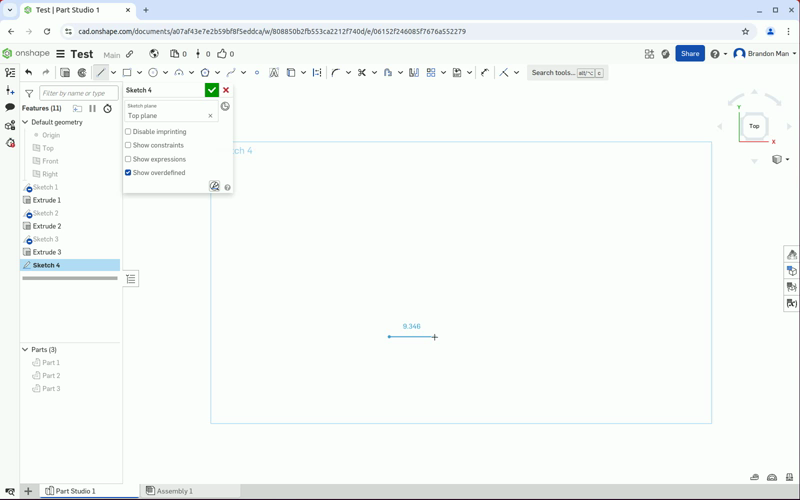
key_up(shift)
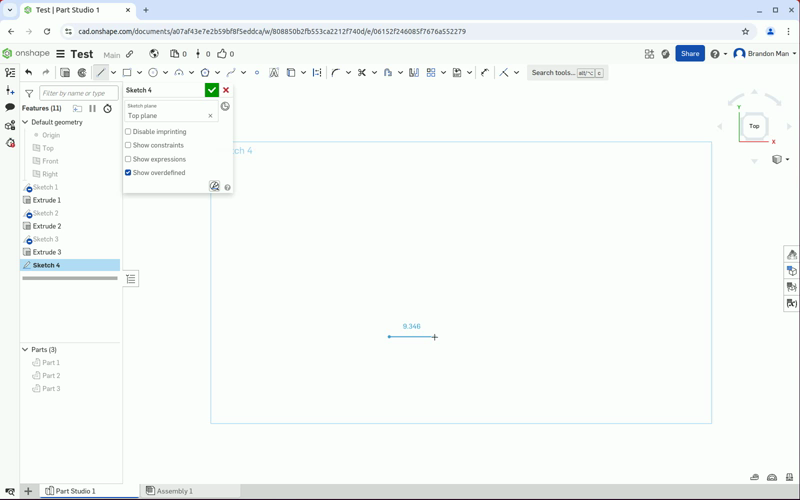
key_down(shift)
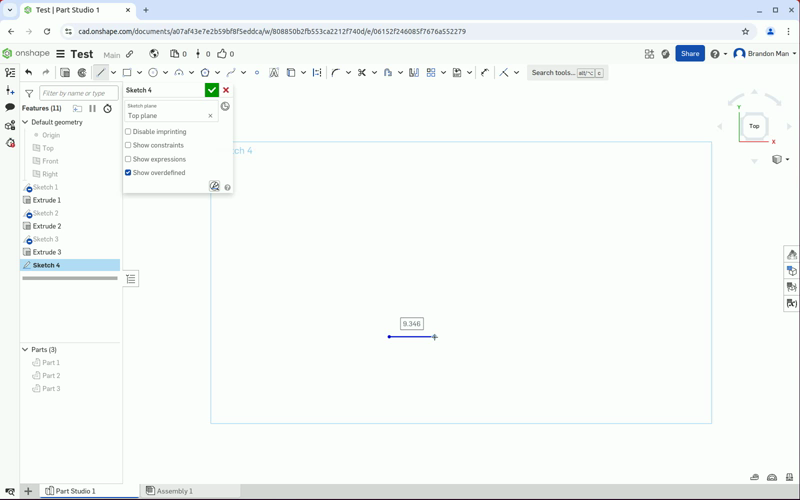
mouse_move(464, 336)
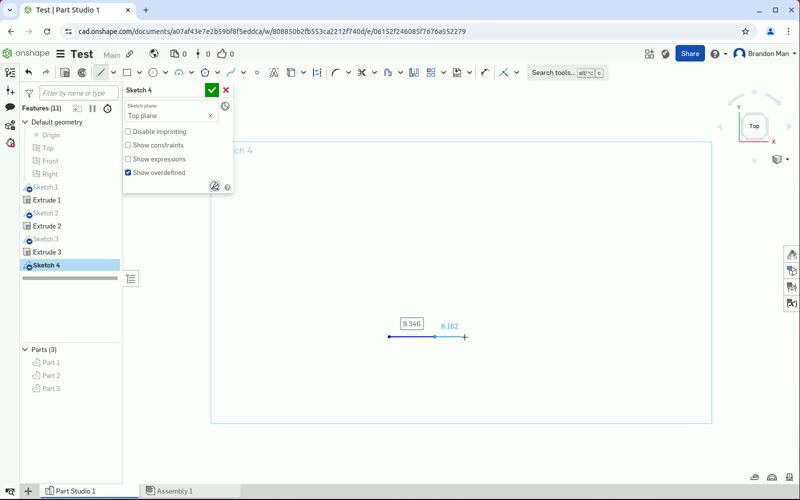
mouse_move(434, 300)
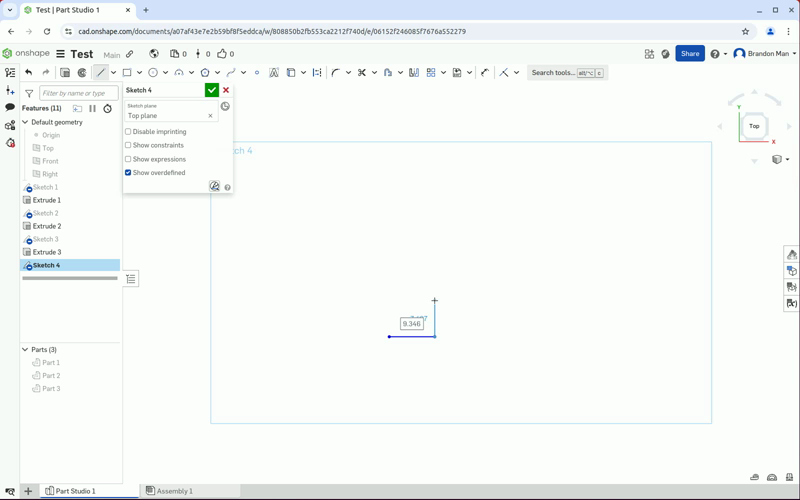
click(434, 300)
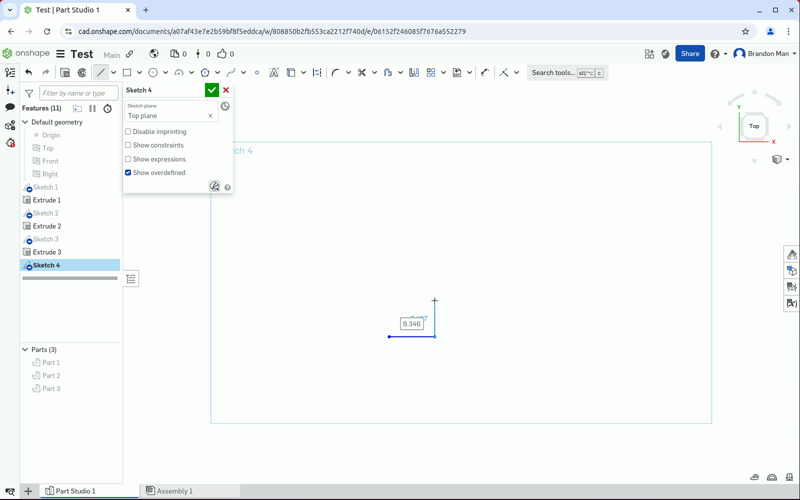
key_up(shift)
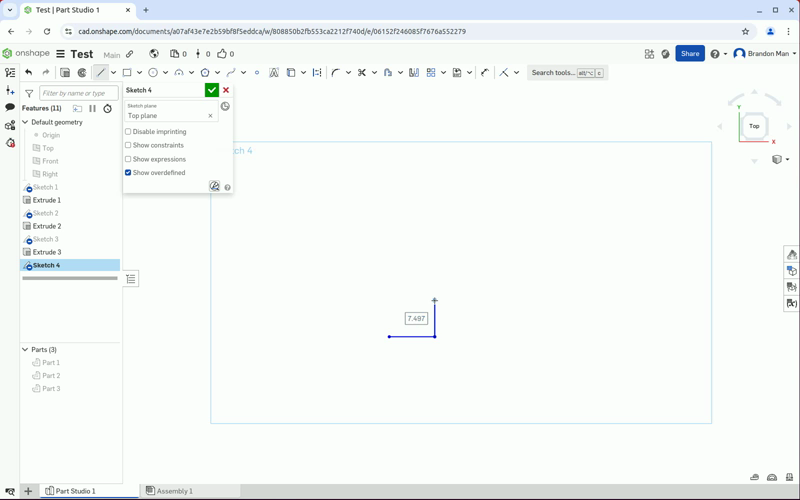
key_down(shift)
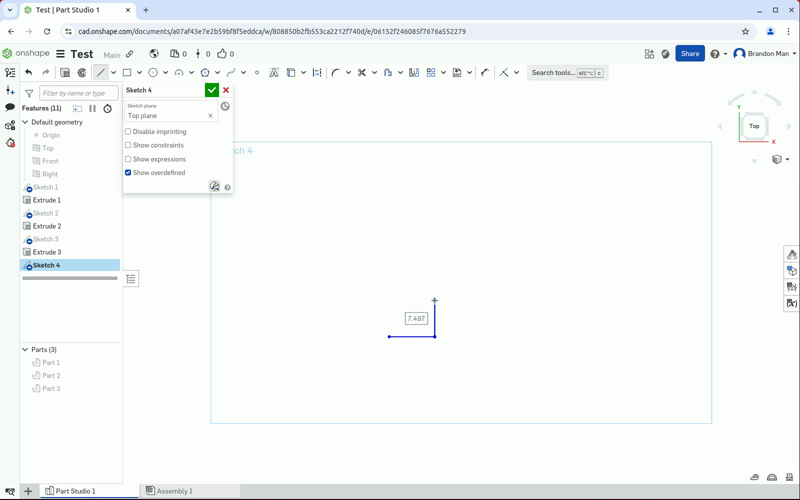
mouse_move(464, 300)
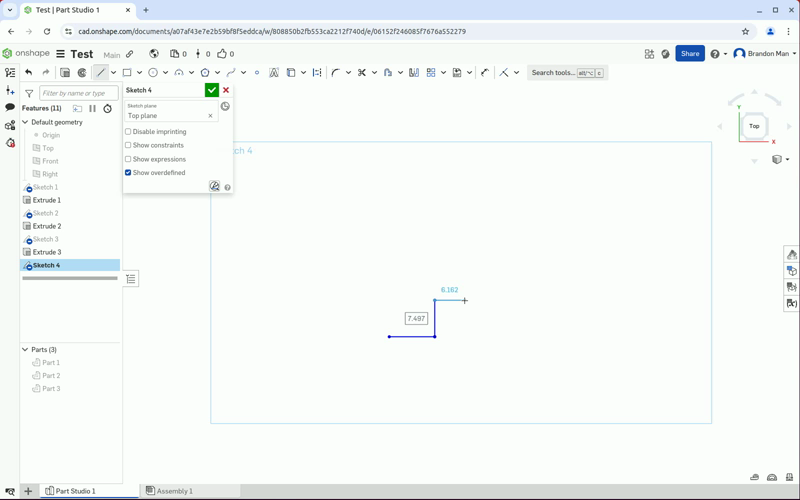
mouse_move(389, 290)
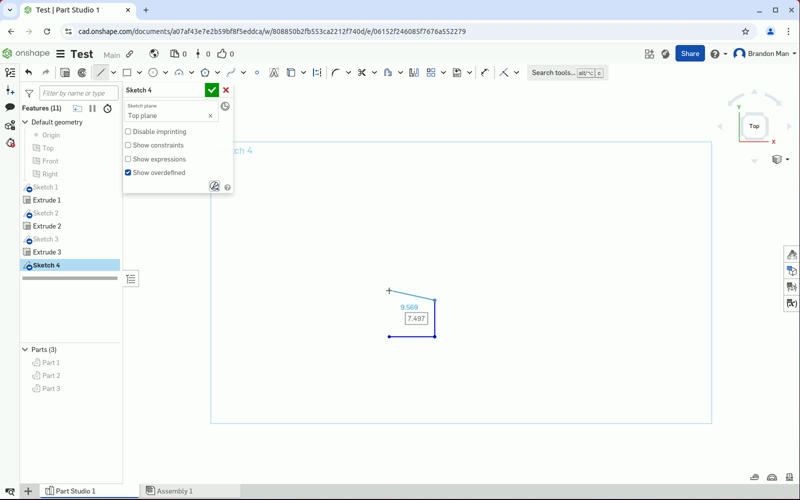
click(389, 290)
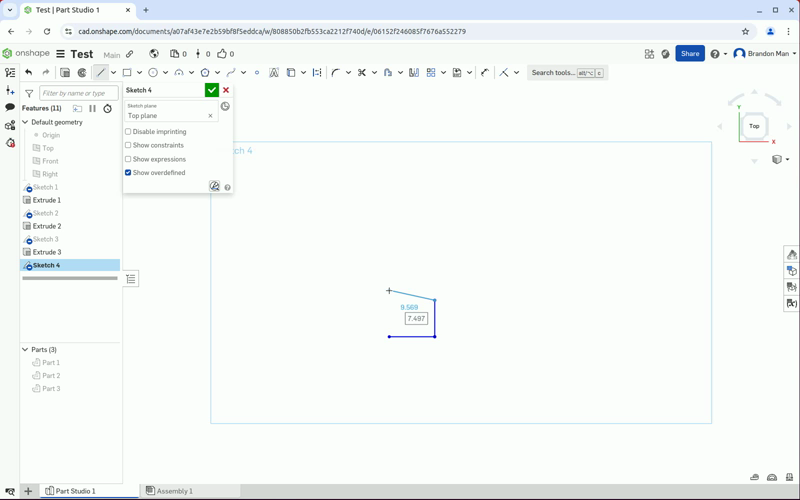
key_up(shift)
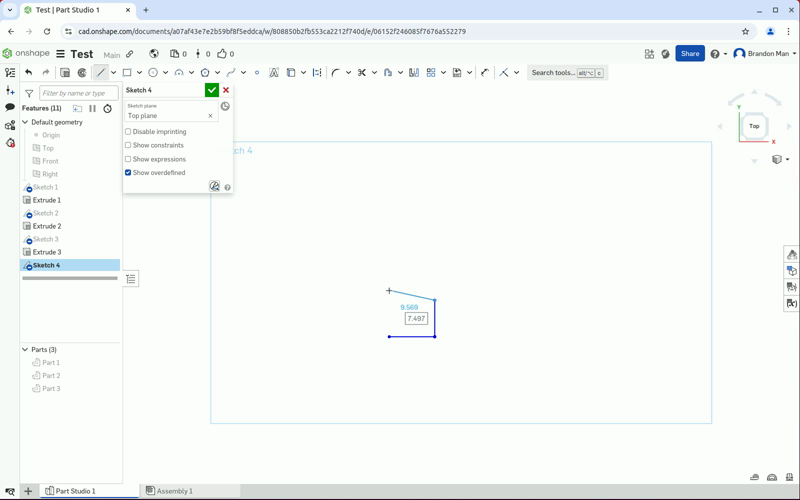
mouse_move(419, 290)
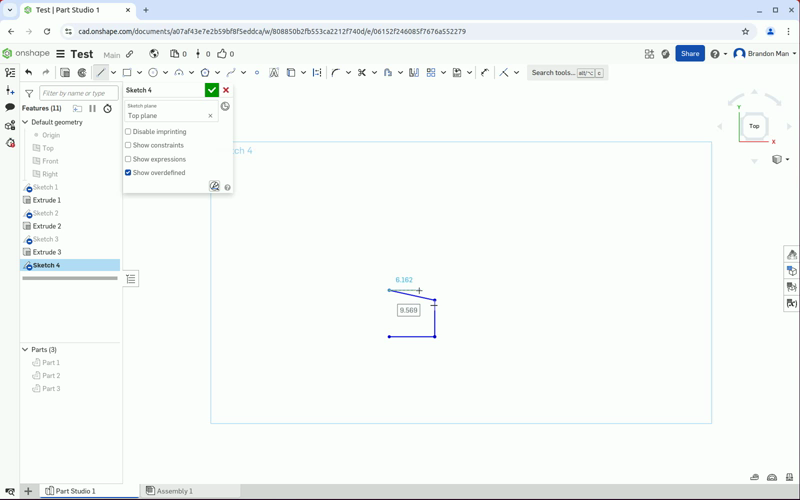
key_down(shift)
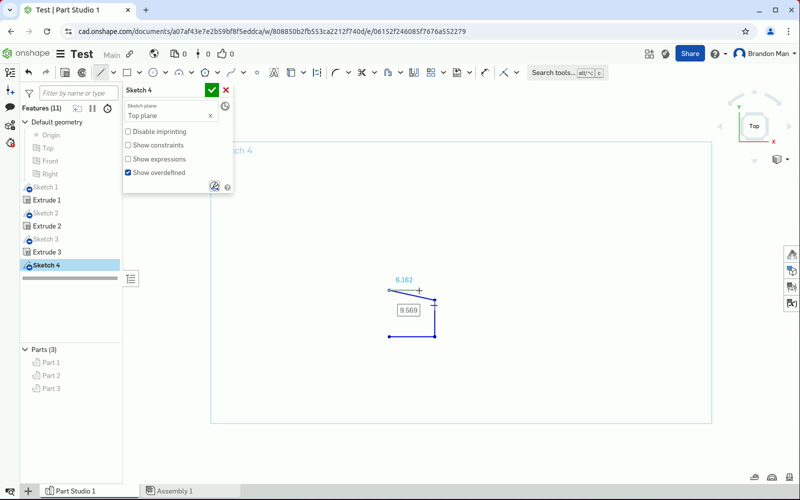
mouse_move(389, 336)
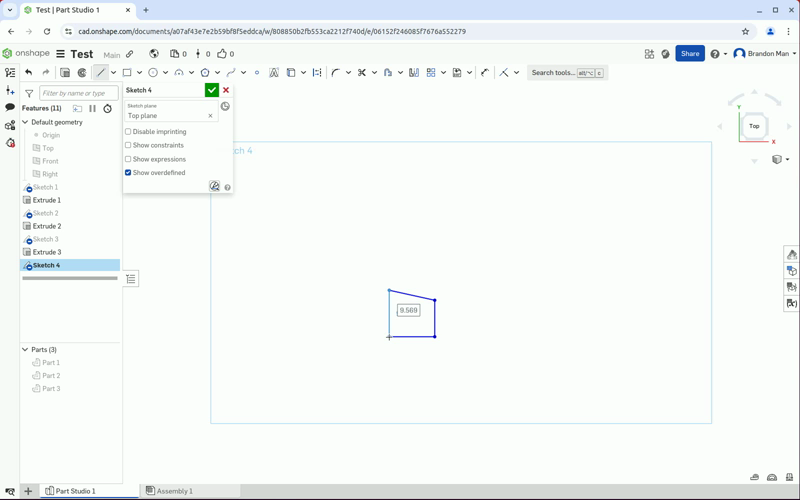
key_up(shift)
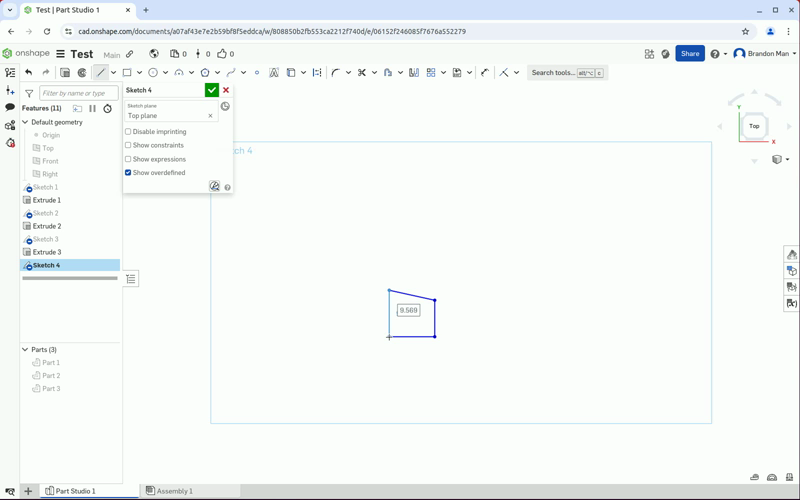
click(389, 336)
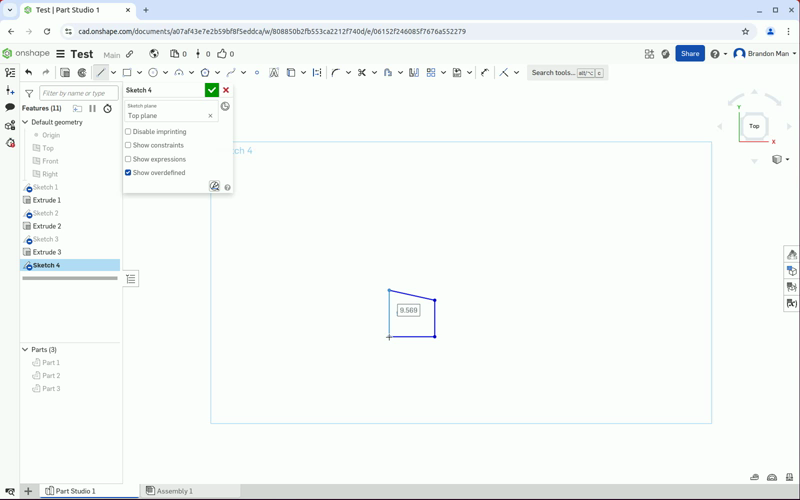
key(esc)
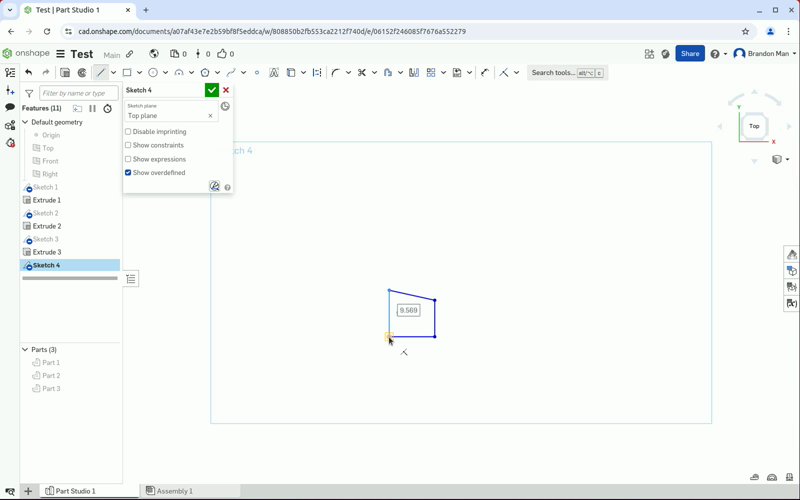
mouse_move(401, 323)
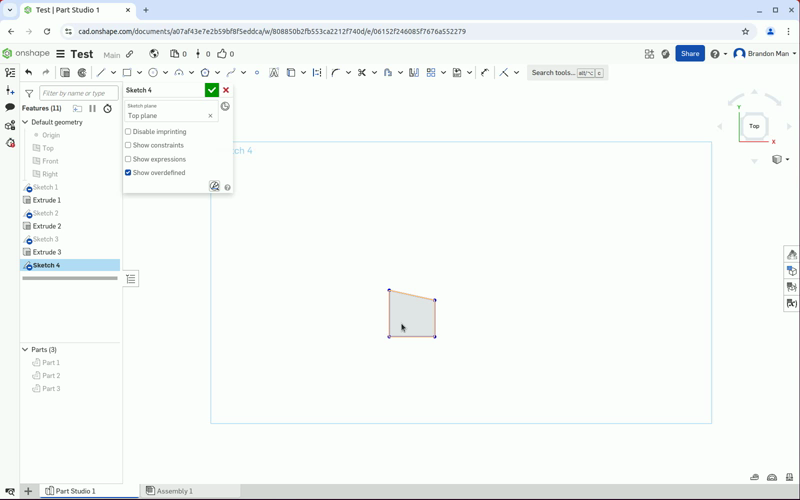
click(401, 323)
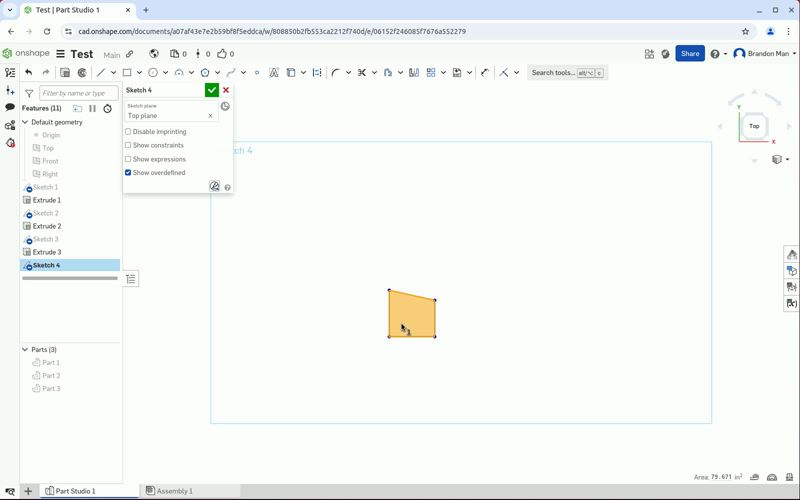
mouse_move(73, 352)
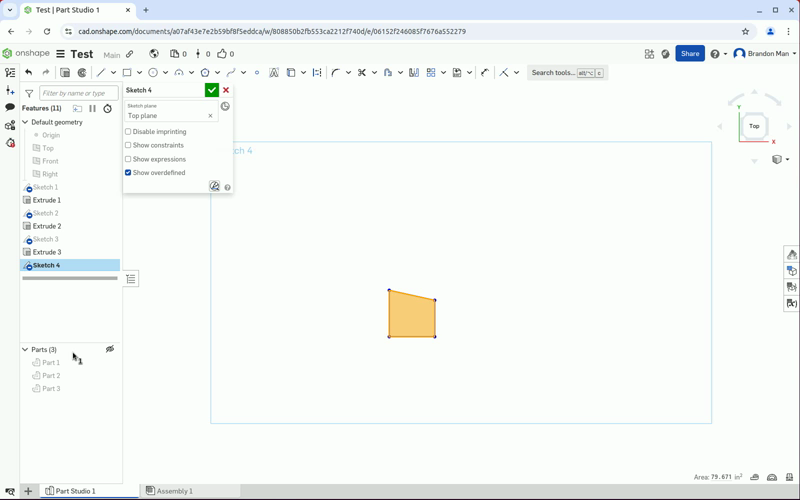
key(shift+y)
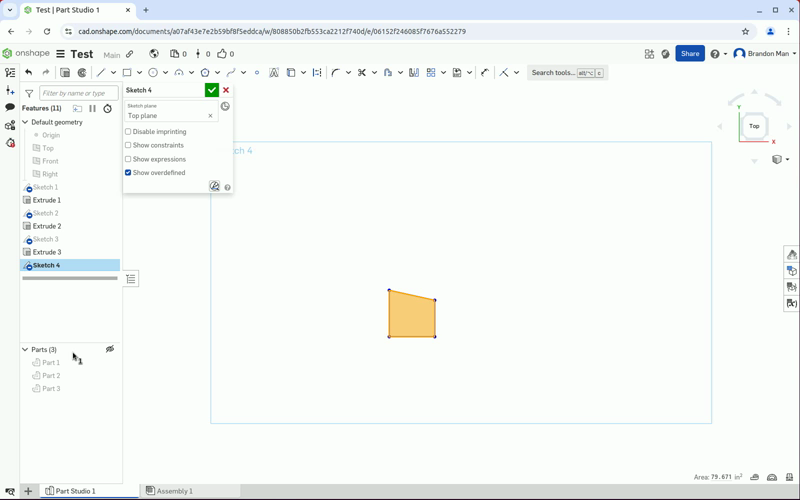
key(shift+e)
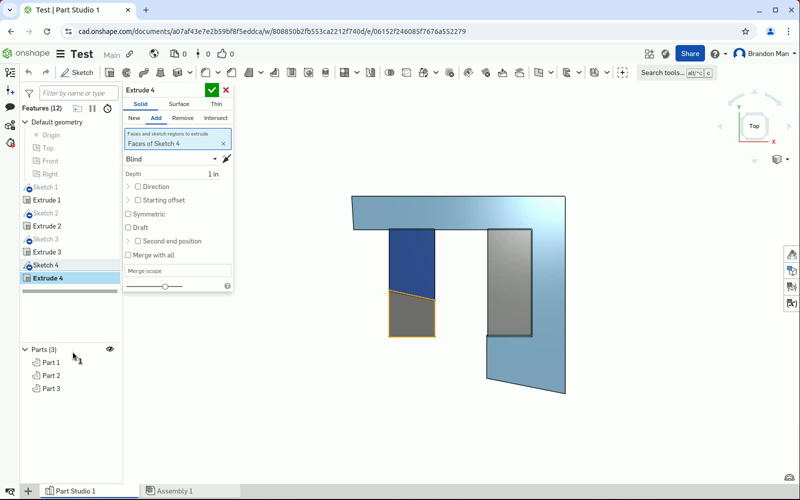
mouse_move(143, 106)
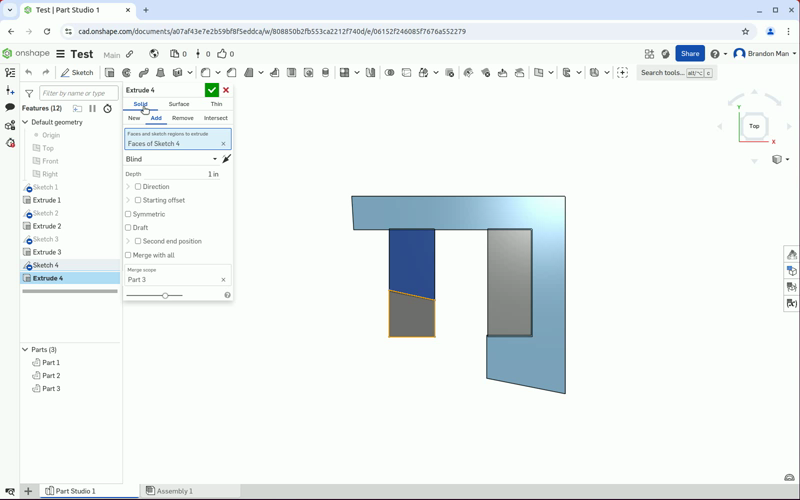
click(143, 106)
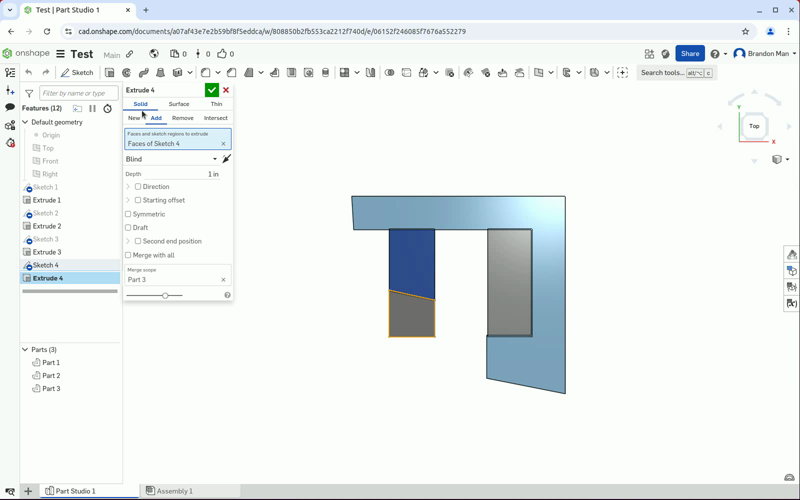
mouse_move(137, 120)
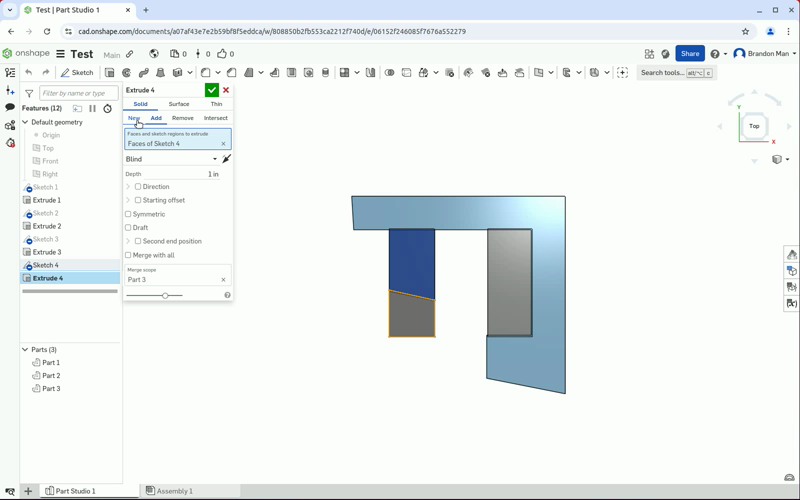
click(137, 120)
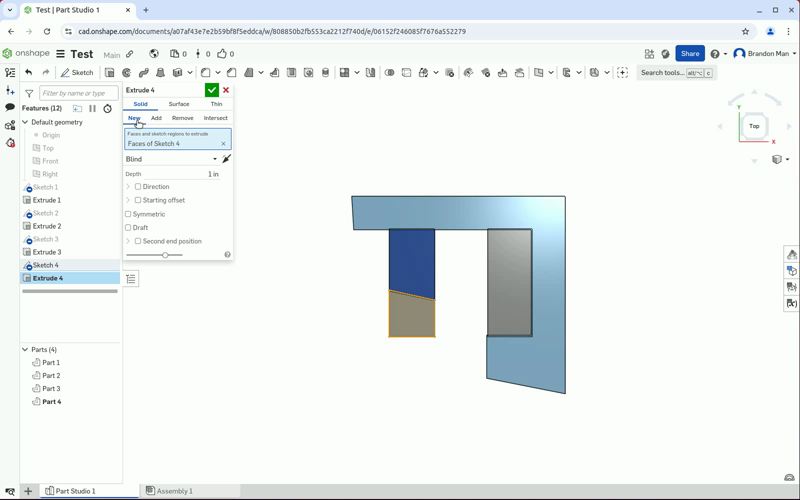
key(tab, 4)
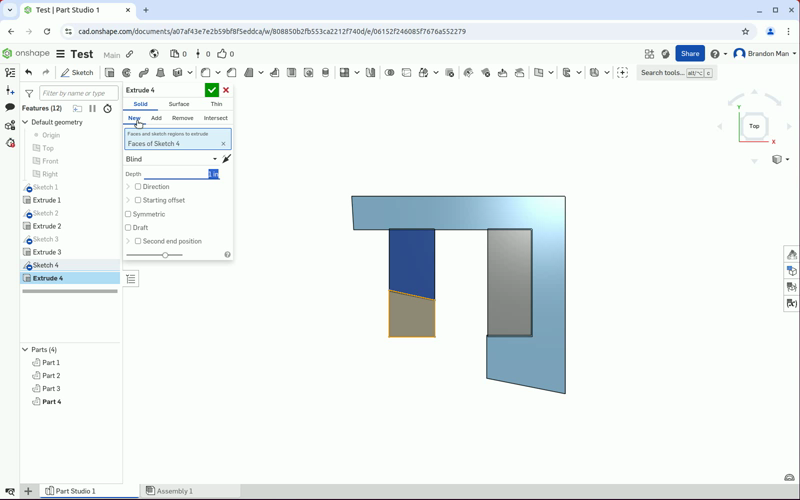
text(7.462)
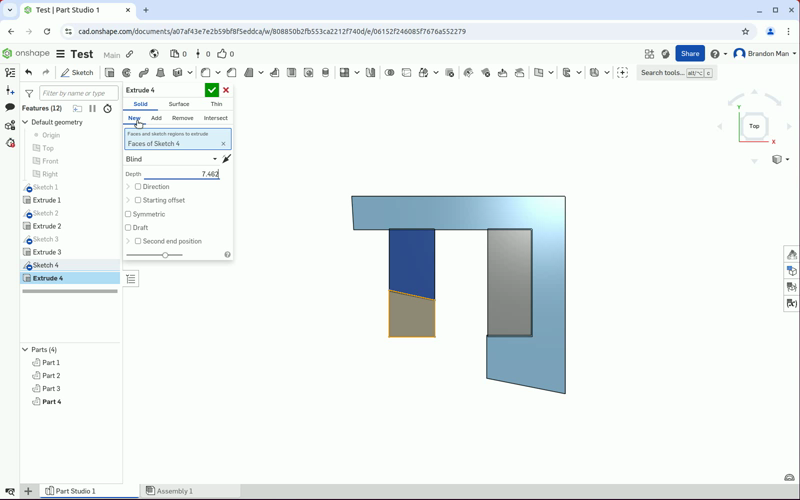
key(enter)
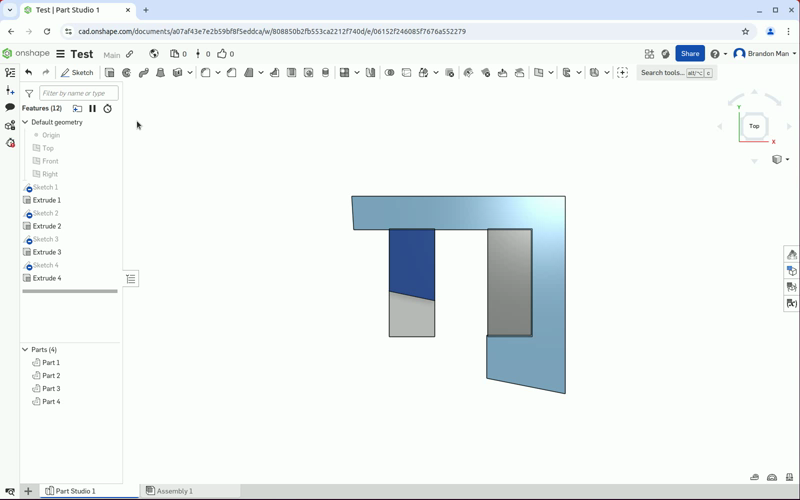
key(shift+h)
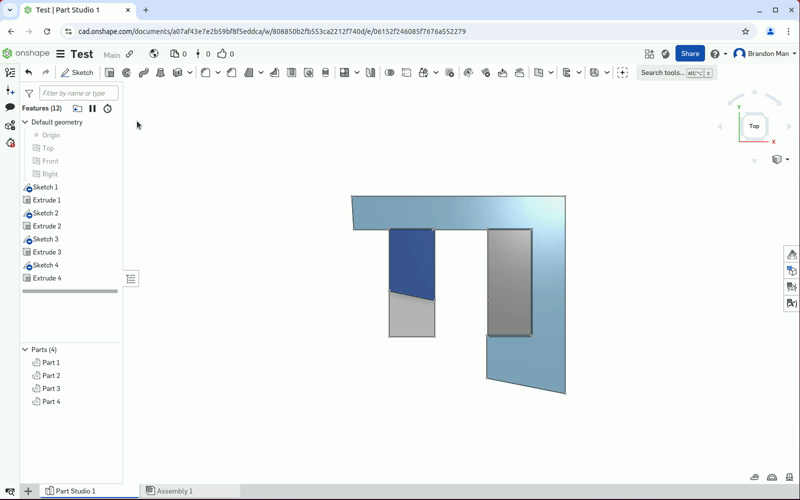
key(shift+h)
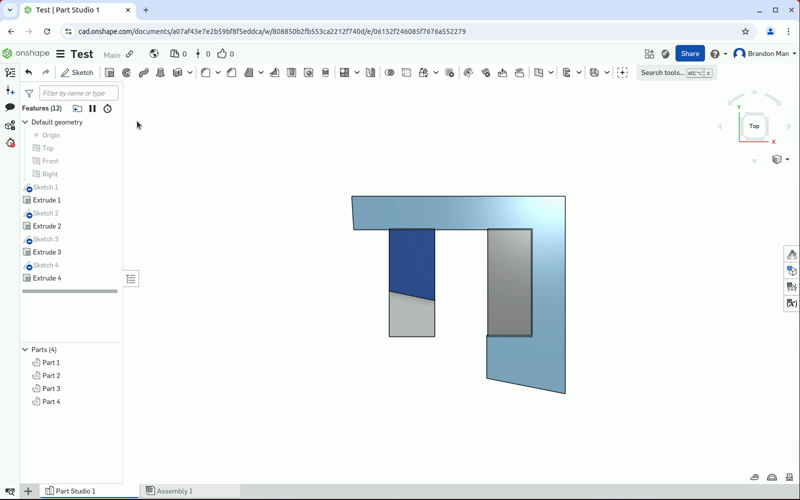
mouse_move(73, 189)
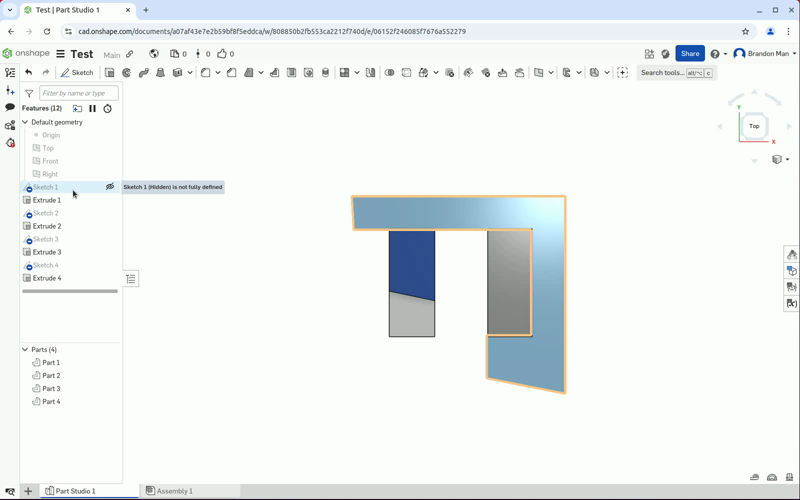
click(73, 189)
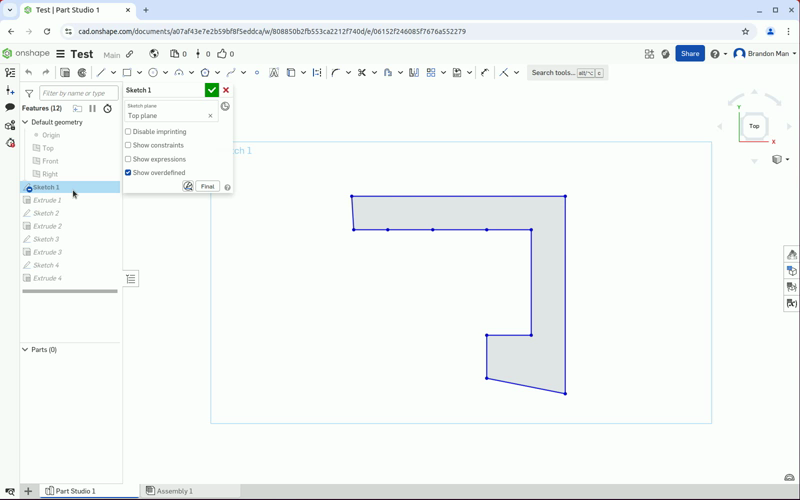
mouse_move(229, 92)
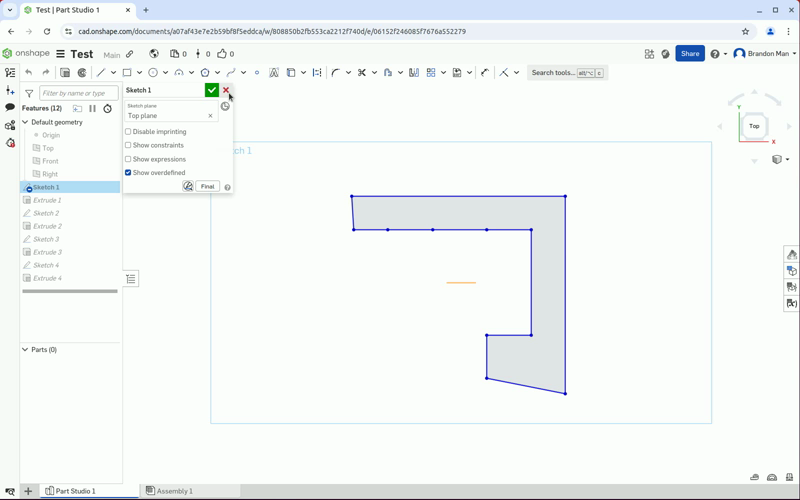
click(229, 92)
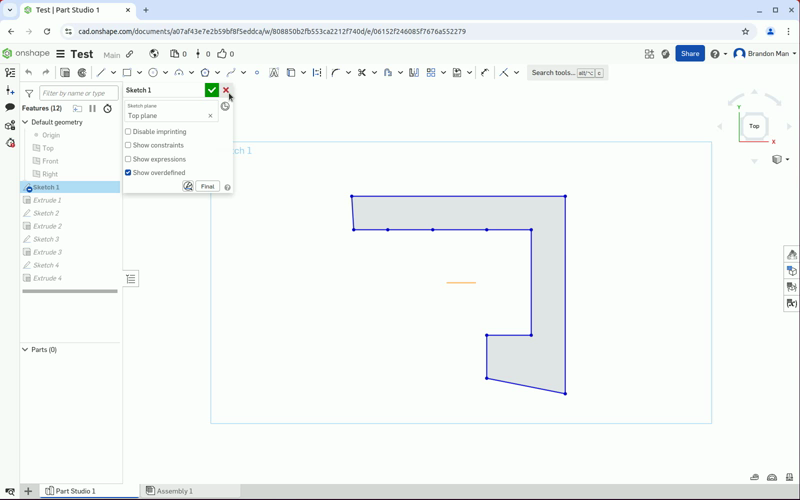
key(shift+s)
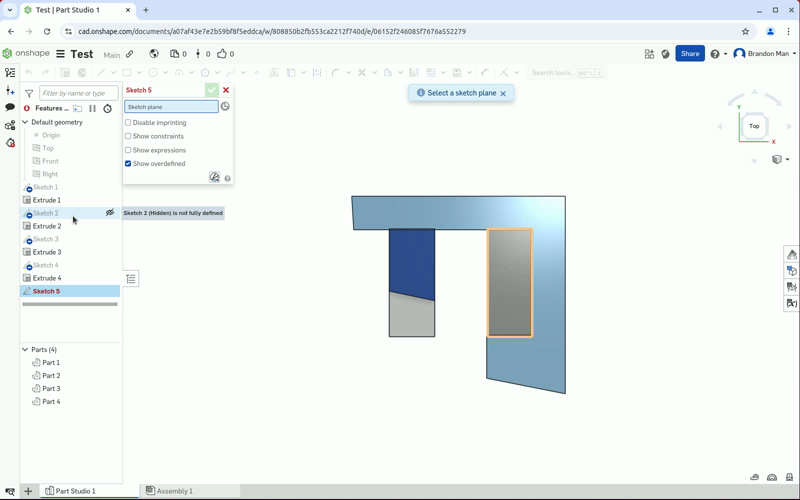
scroll(3)
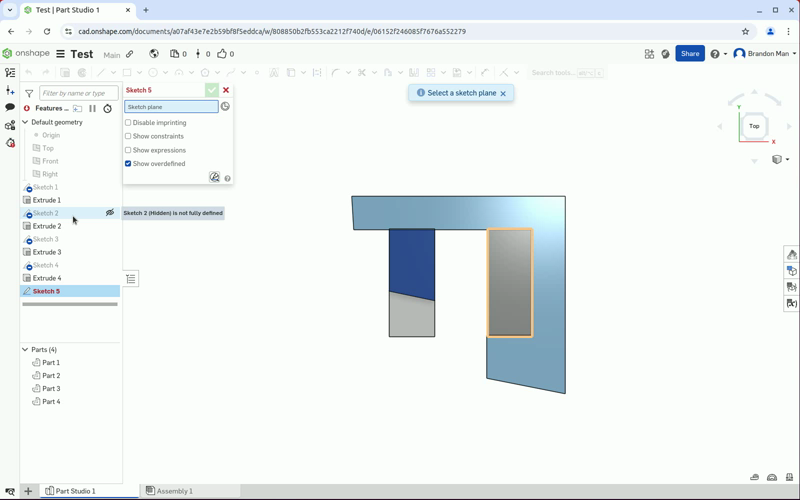
mouse_move(73, 150)
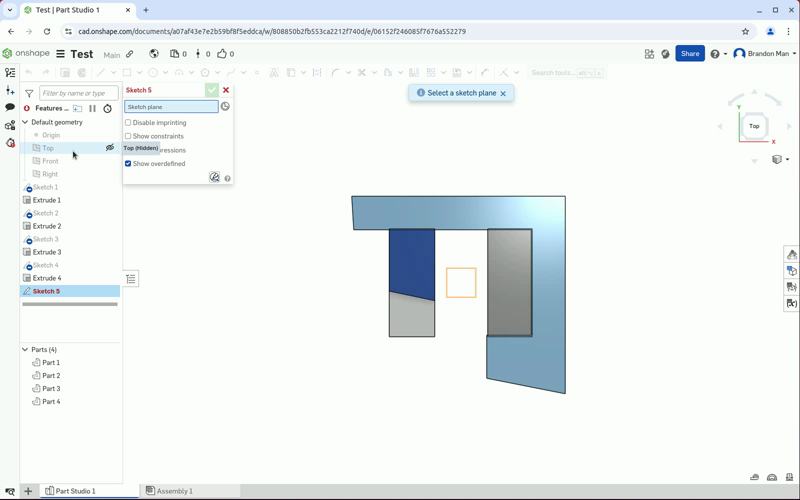
click(73, 150)
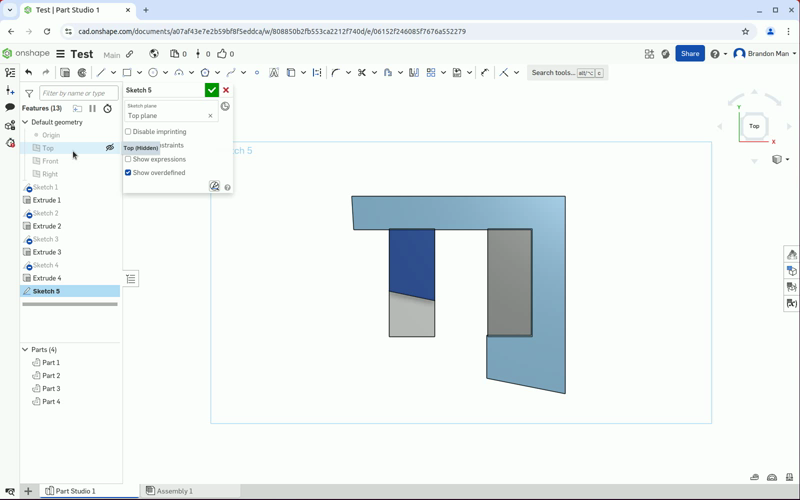
mouse_move(73, 352)
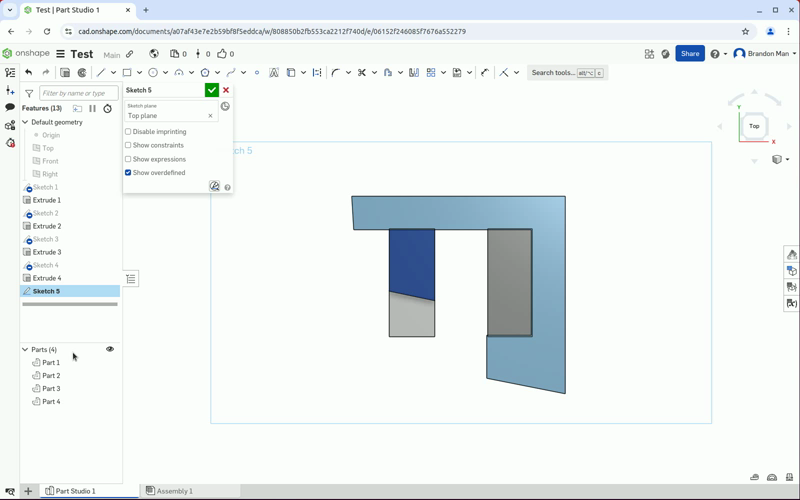
key(y)
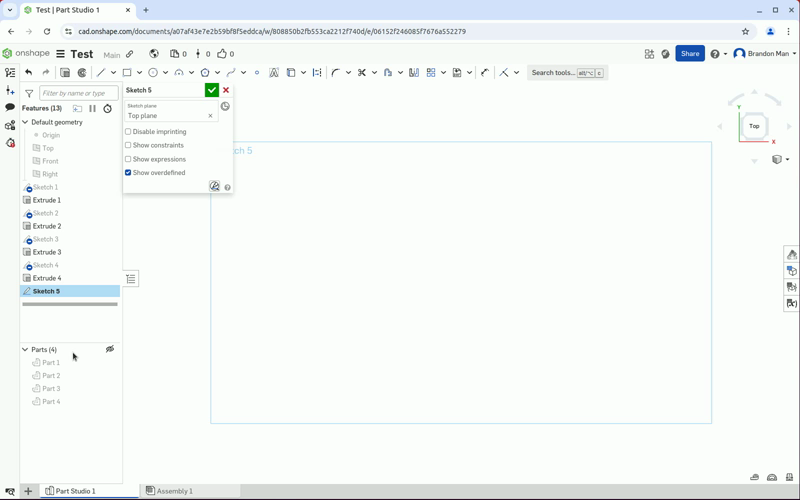
key(l)
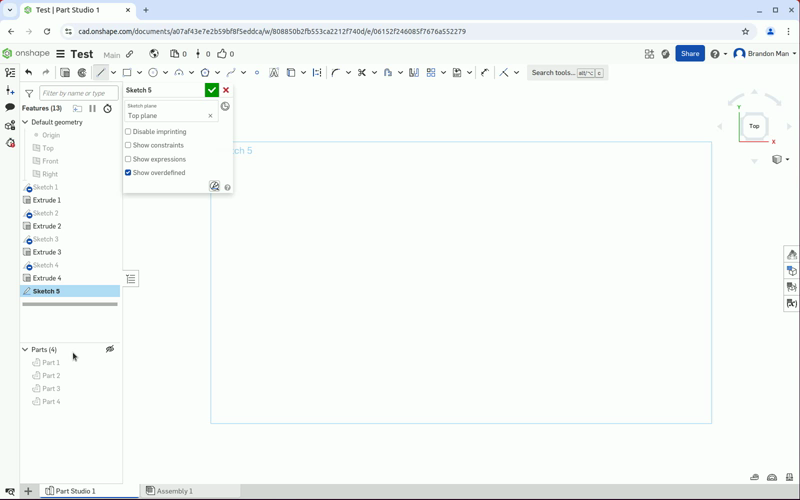
key_down(shift)
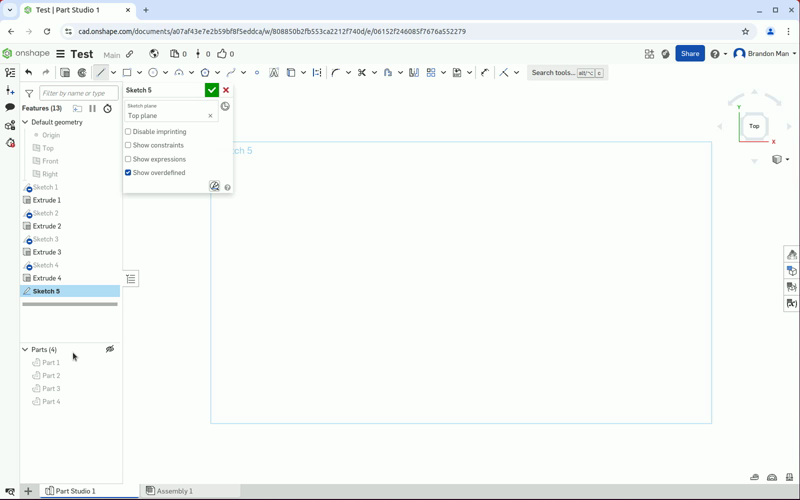
mouse_move(433, 336)
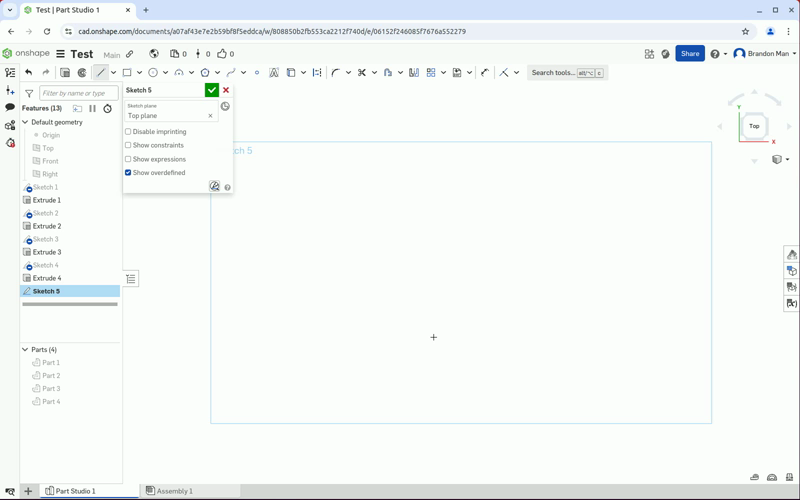
click(433, 336)
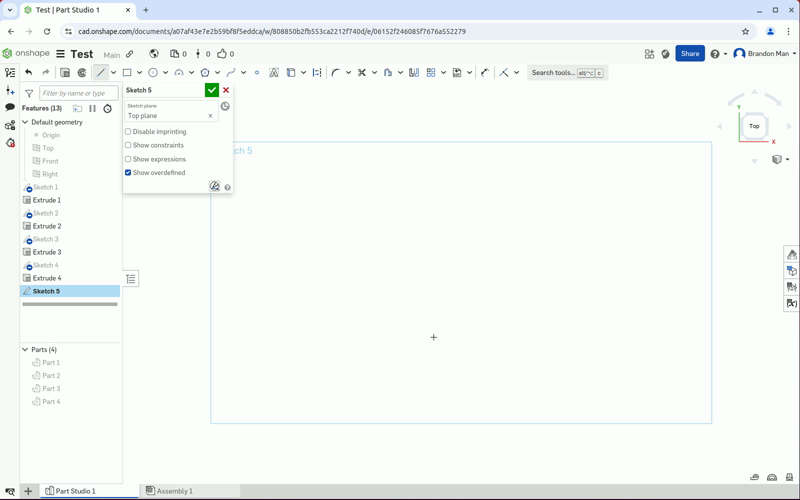
key_up(shift)
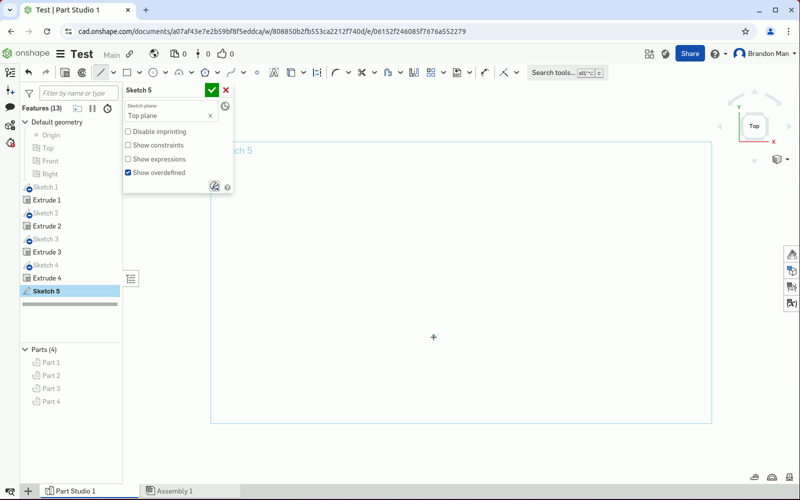
key_down(shift)
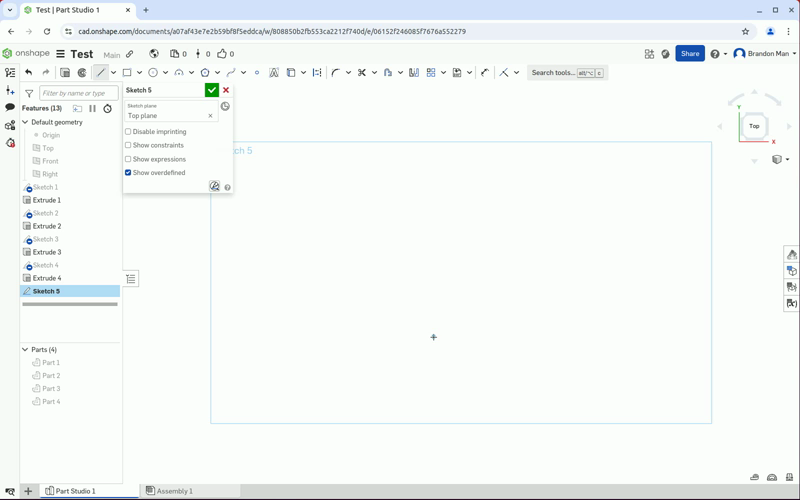
mouse_move(463, 336)
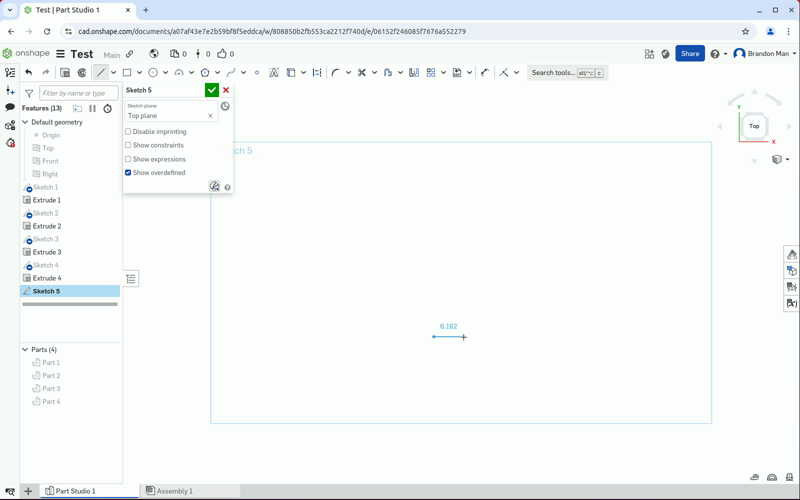
mouse_move(488, 336)
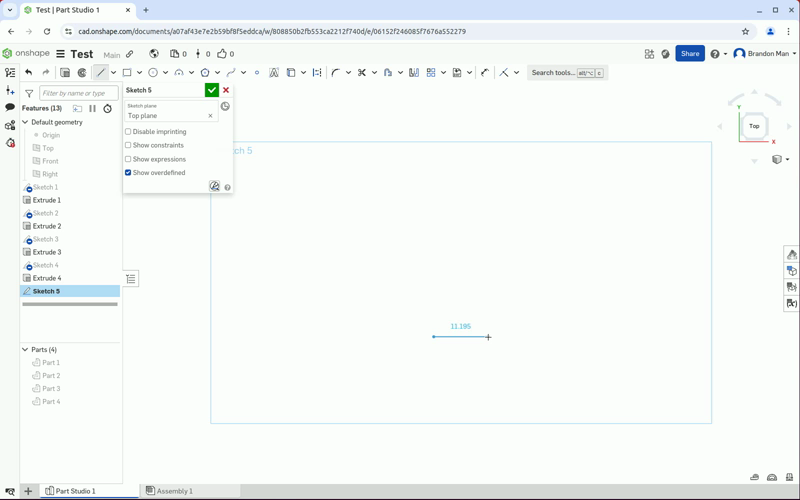
click(488, 336)
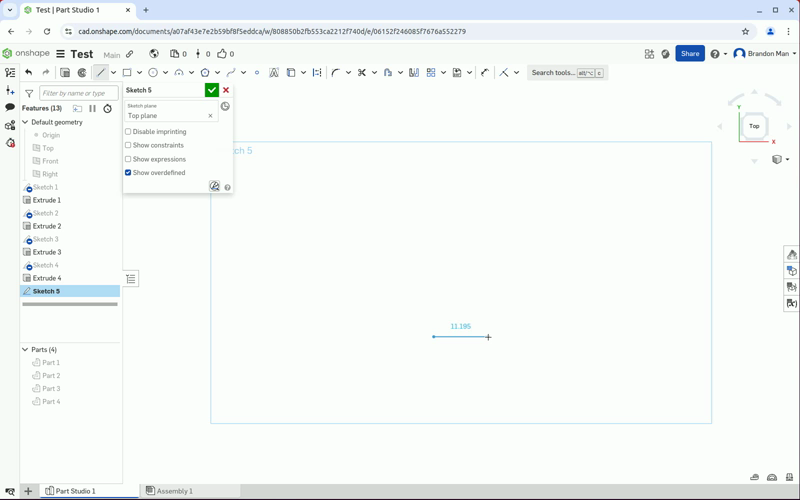
key_up(shift)
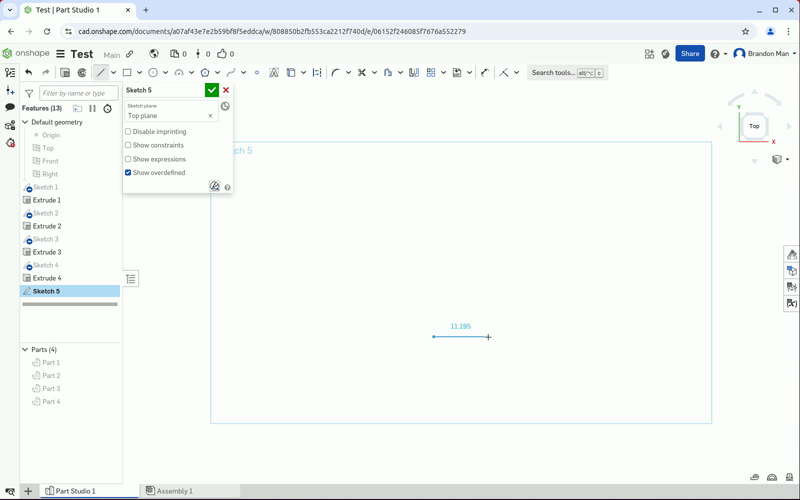
key_down(shift)
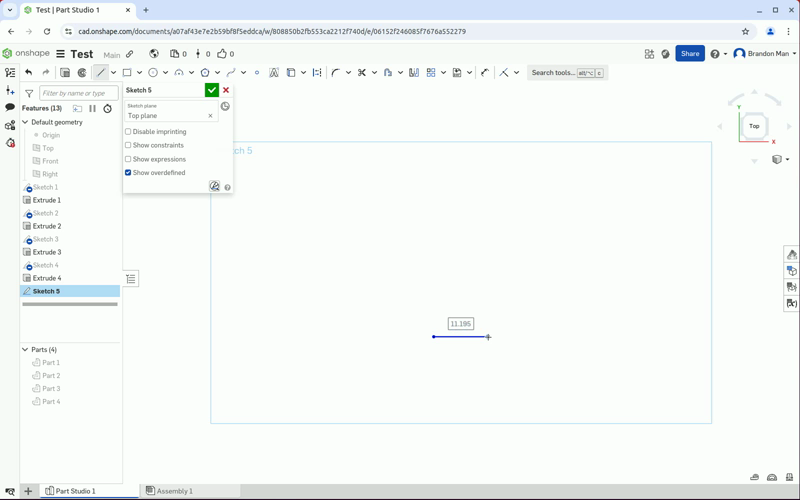
mouse_move(518, 336)
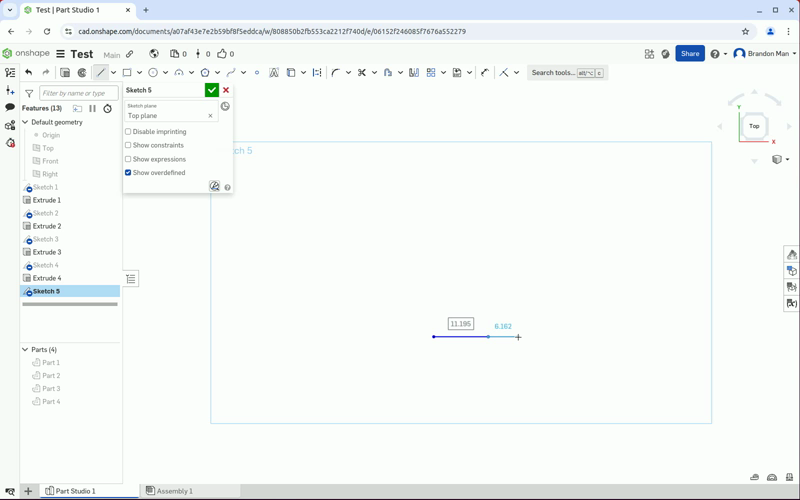
mouse_move(488, 300)
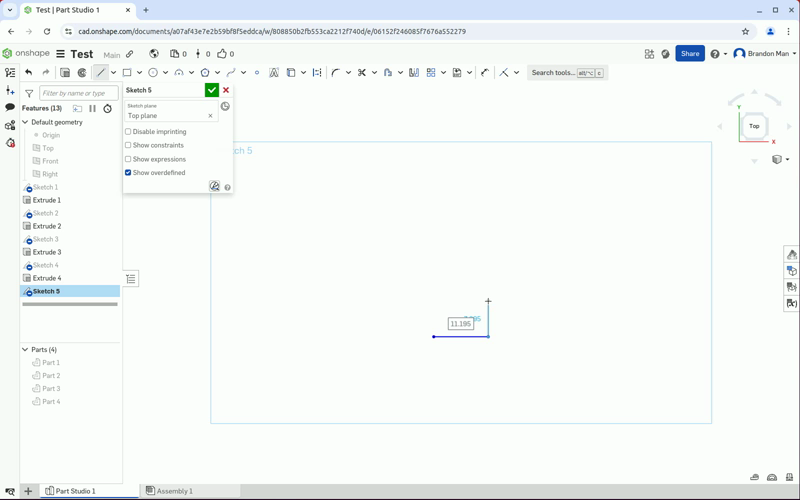
click(488, 300)
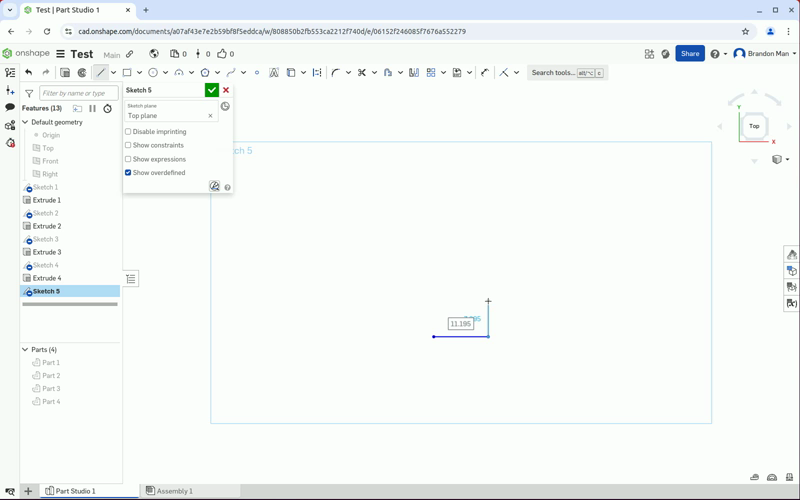
key_up(shift)
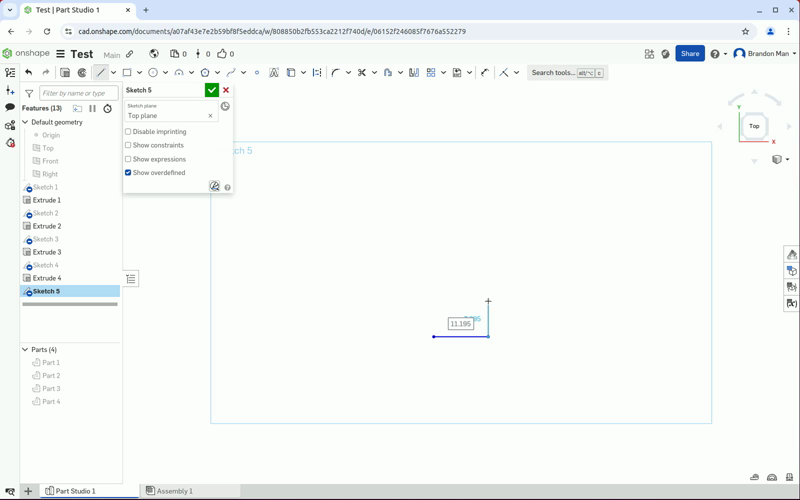
key_down(shift)
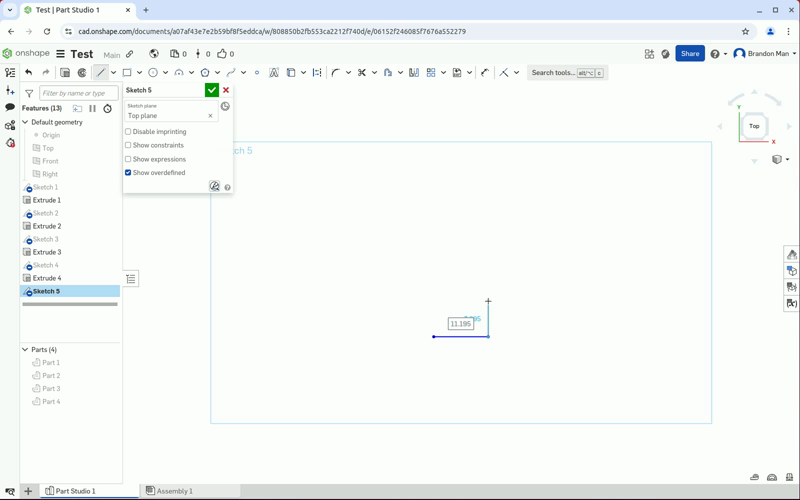
mouse_move(518, 300)
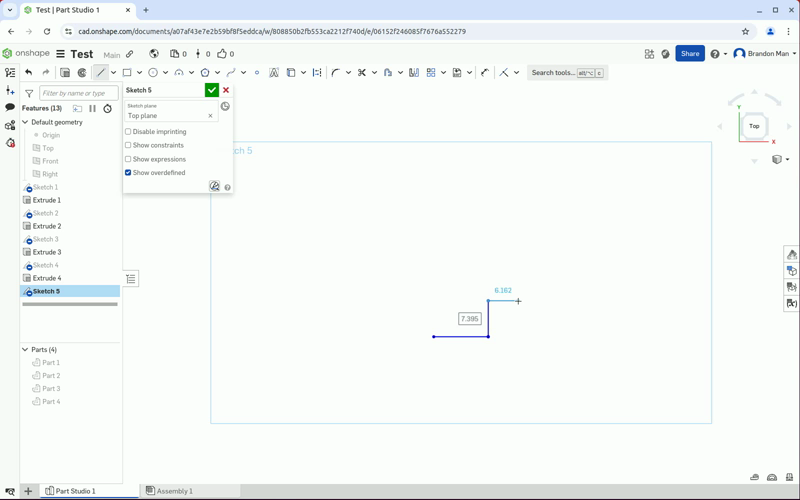
mouse_move(433, 300)
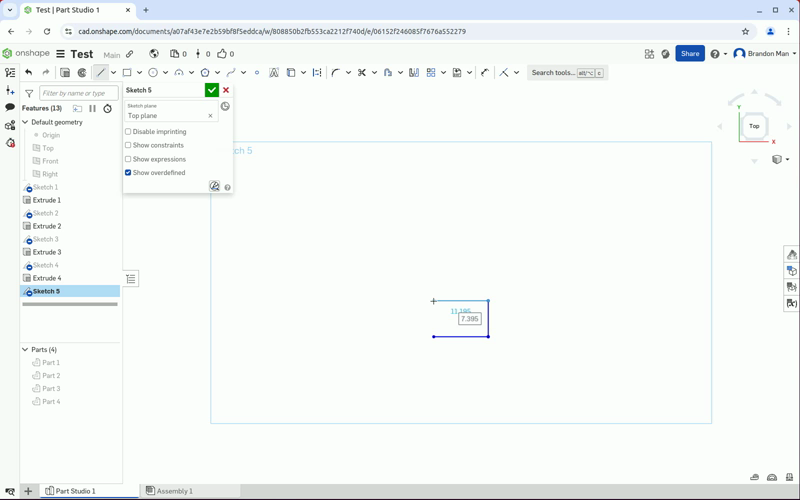
click(433, 300)
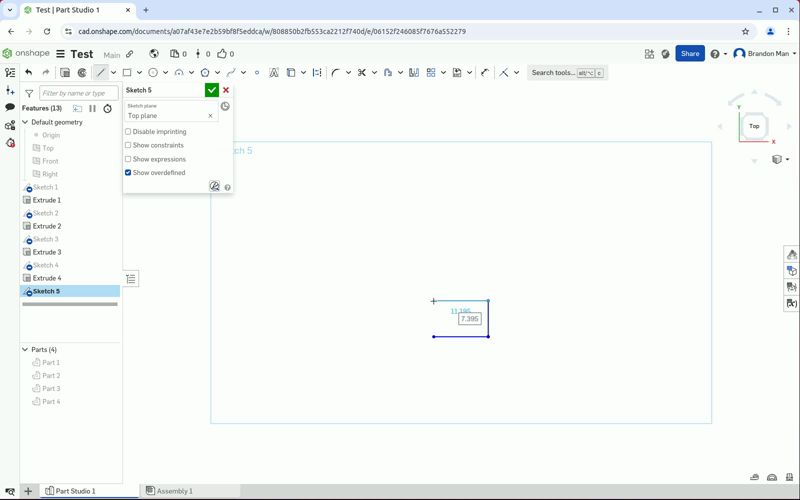
key_up(shift)
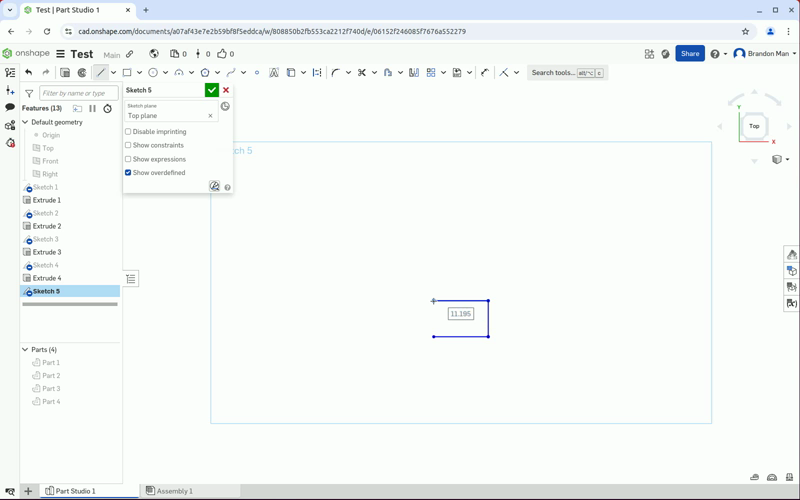
mouse_move(463, 300)
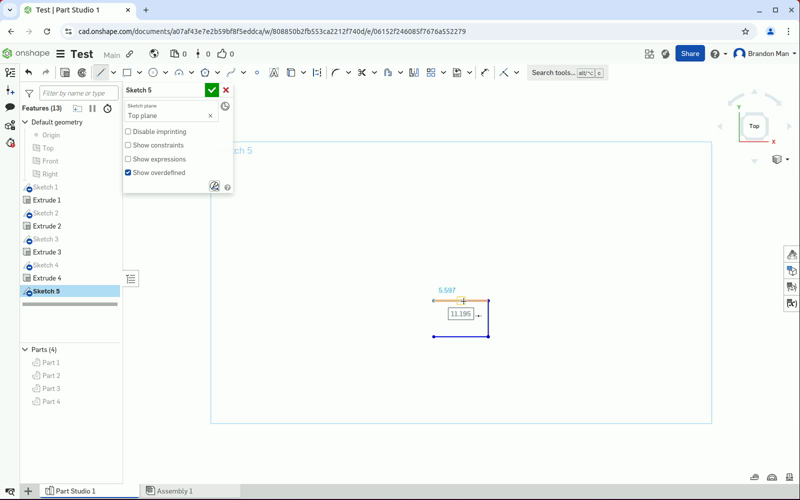
key_down(shift)
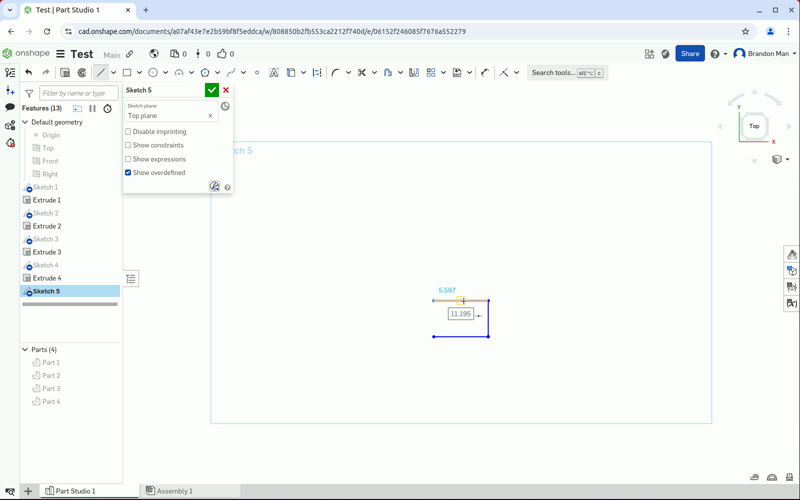
mouse_move(433, 336)
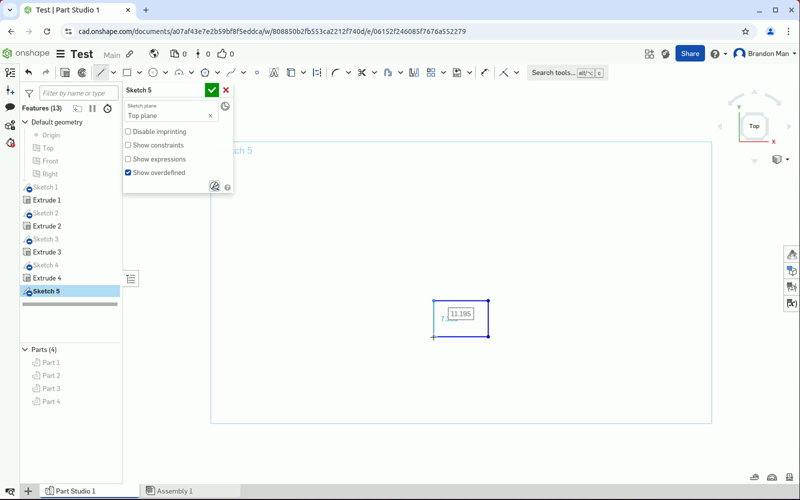
key_up(shift)
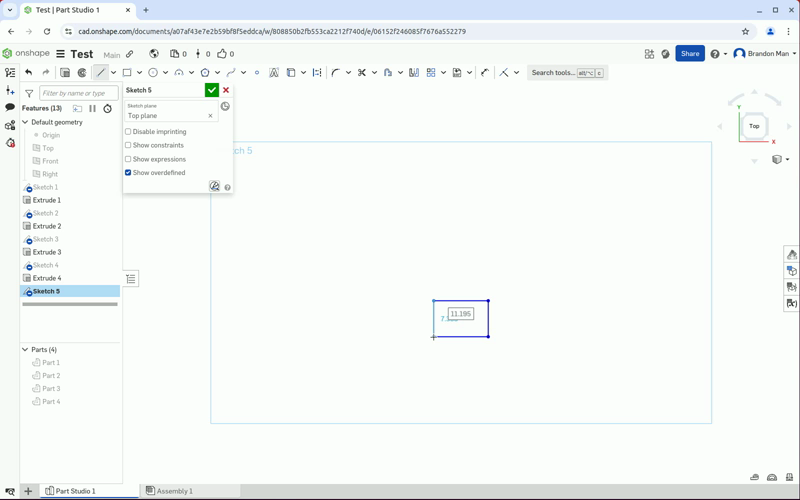
click(433, 336)
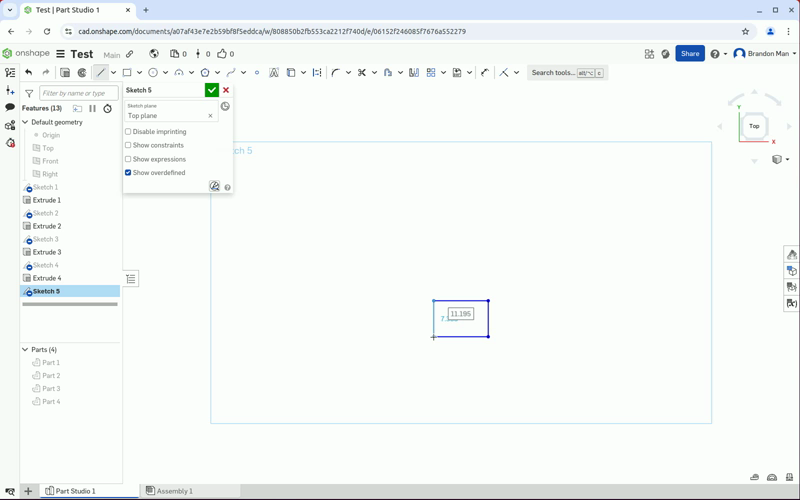
key(esc)
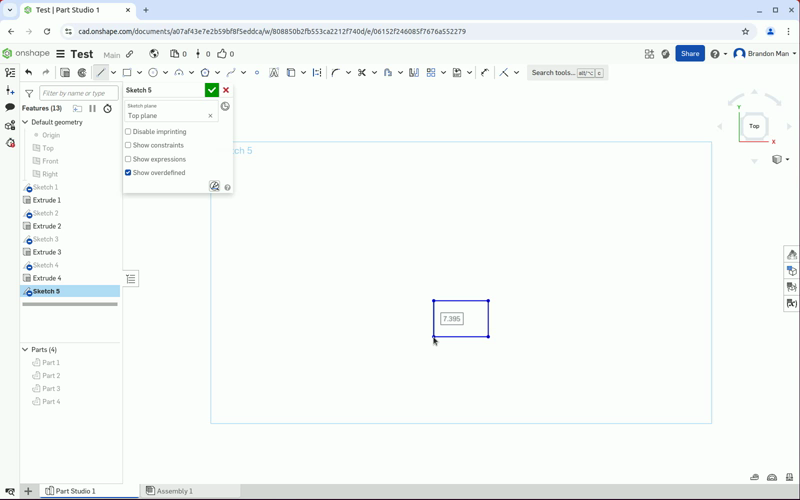
mouse_move(473, 321)
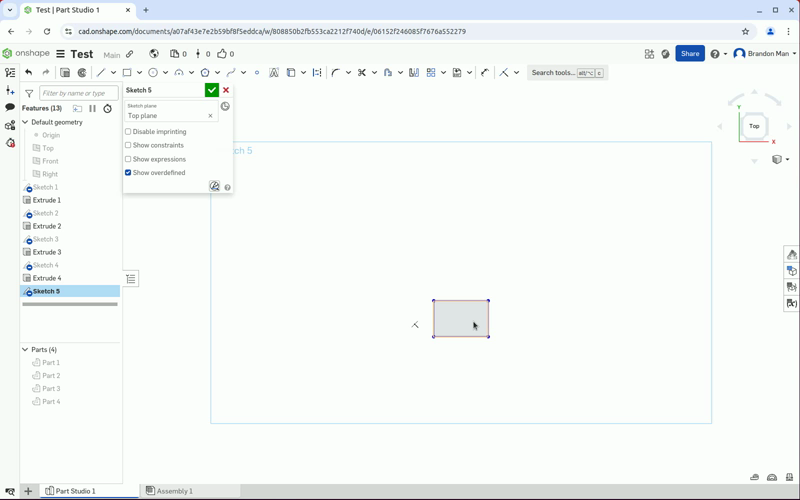
click(473, 321)
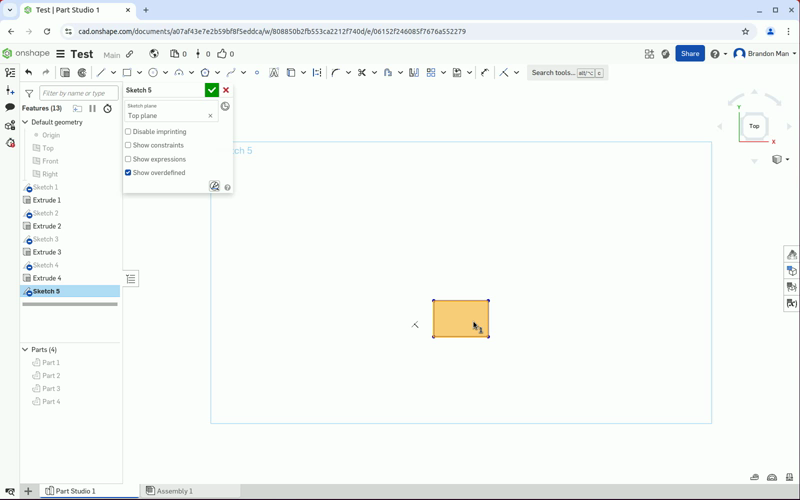
mouse_move(73, 352)
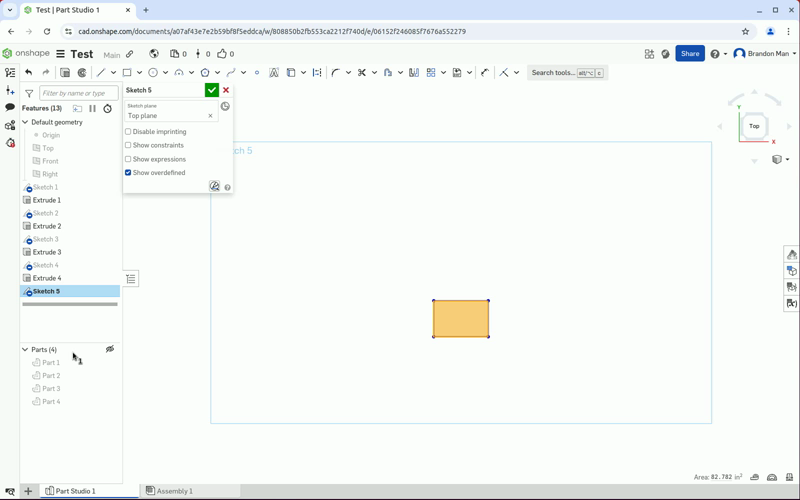
key(shift+y)
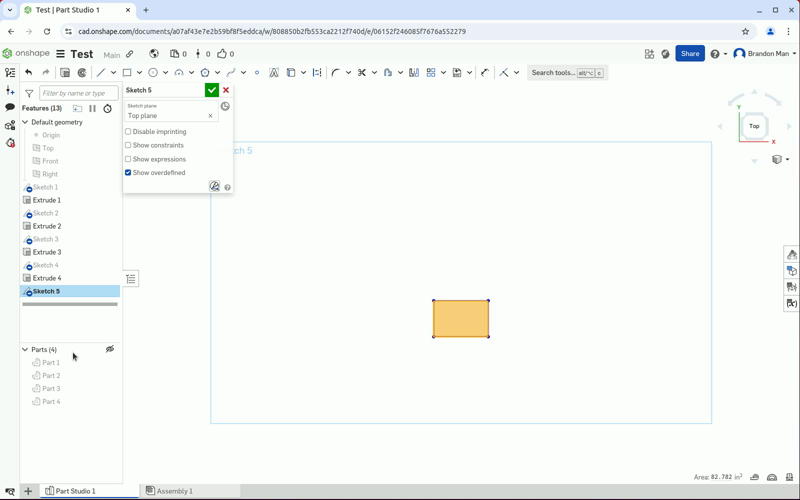
key(shift+e)
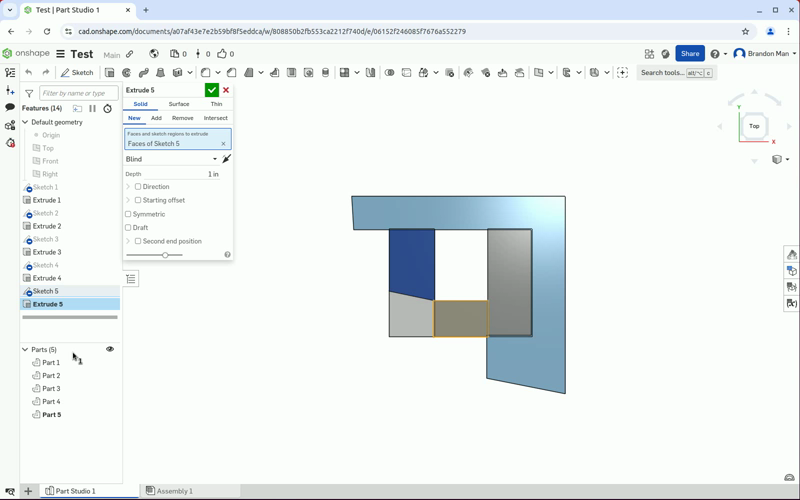
mouse_move(143, 106)
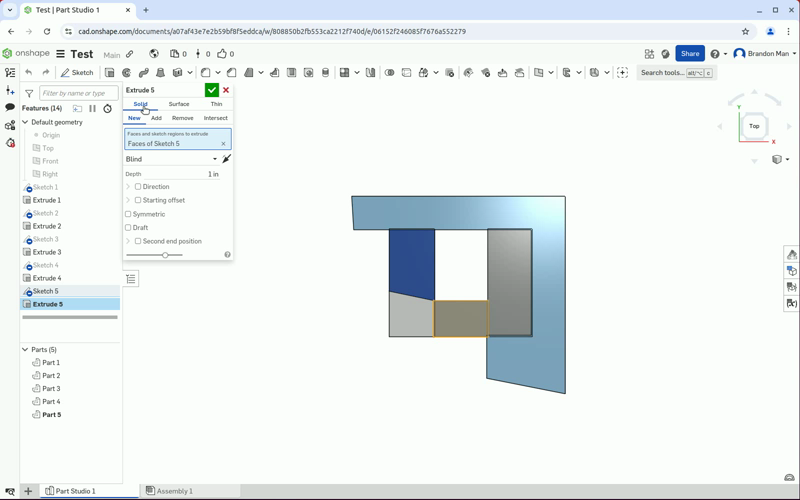
click(143, 106)
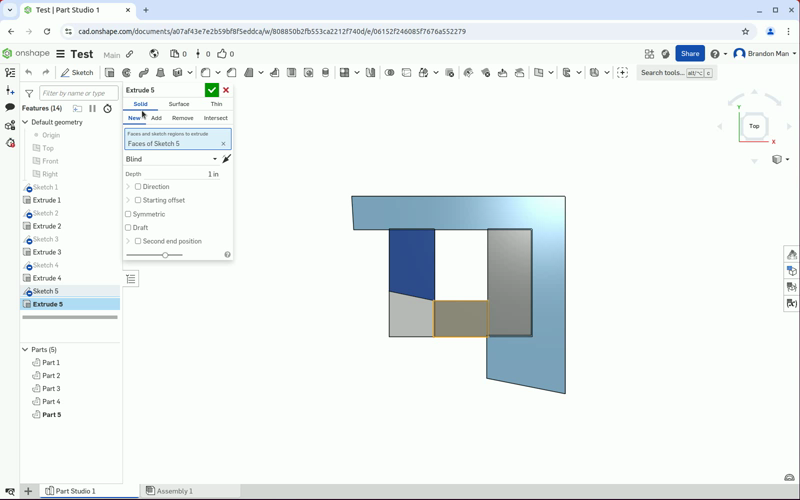
mouse_move(137, 120)
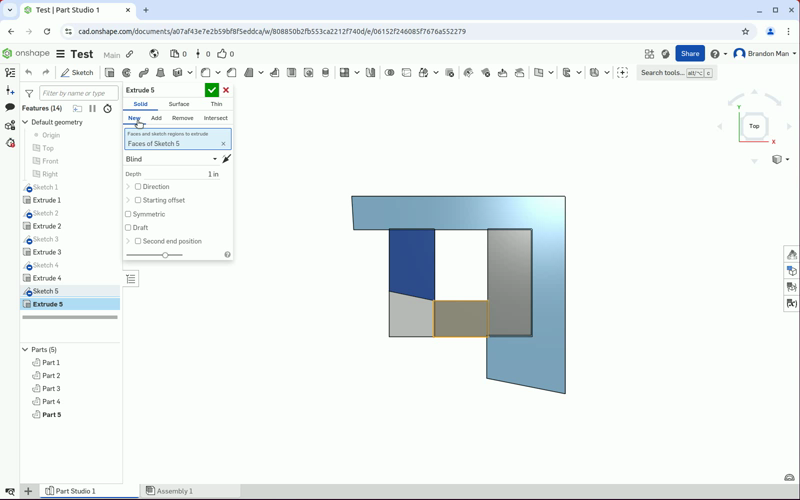
click(137, 120)
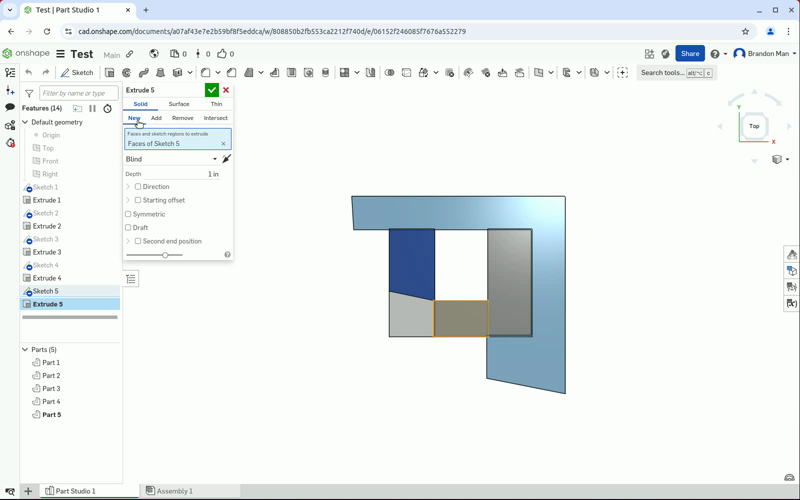
key(tab, 4)
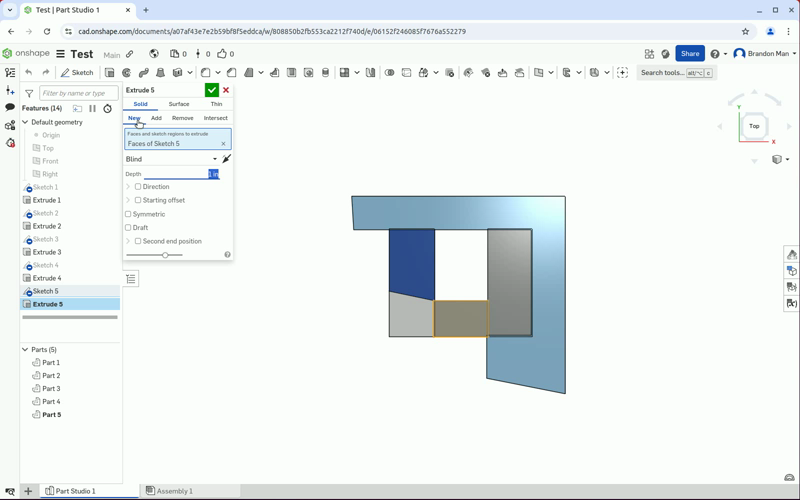
text(14.683)
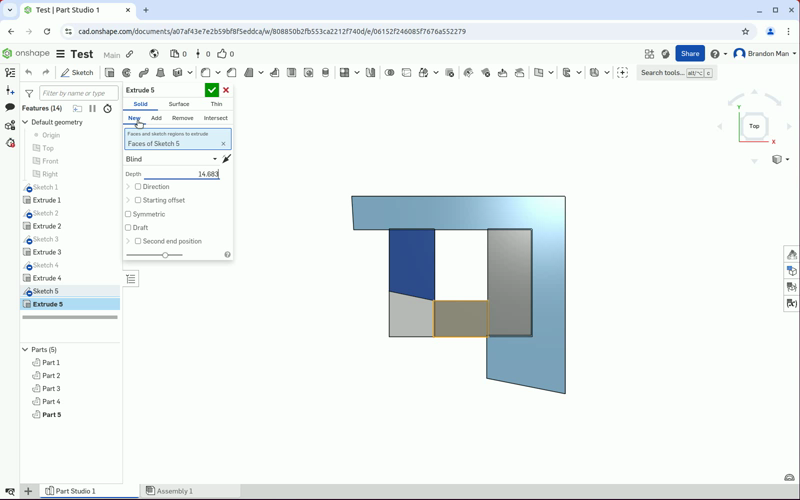
key(enter)
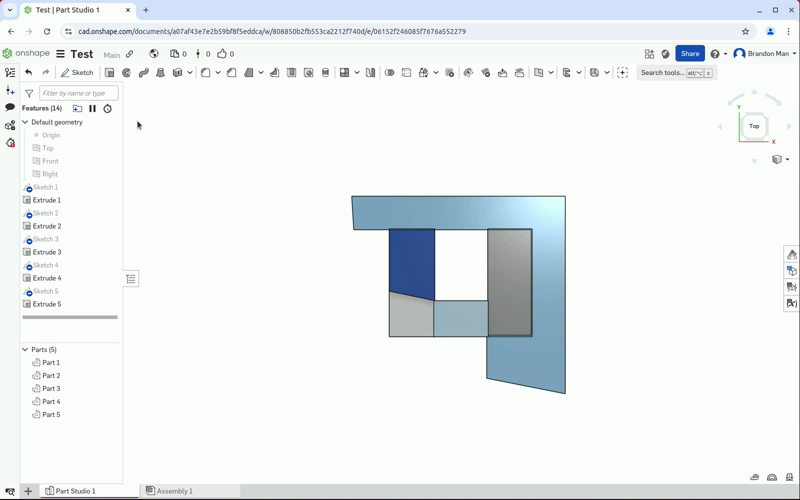
key(shift+h)
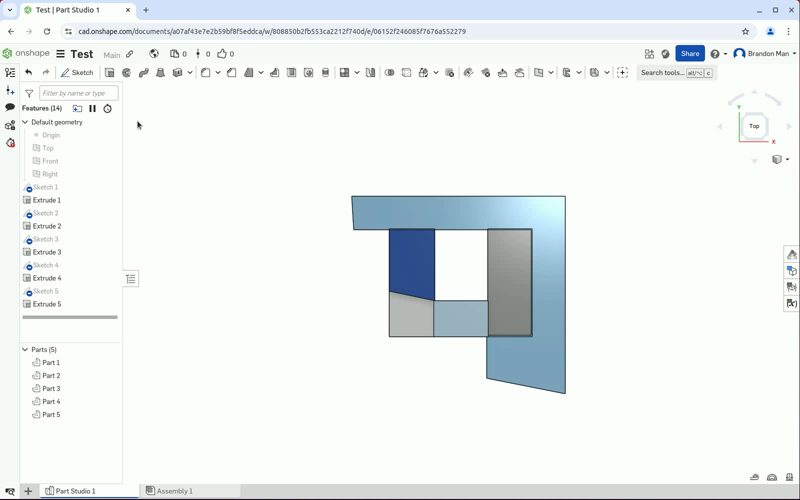
key(shift+h)
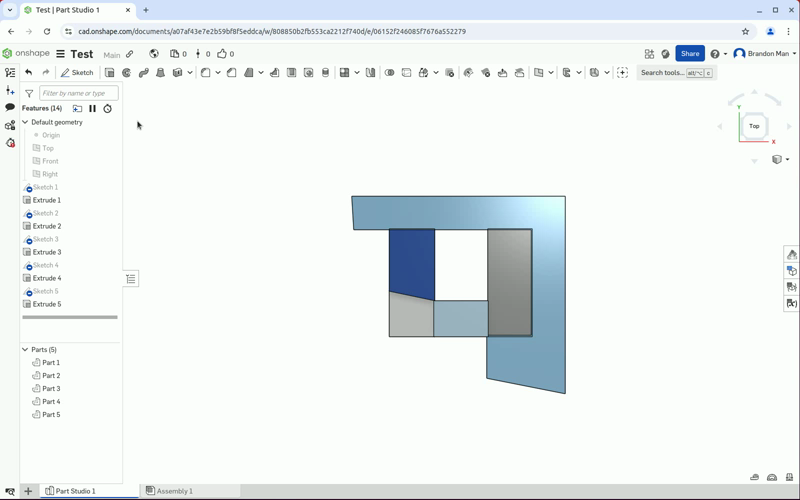
mouse_move(73, 189)
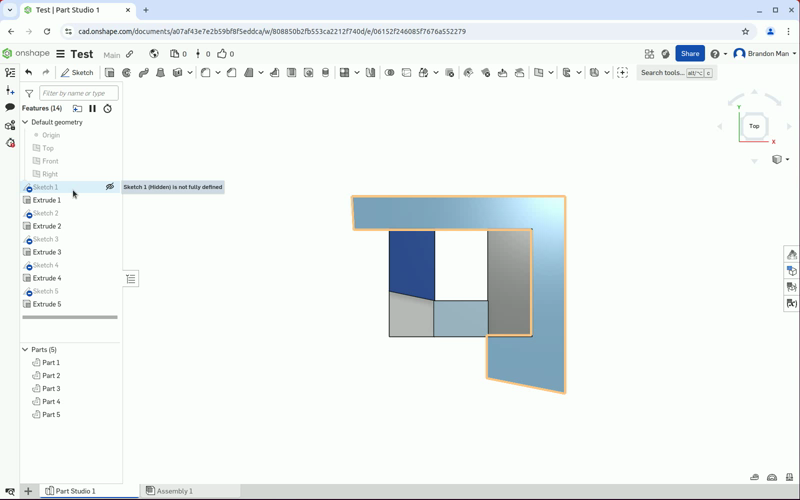
click(73, 189)
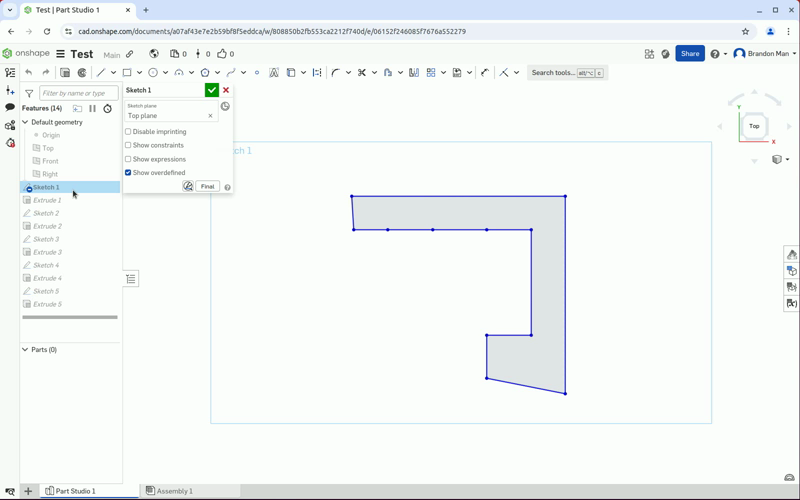
mouse_move(229, 92)
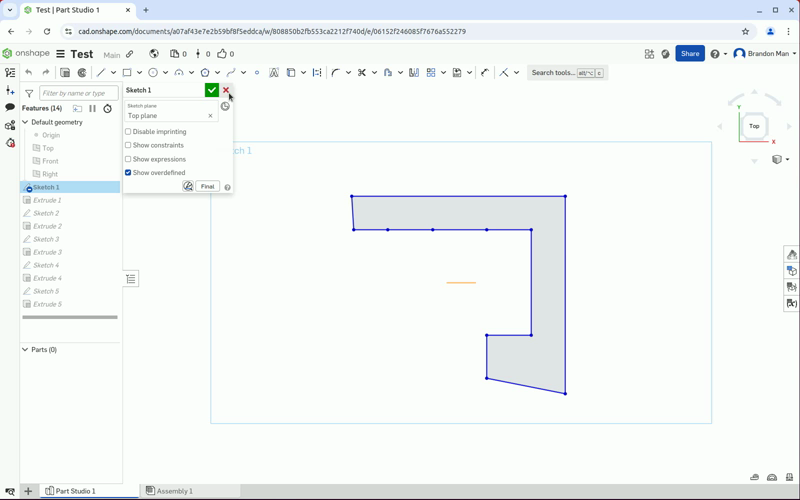
click(229, 92)
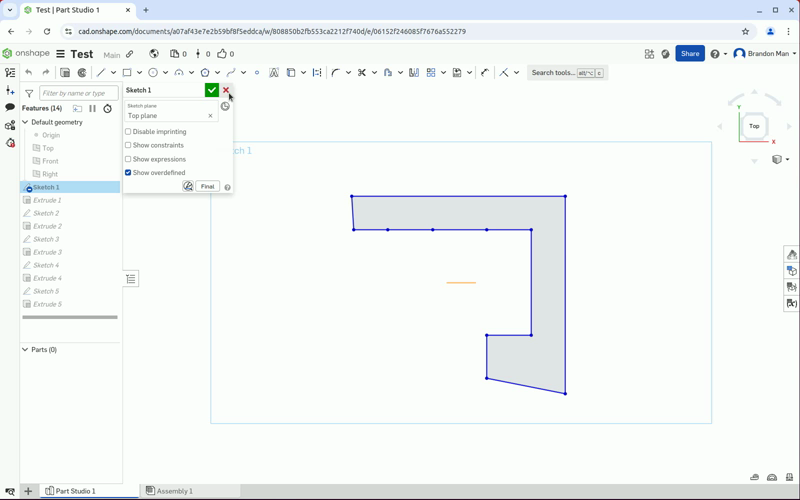
key(shift+s)
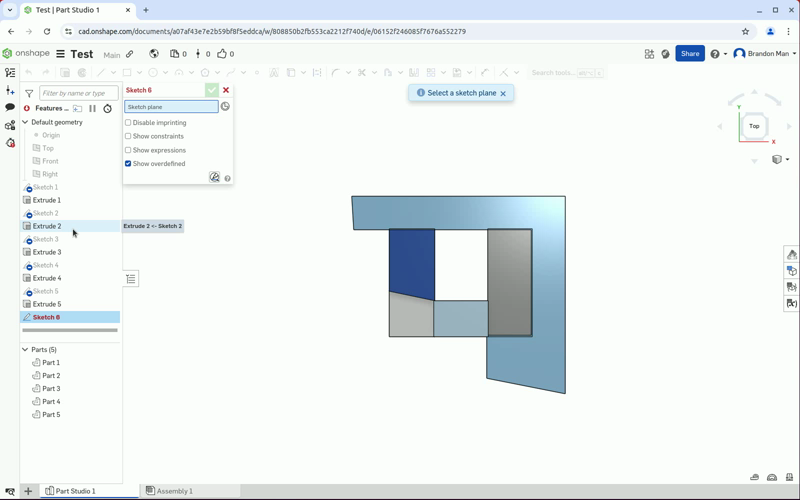
scroll(3)
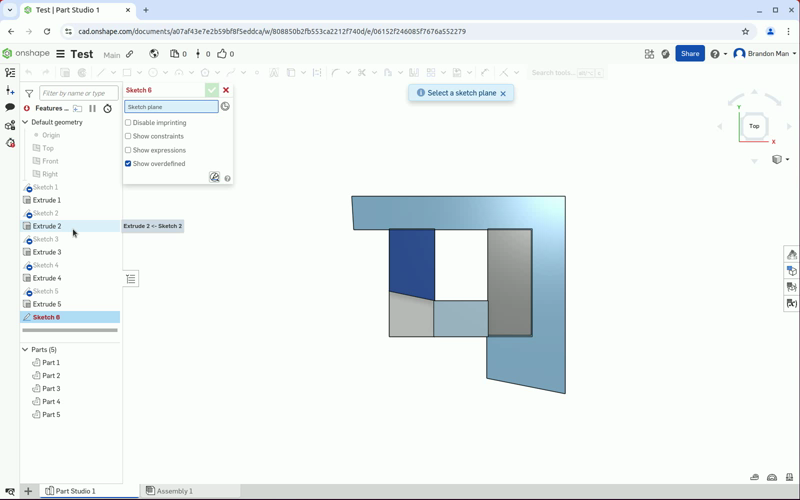
mouse_move(73, 150)
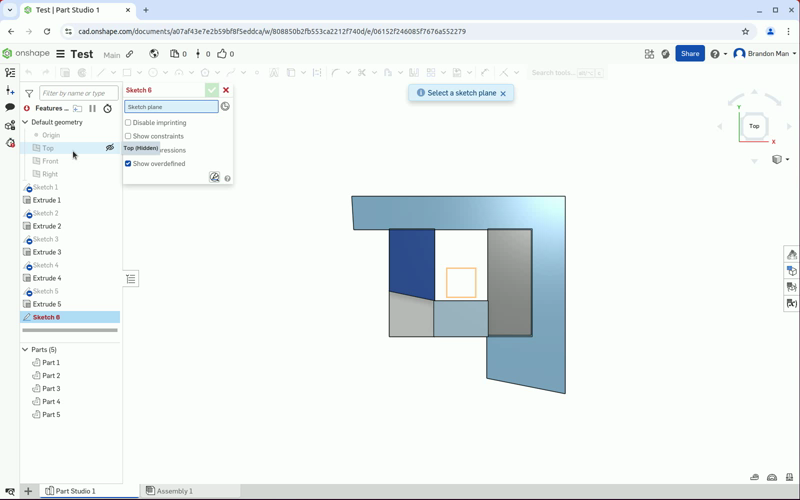
click(73, 150)
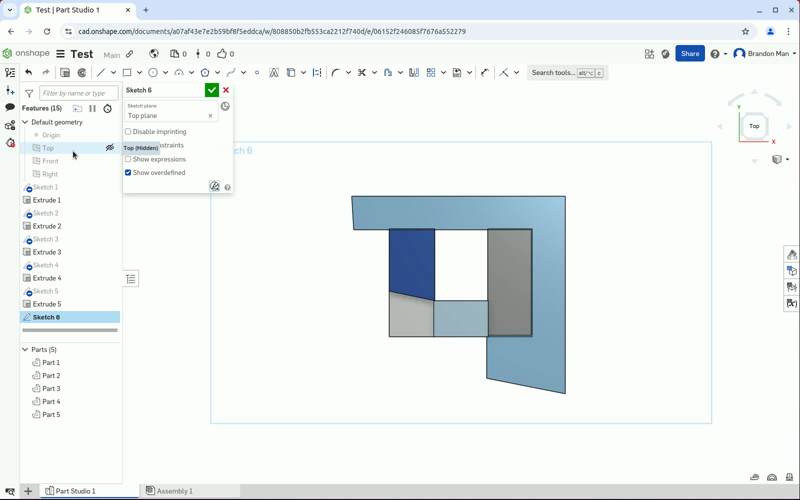
mouse_move(73, 352)
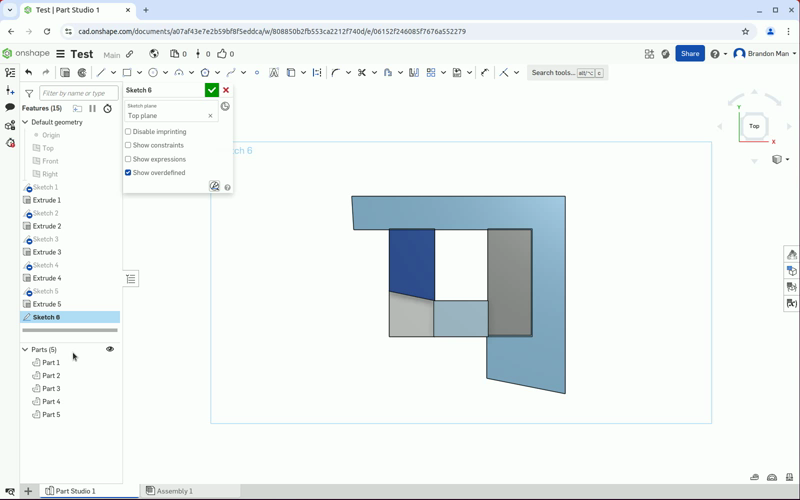
key(y)
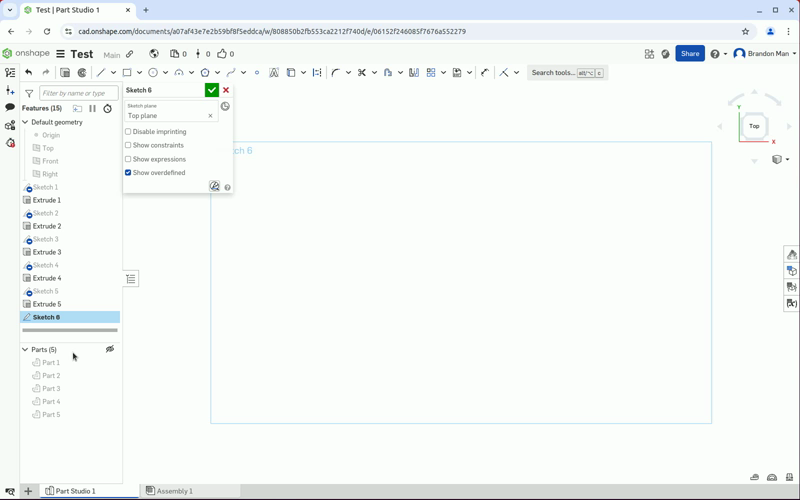
key(l)
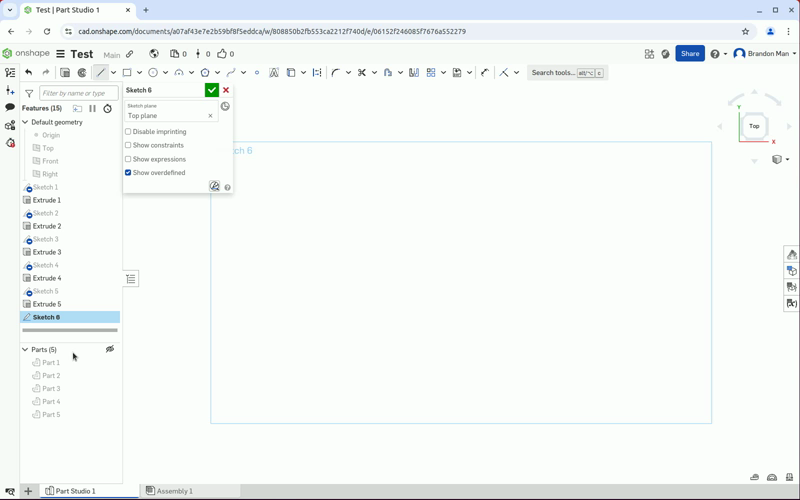
key_down(shift)
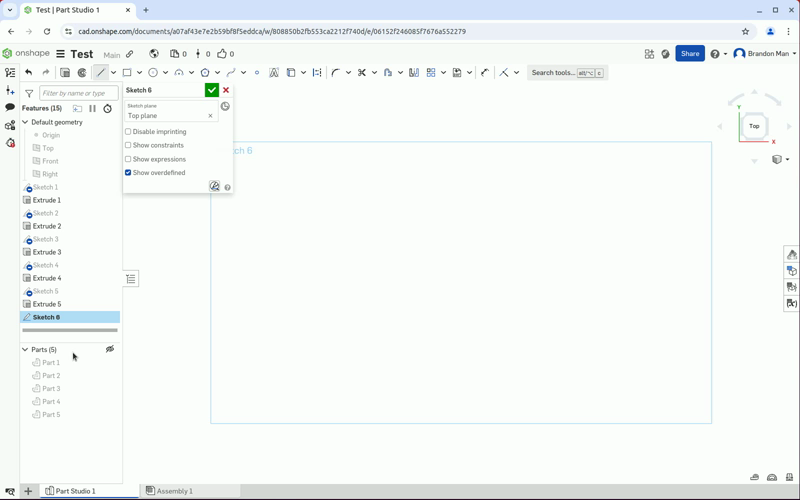
mouse_move(352, 228)
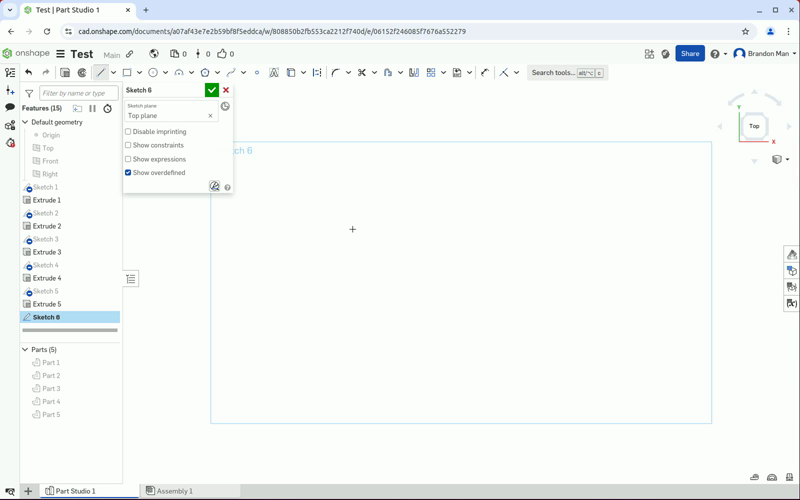
click(352, 228)
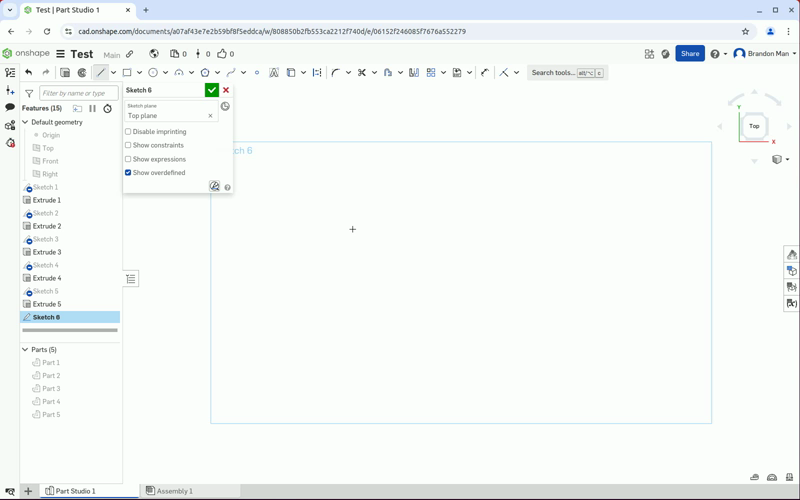
key_up(shift)
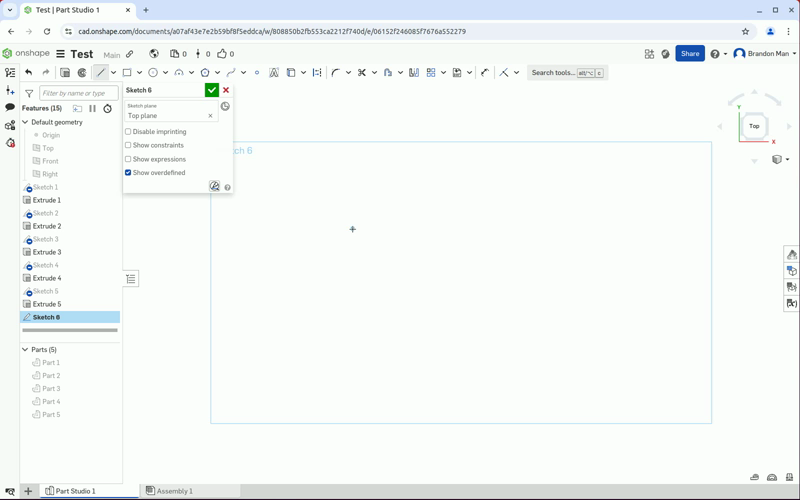
key_down(shift)
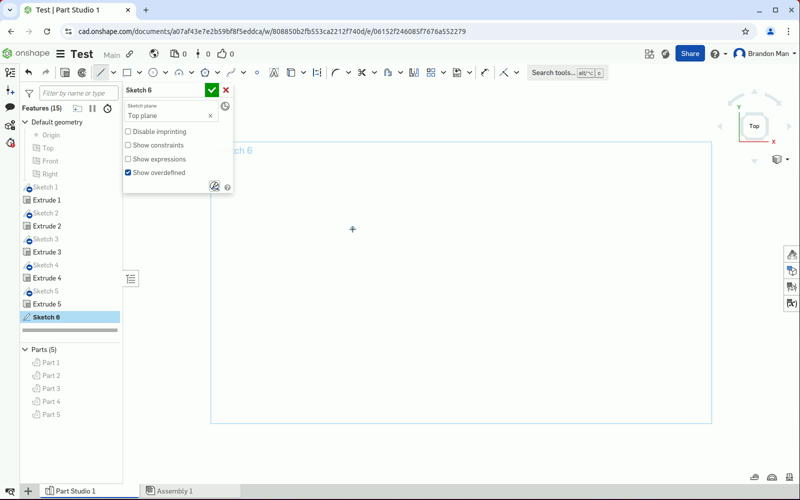
mouse_move(359, 350)
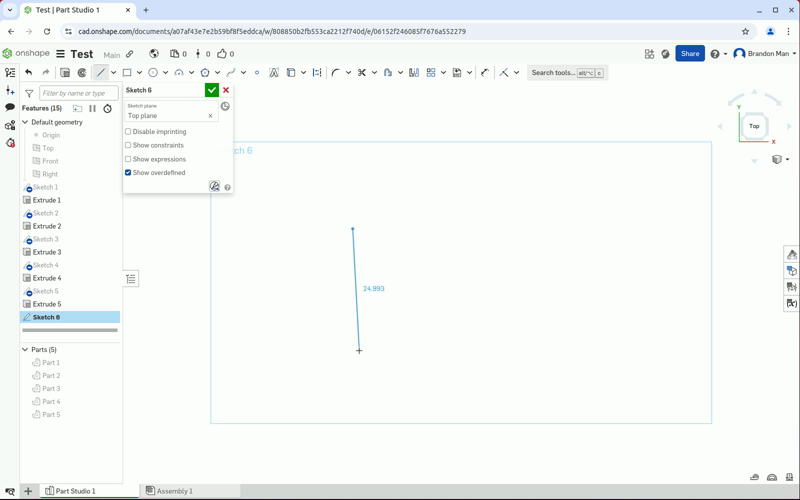
click(359, 350)
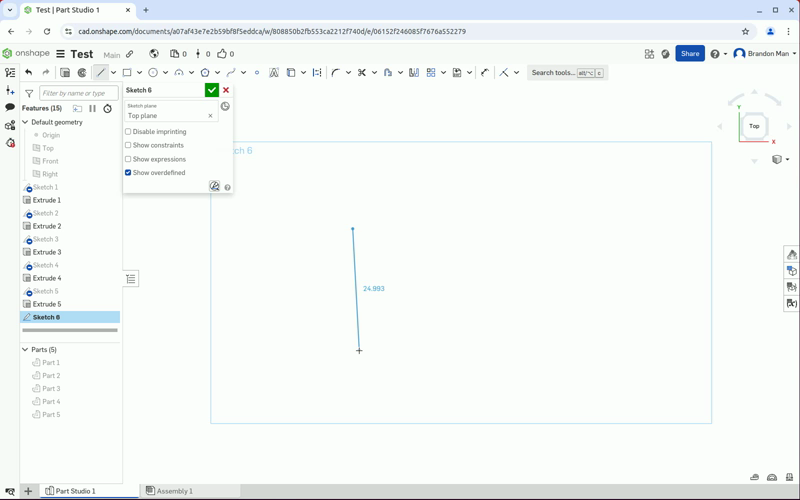
key_up(shift)
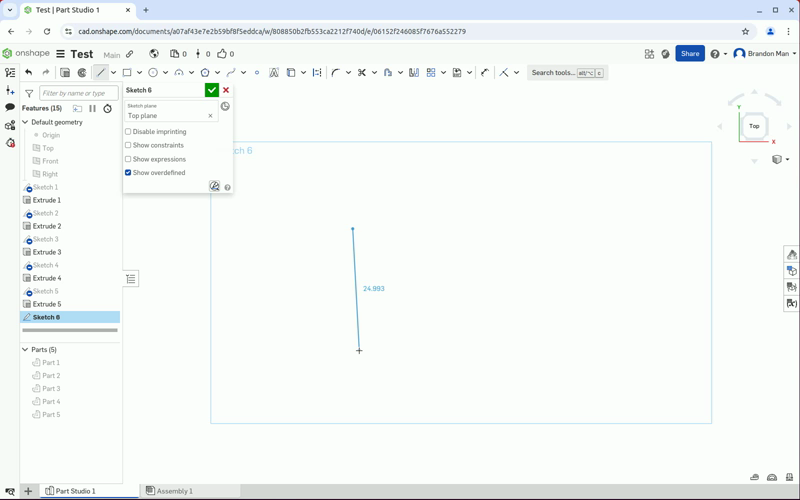
key_down(shift)
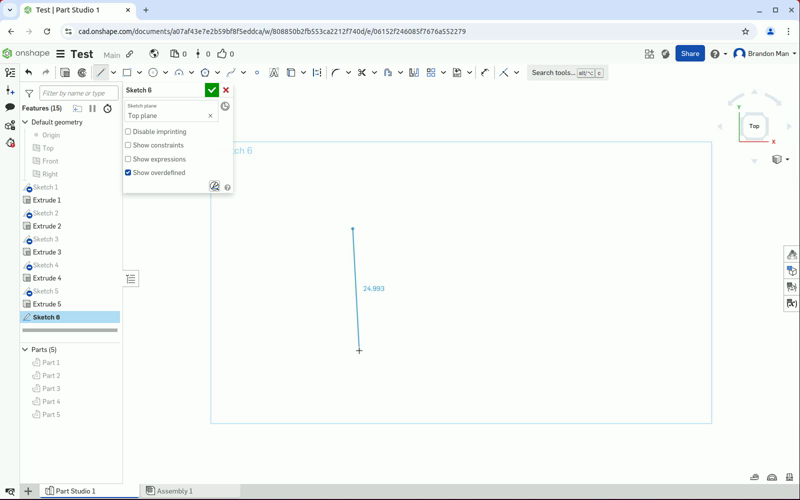
mouse_move(488, 378)
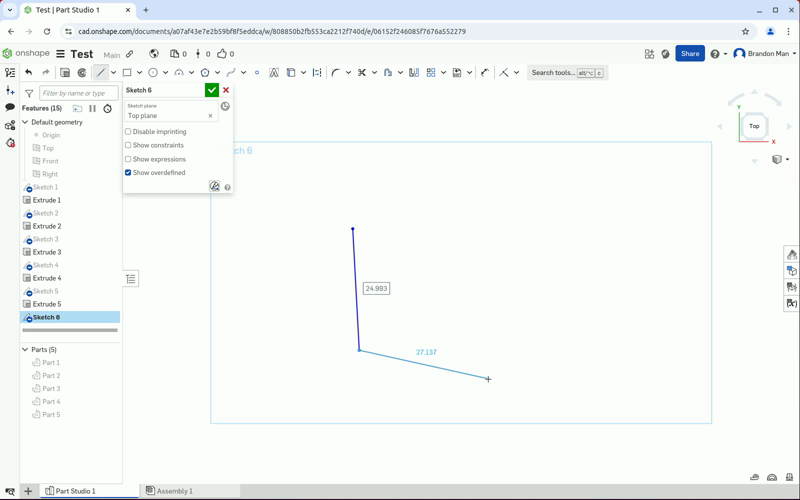
click(488, 378)
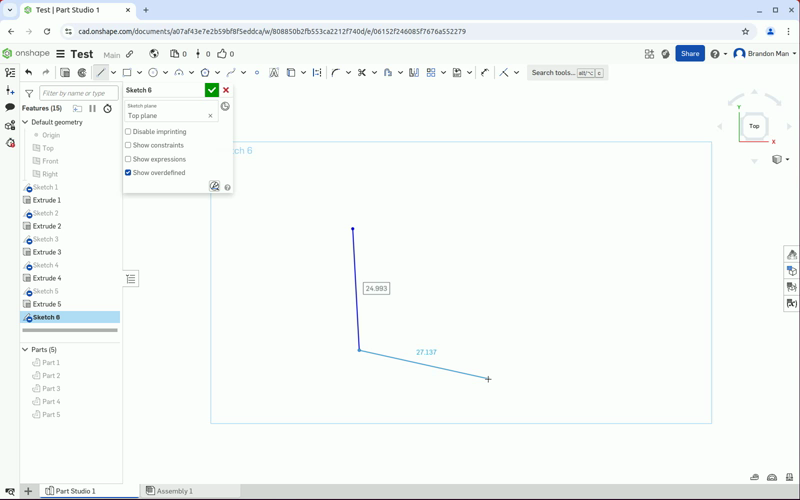
key_up(shift)
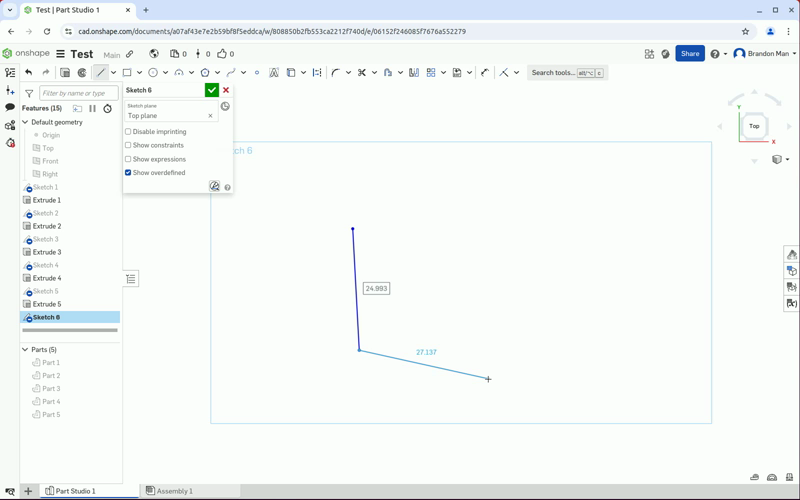
key_down(shift)
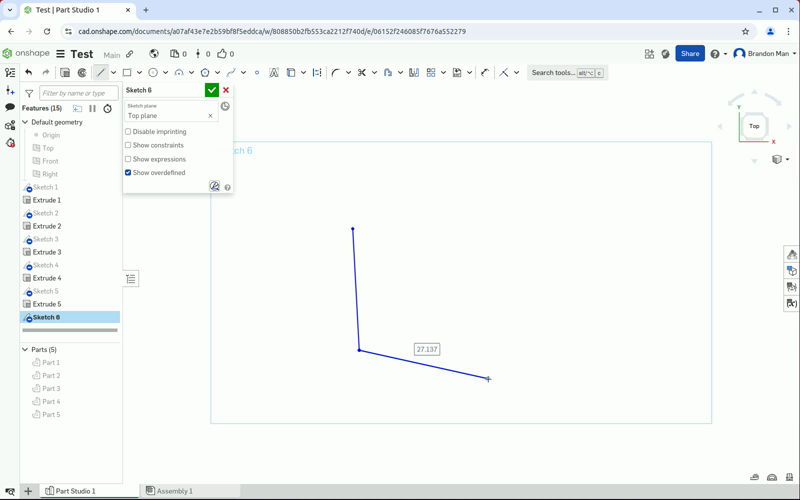
mouse_move(518, 378)
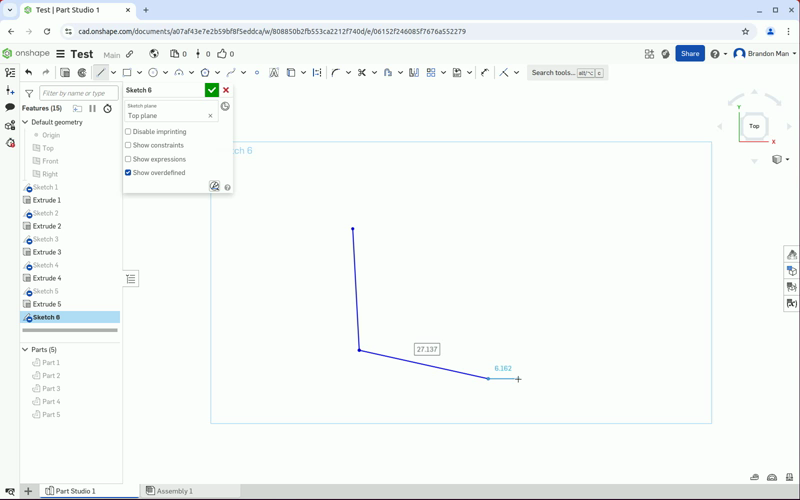
mouse_move(488, 336)
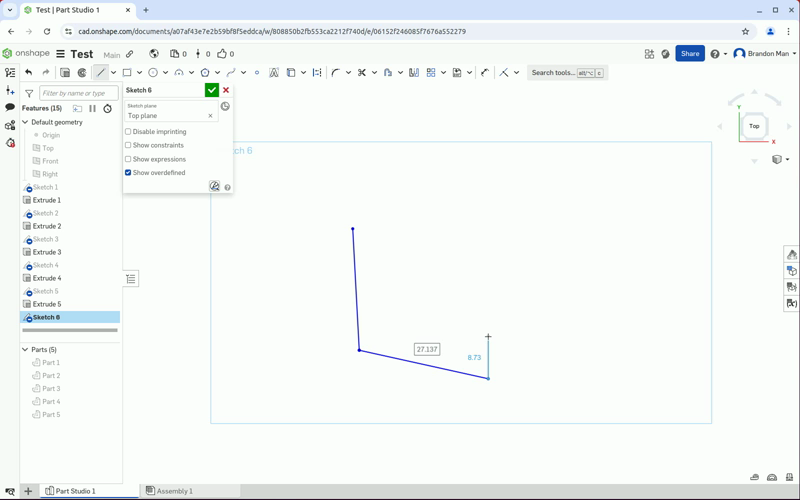
click(488, 336)
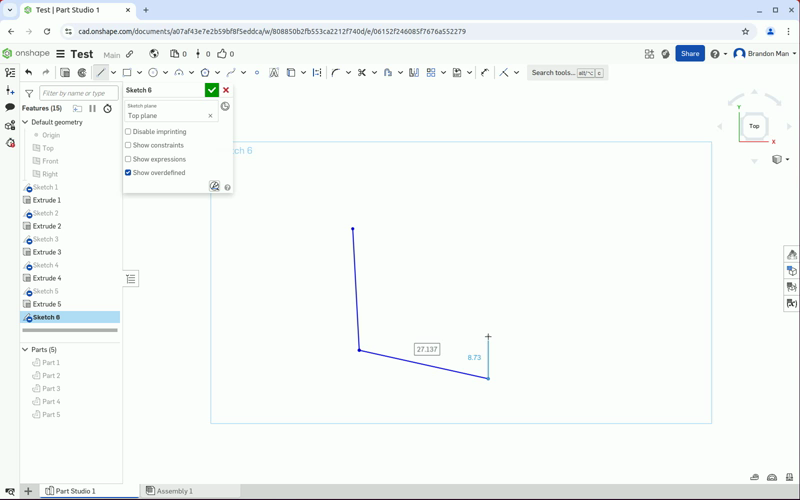
key_up(shift)
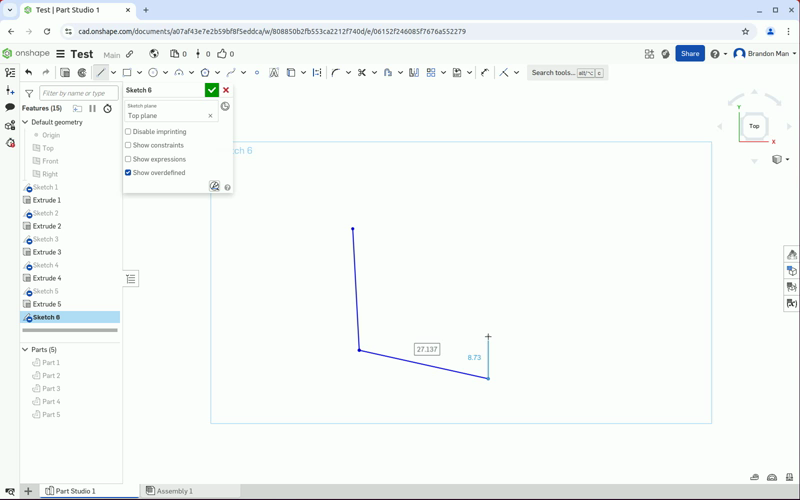
key_down(shift)
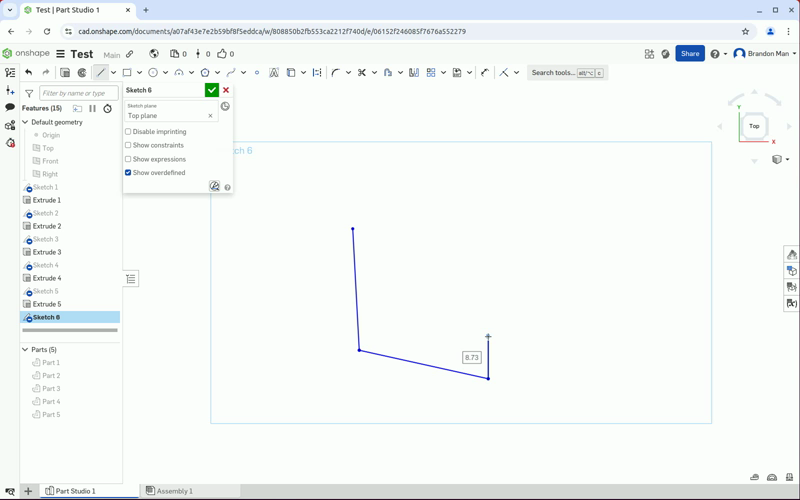
mouse_move(518, 336)
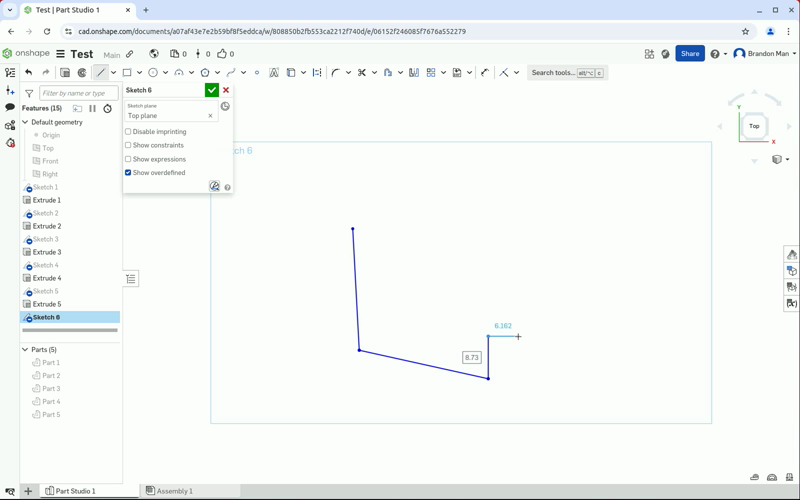
mouse_move(433, 336)
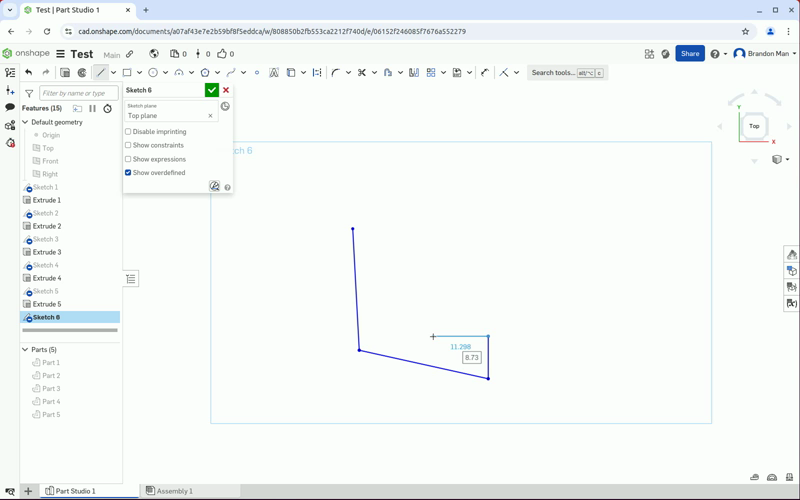
click(433, 336)
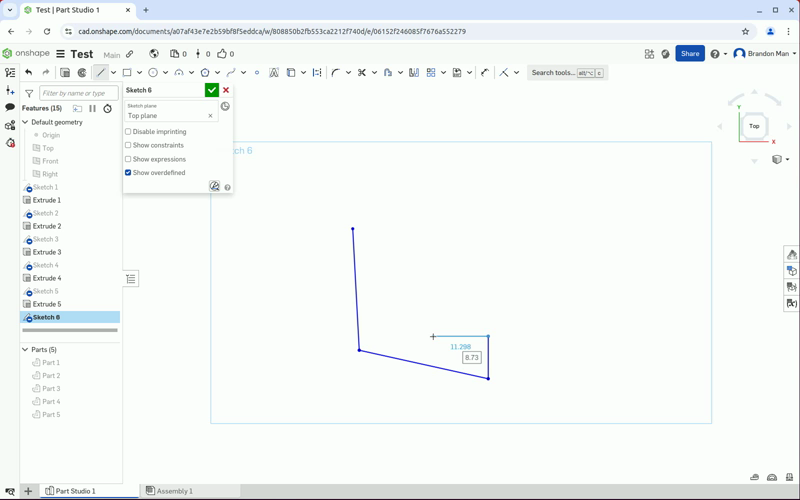
key_up(shift)
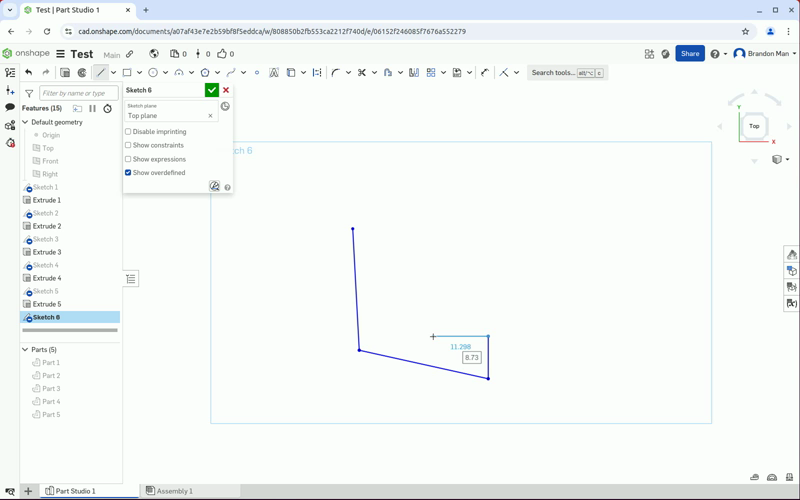
key_down(shift)
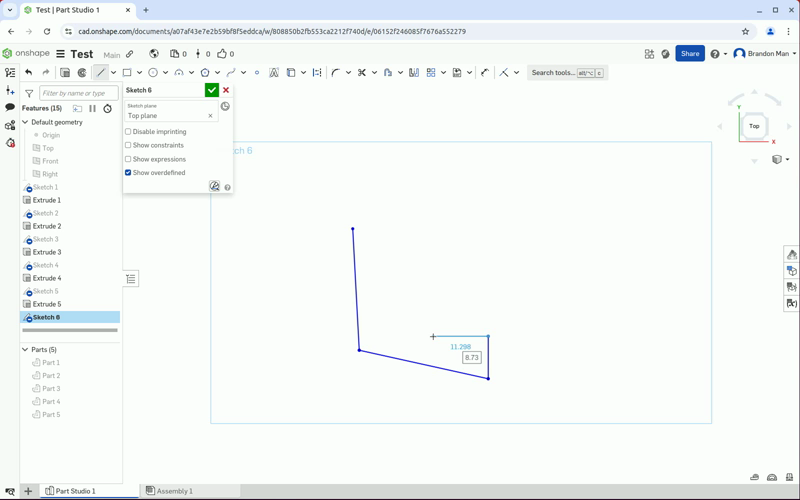
mouse_move(463, 336)
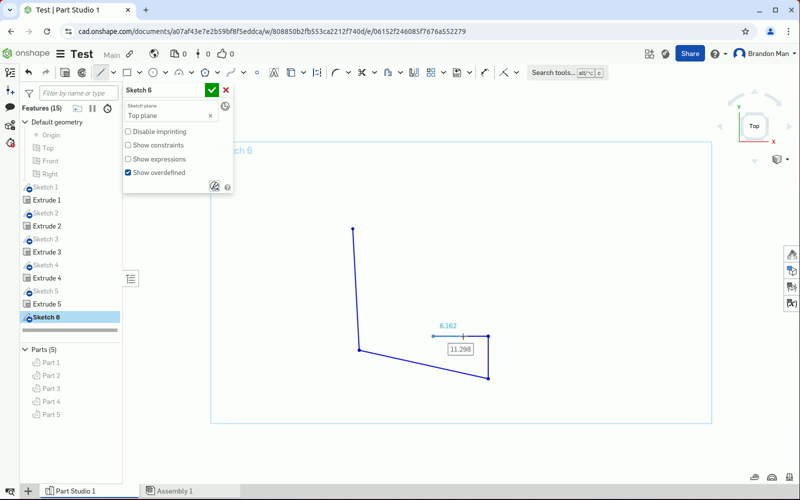
mouse_move(389, 336)
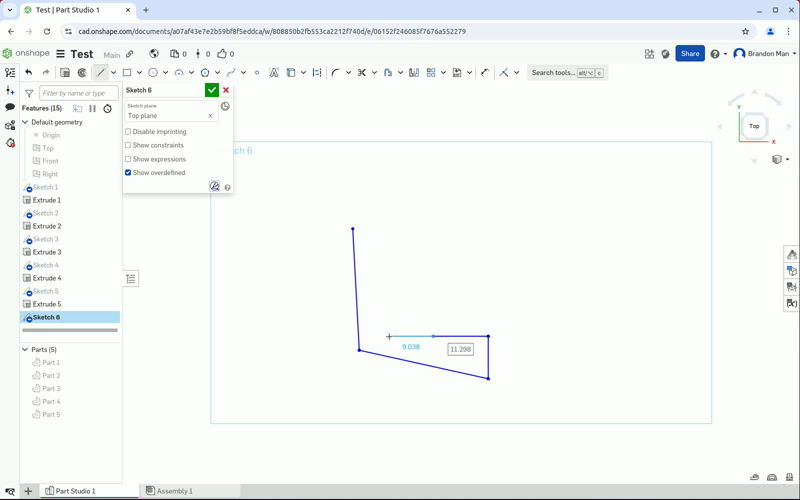
click(389, 336)
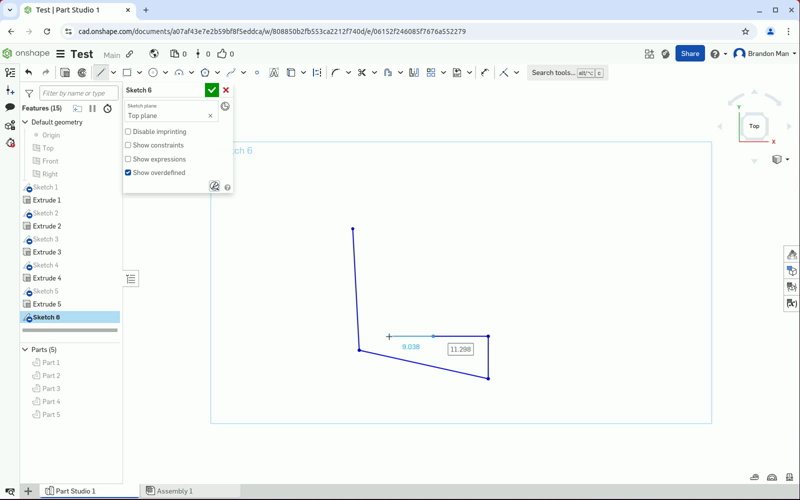
key_up(shift)
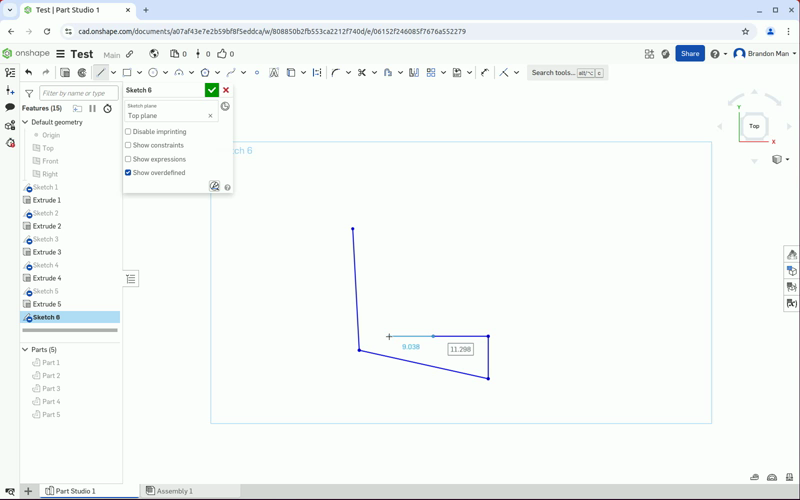
key_down(shift)
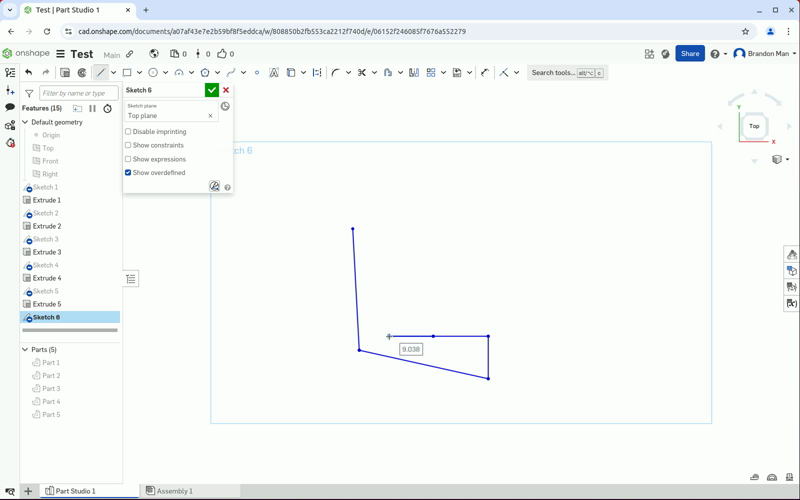
mouse_move(419, 336)
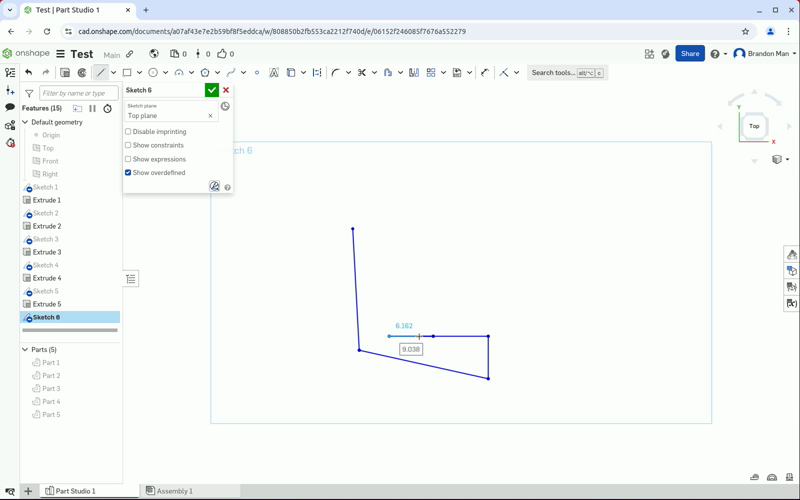
mouse_move(389, 290)
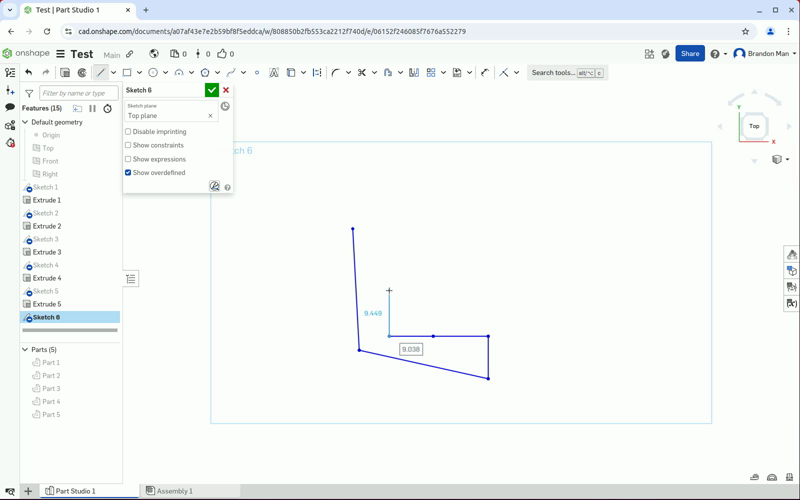
click(389, 290)
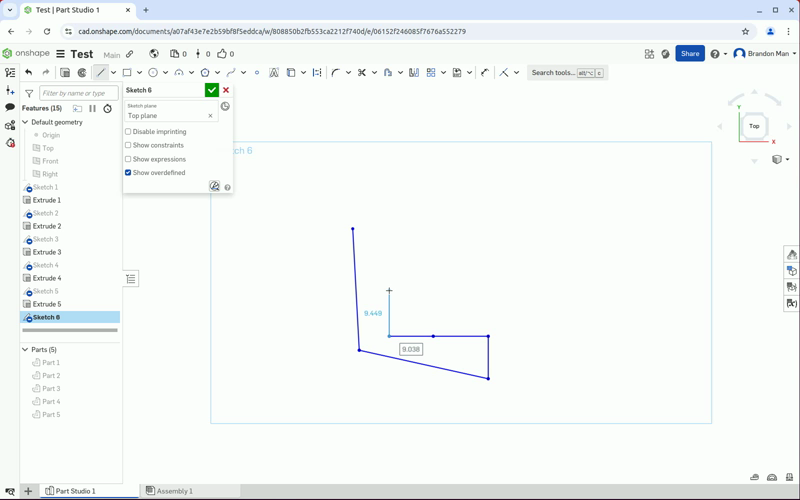
key_up(shift)
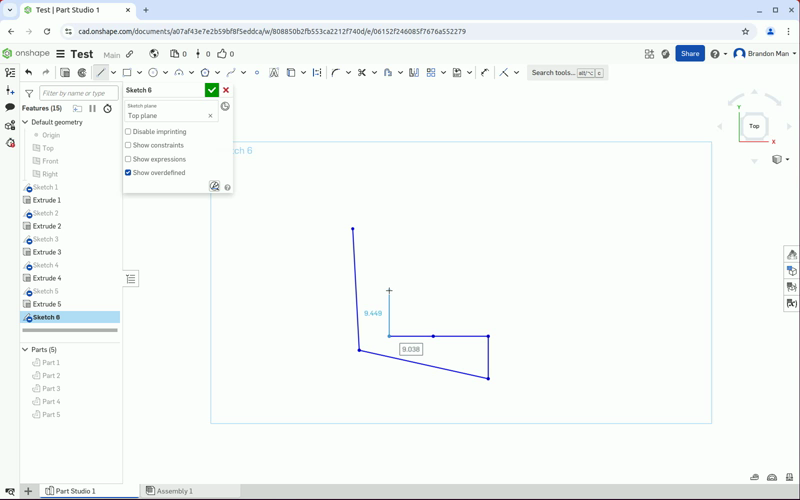
key_down(shift)
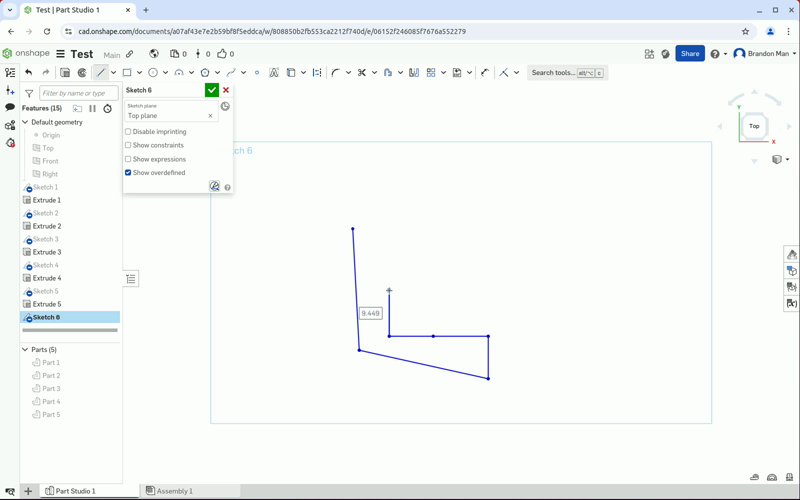
mouse_move(389, 228)
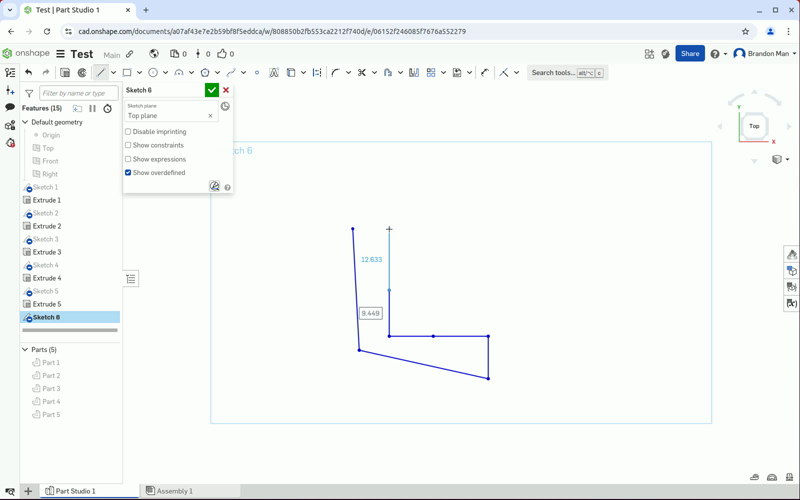
click(389, 228)
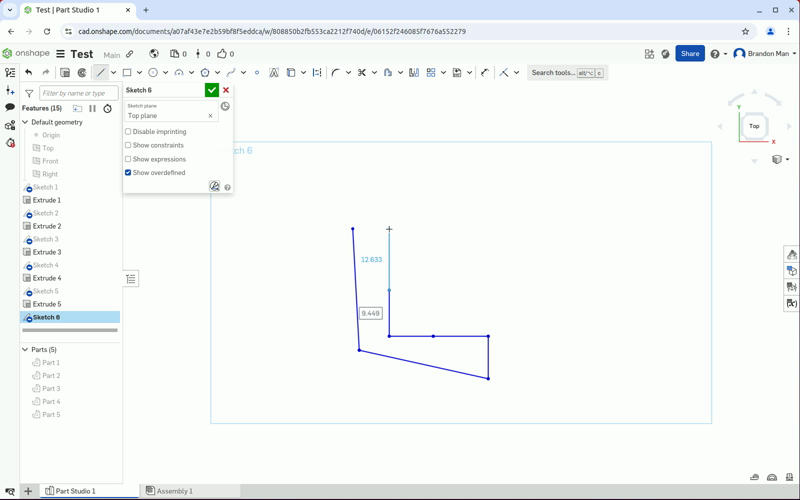
key_up(shift)
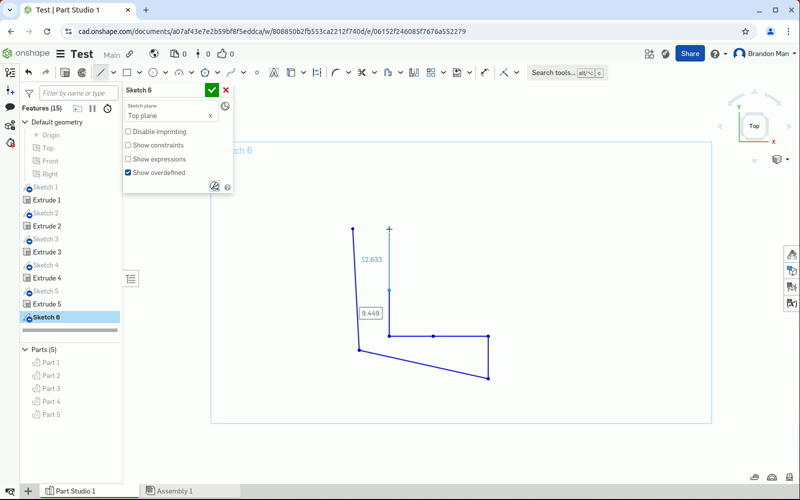
mouse_move(419, 228)
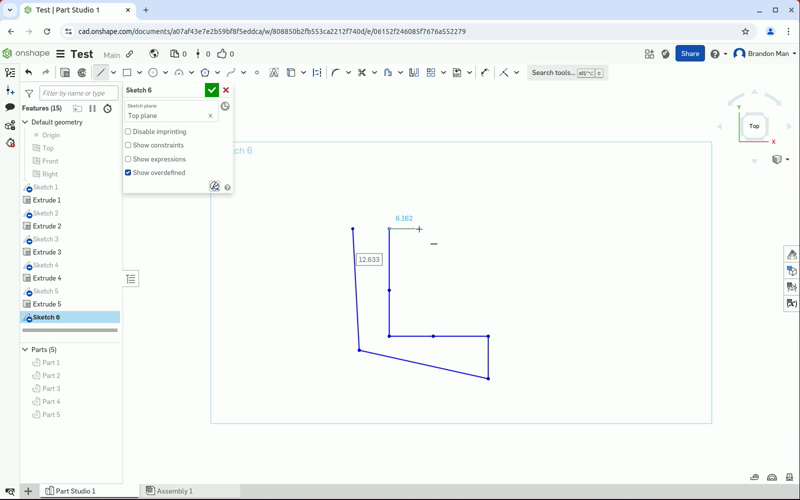
key_down(shift)
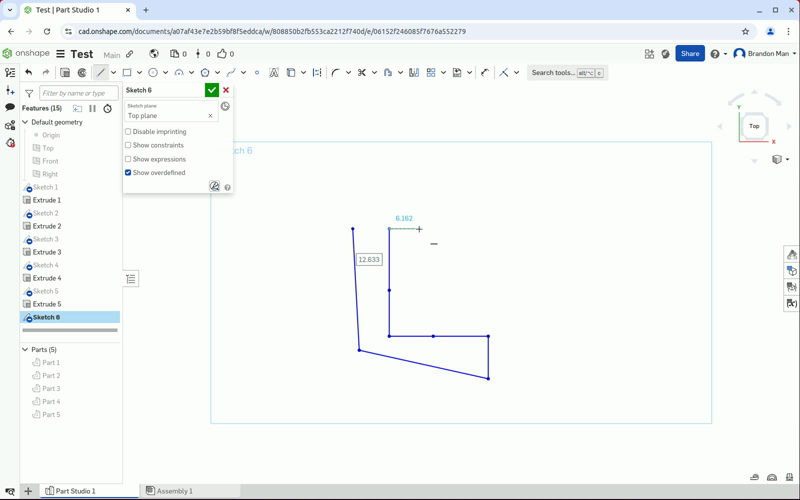
mouse_move(352, 228)
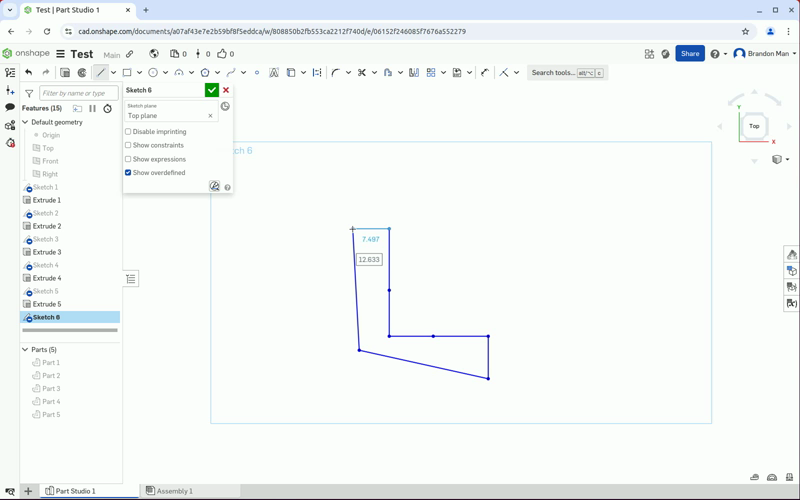
key_up(shift)
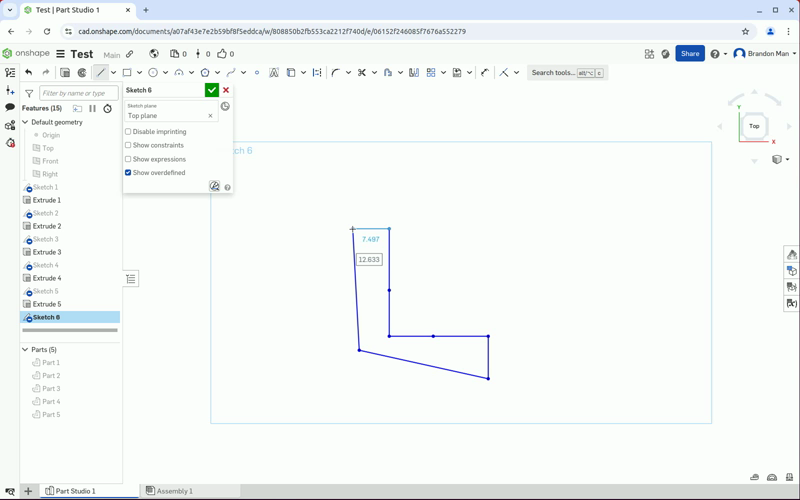
click(352, 228)
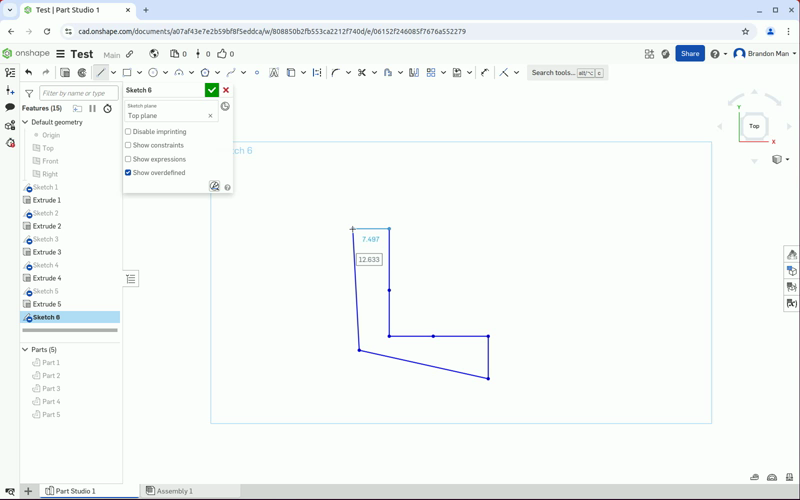
key(esc)
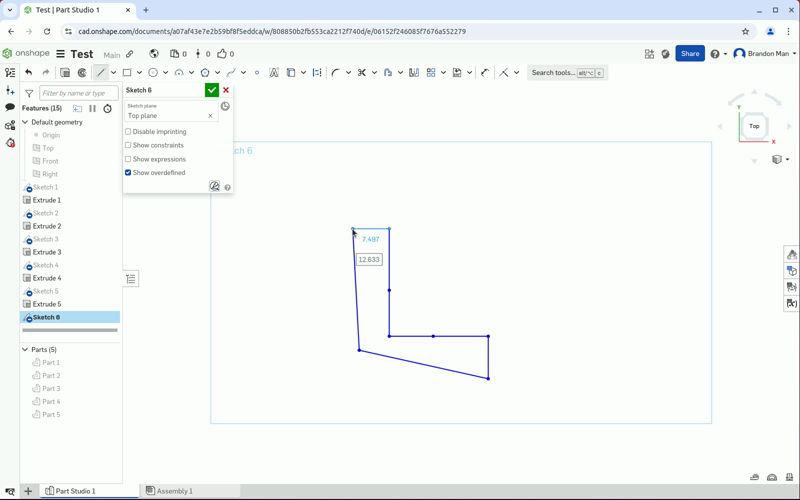
mouse_move(390, 345)
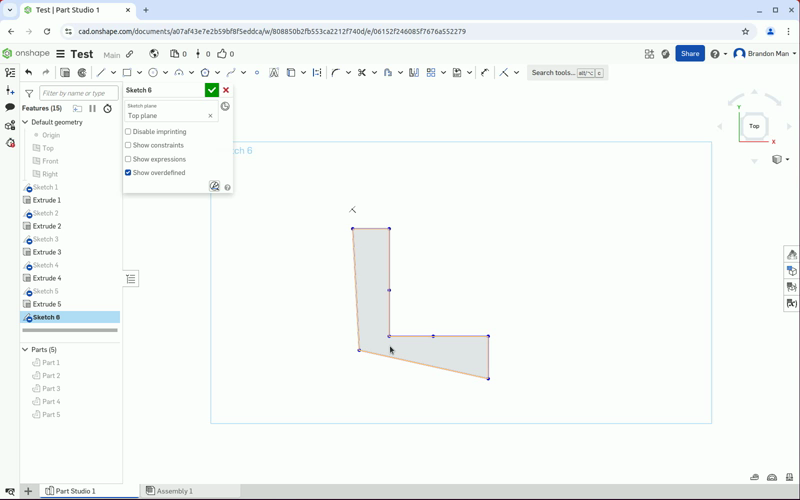
click(390, 345)
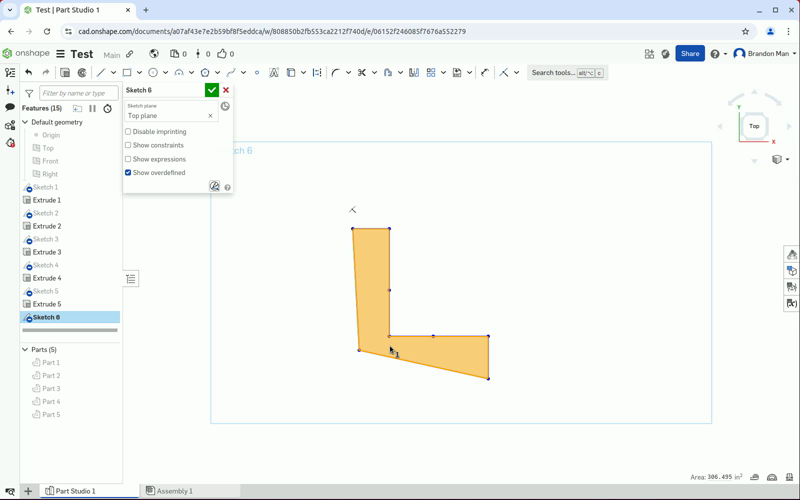
mouse_move(73, 352)
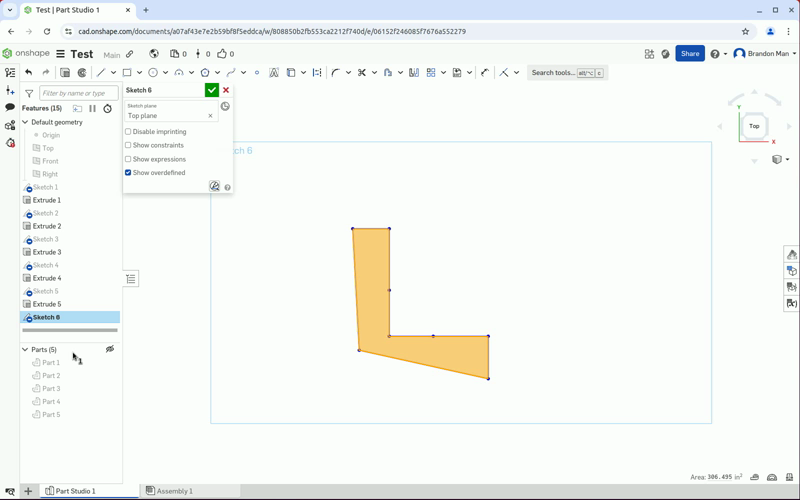
key(shift+y)
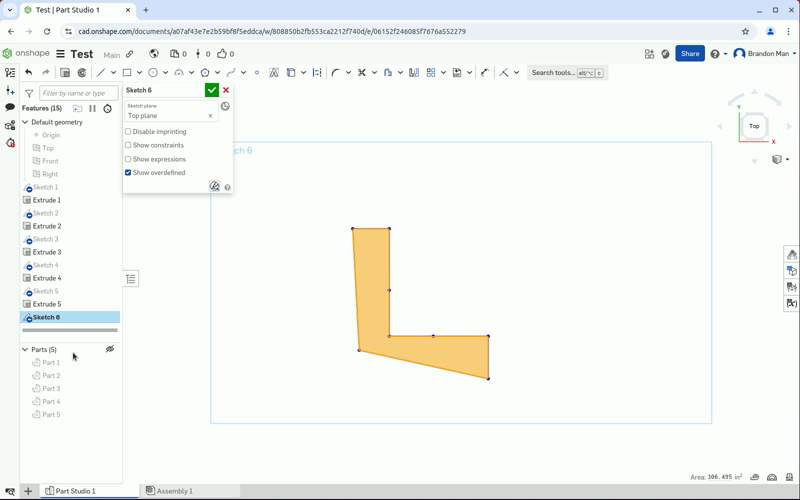
key(shift+e)
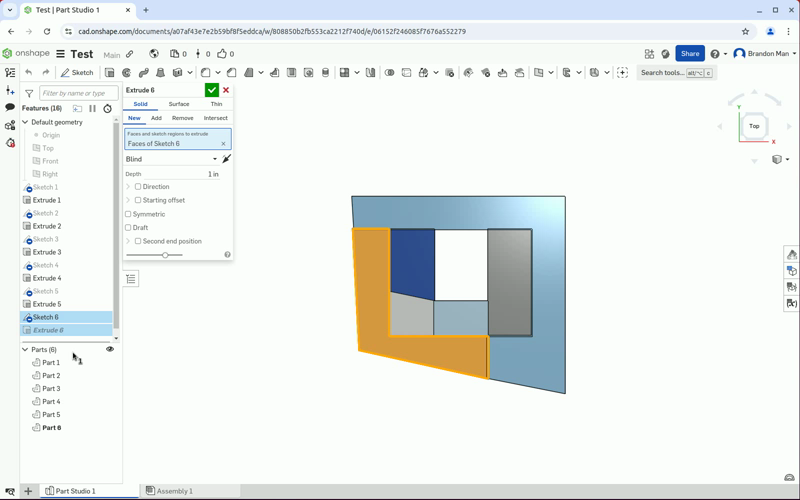
mouse_move(143, 106)
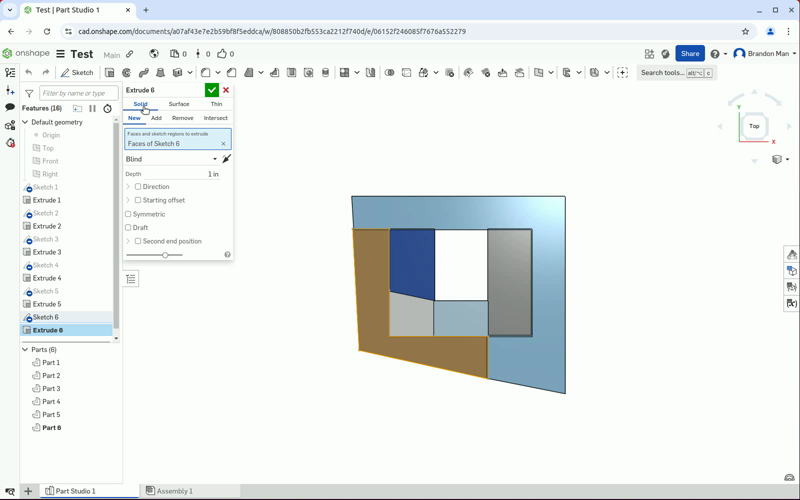
click(143, 106)
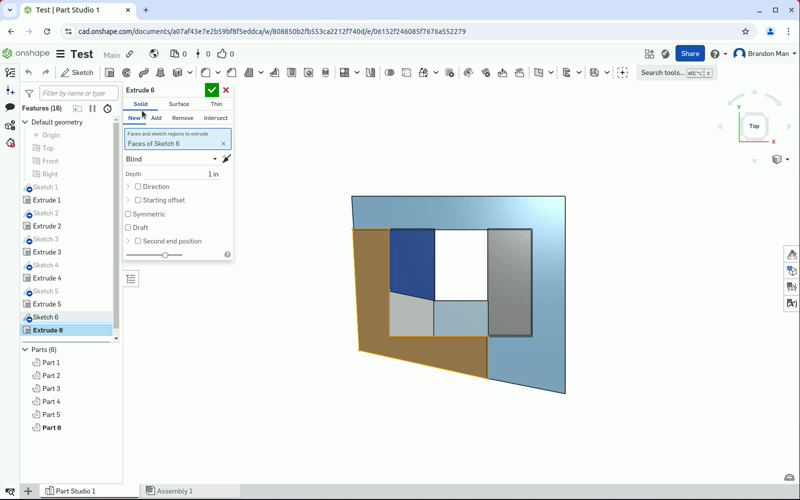
mouse_move(137, 120)
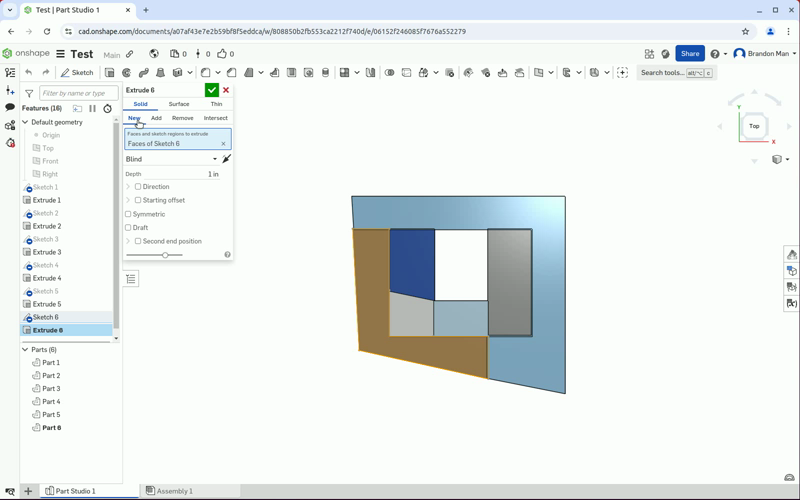
click(137, 120)
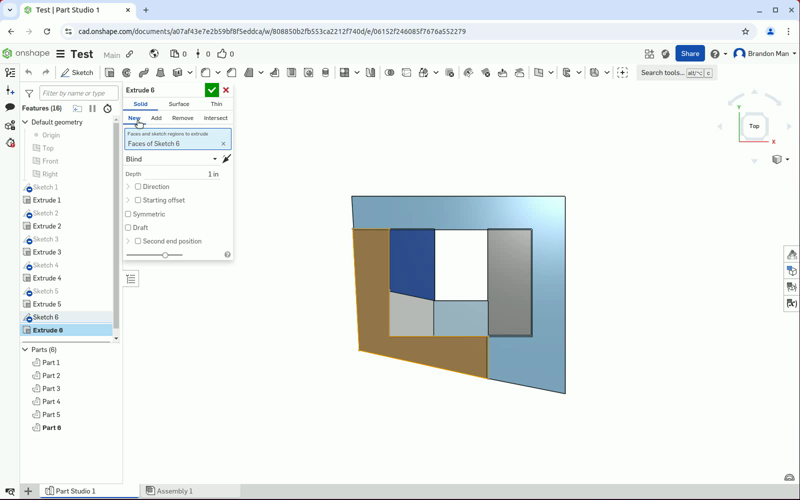
key(tab, 4)
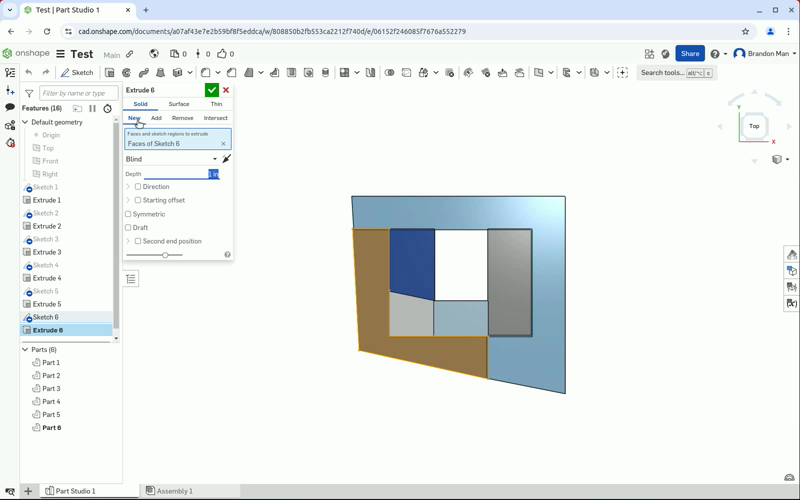
text(3.611)
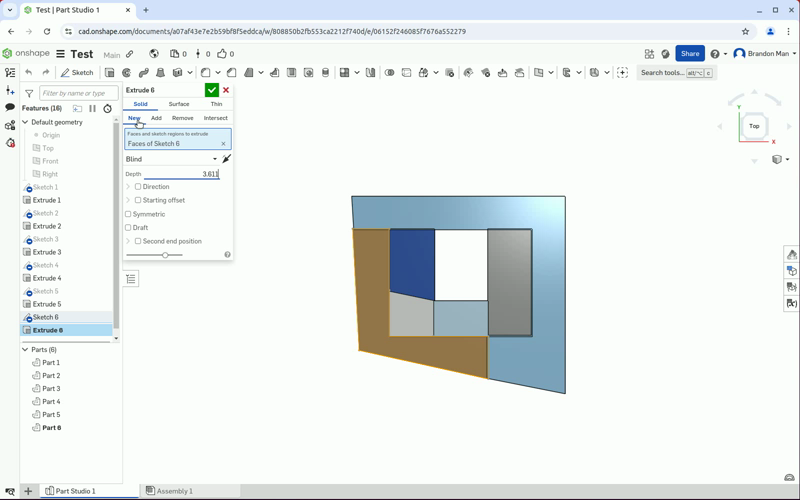
key(enter)
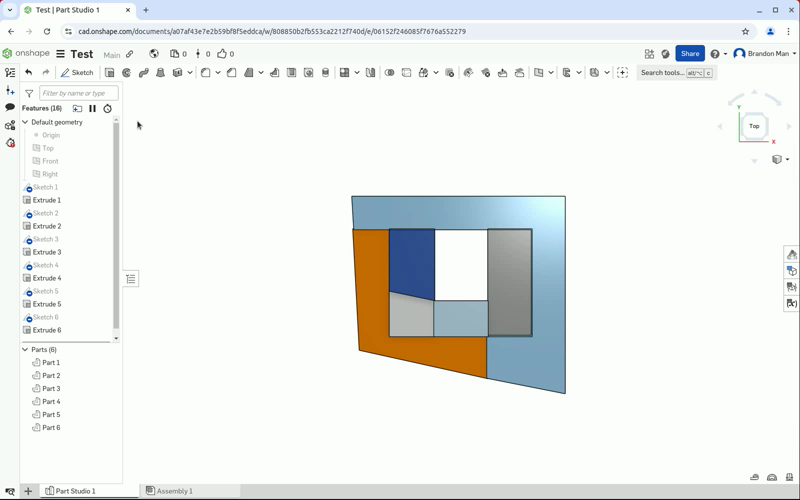
key(shift+h)
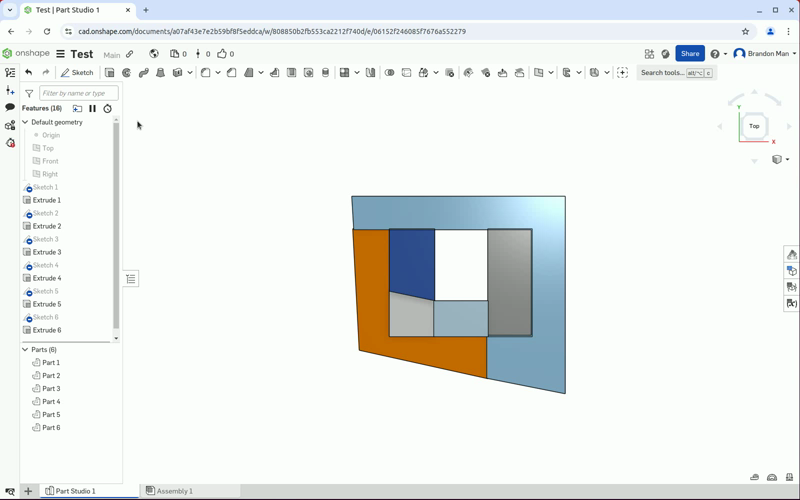
key(shift+h)
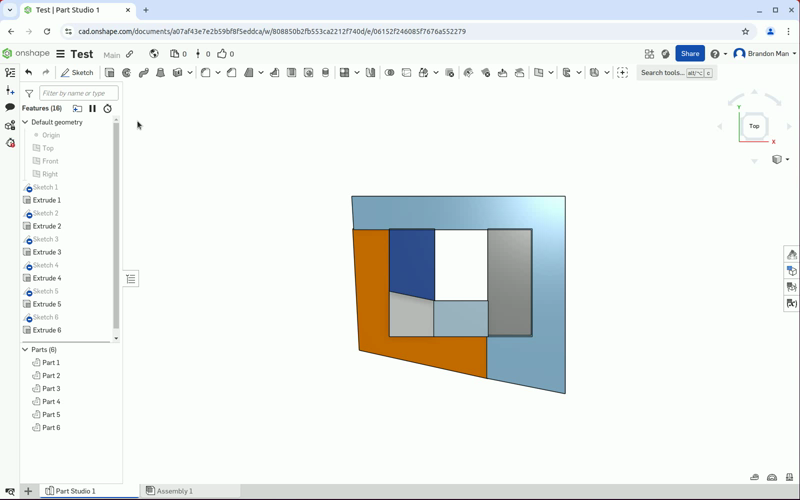
mouse_move(69, 189)
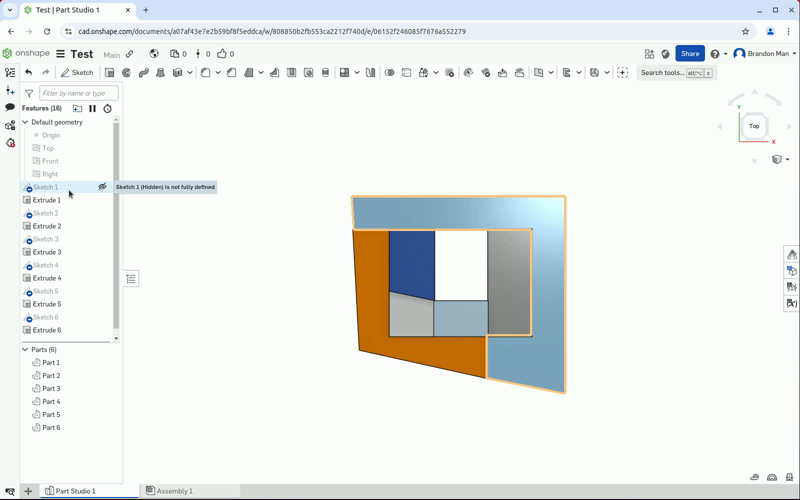
click(69, 189)
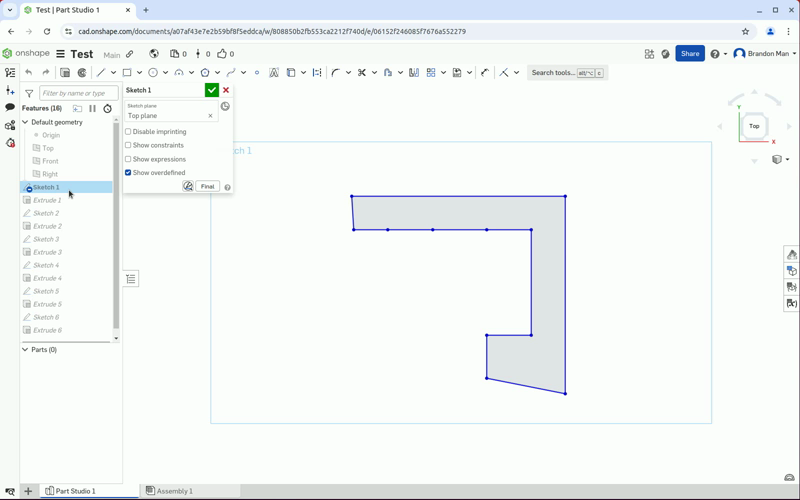
mouse_move(229, 92)
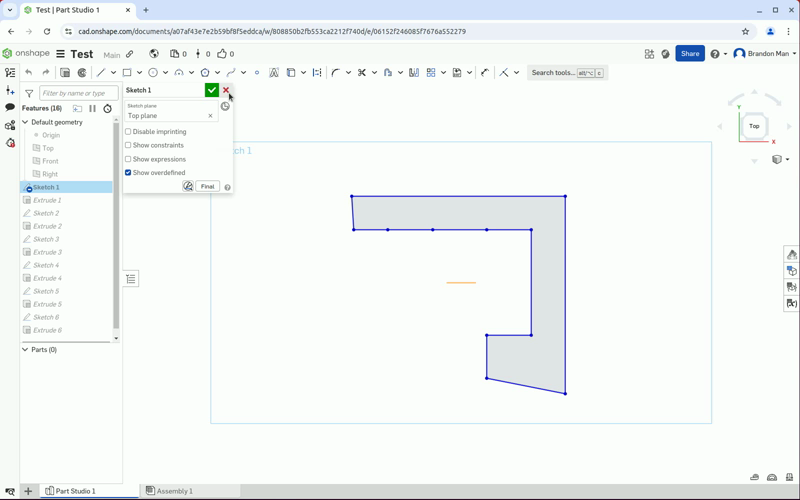
click(229, 92)
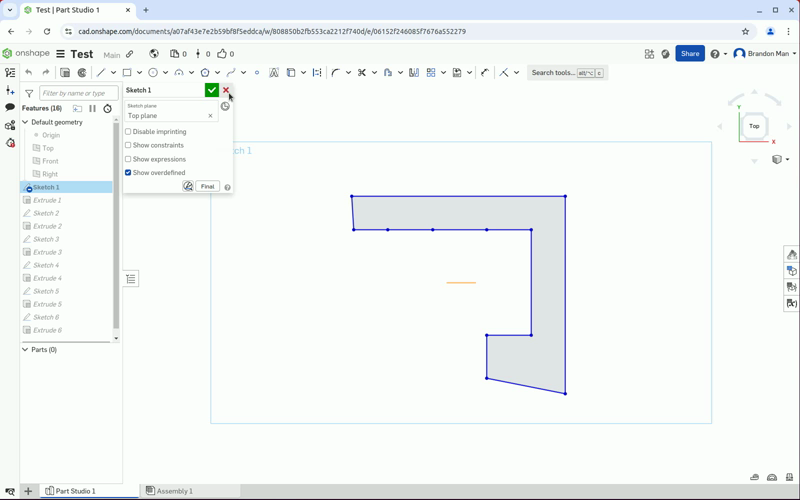
key(shift+s)
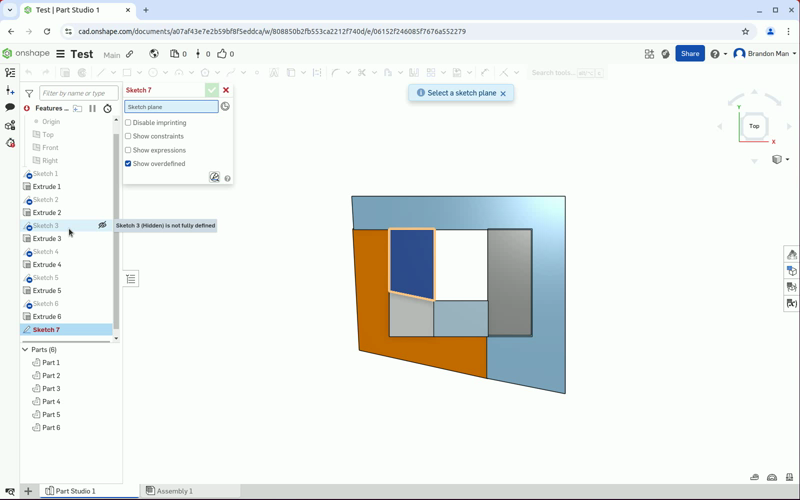
scroll(3)
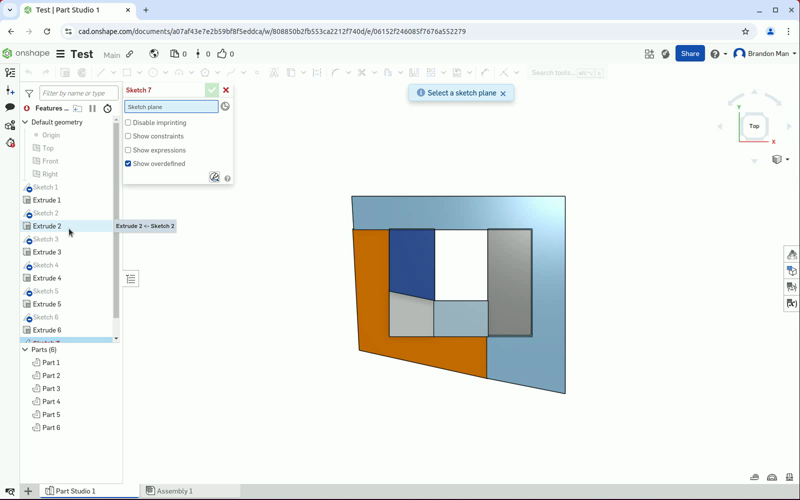
mouse_move(69, 150)
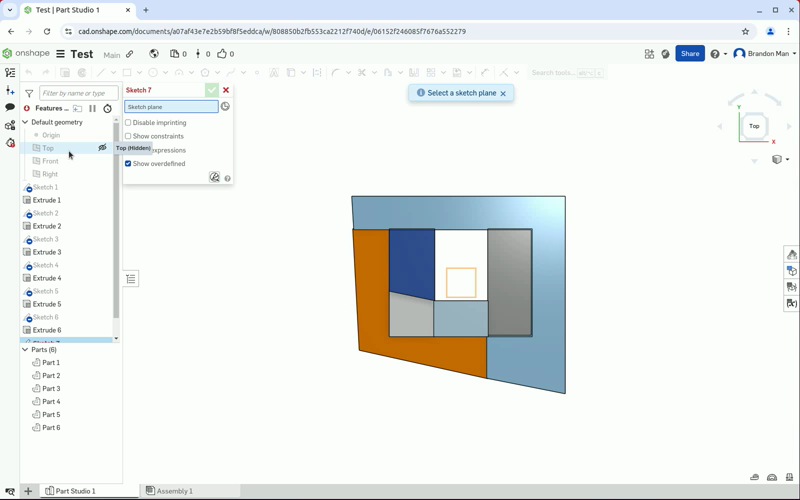
click(69, 150)
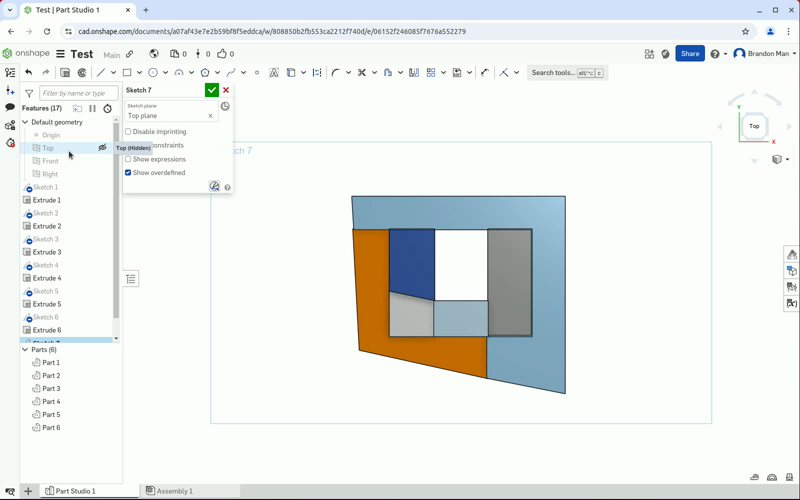
mouse_move(73, 352)
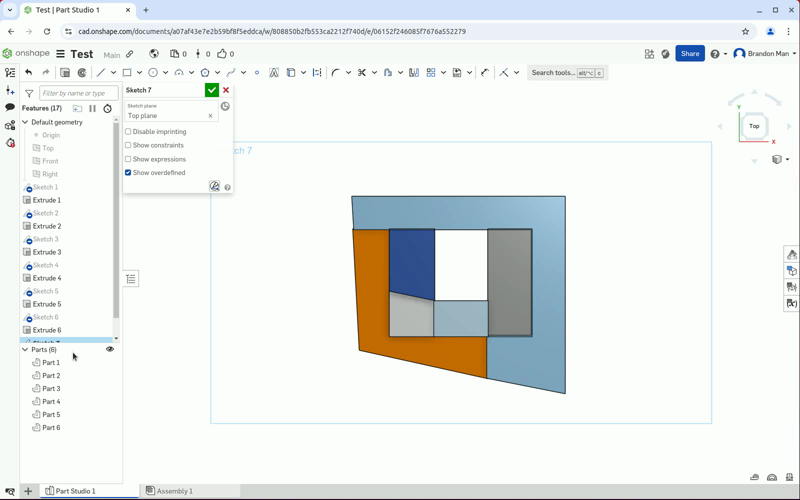
key(y)
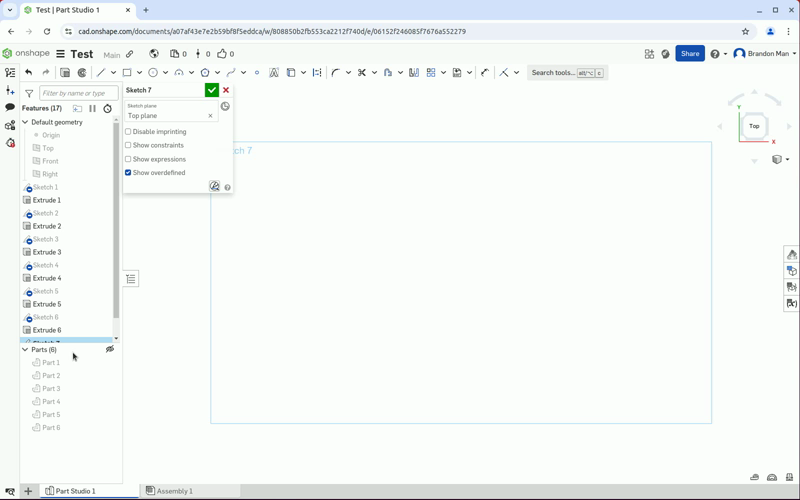
key(l)
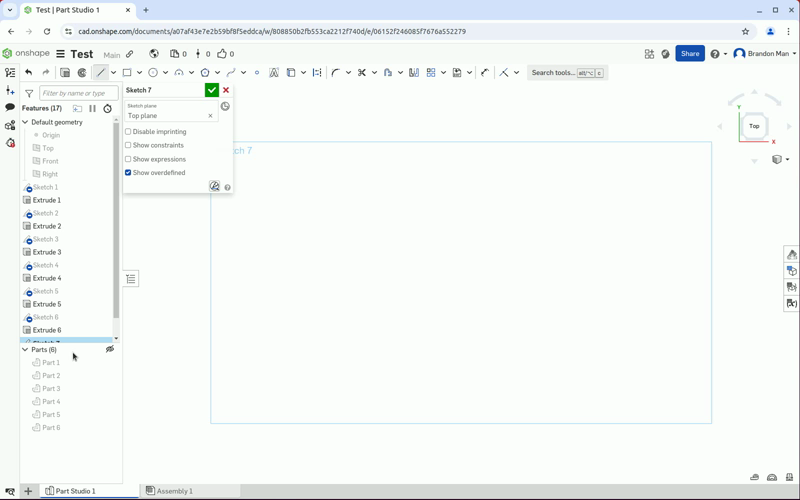
key_down(shift)
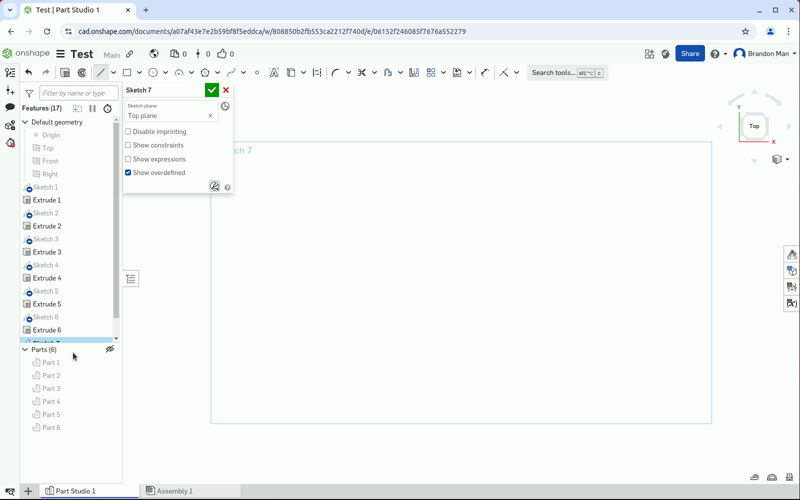
mouse_move(433, 300)
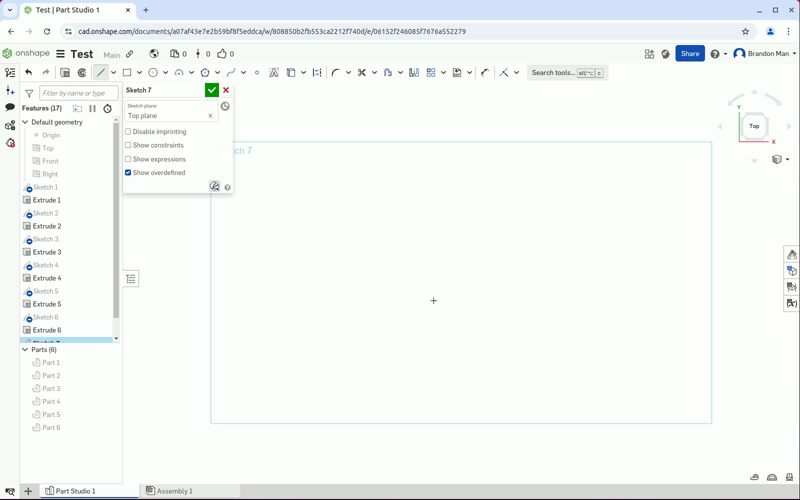
click(433, 300)
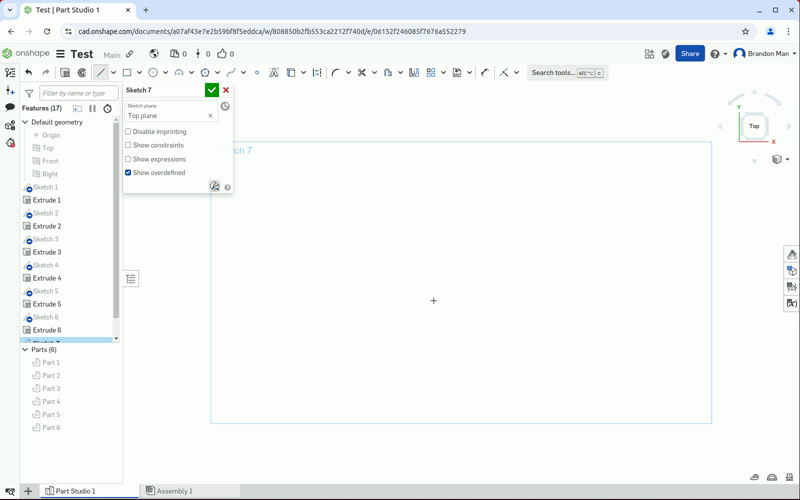
key_up(shift)
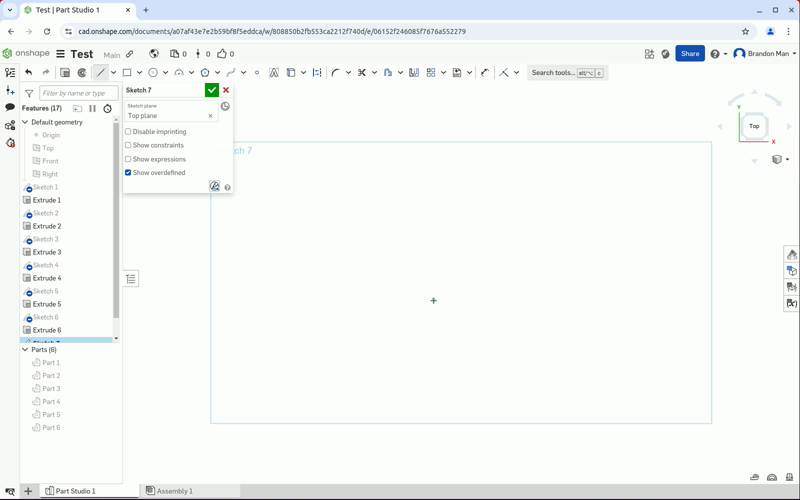
key_down(shift)
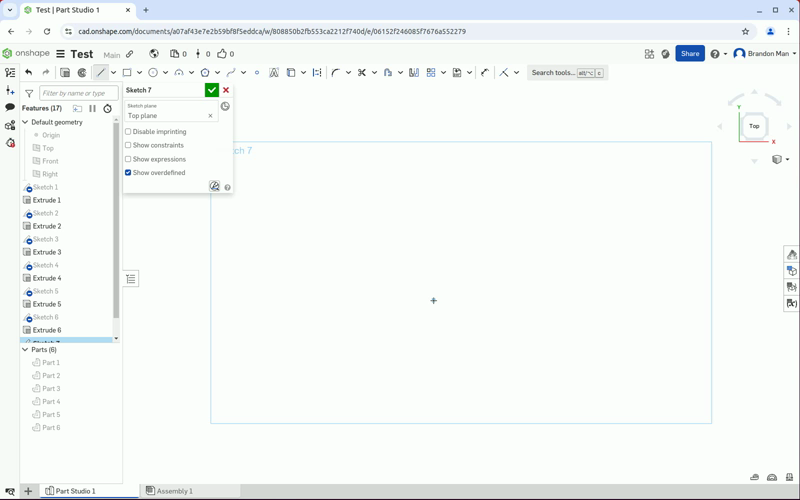
mouse_move(463, 300)
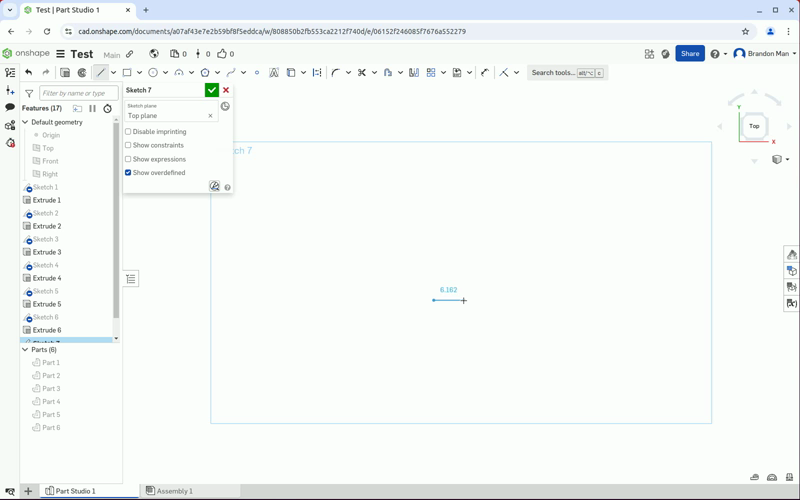
mouse_move(487, 300)
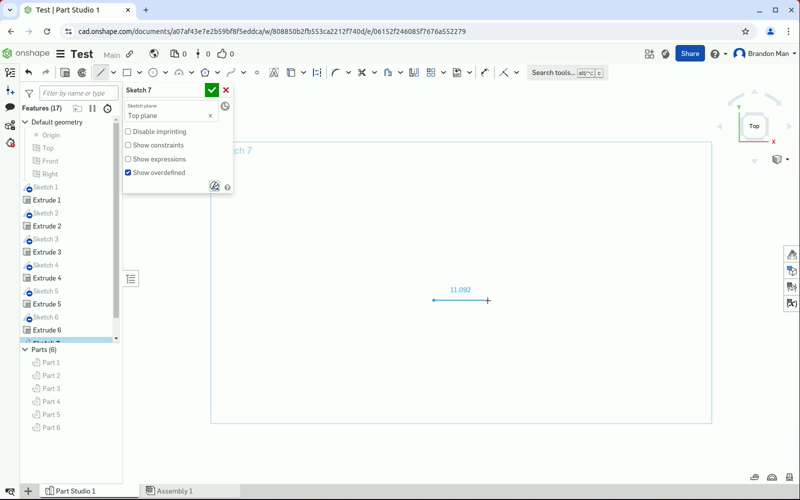
click(487, 300)
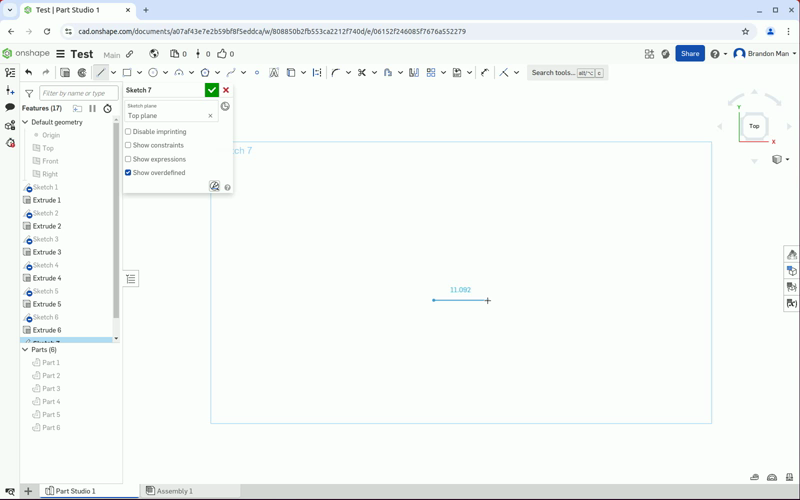
key_up(shift)
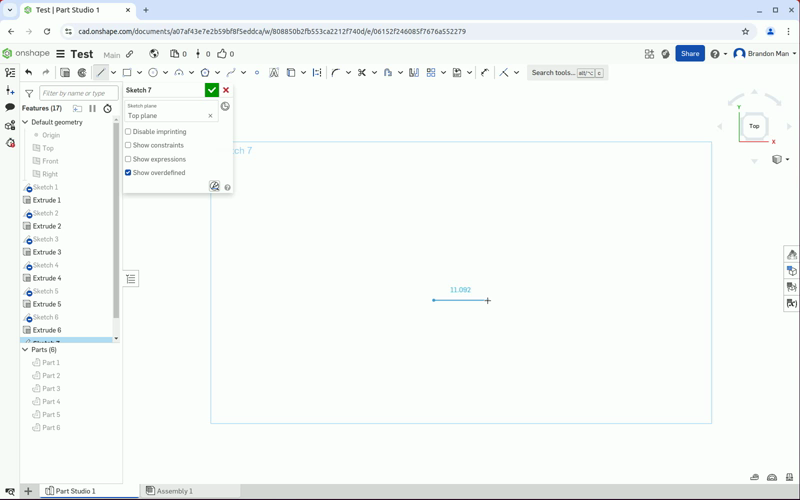
key_down(shift)
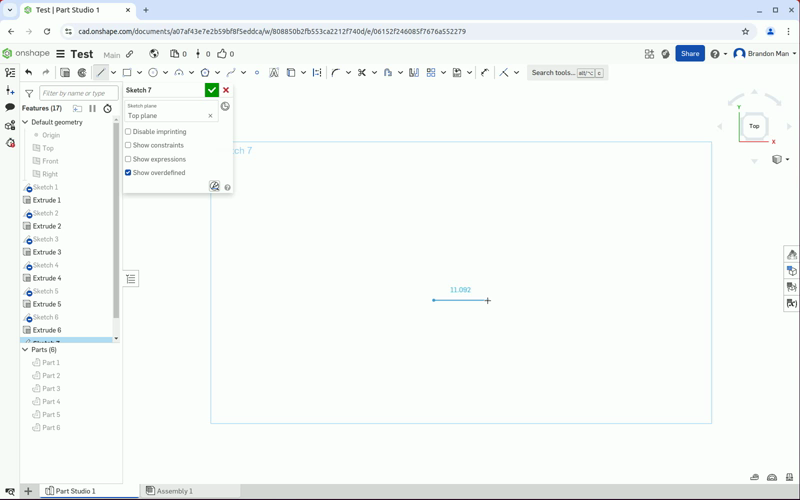
mouse_move(487, 228)
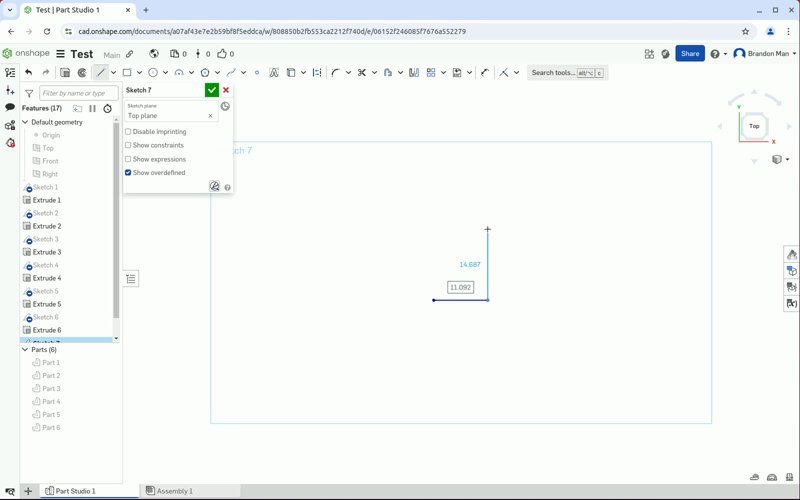
click(487, 228)
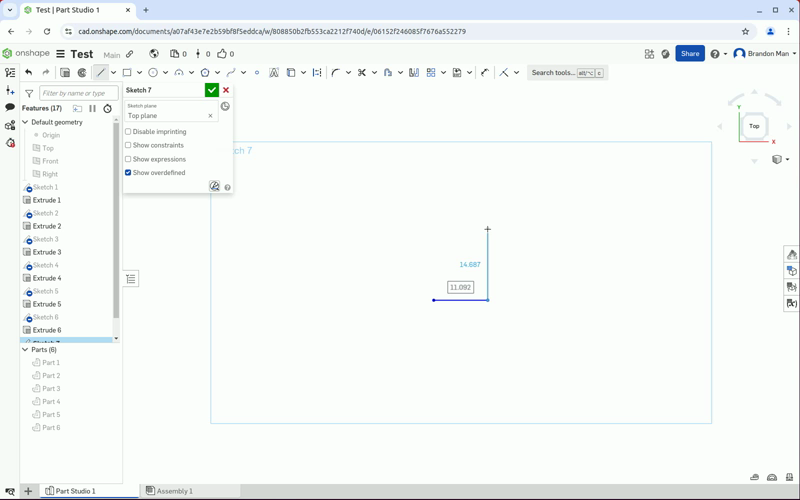
key_up(shift)
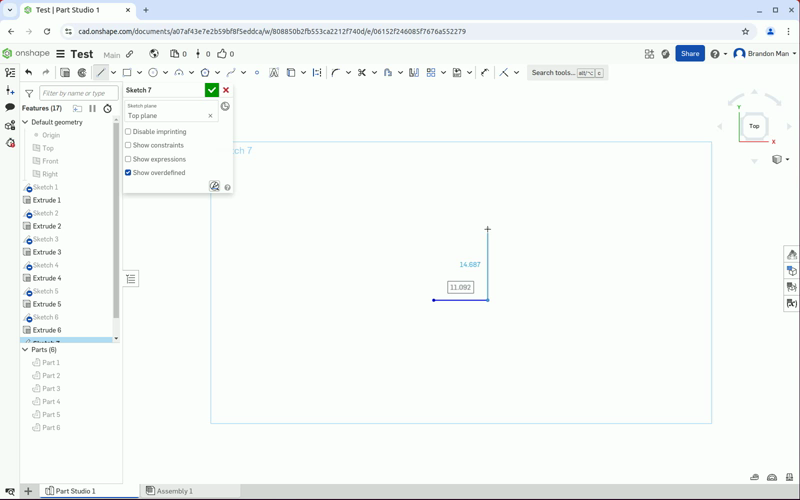
key_down(shift)
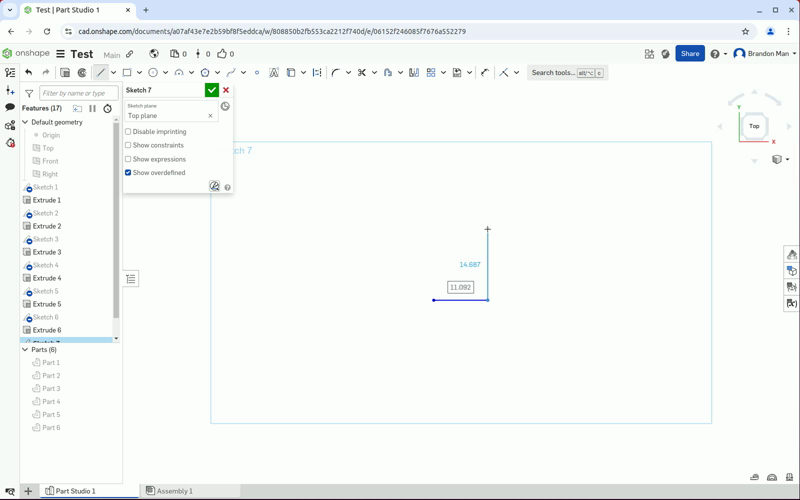
mouse_move(517, 228)
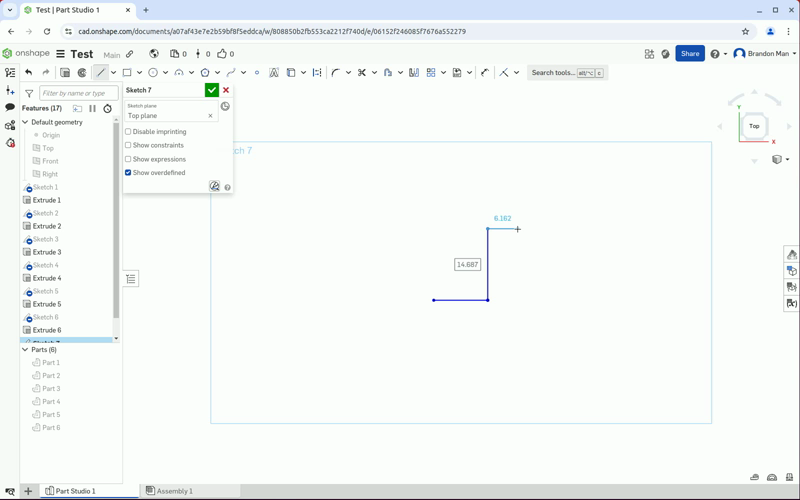
mouse_move(433, 228)
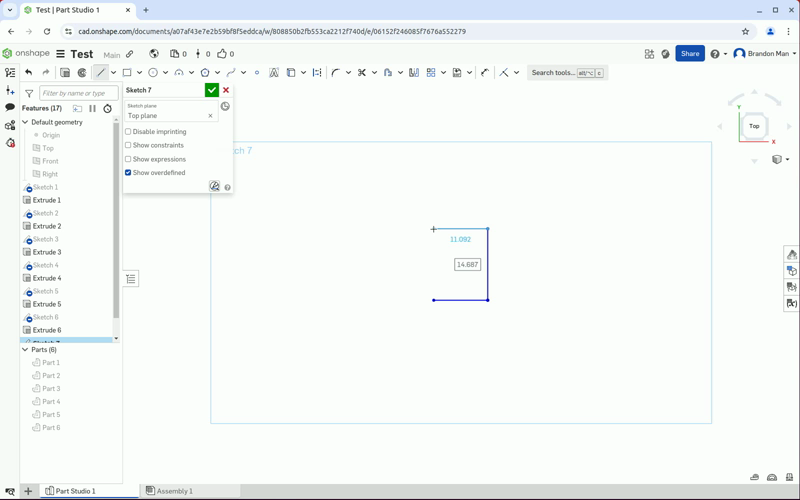
click(433, 228)
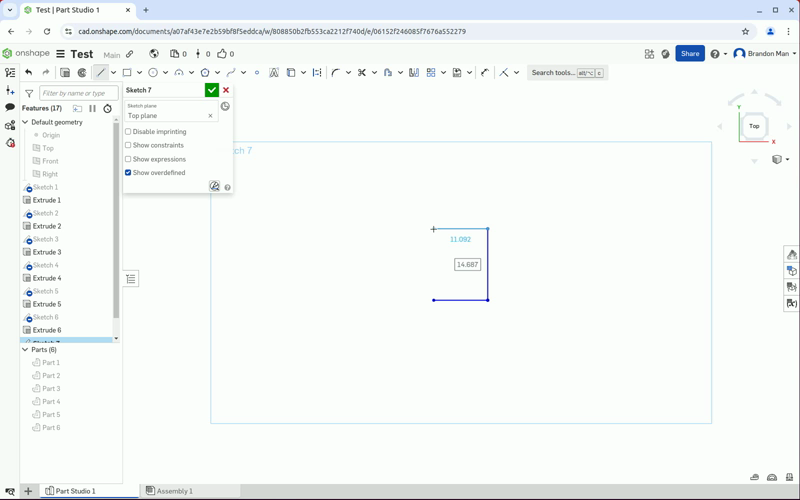
key_up(shift)
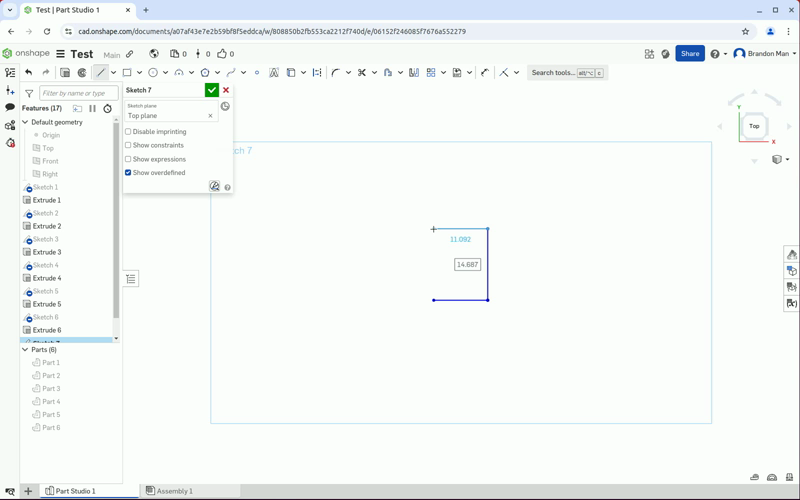
key_down(shift)
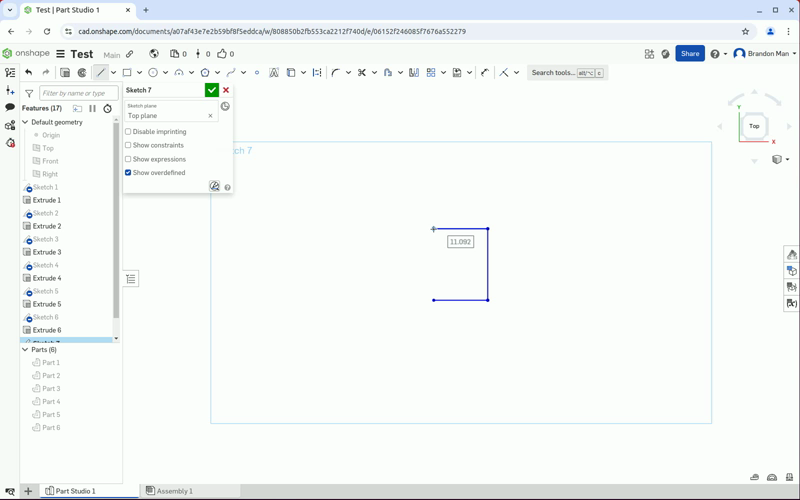
mouse_move(433, 300)
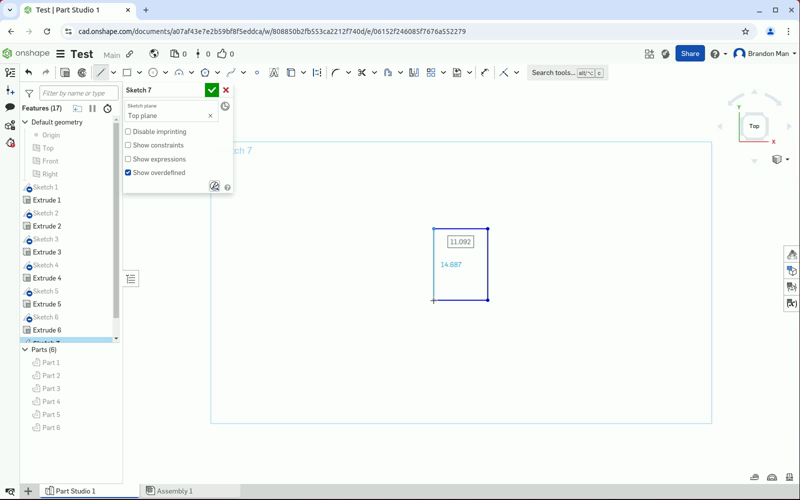
key_up(shift)
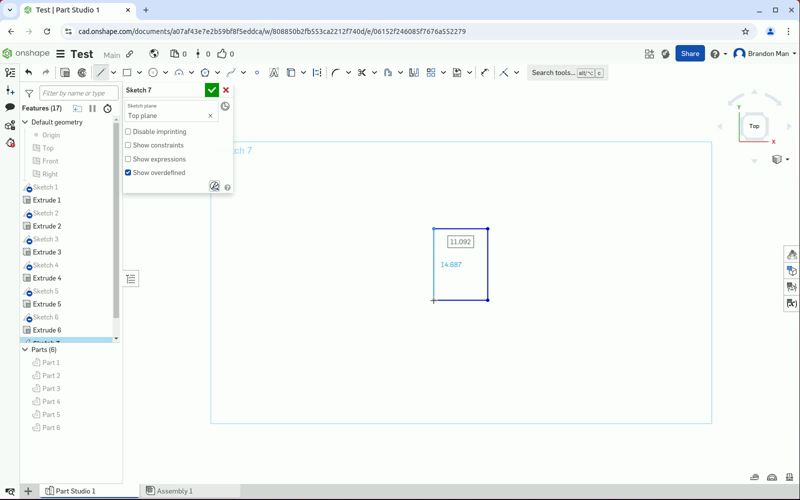
click(433, 300)
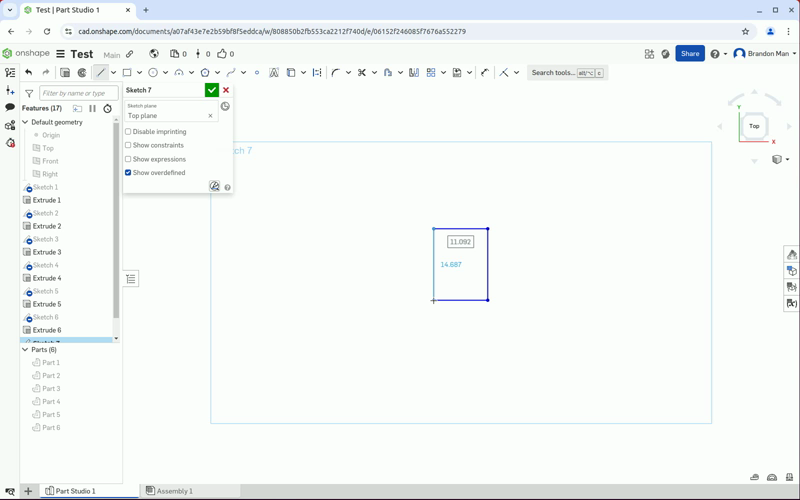
key(esc)
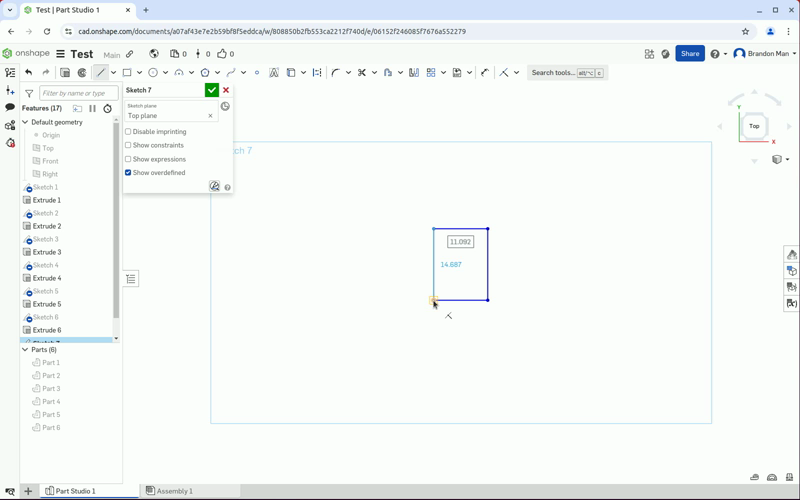
mouse_move(458, 236)
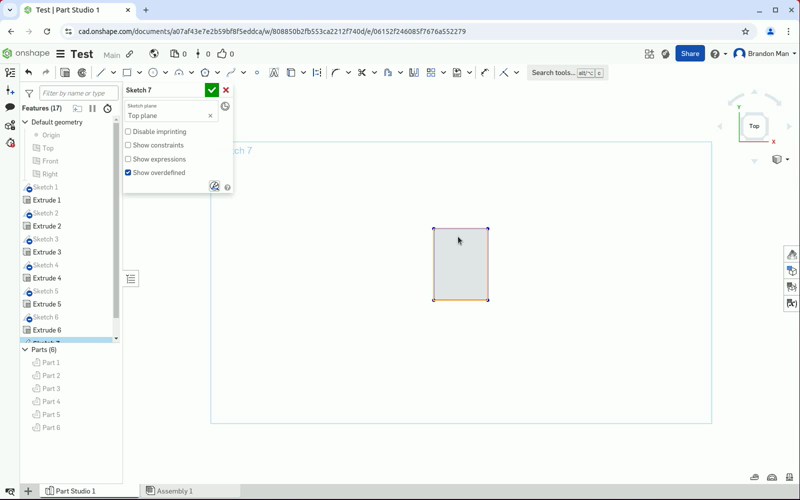
click(458, 236)
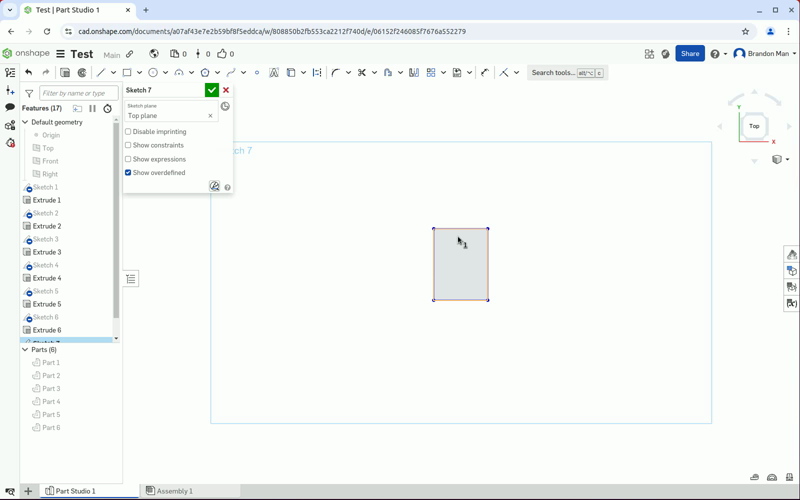
mouse_move(73, 352)
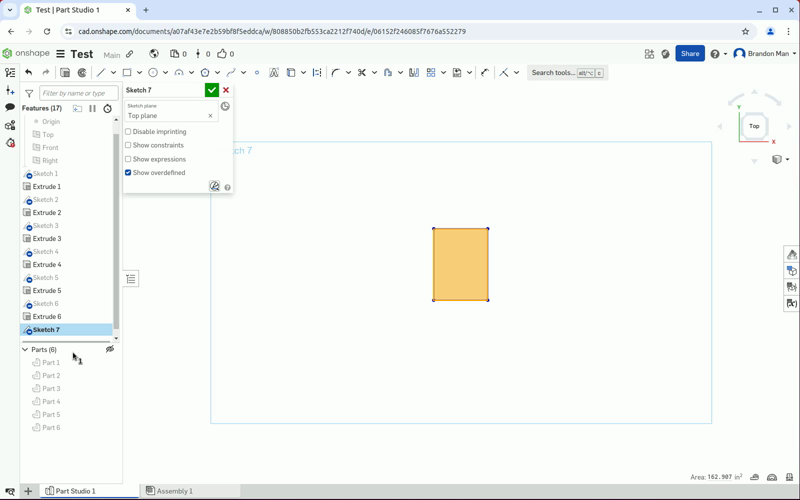
key(shift+y)
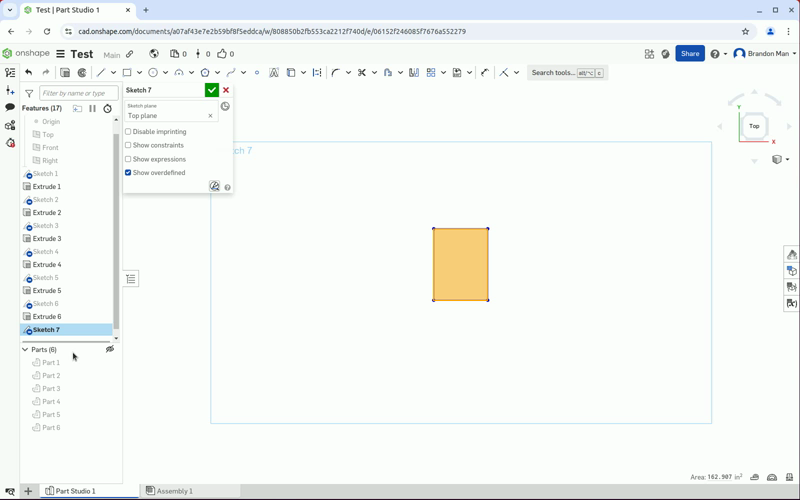
key(shift+e)
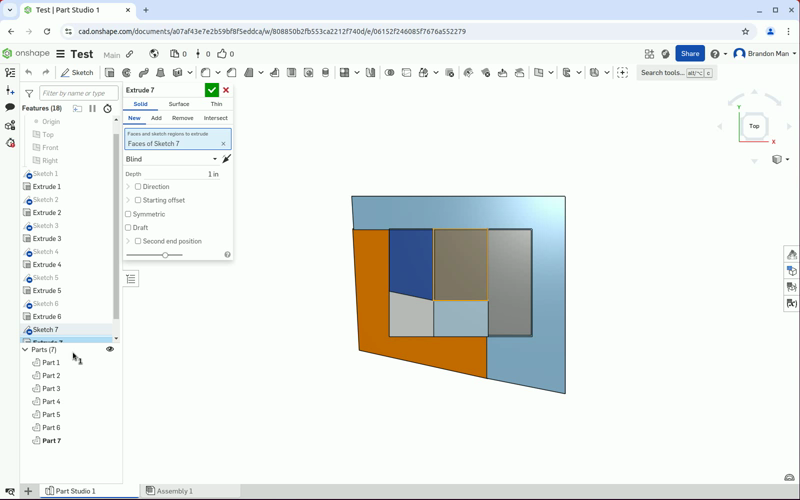
mouse_move(143, 106)
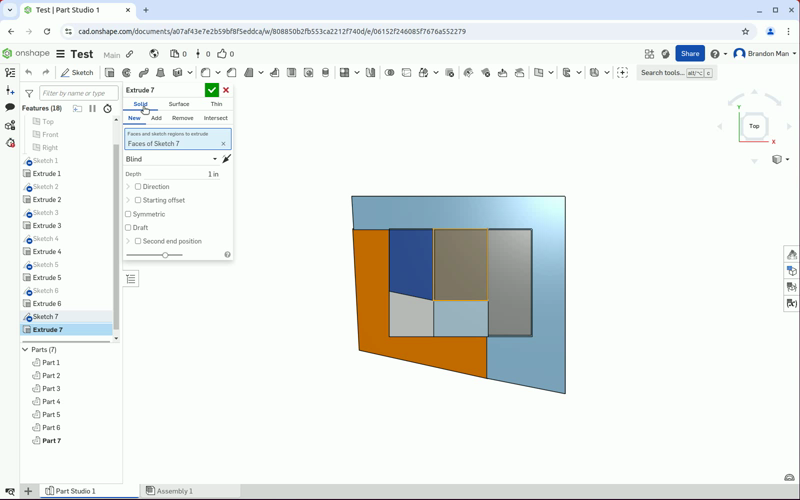
click(143, 106)
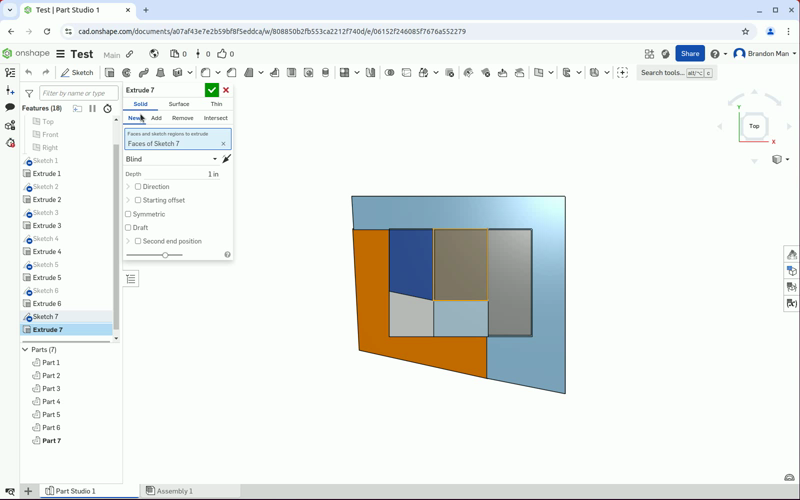
mouse_move(137, 120)
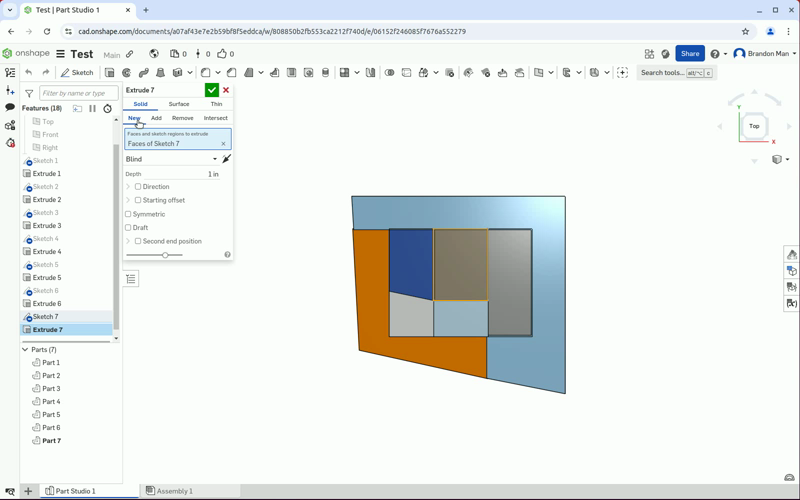
click(137, 120)
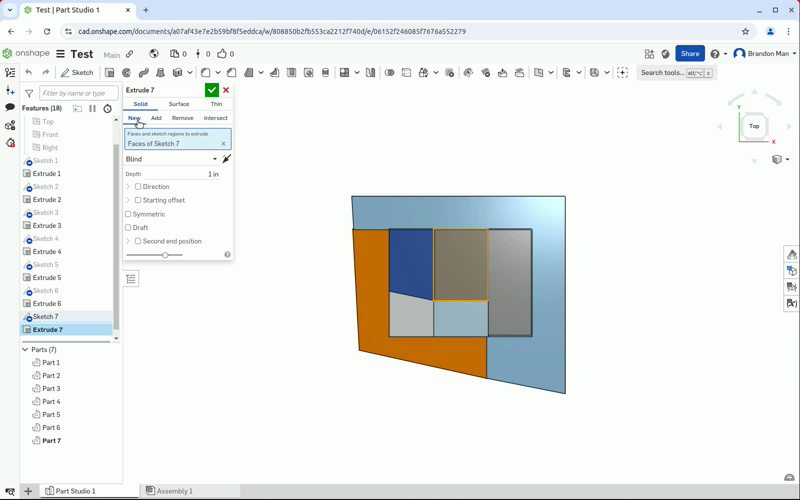
key(tab, 4)
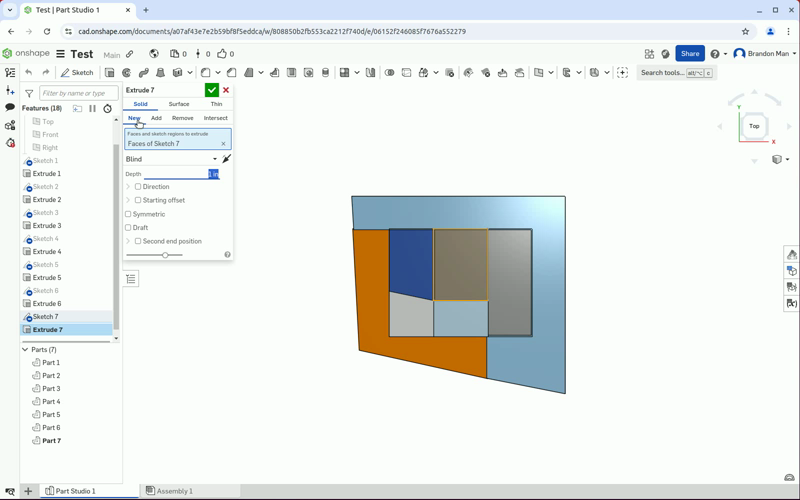
text(1.926)
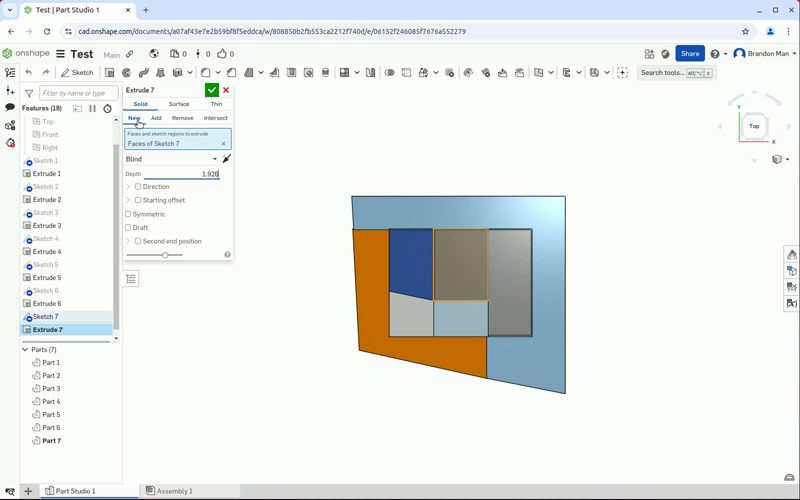
key(enter)
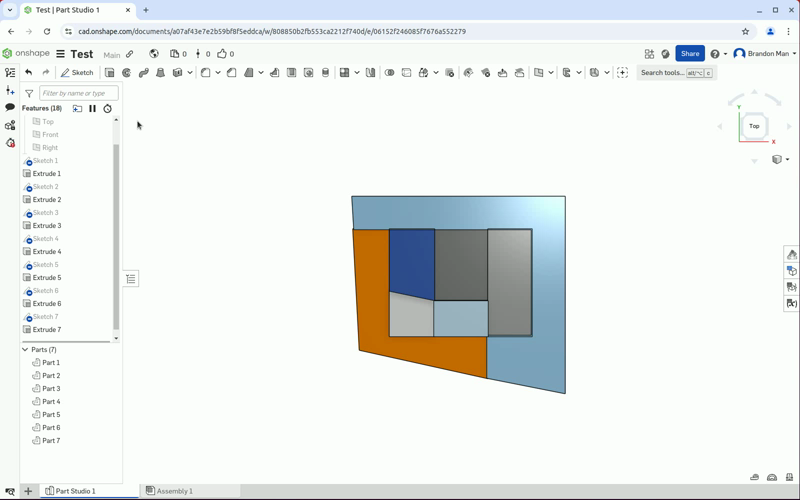
key(shift+h)
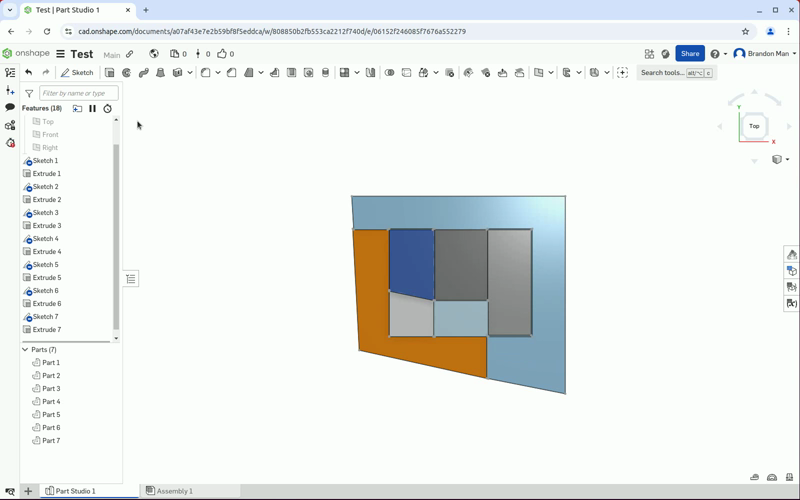
key(shift+h)
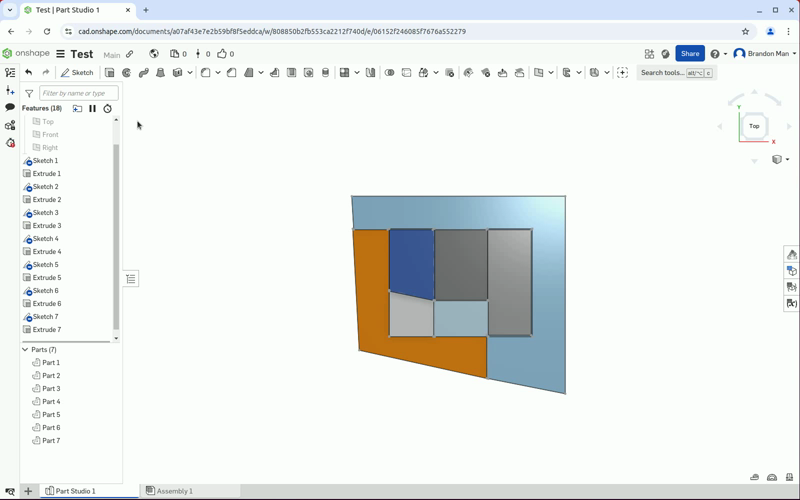
key(shift+7)
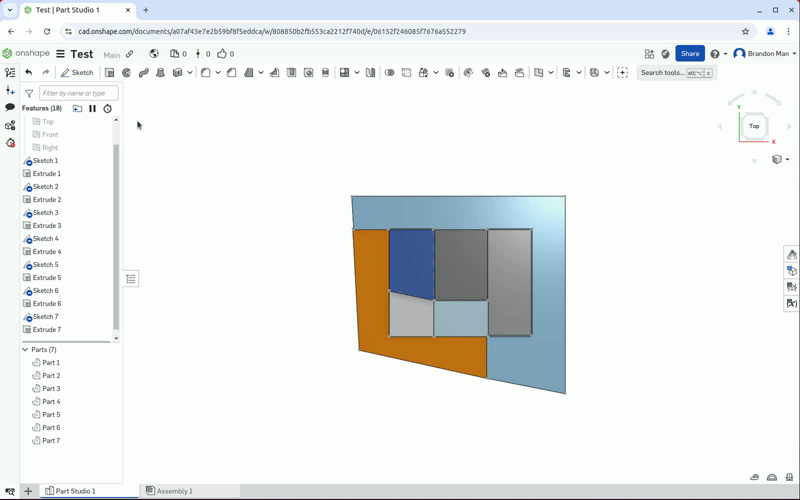
key(up, 3)
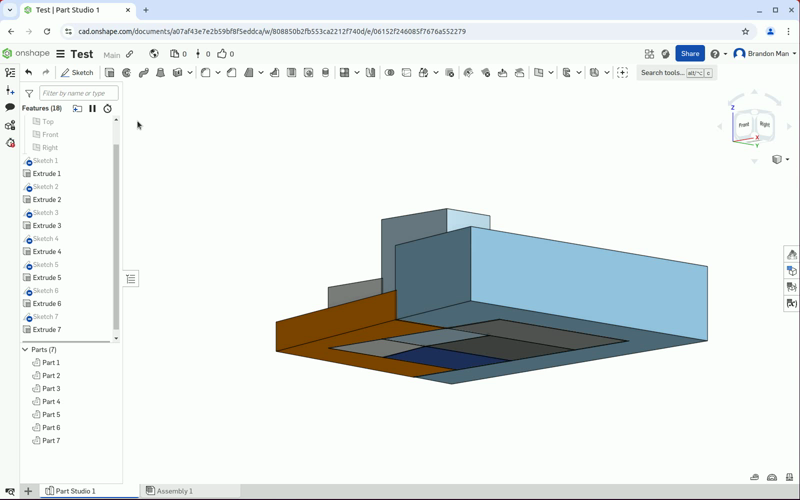
key(left, 3)
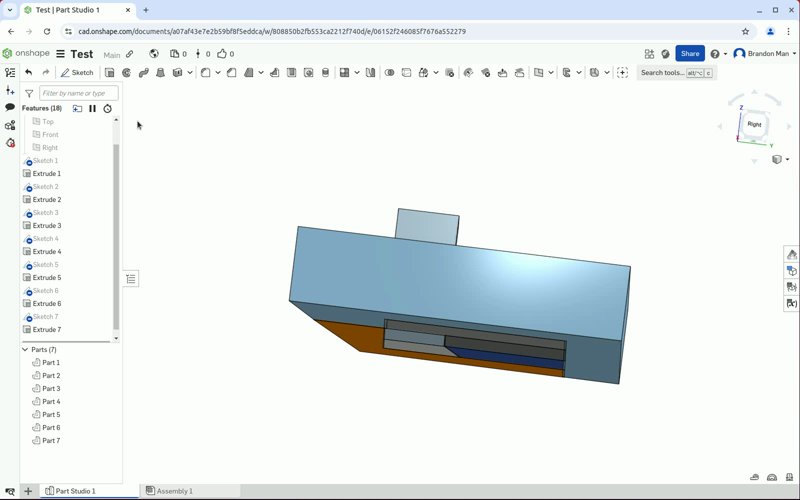
key(right, 3)
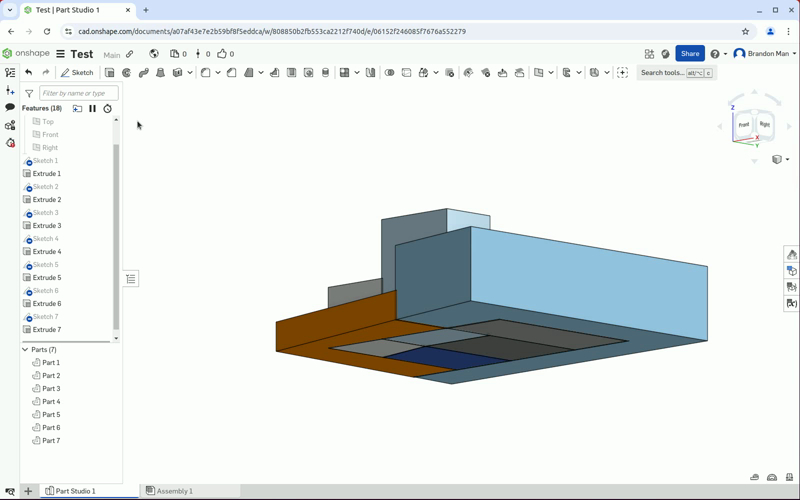
key(down, 3)
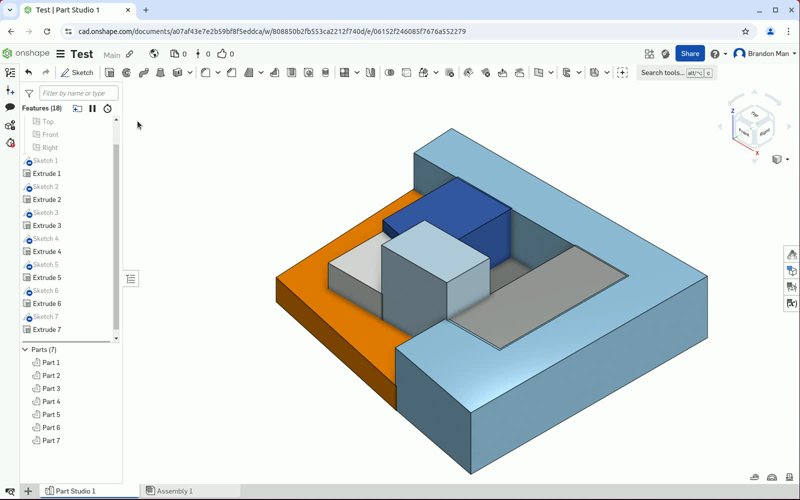
mouse_move(69, 163)
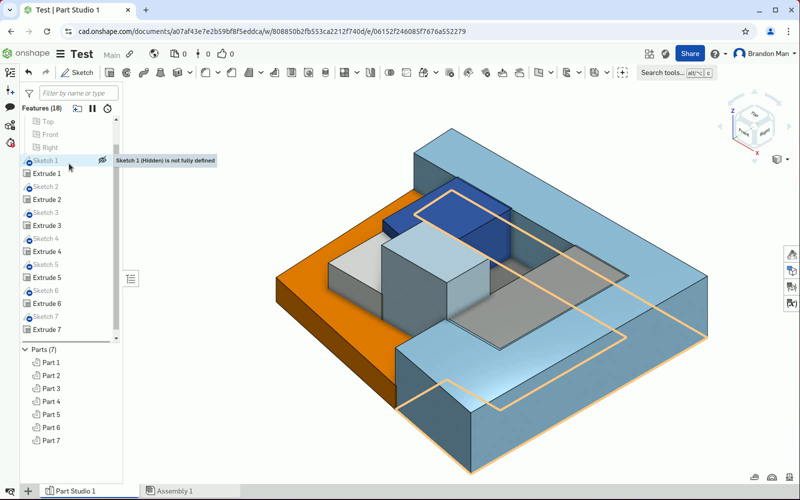
click(69, 163)